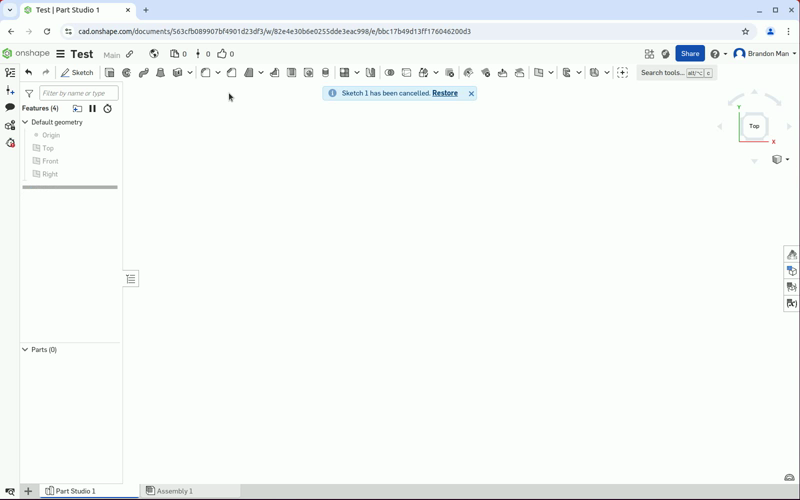
key(shift+h)
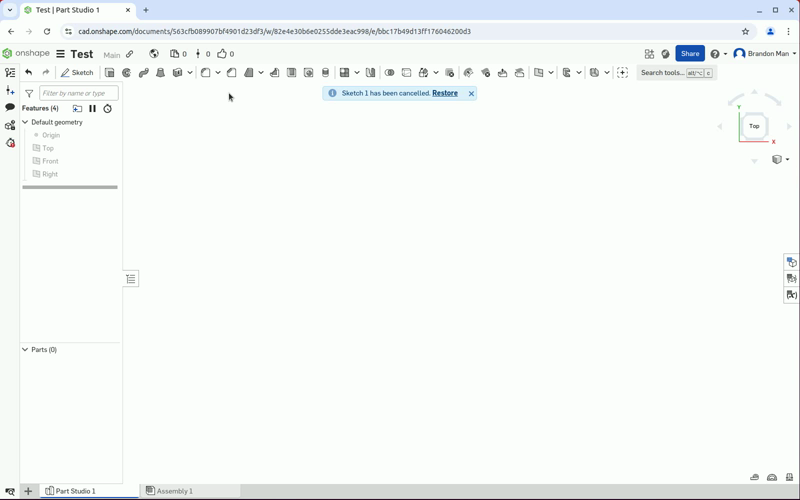
mouse_move(73, 352)
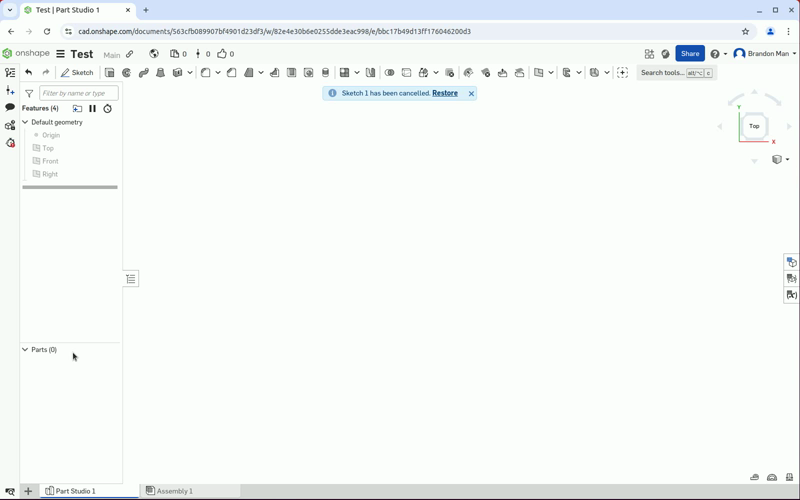
key(y)
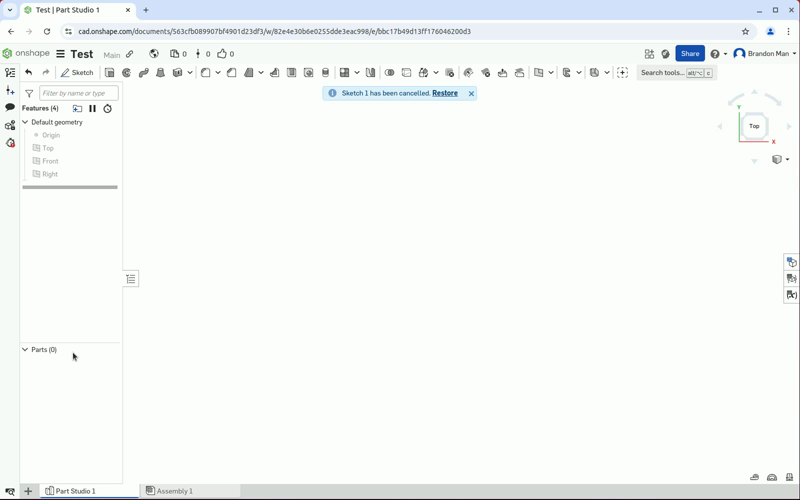
key(shift+p)
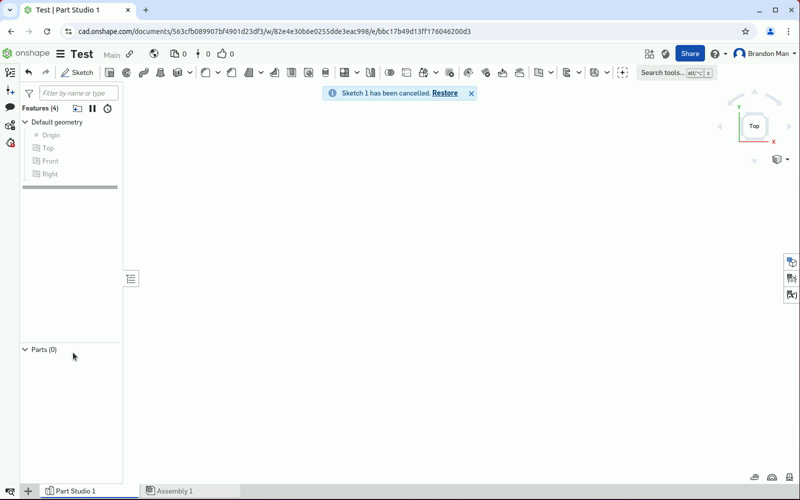
key(space)
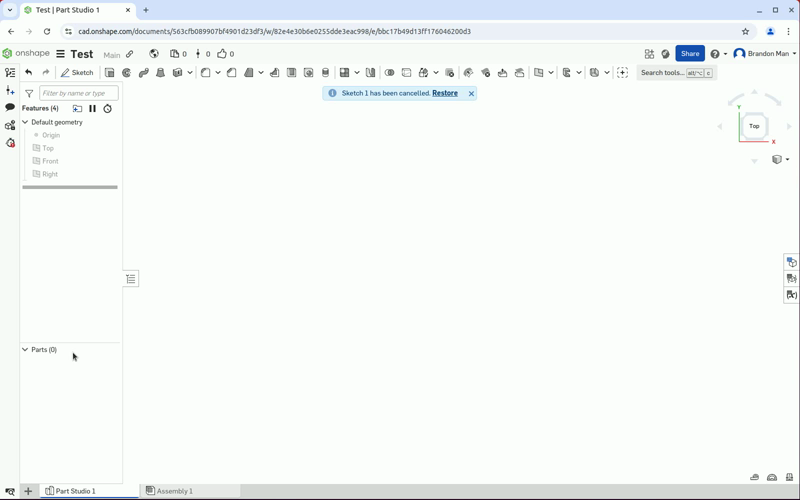
key_down(shift)
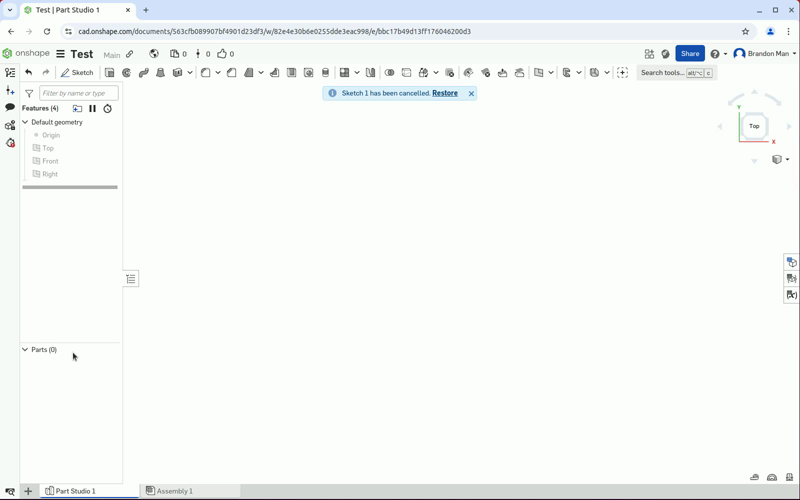
key(up)
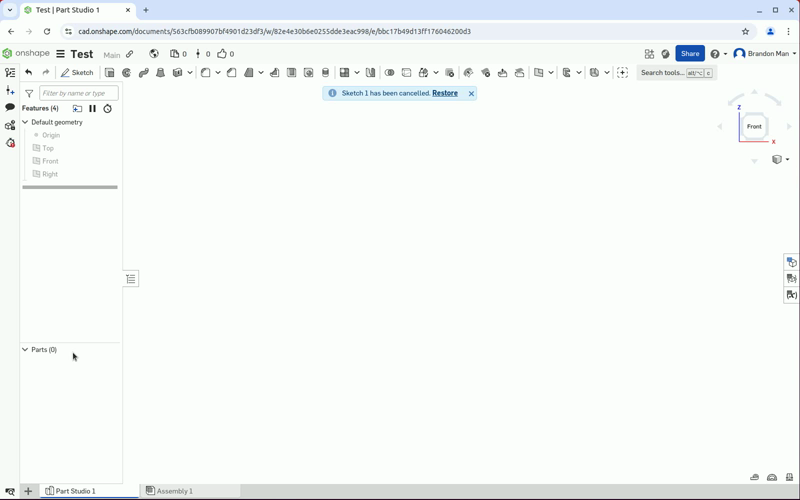
key_up(shift)
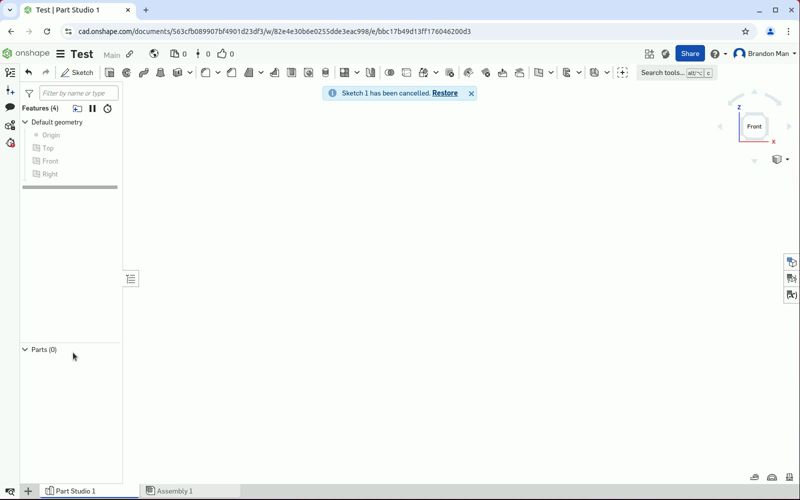
key(space)
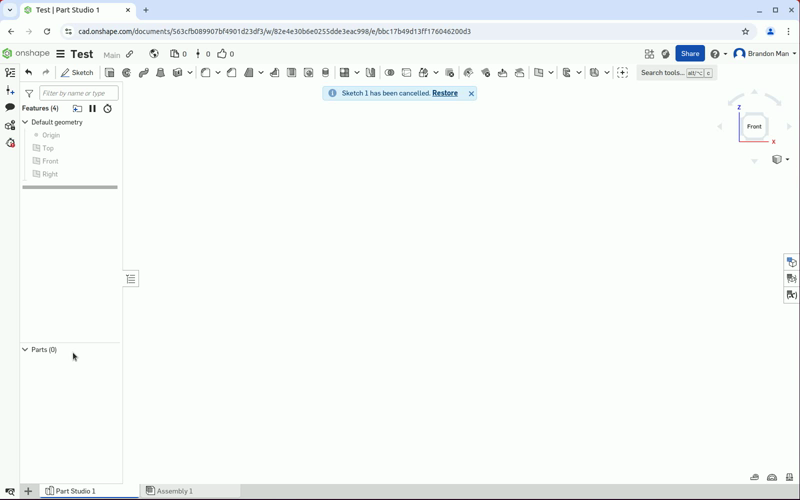
key_down(shift)
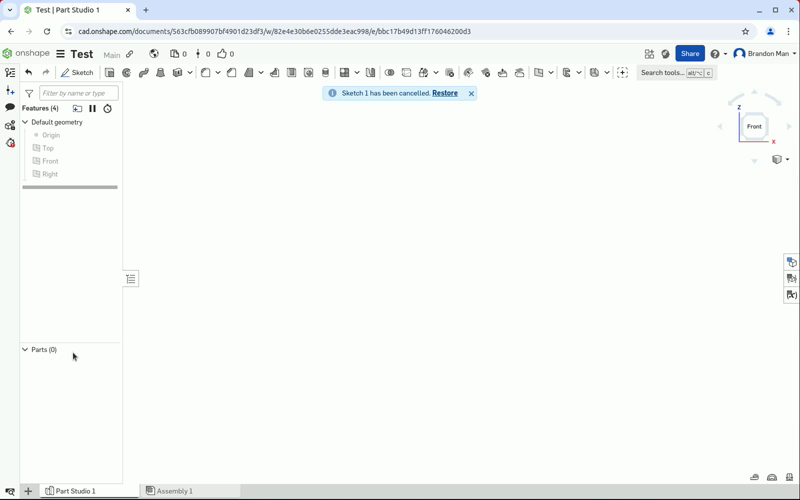
key(left)
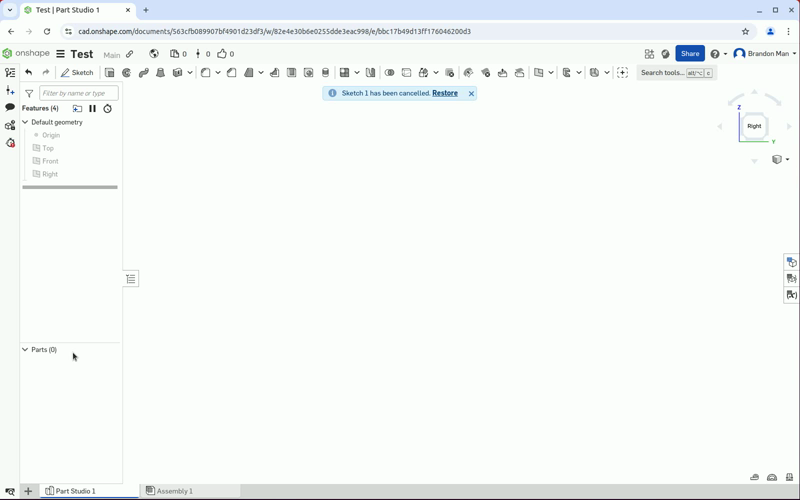
key_up(shift)
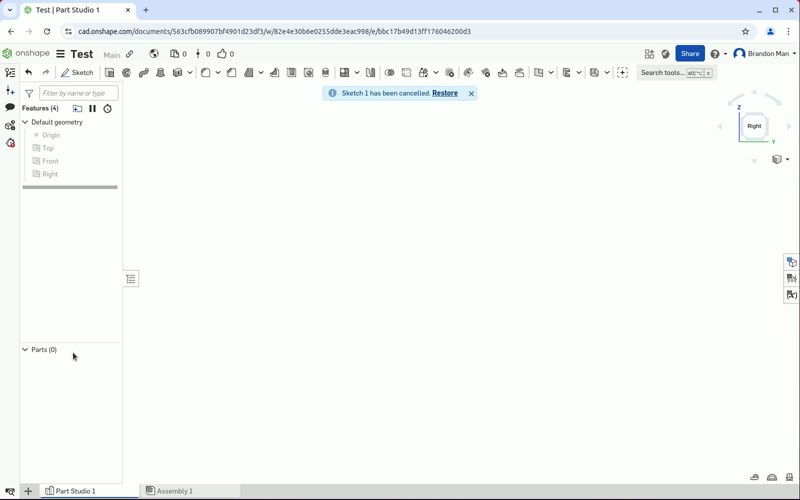
mouse_move(73, 352)
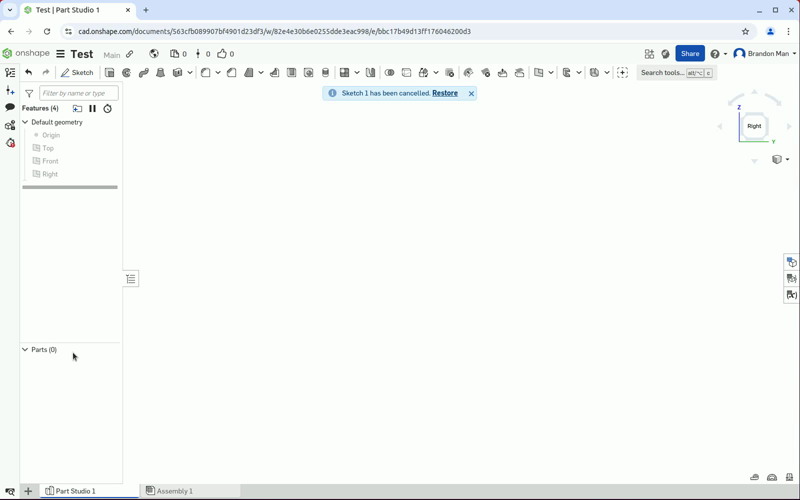
key(shift+y)
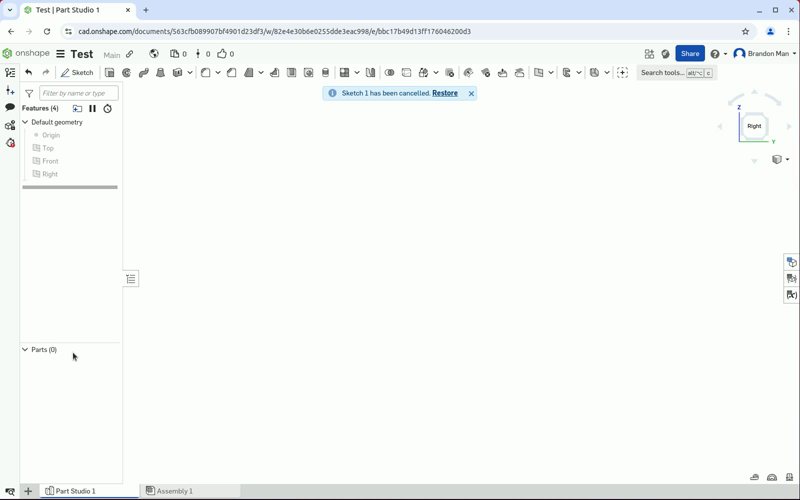
key(shift+s)
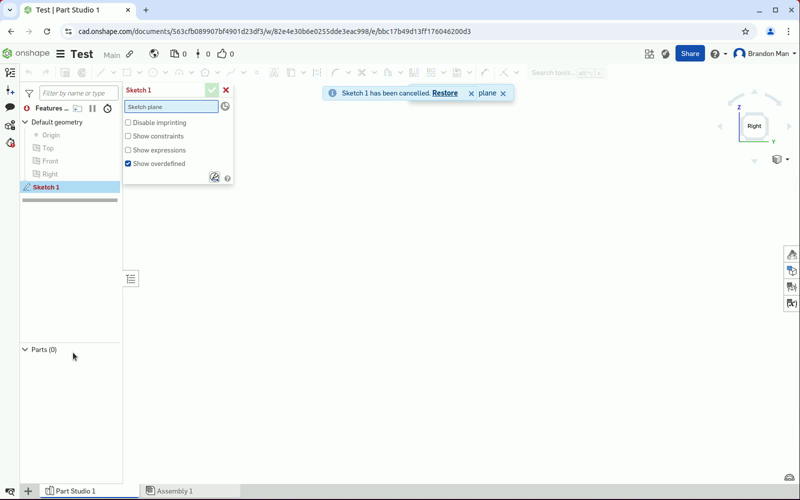
mouse_move(73, 176)
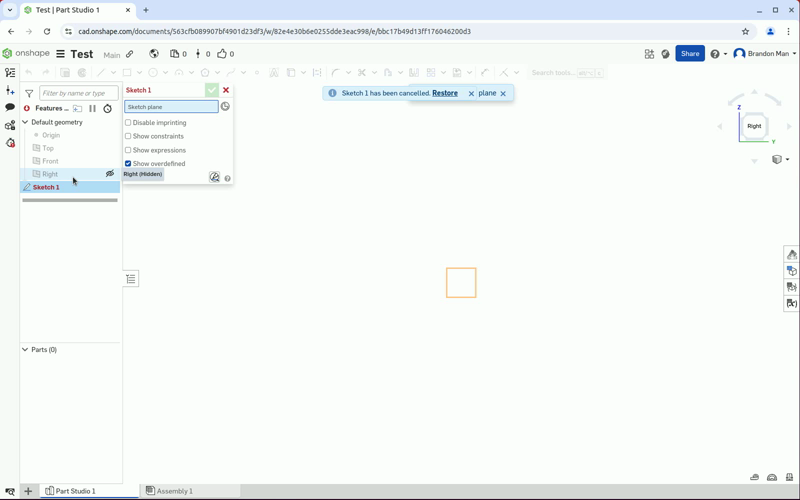
click(73, 176)
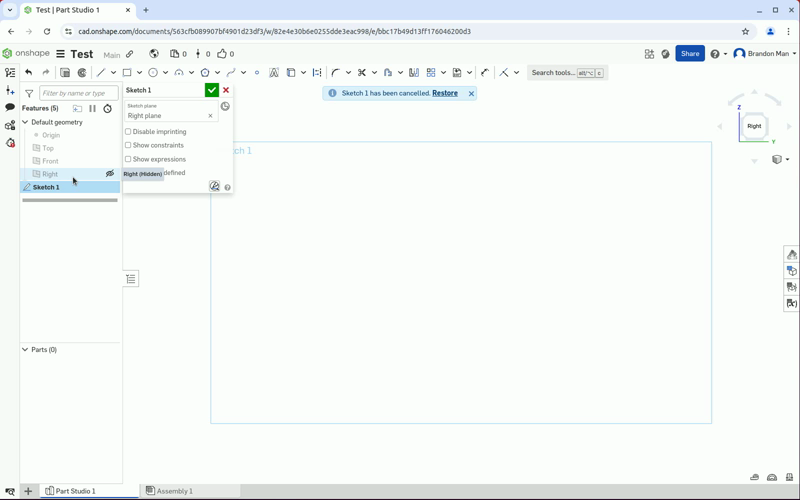
mouse_move(73, 352)
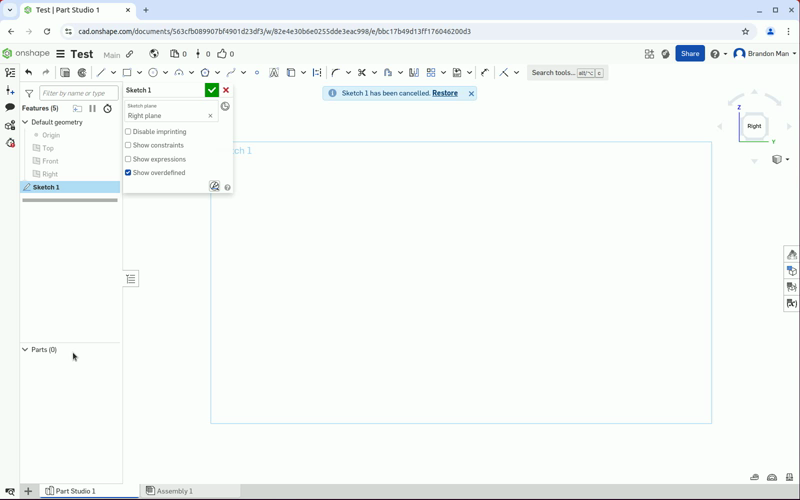
key(y)
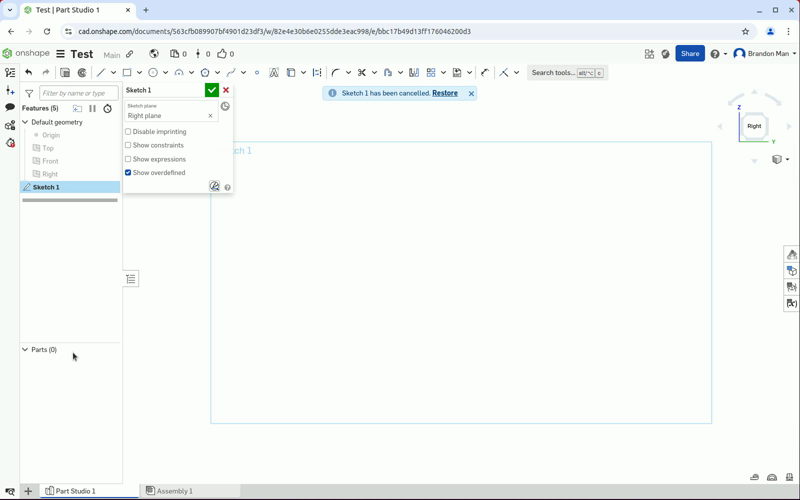
key(l)
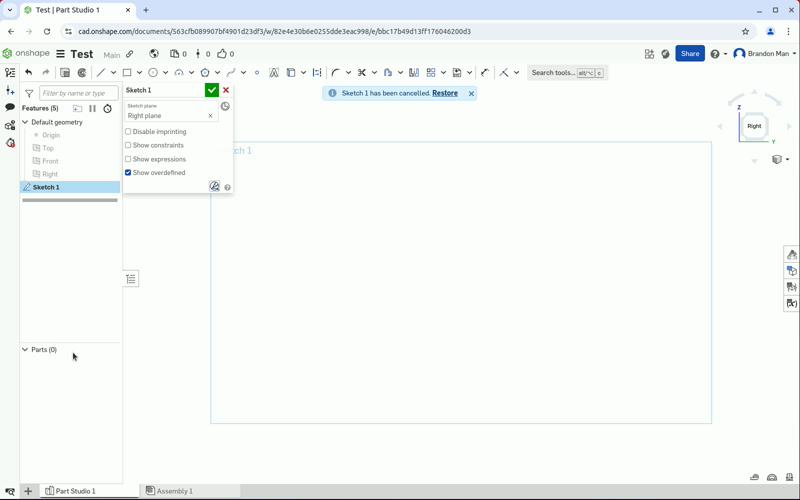
key_down(shift)
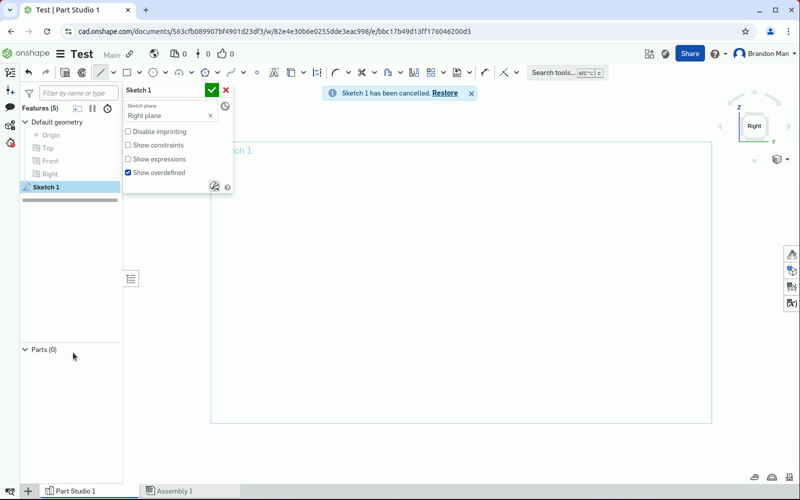
mouse_move(457, 285)
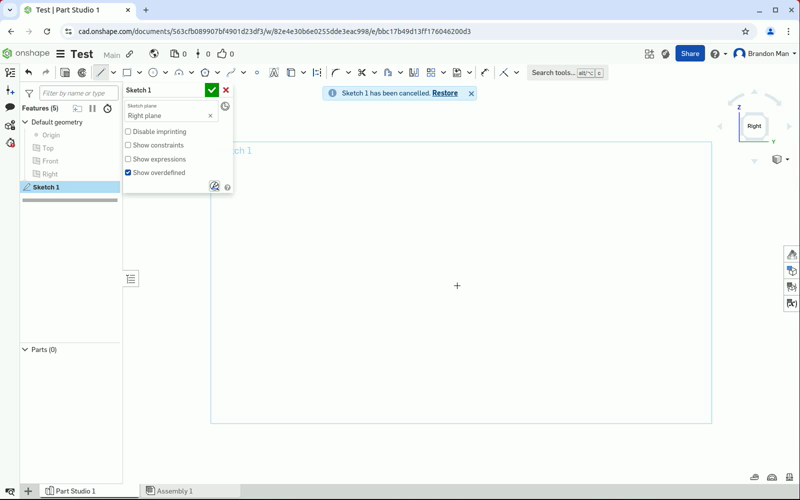
click(457, 285)
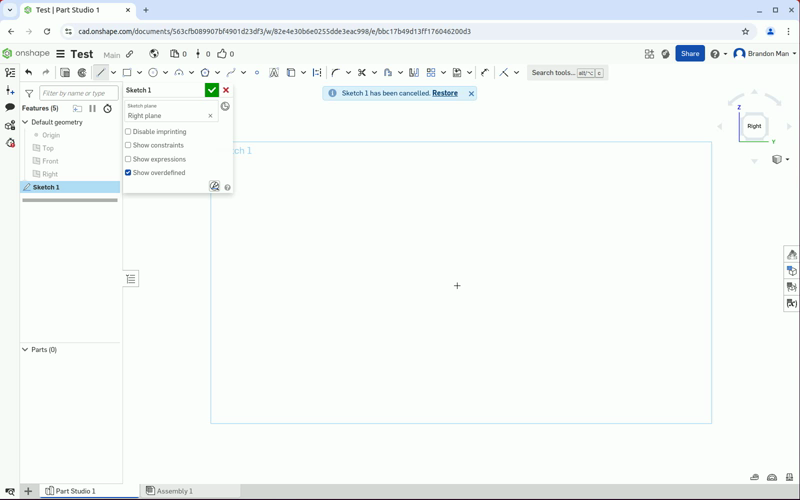
key_up(shift)
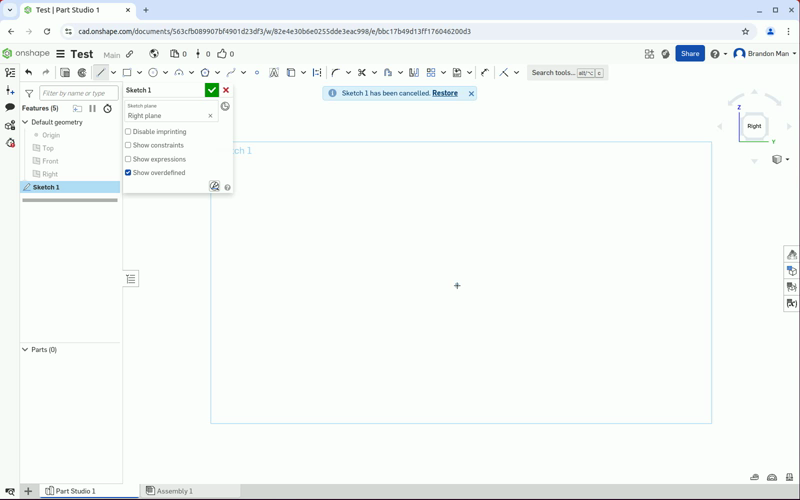
key_down(shift)
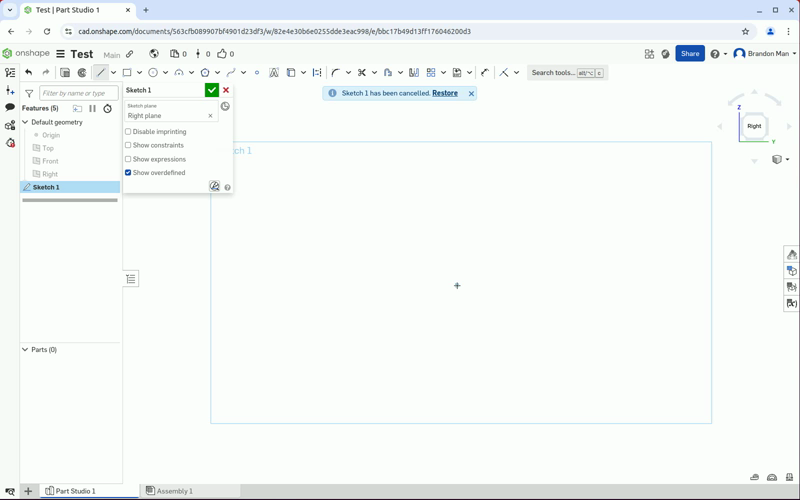
mouse_move(487, 285)
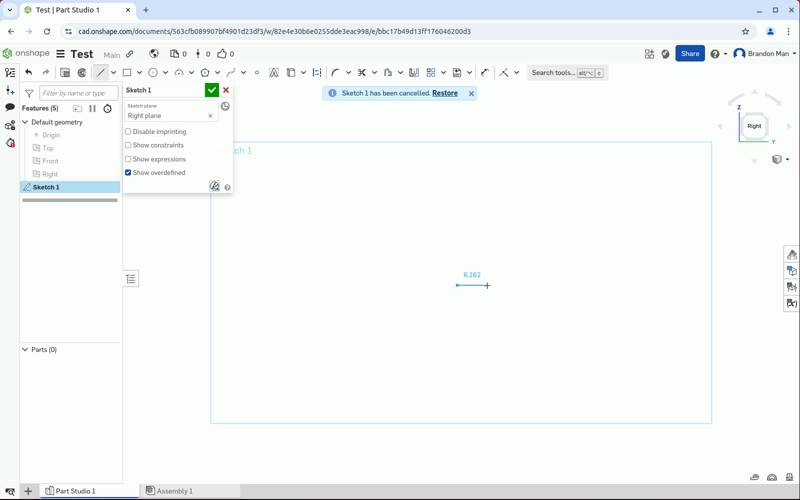
mouse_move(460, 285)
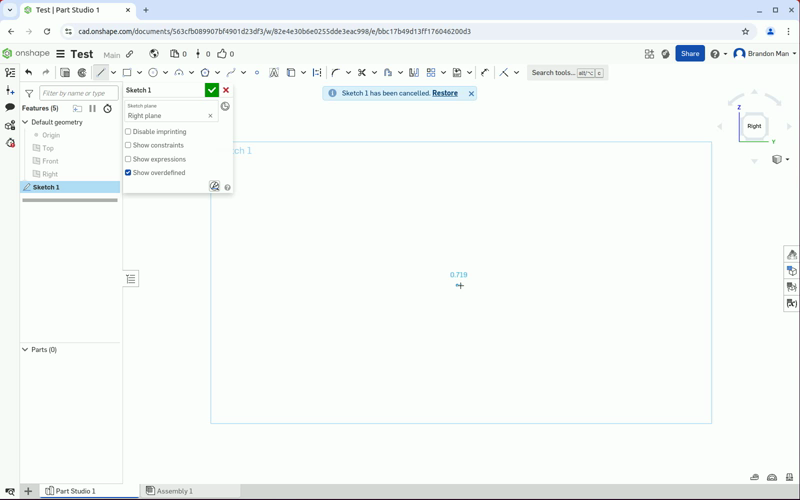
scroll(6)
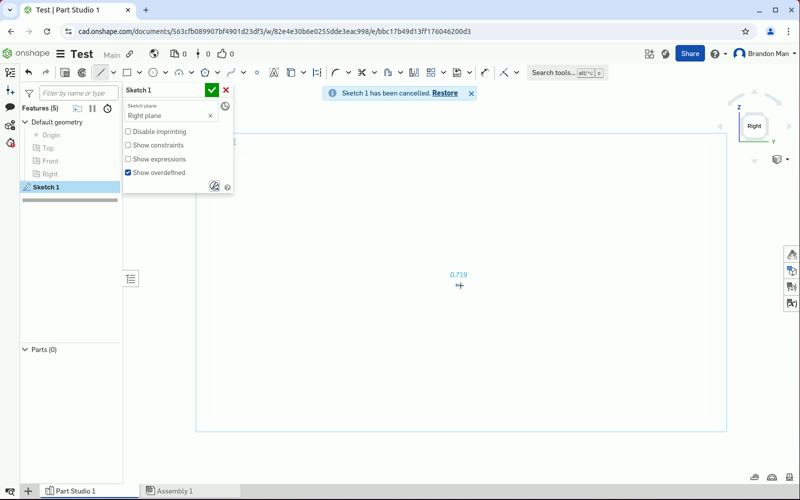
scroll(6)
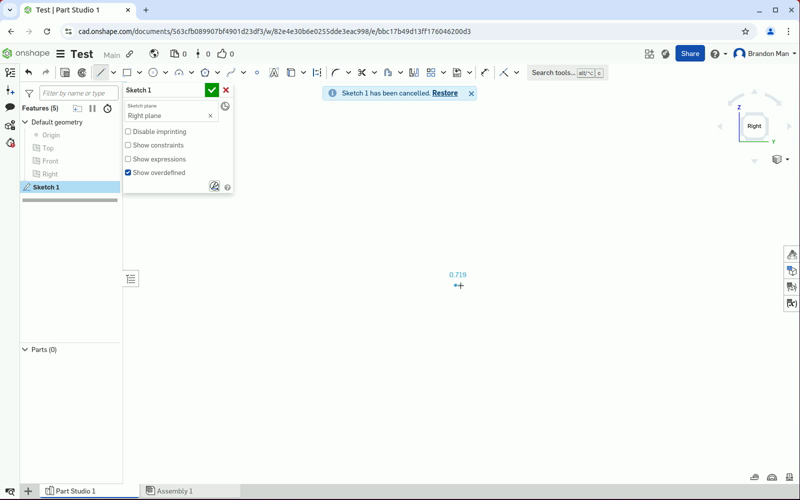
scroll(6)
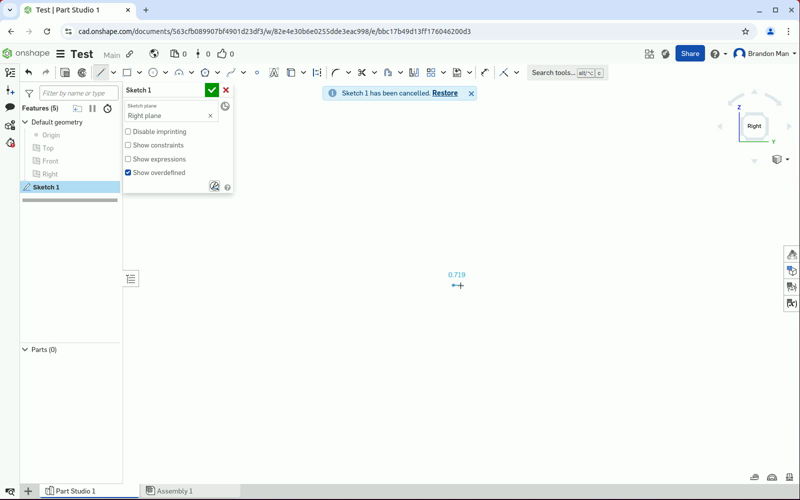
scroll(6)
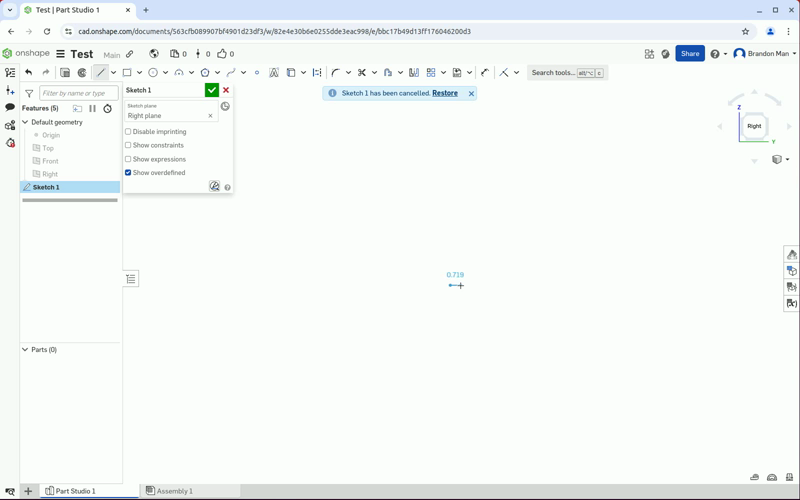
scroll(6)
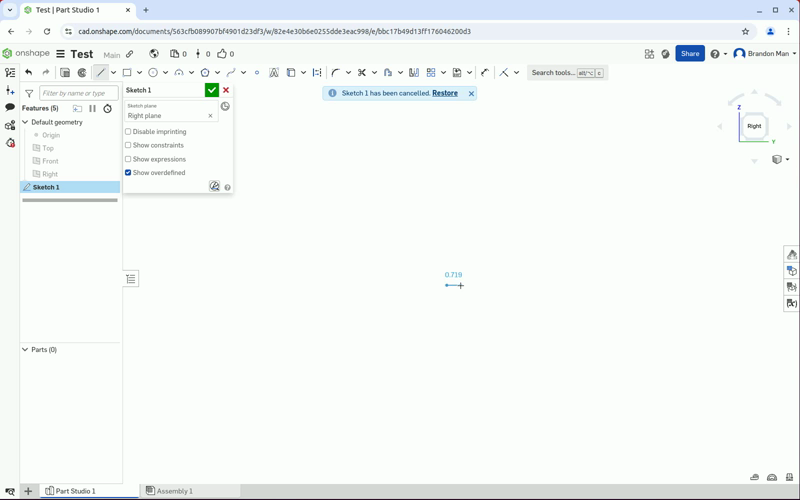
scroll(6)
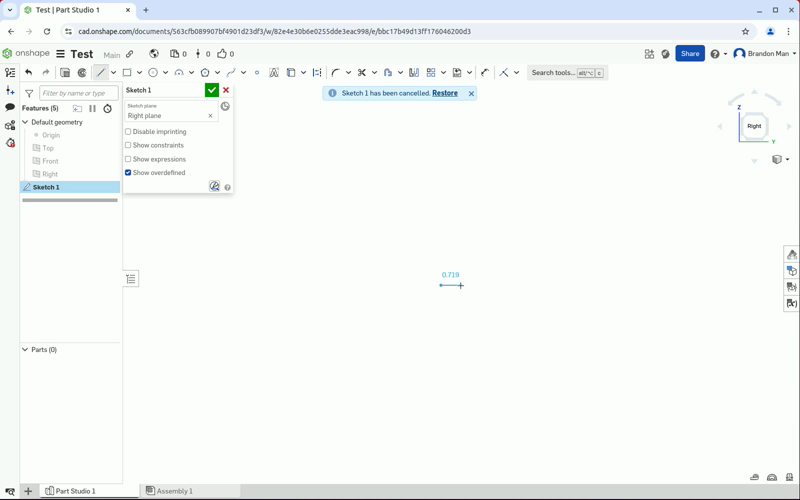
scroll(6)
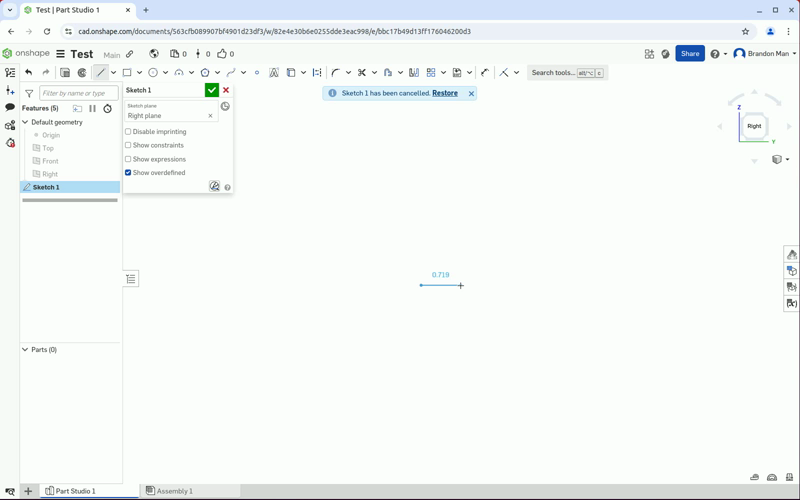
click(460, 285)
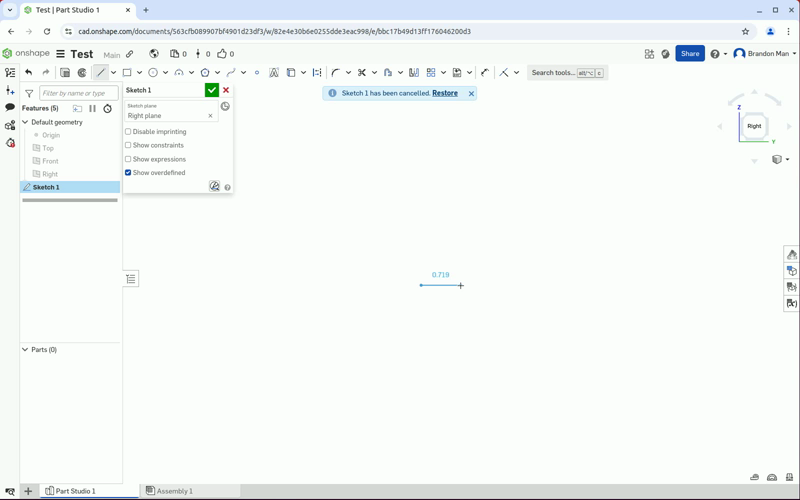
scroll(-6)
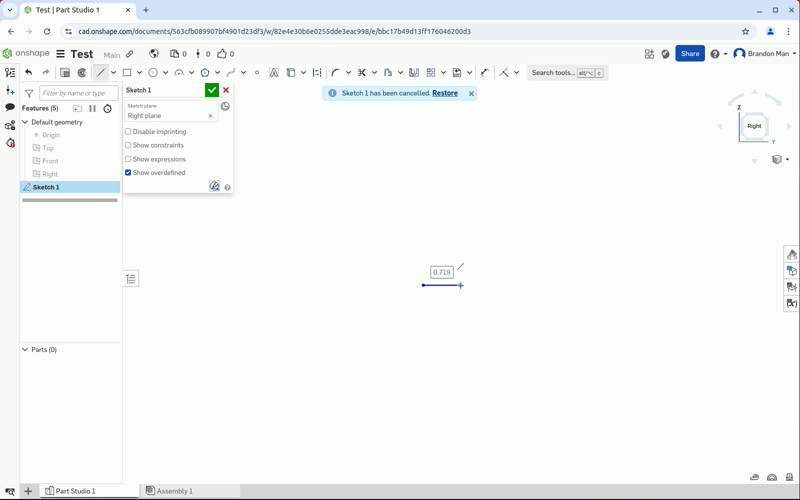
scroll(-6)
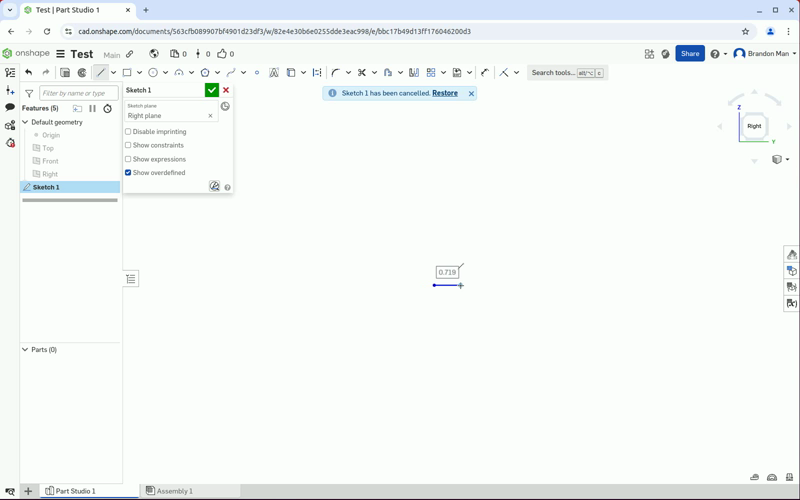
scroll(-6)
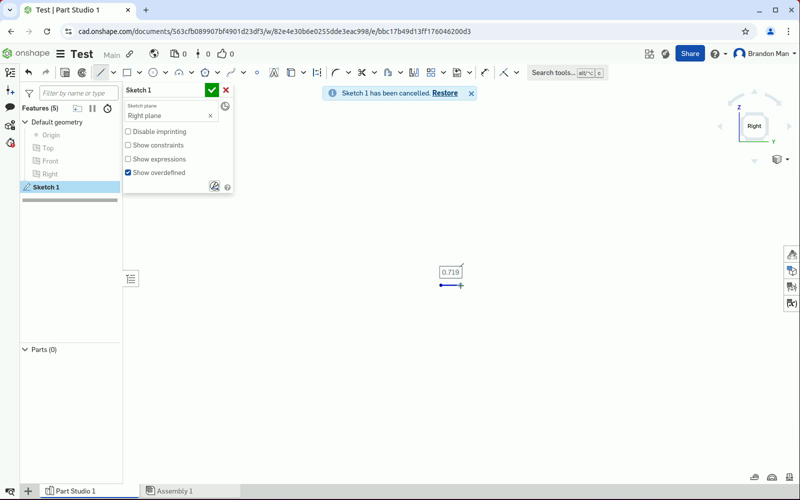
scroll(-6)
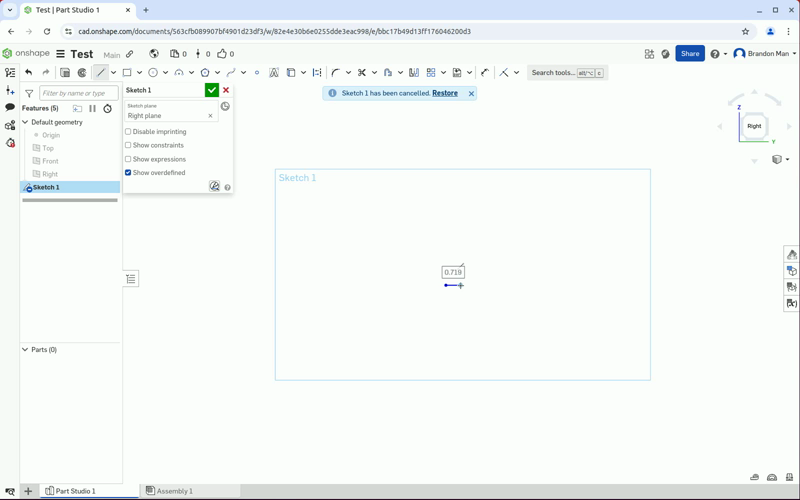
scroll(-6)
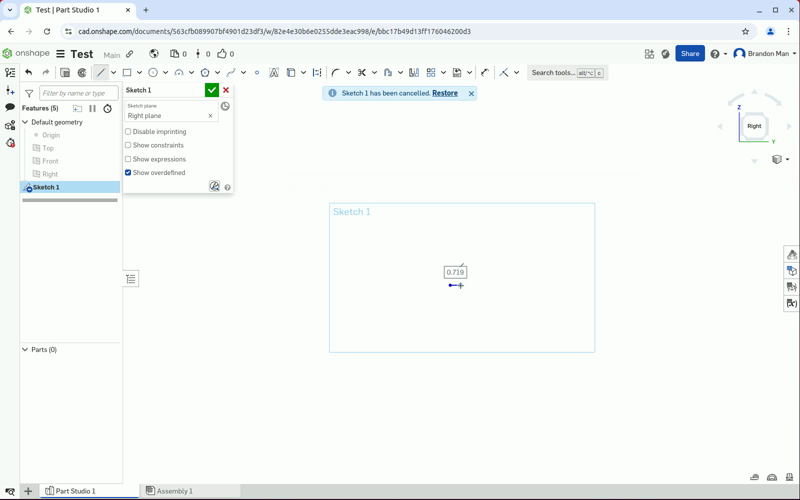
scroll(-6)
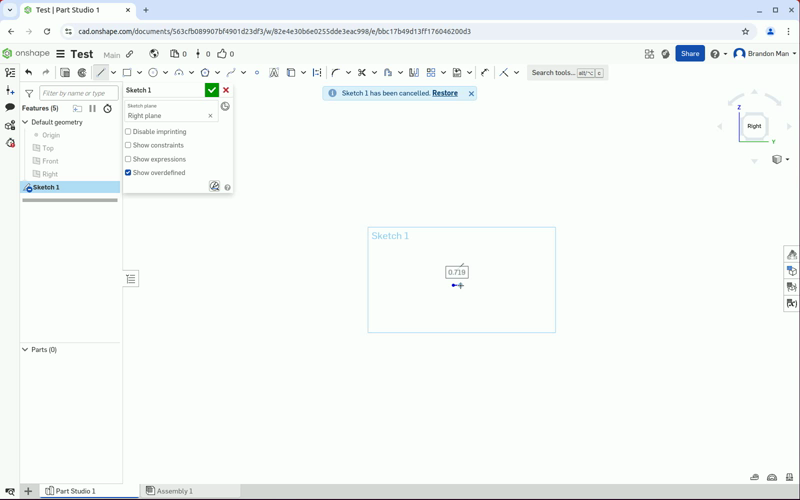
scroll(-6)
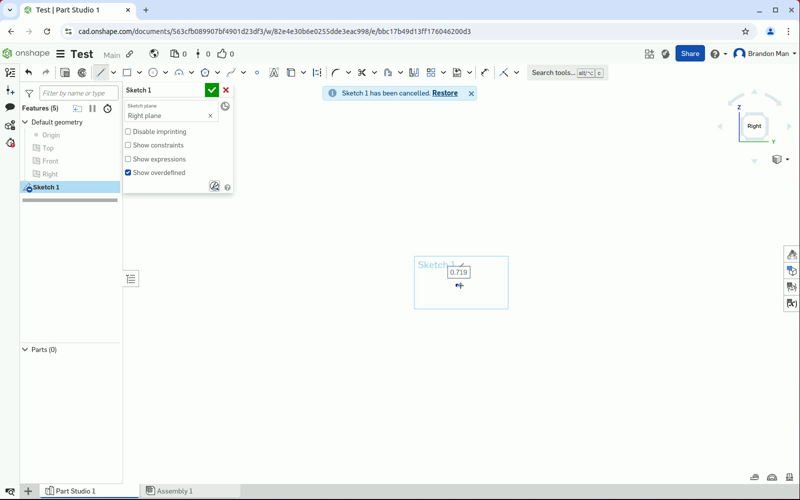
key_up(shift)
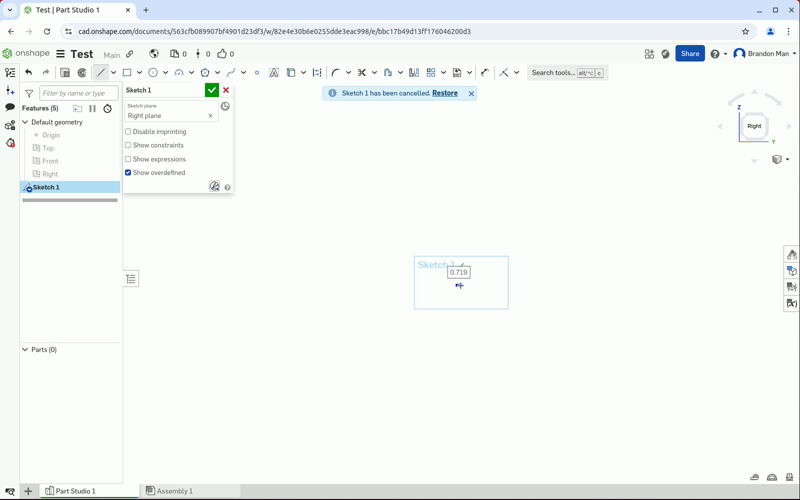
key_down(shift)
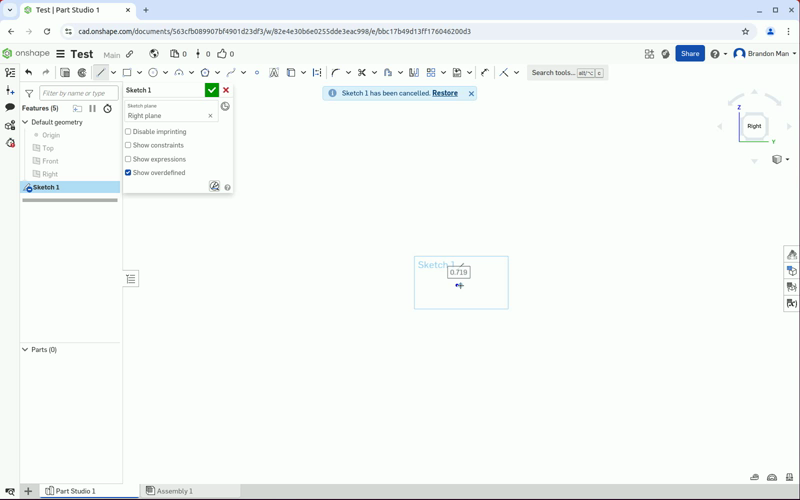
mouse_move(490, 285)
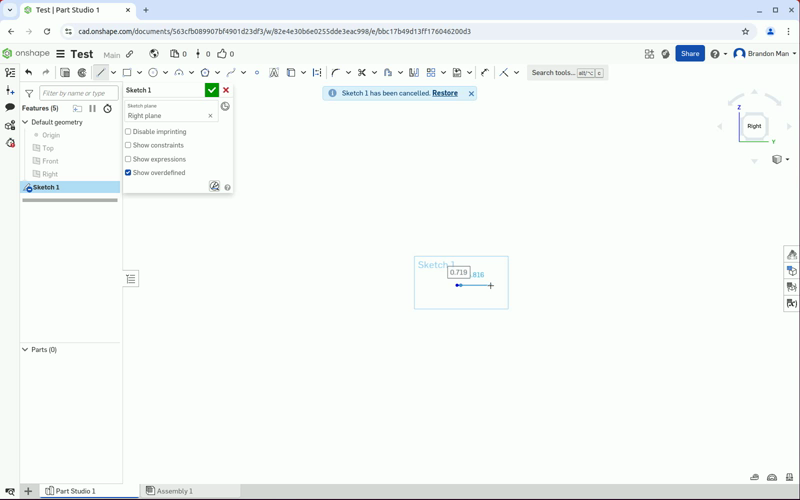
mouse_move(464, 285)
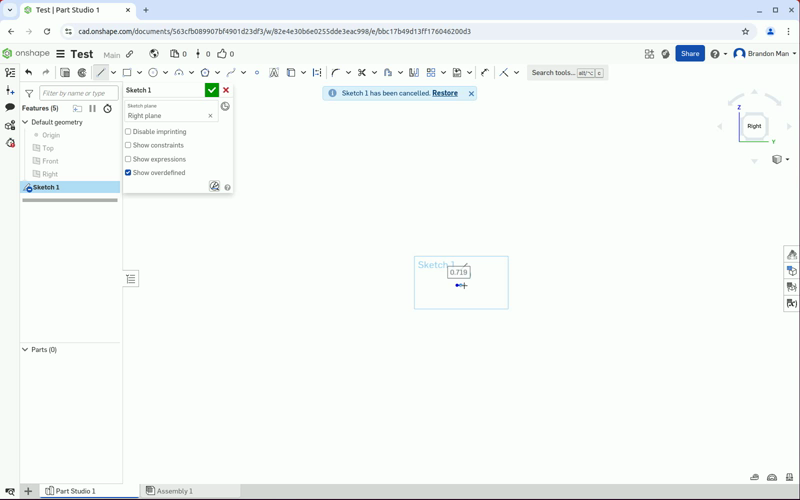
scroll(6)
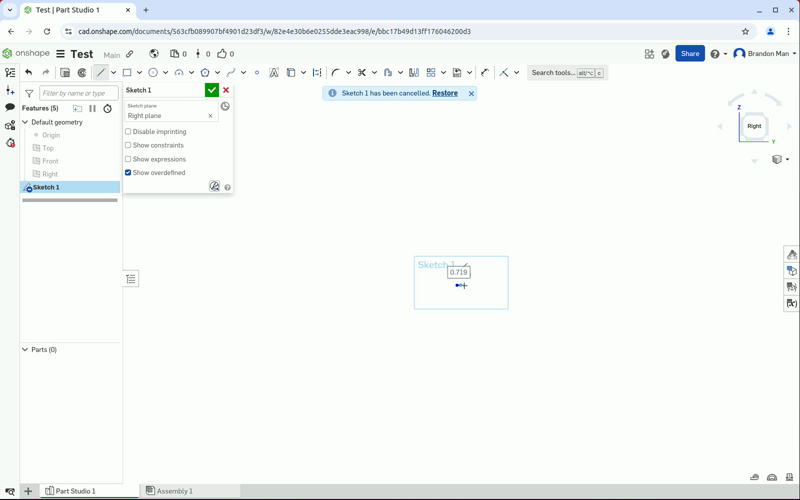
scroll(6)
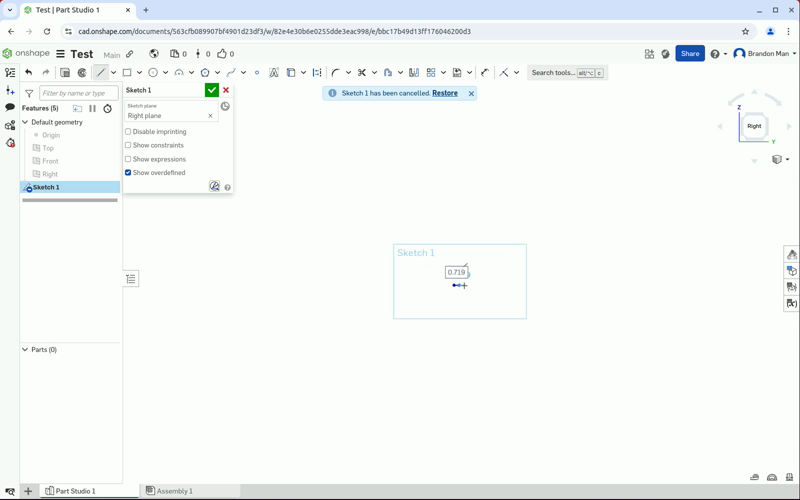
scroll(6)
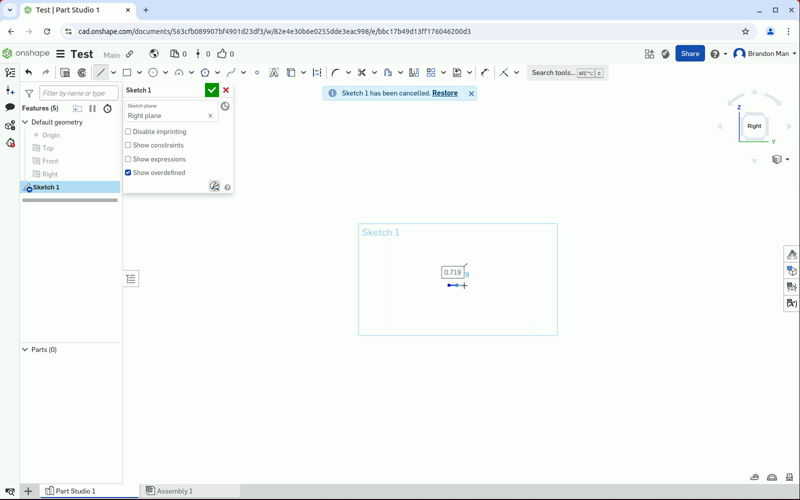
scroll(6)
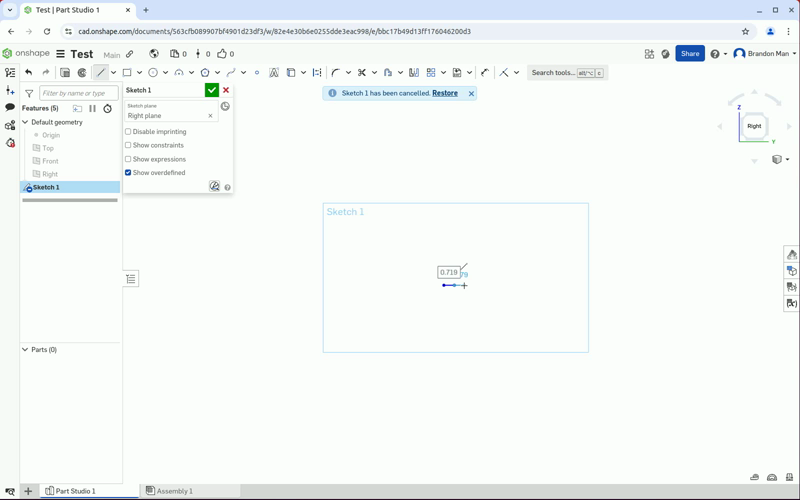
scroll(6)
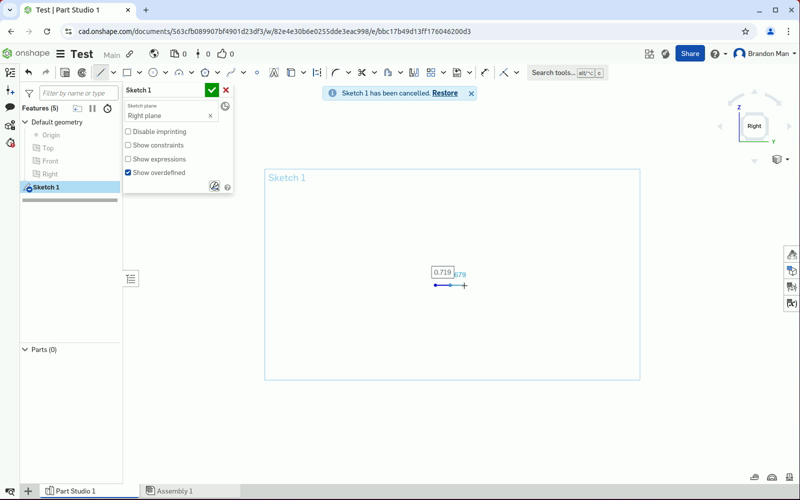
scroll(6)
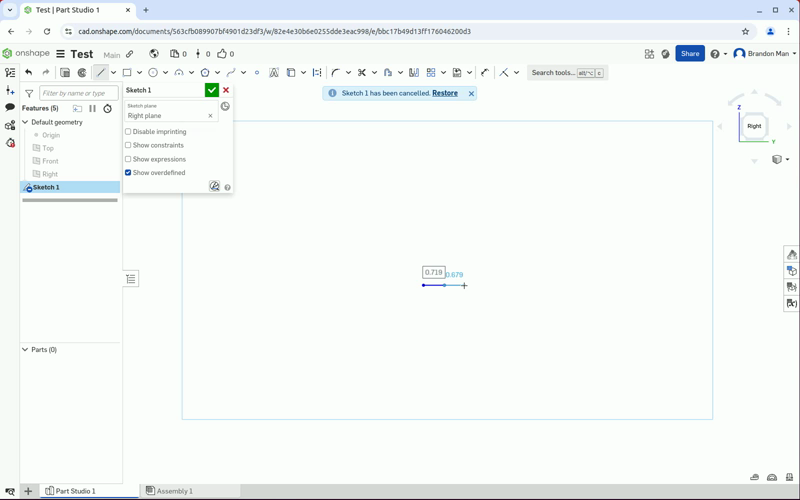
scroll(6)
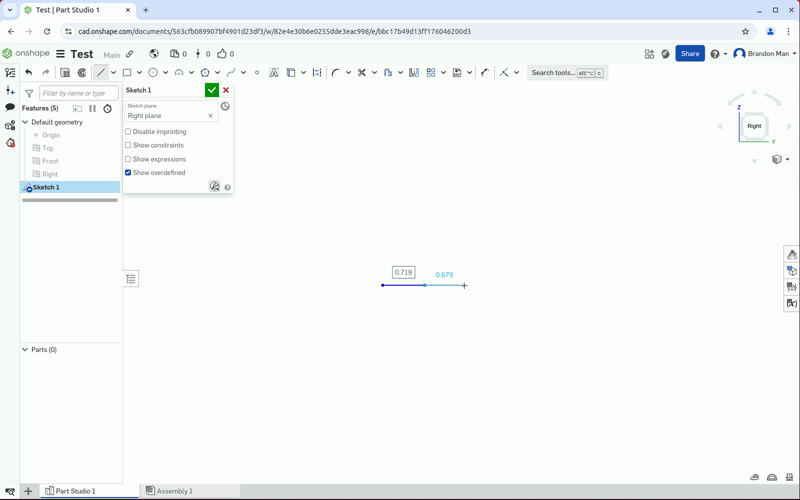
click(464, 285)
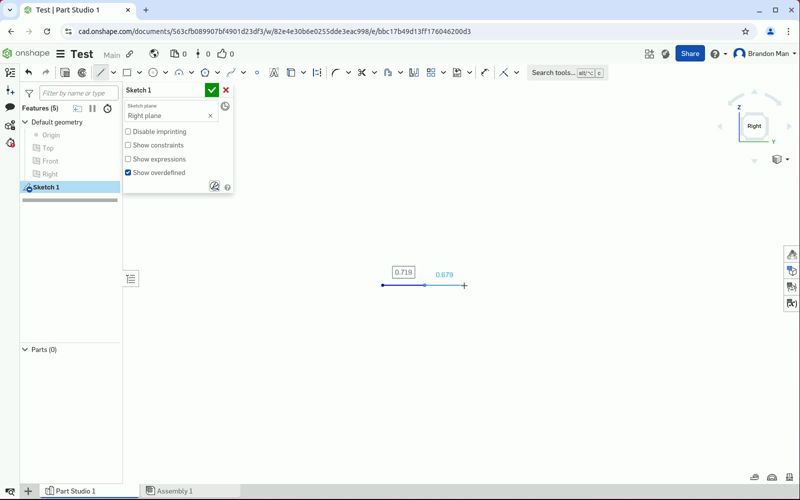
scroll(-6)
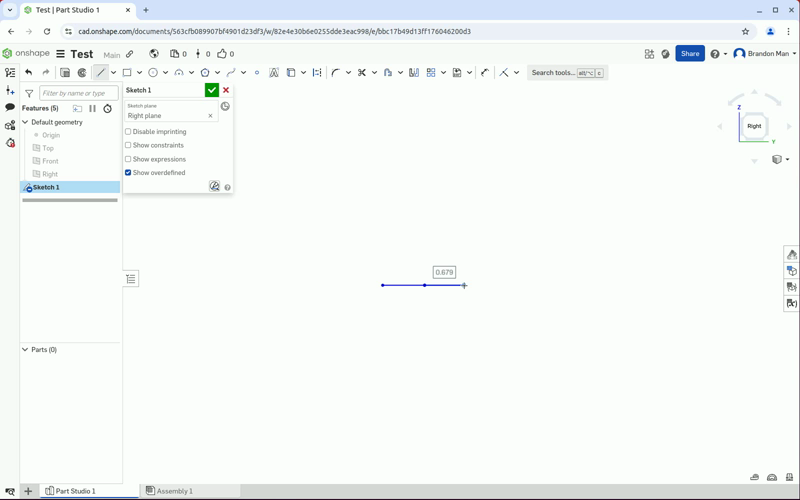
scroll(-6)
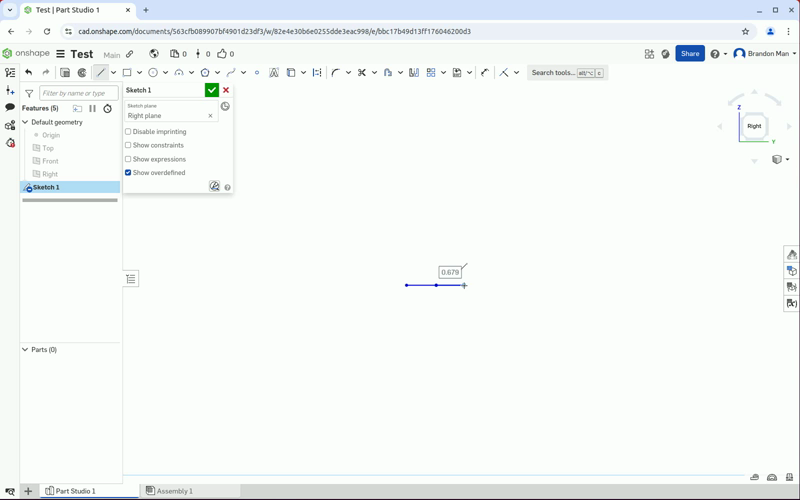
scroll(-6)
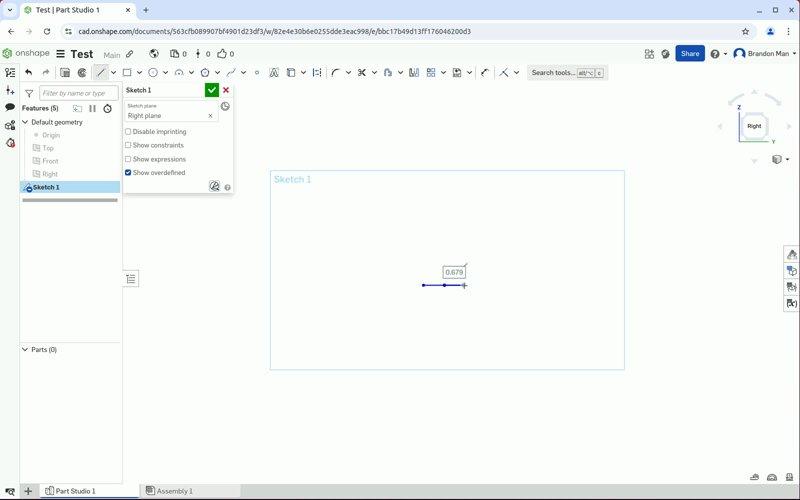
scroll(-6)
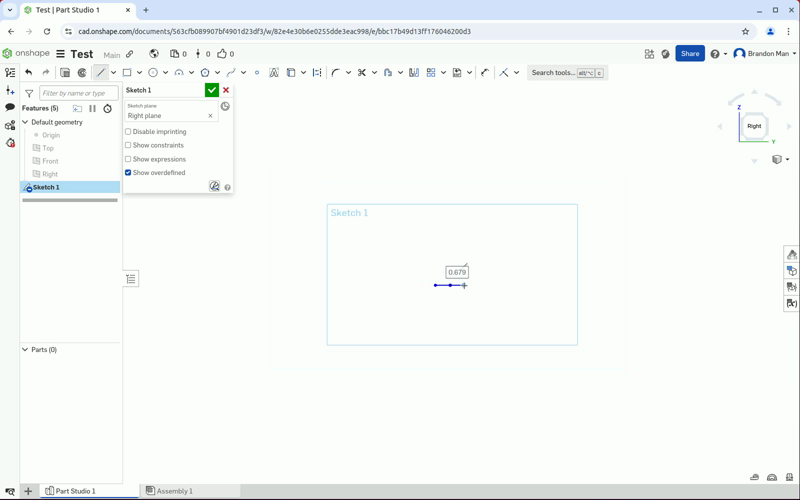
scroll(-6)
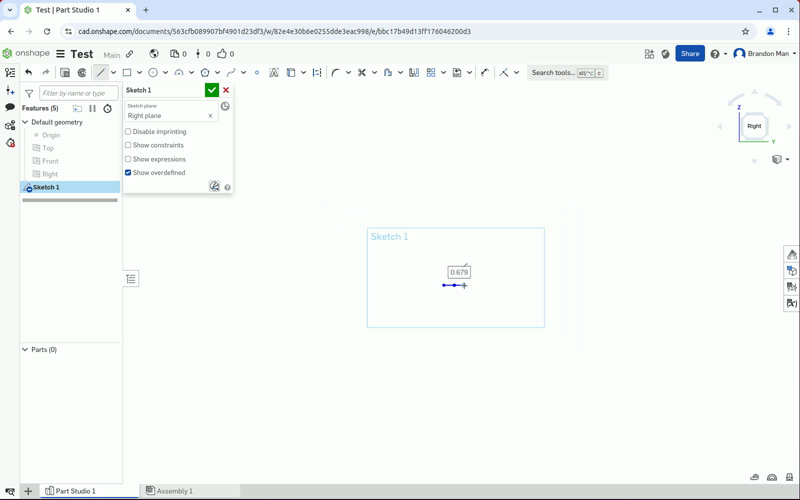
scroll(-6)
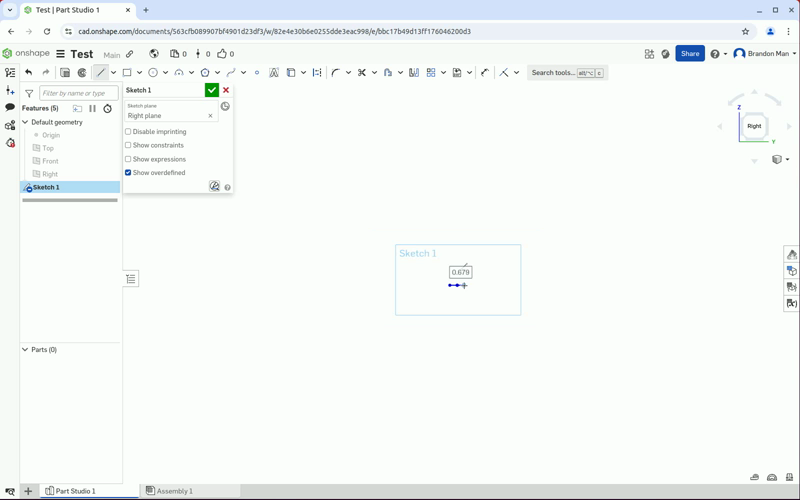
scroll(-6)
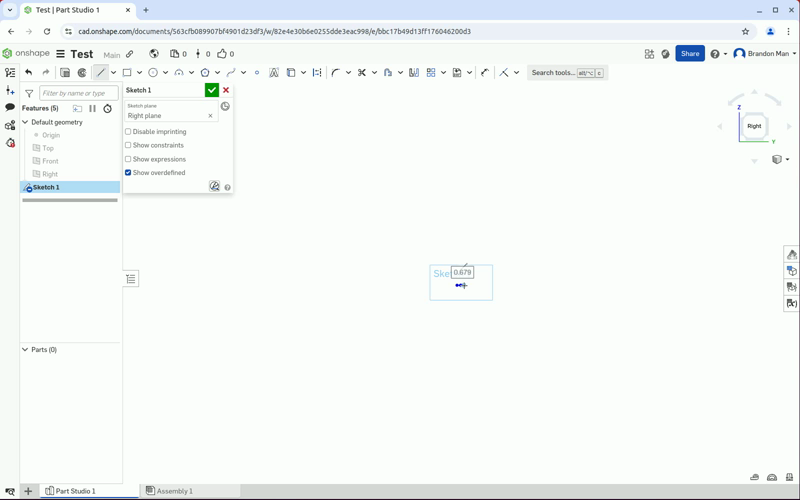
key_up(shift)
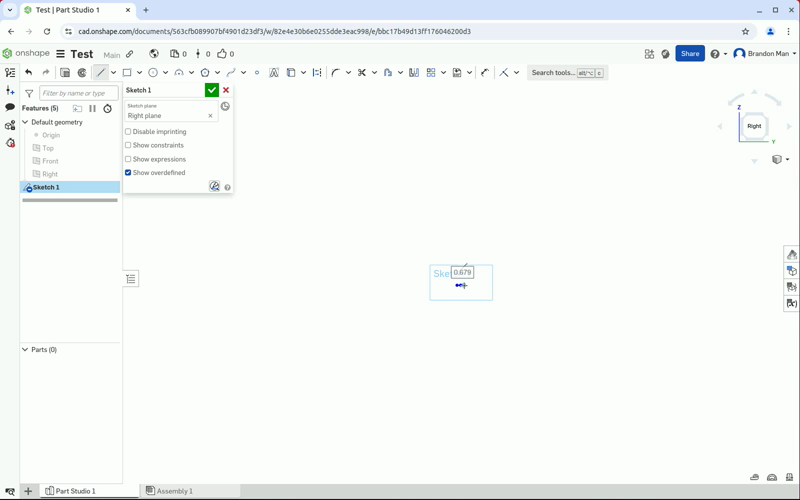
key_down(shift)
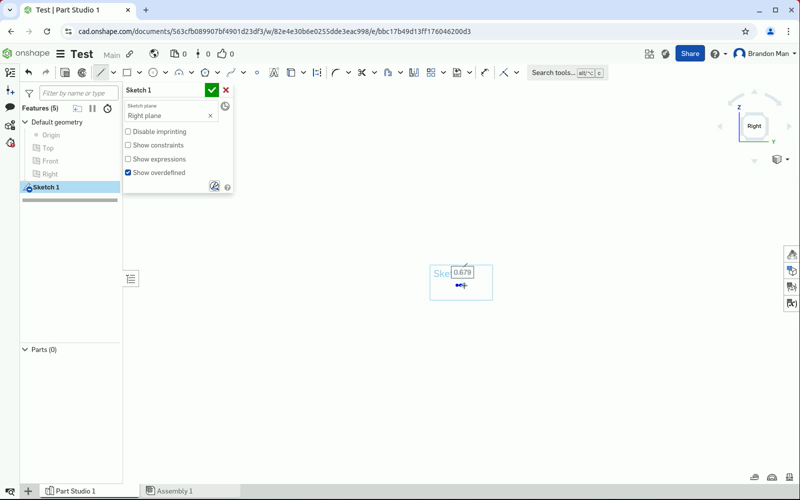
mouse_move(494, 285)
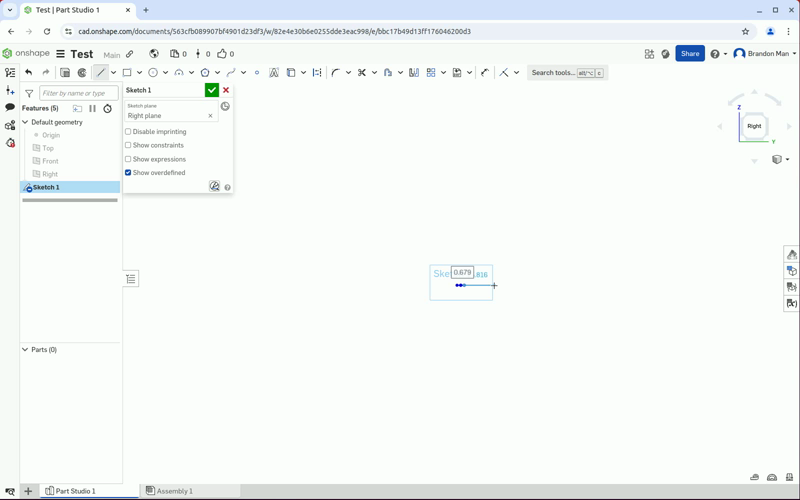
mouse_move(464, 278)
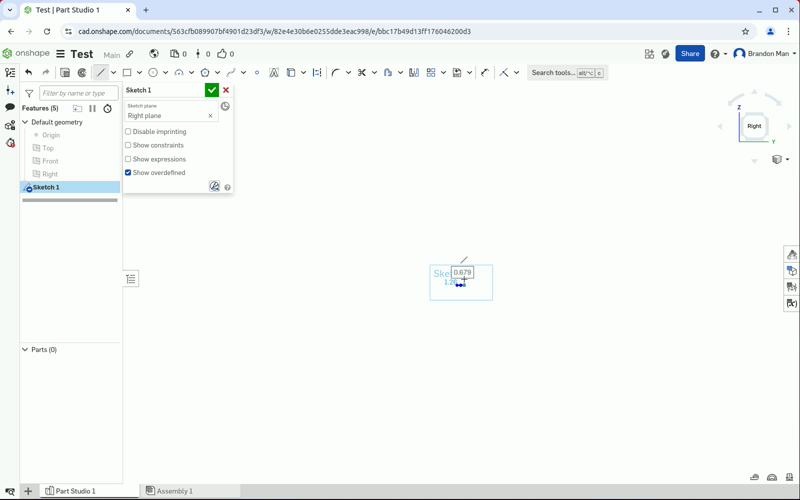
scroll(6)
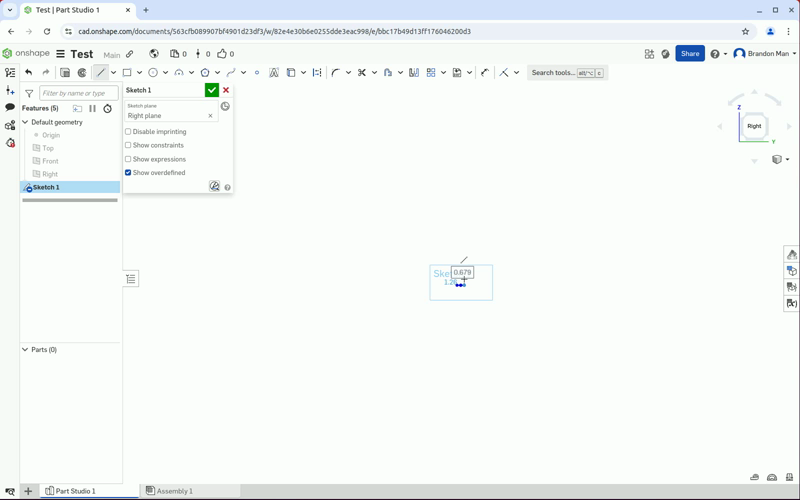
scroll(6)
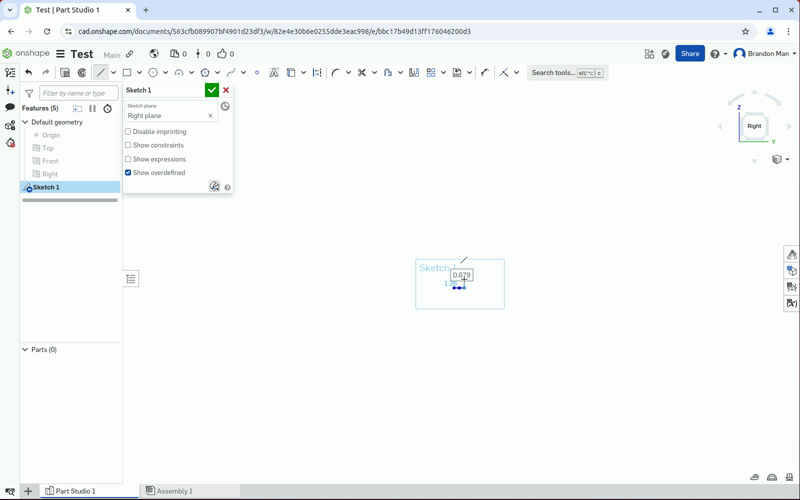
scroll(6)
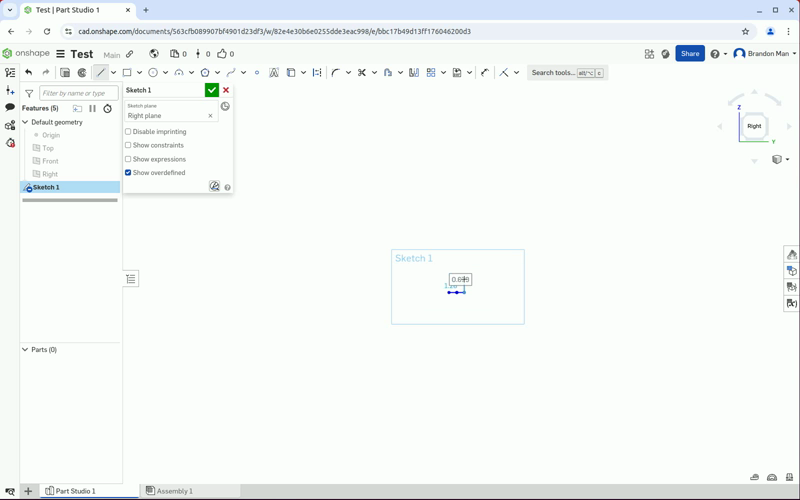
scroll(6)
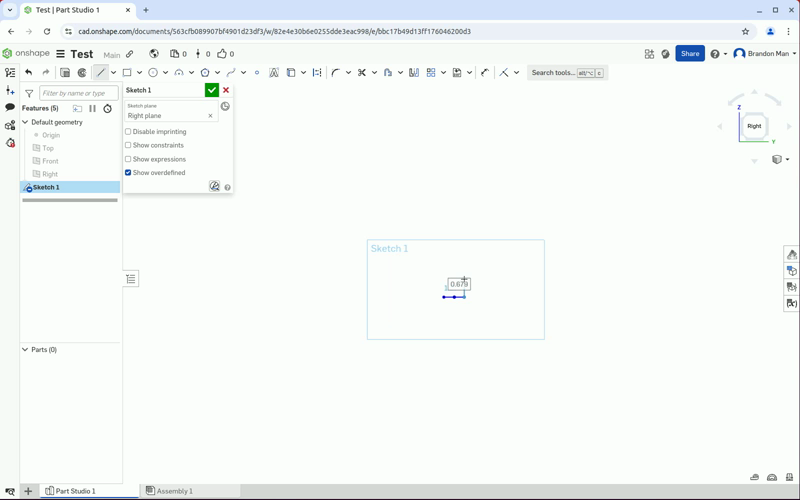
scroll(6)
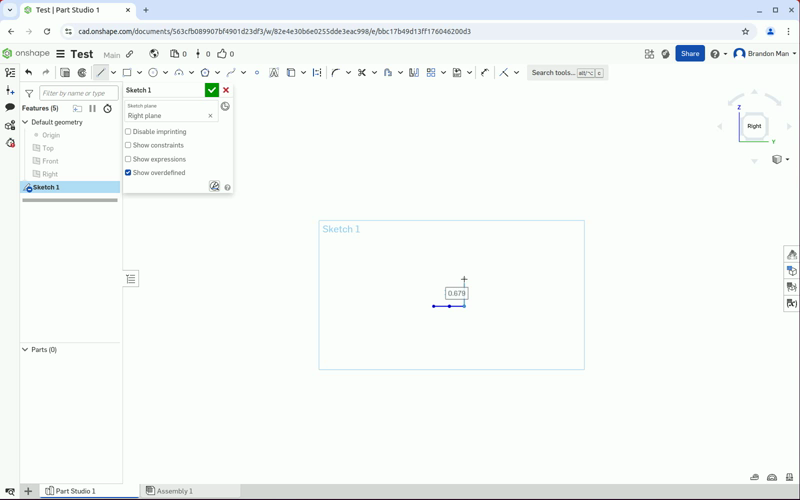
scroll(6)
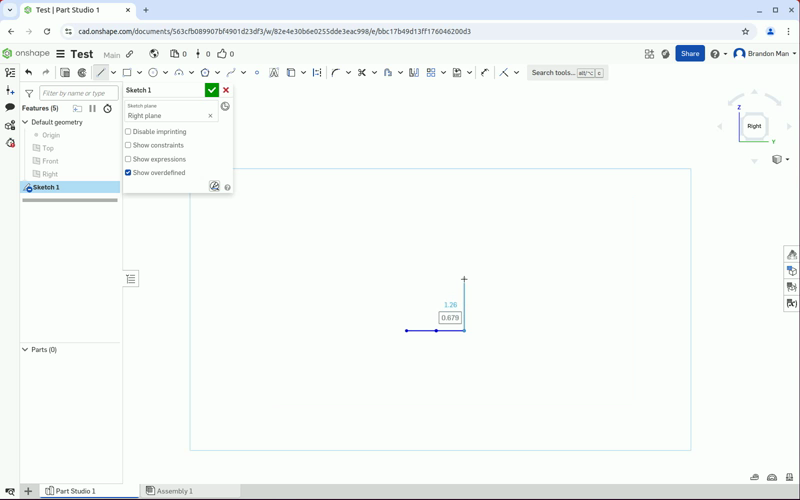
scroll(6)
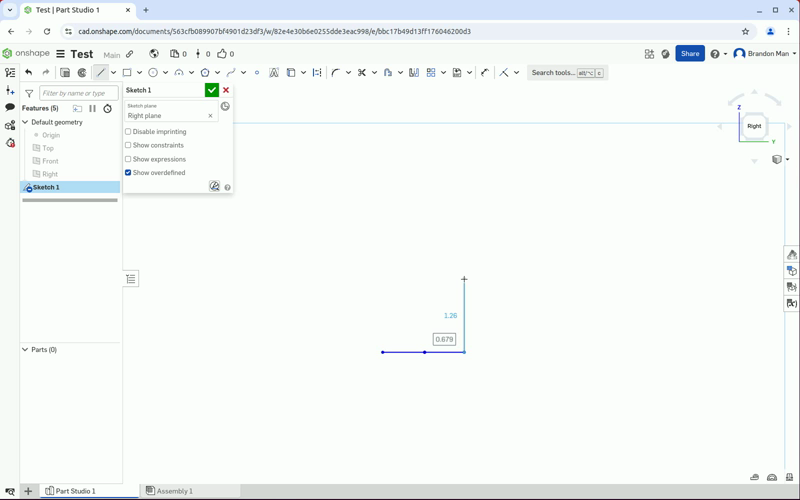
click(464, 278)
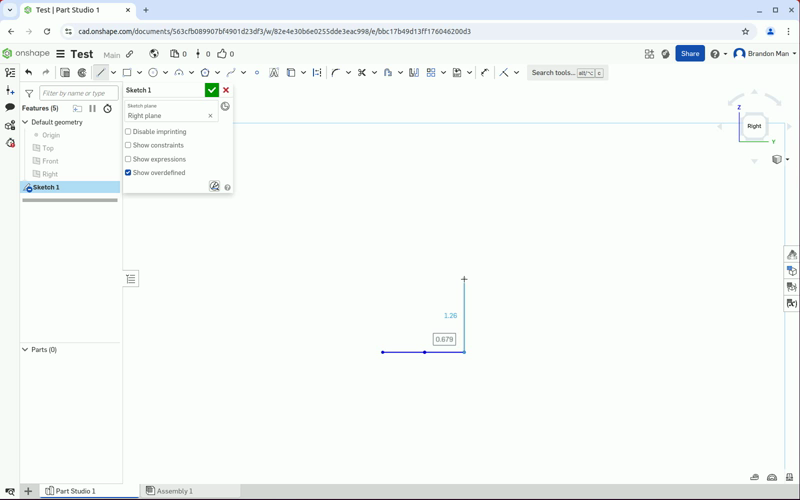
scroll(-6)
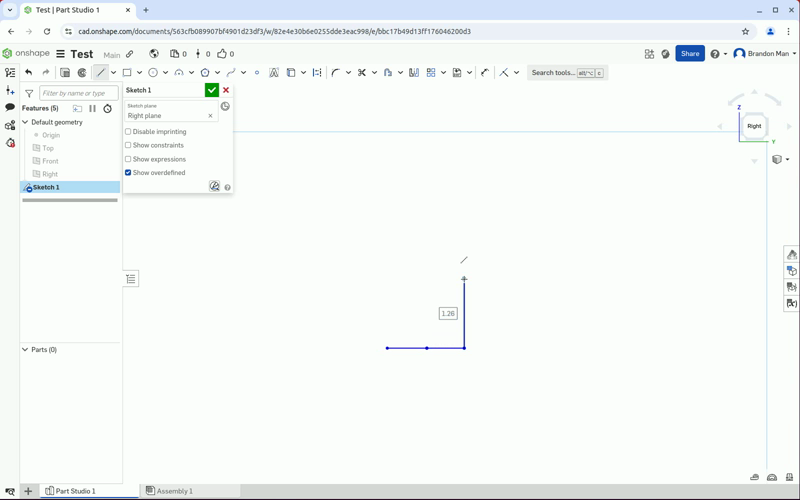
scroll(-6)
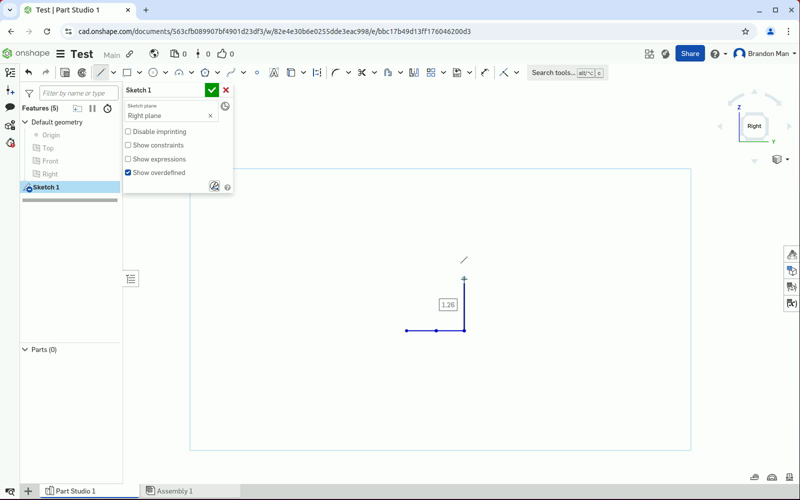
scroll(-6)
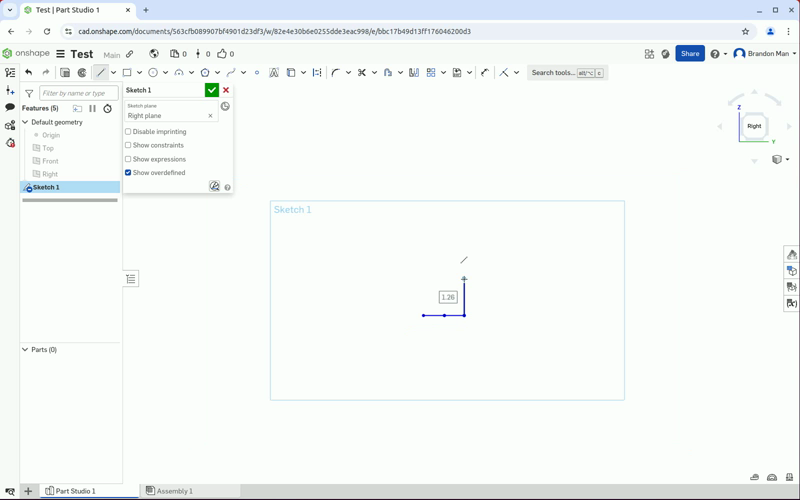
scroll(-6)
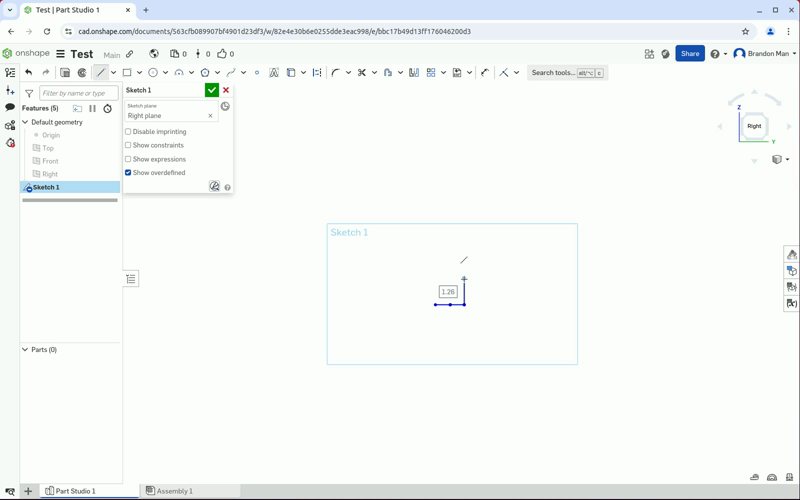
scroll(-6)
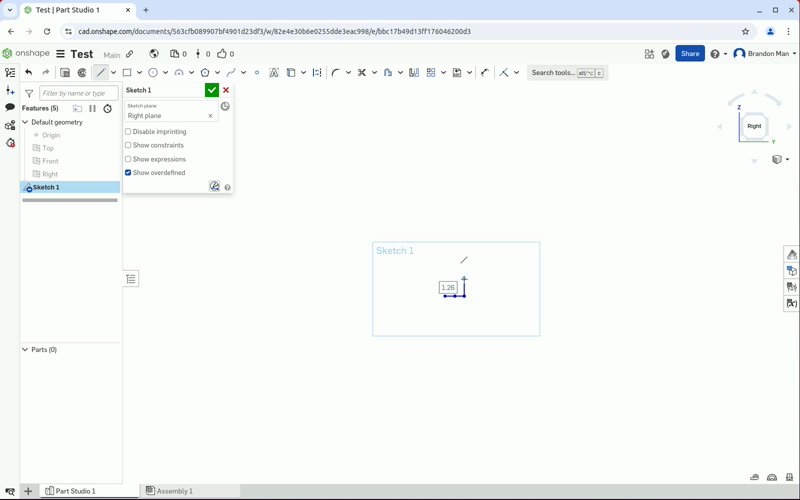
scroll(-6)
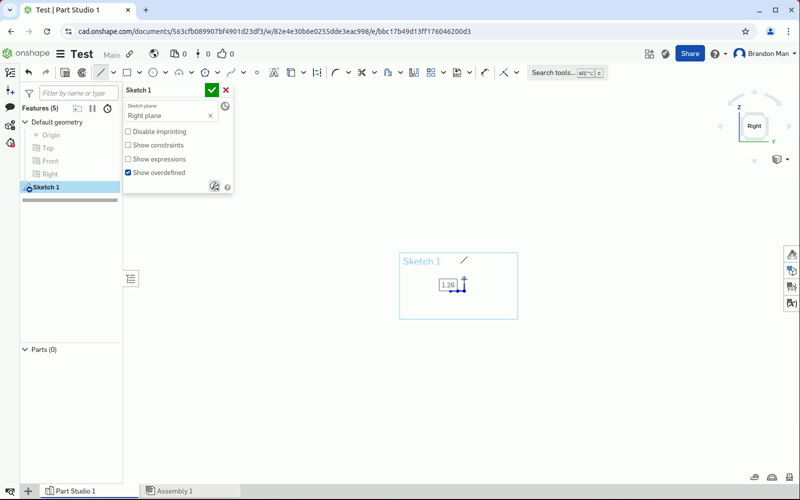
scroll(-6)
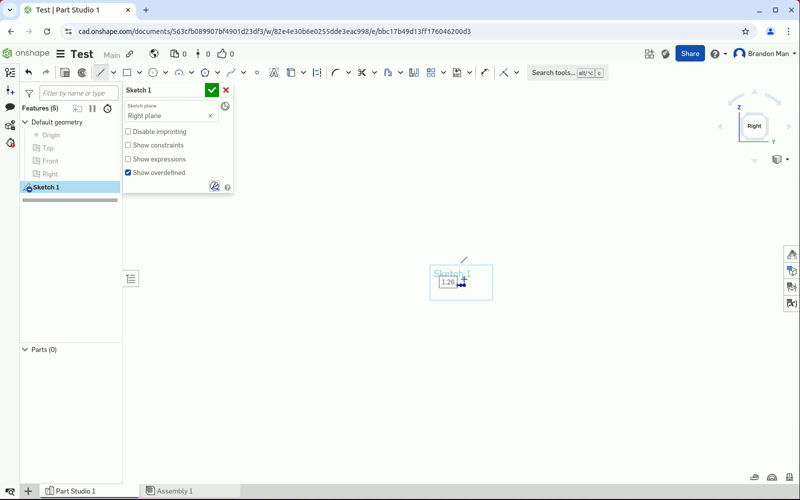
key_up(shift)
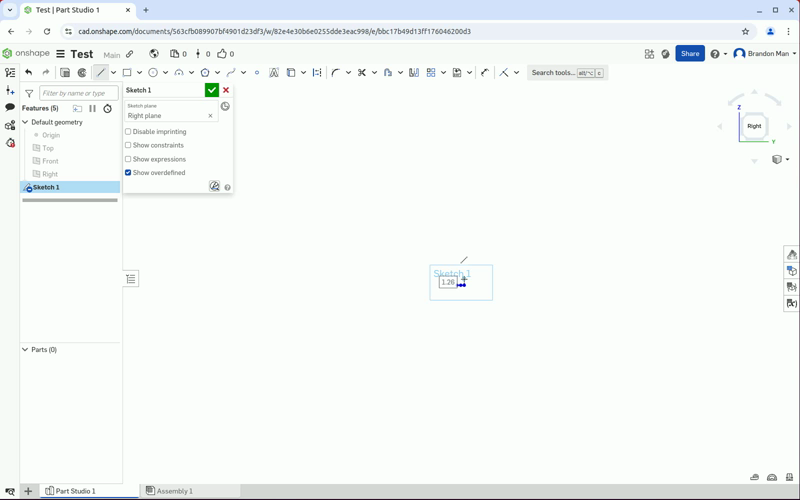
key_down(shift)
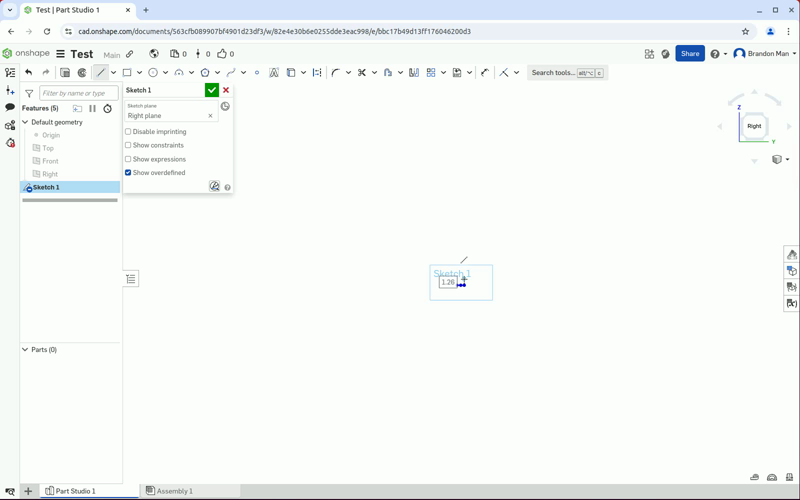
mouse_move(494, 278)
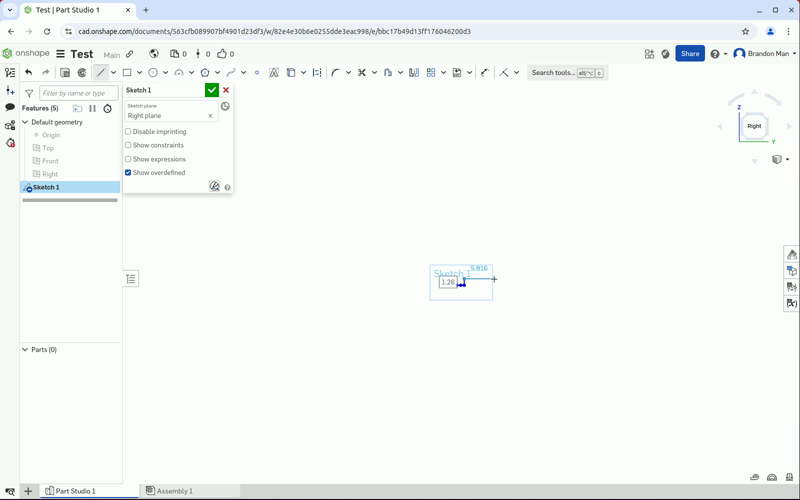
mouse_move(460, 278)
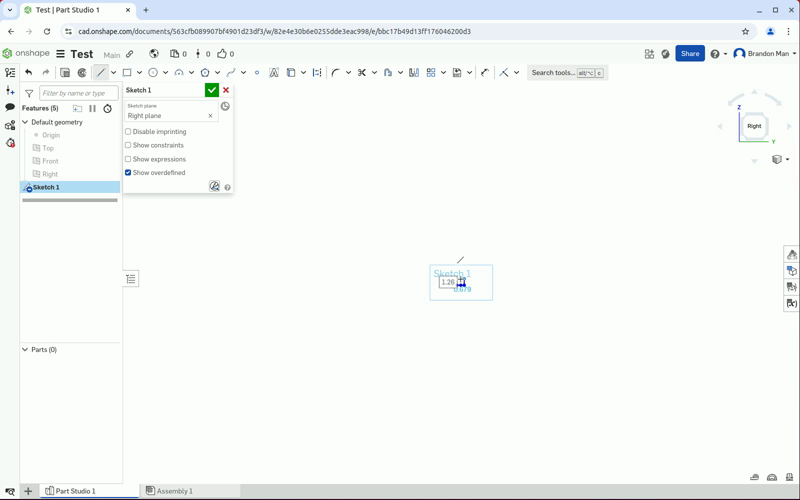
scroll(6)
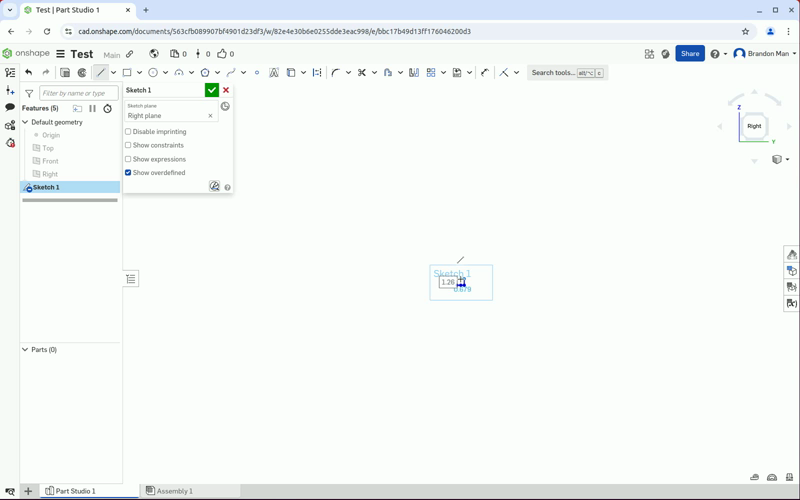
scroll(6)
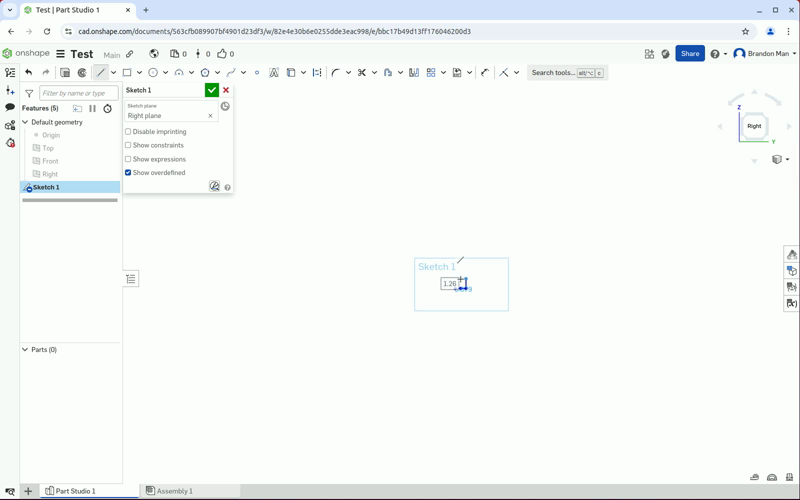
scroll(6)
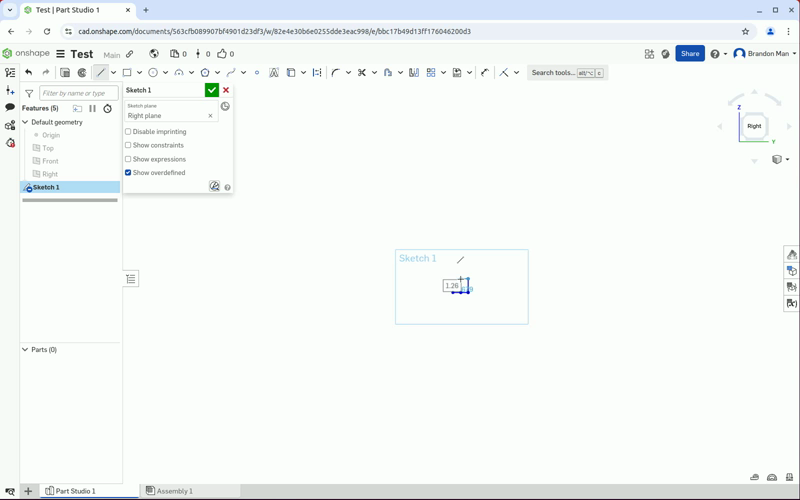
scroll(6)
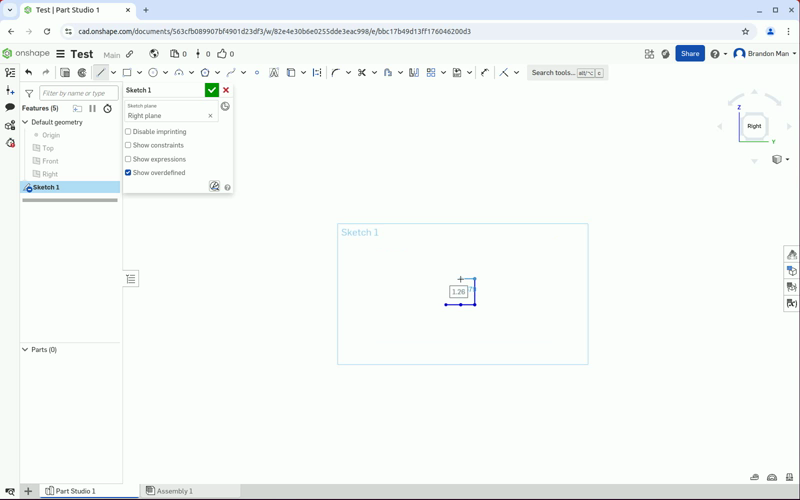
scroll(6)
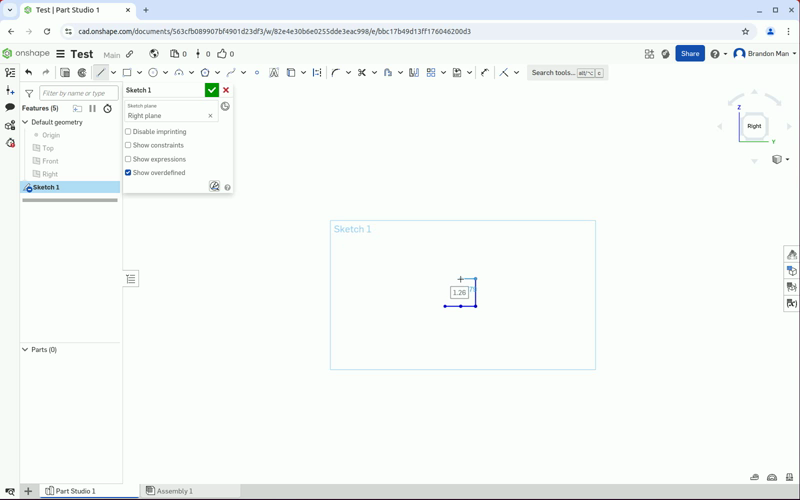
scroll(6)
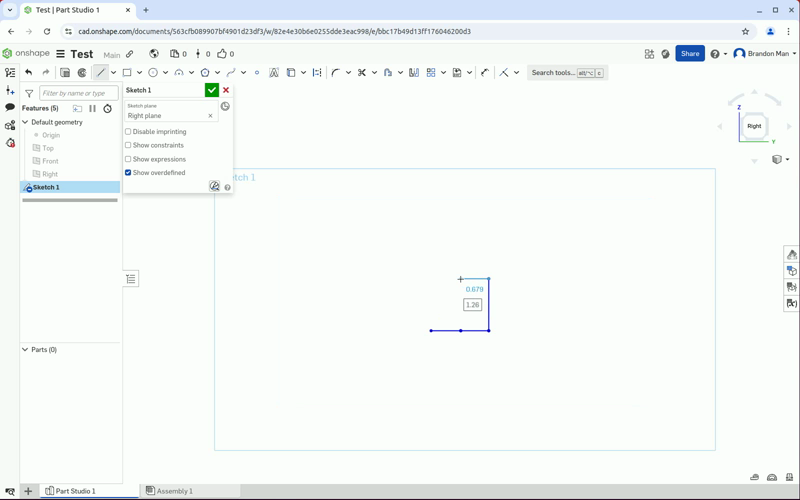
scroll(6)
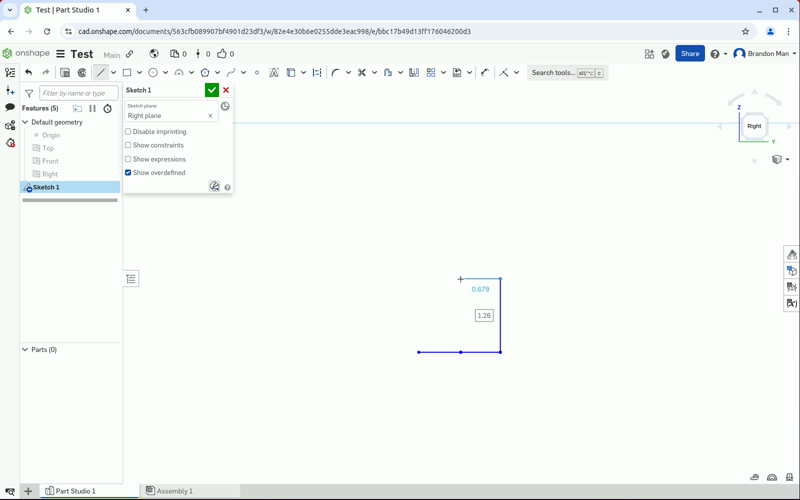
click(460, 278)
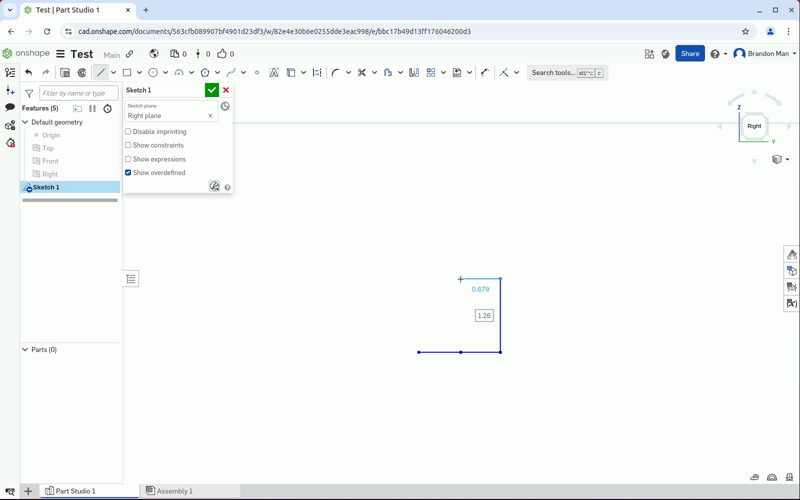
scroll(-6)
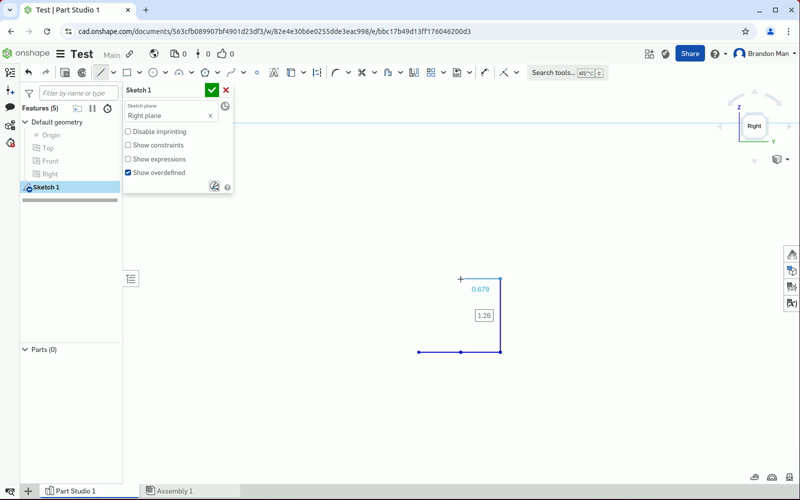
scroll(-6)
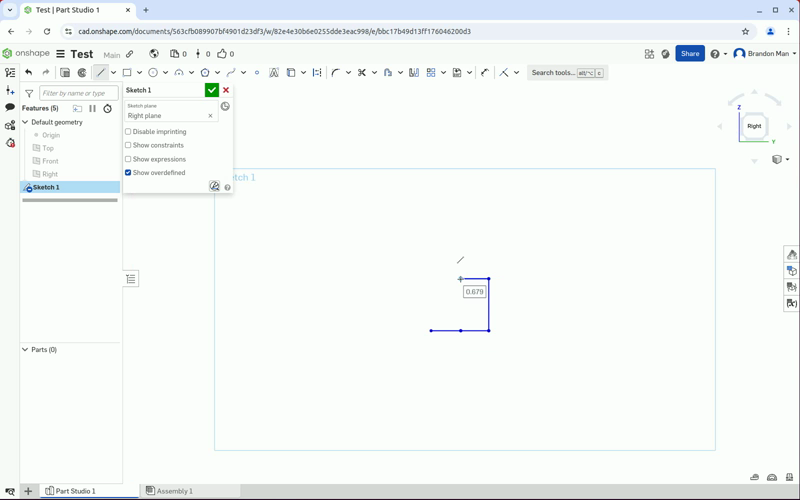
scroll(-6)
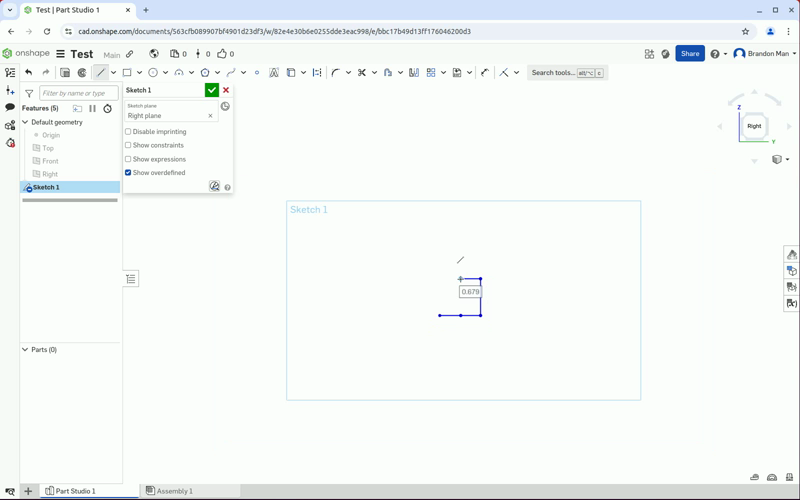
scroll(-6)
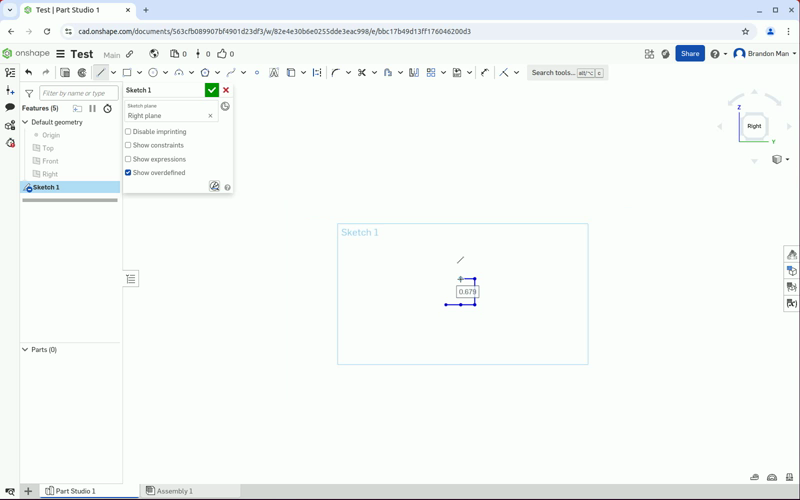
scroll(-6)
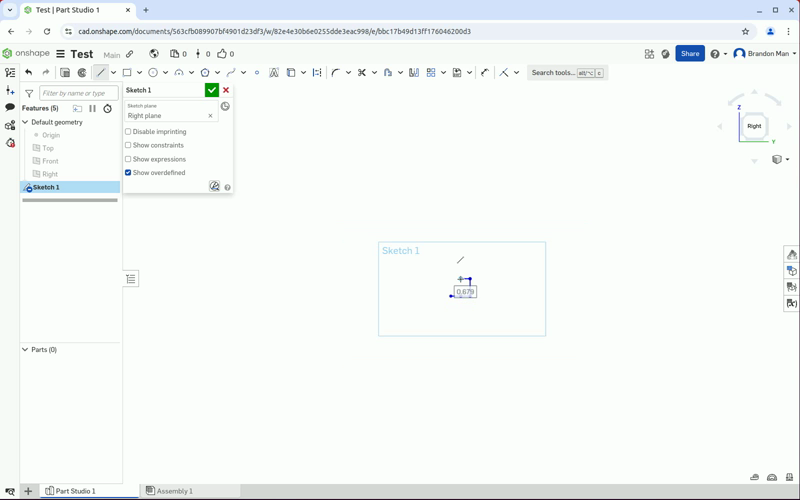
scroll(-6)
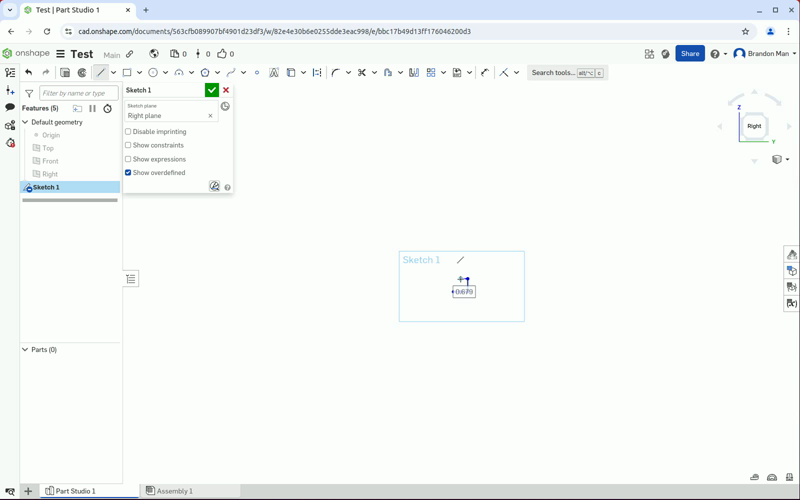
scroll(-6)
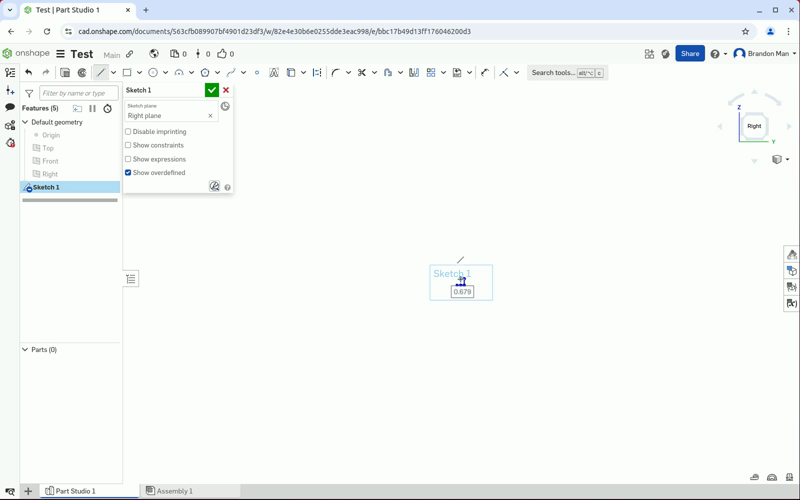
key_up(shift)
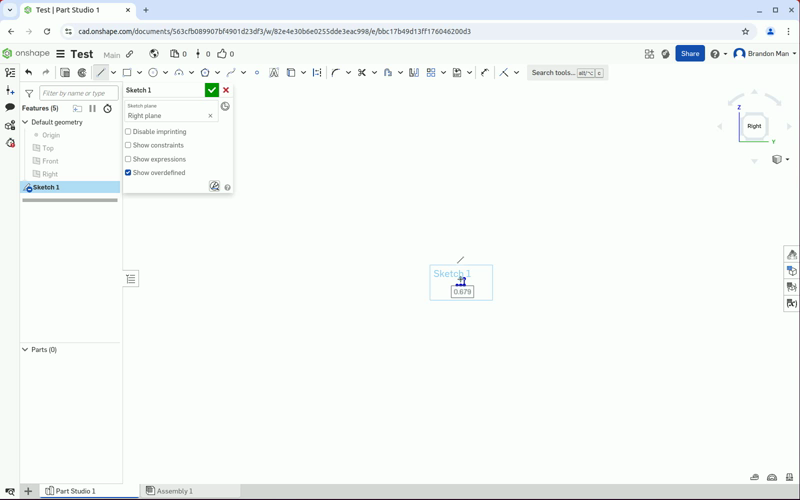
key_down(shift)
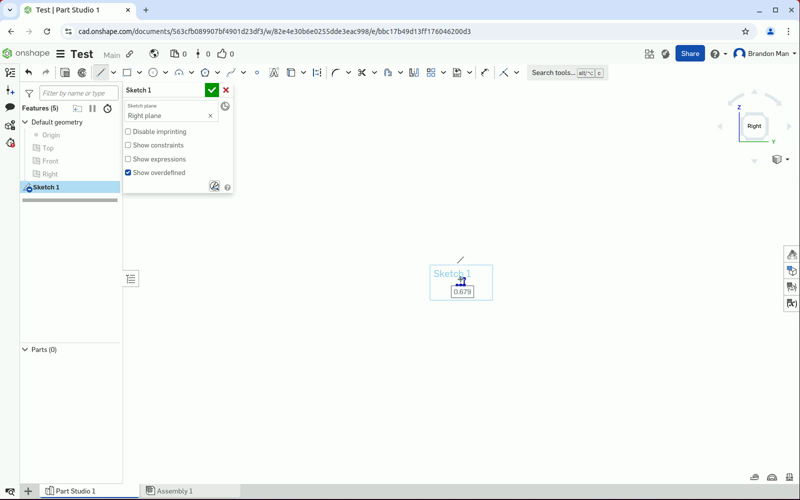
mouse_move(490, 278)
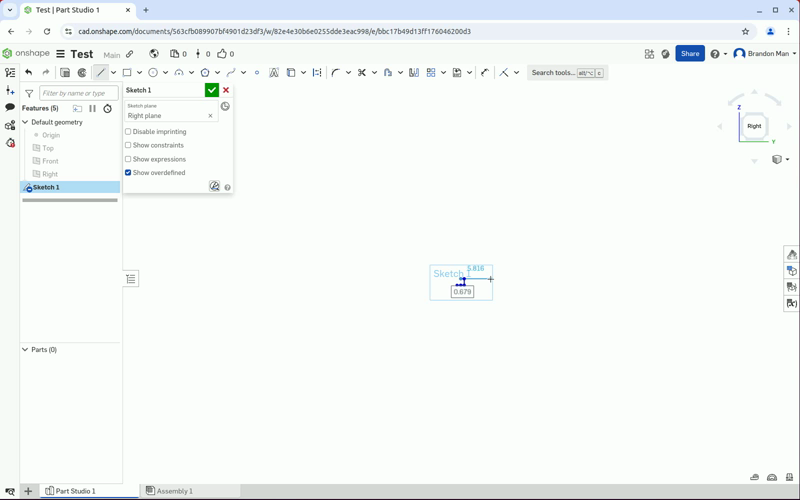
mouse_move(457, 278)
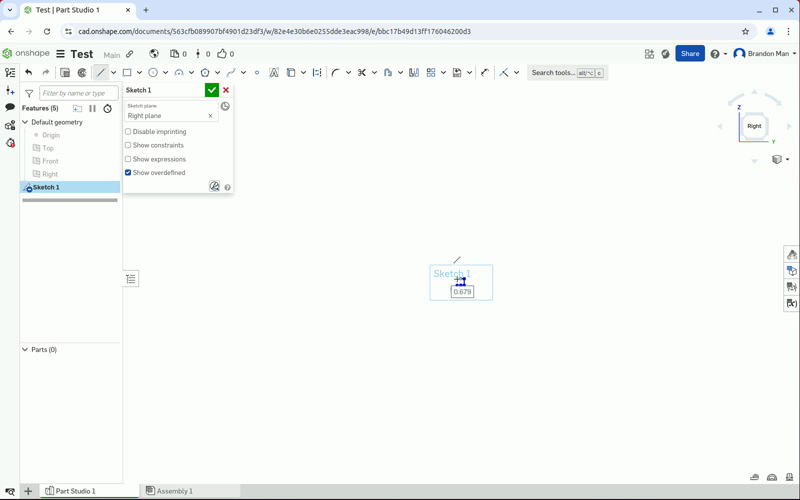
scroll(6)
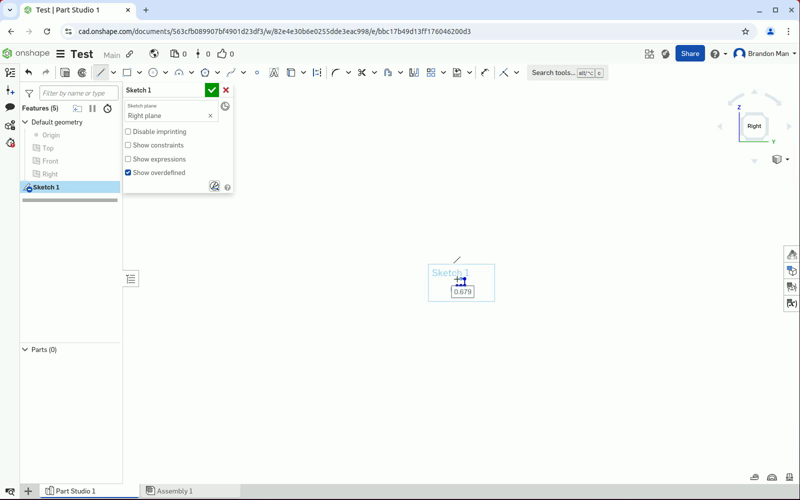
scroll(6)
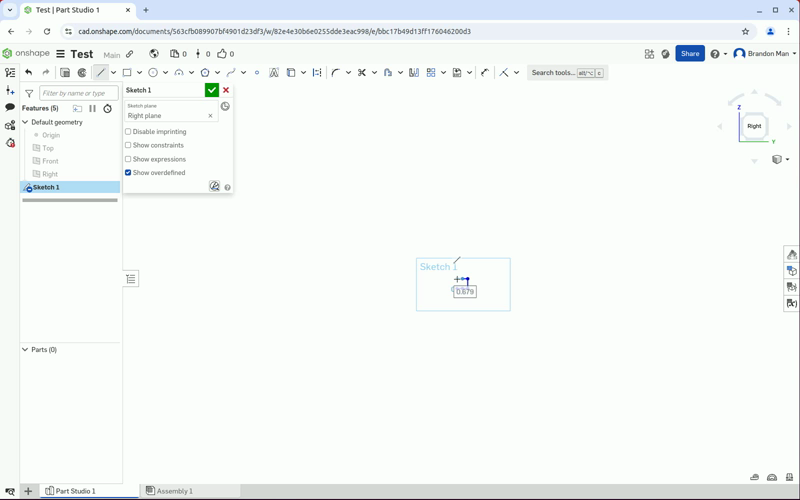
scroll(6)
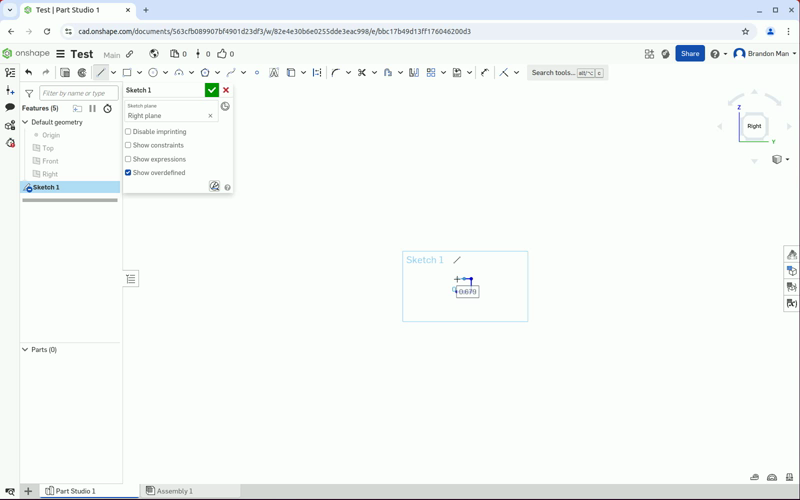
scroll(6)
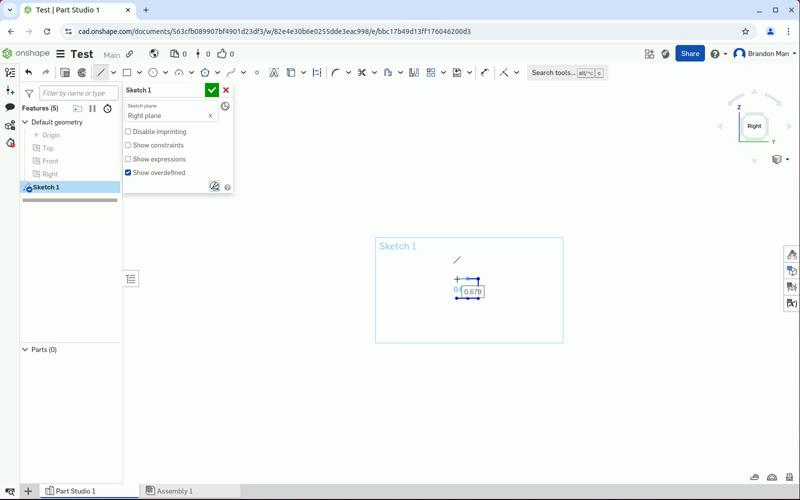
scroll(6)
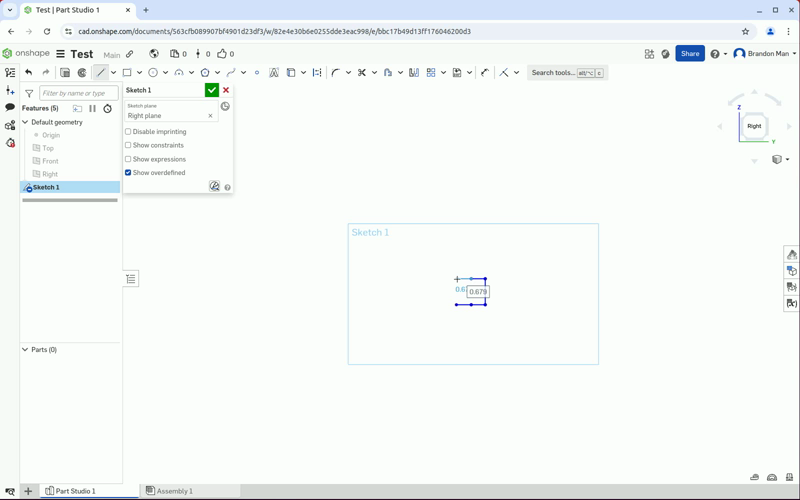
scroll(6)
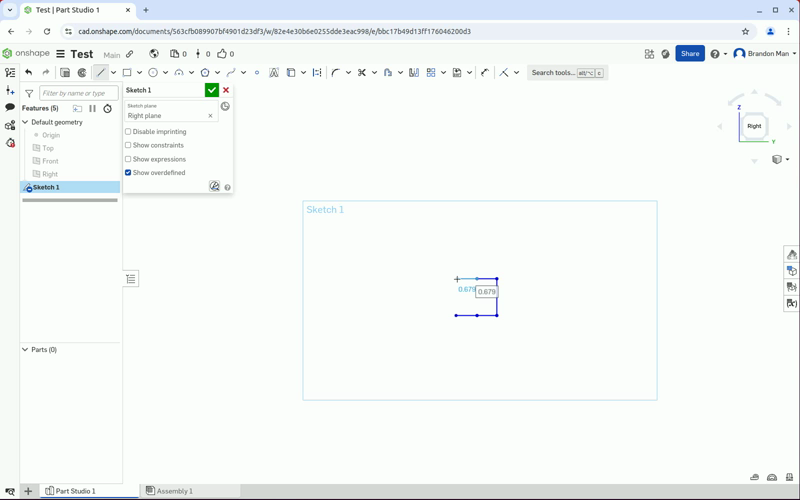
scroll(6)
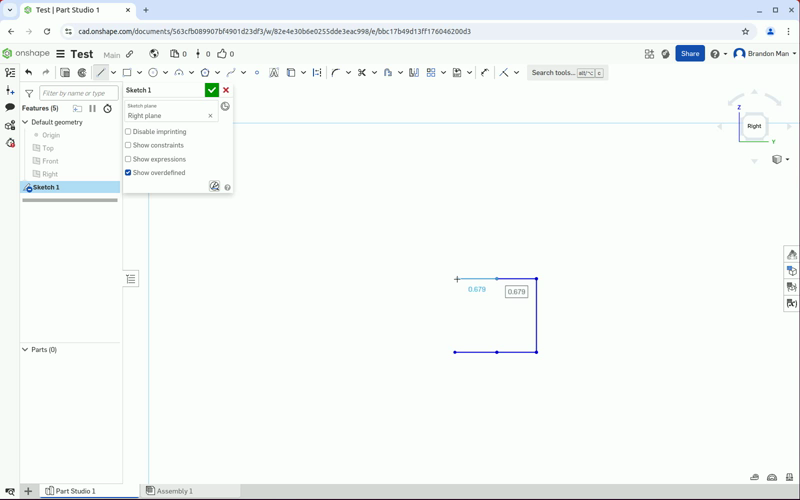
click(457, 278)
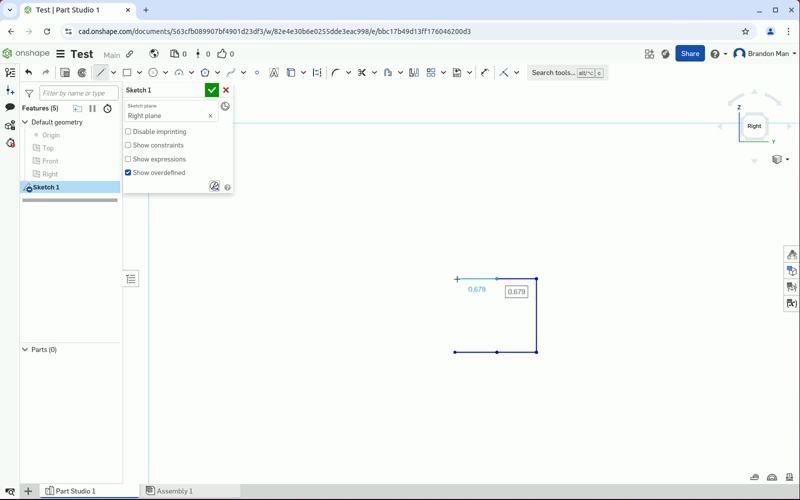
scroll(-6)
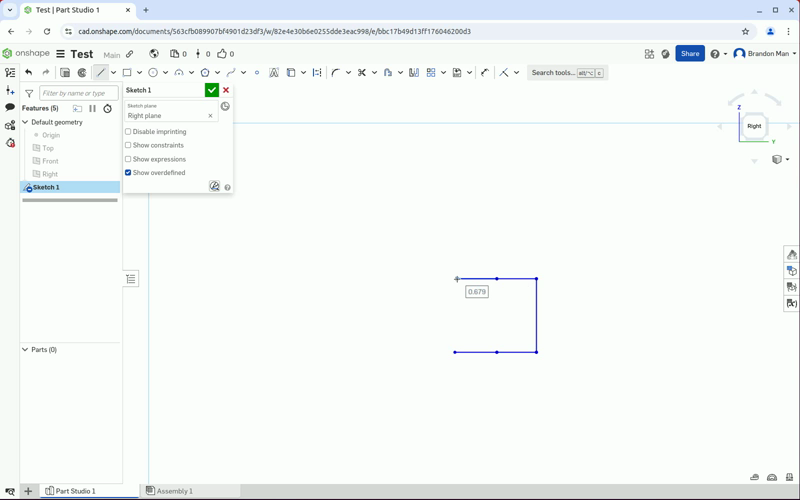
scroll(-6)
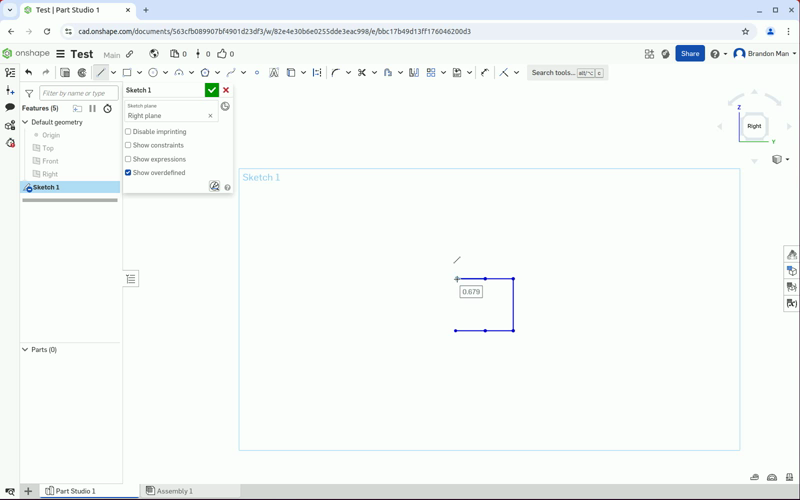
scroll(-6)
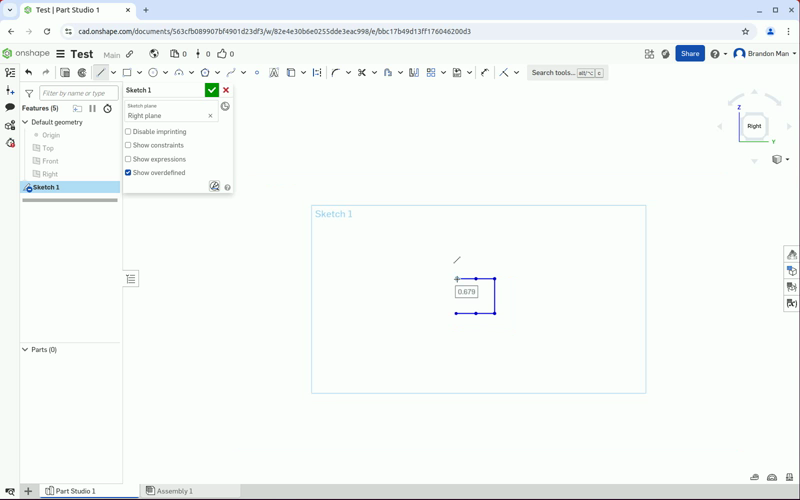
scroll(-6)
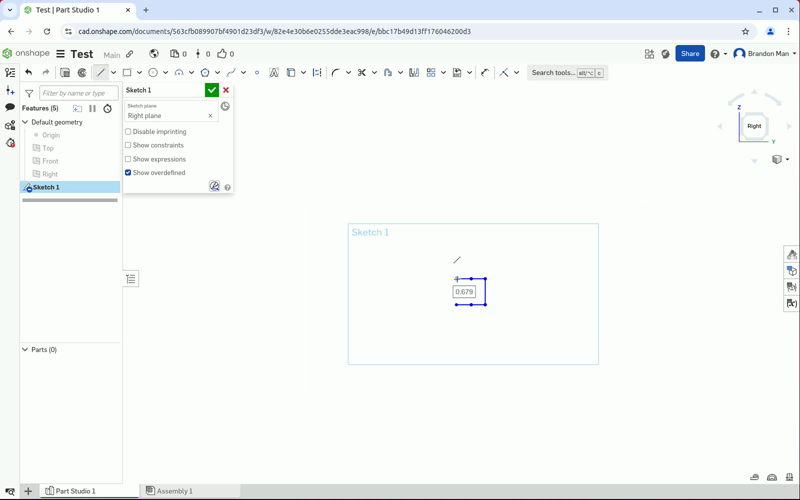
scroll(-6)
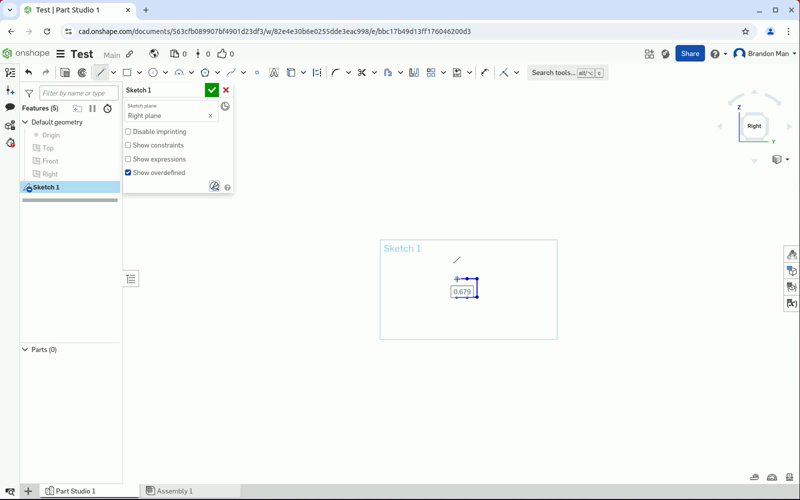
scroll(-6)
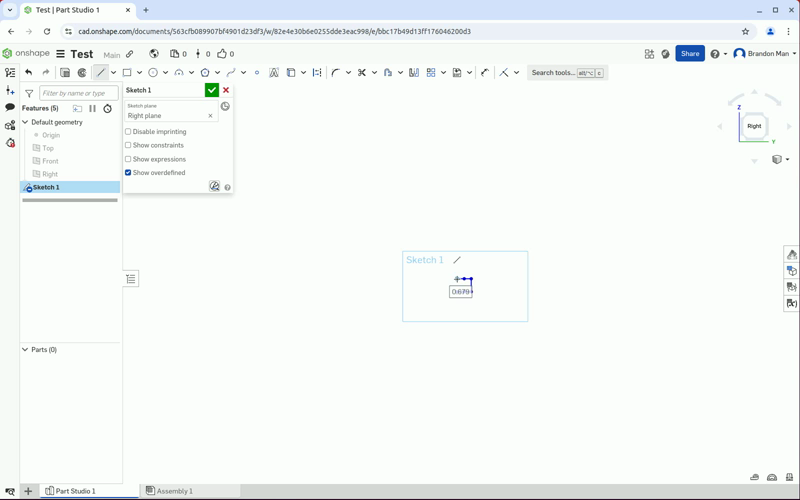
scroll(-6)
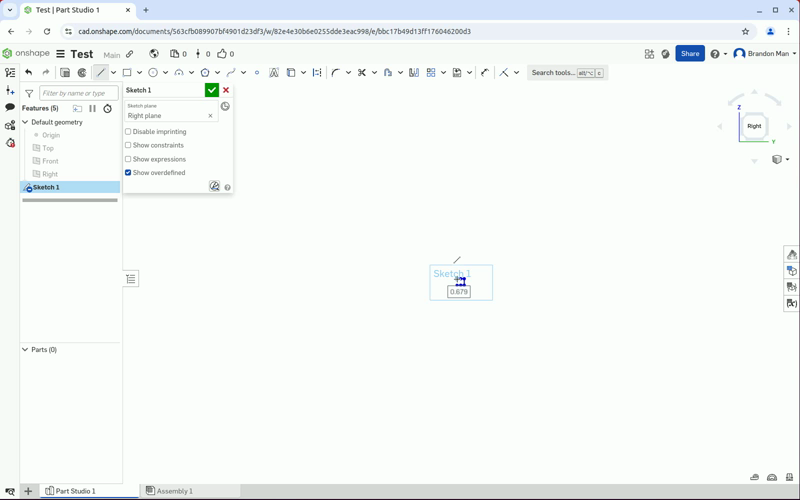
key_up(shift)
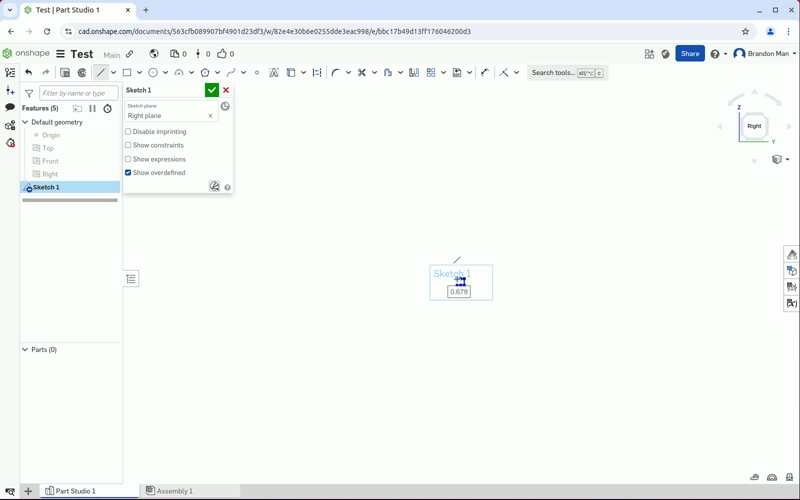
mouse_move(487, 278)
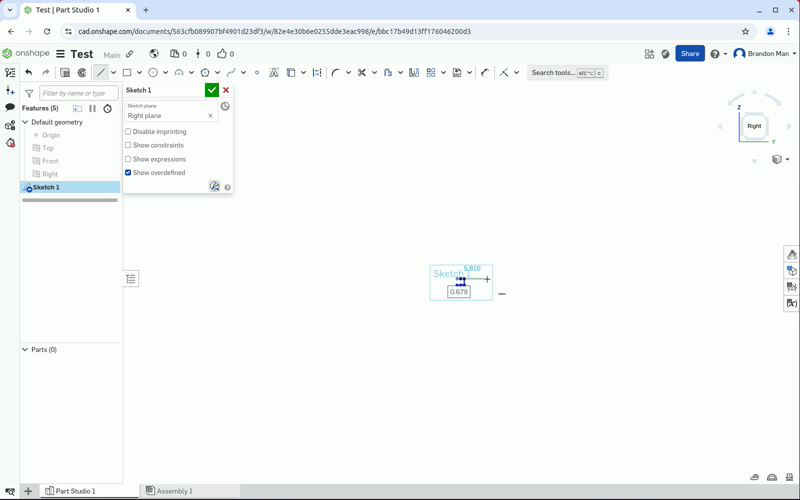
key_down(shift)
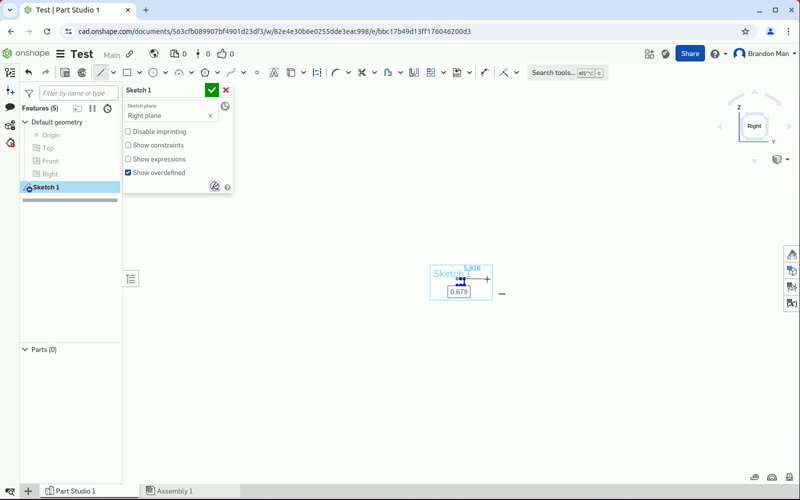
mouse_move(457, 285)
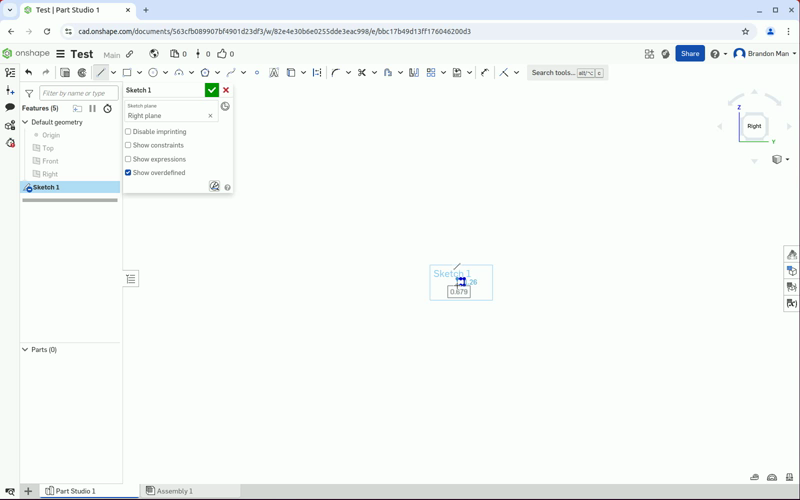
scroll(6)
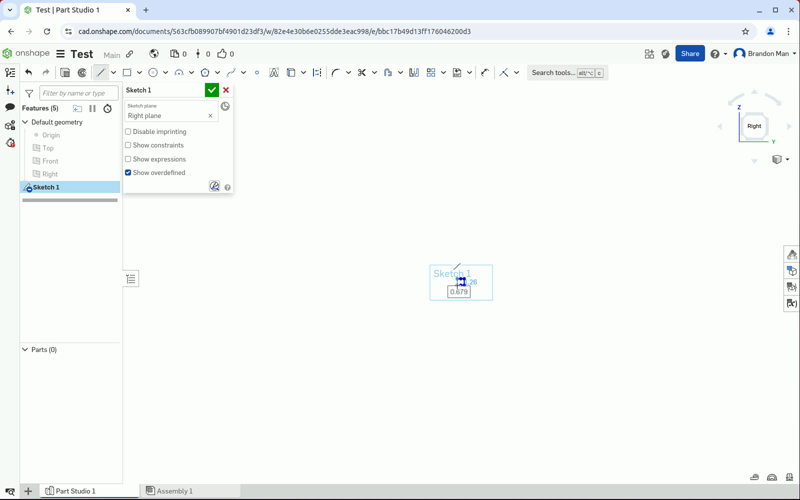
scroll(6)
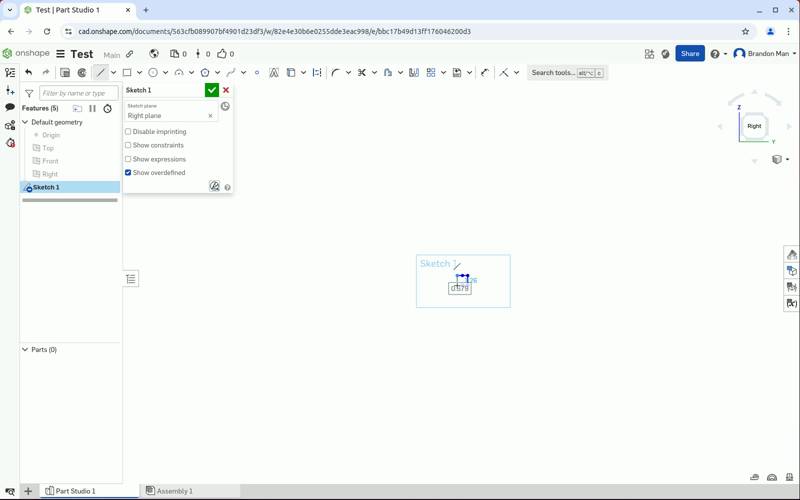
scroll(6)
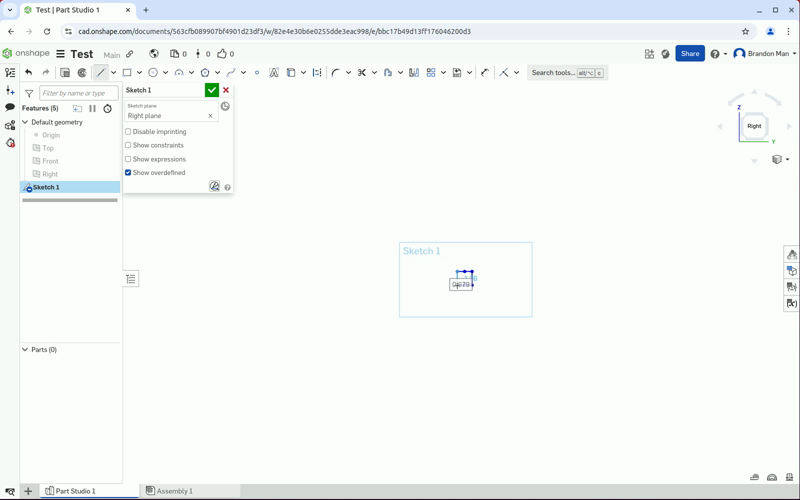
scroll(6)
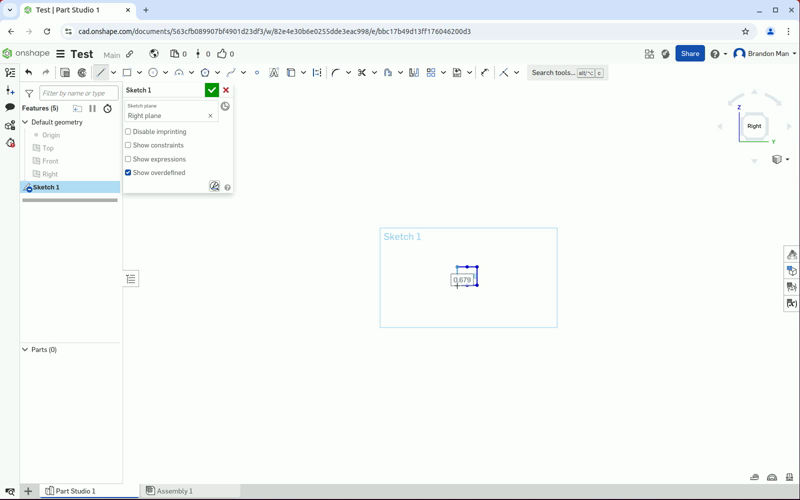
scroll(6)
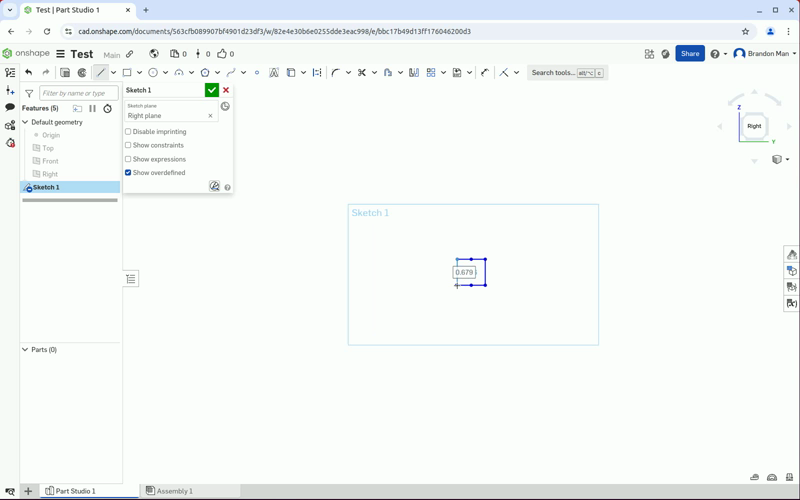
scroll(6)
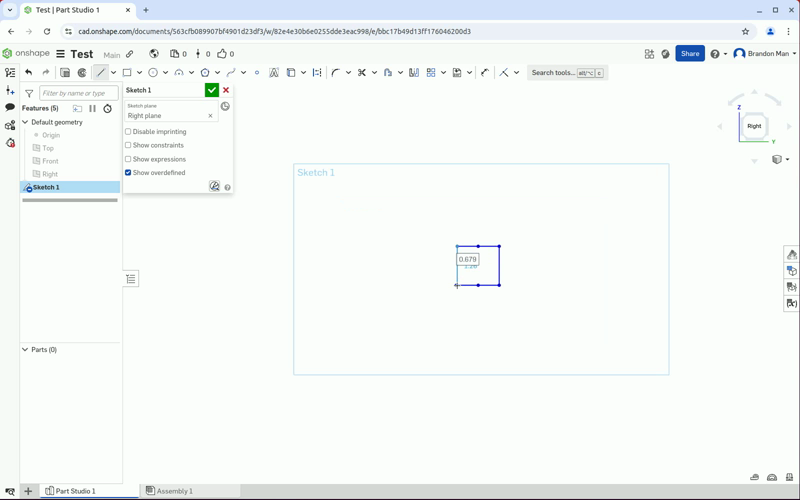
scroll(6)
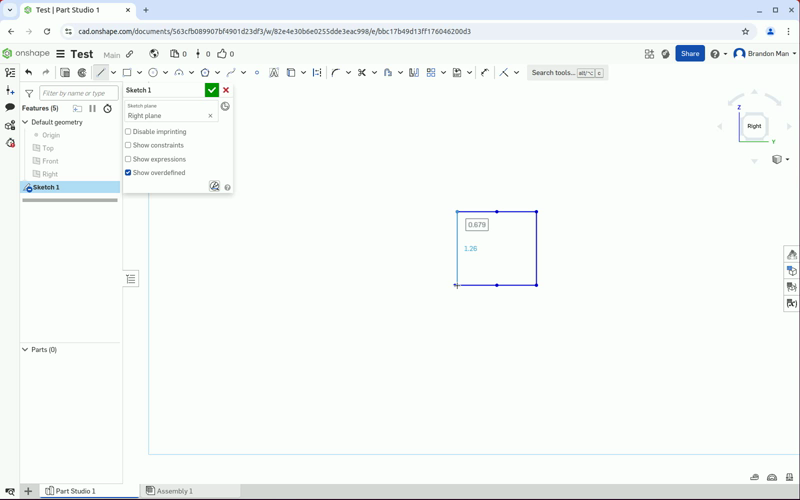
key_up(shift)
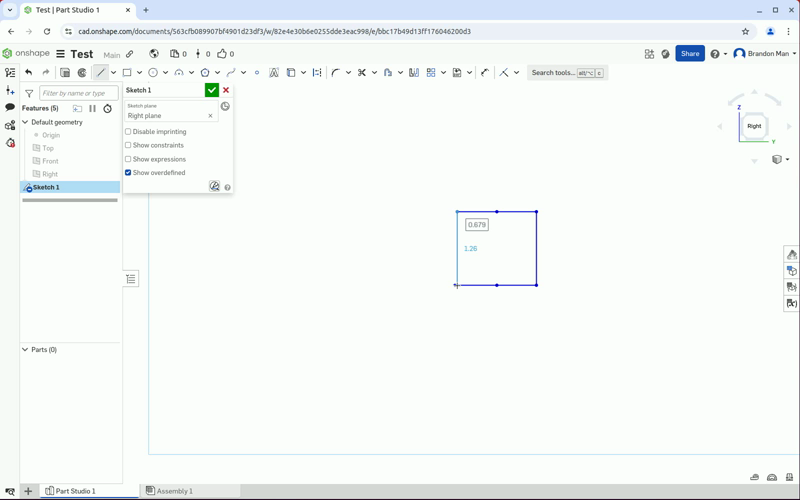
click(457, 285)
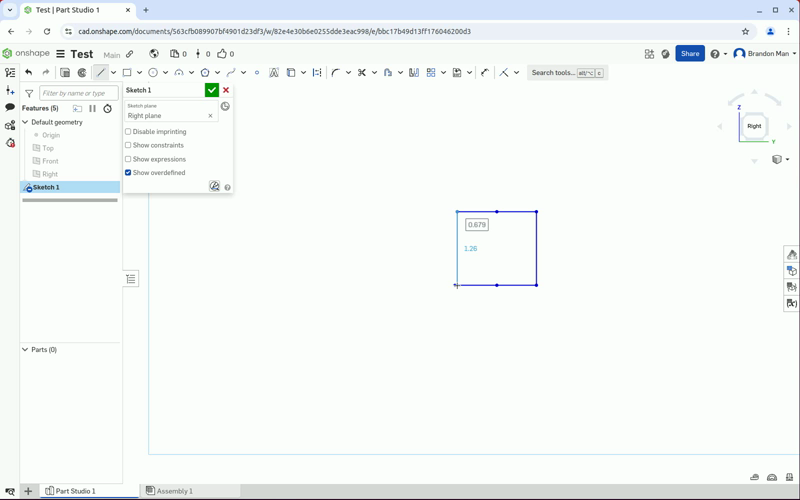
scroll(-6)
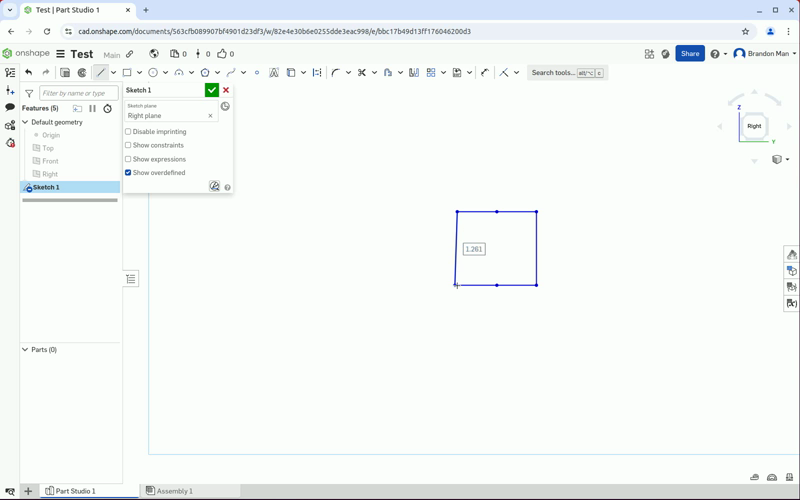
scroll(-6)
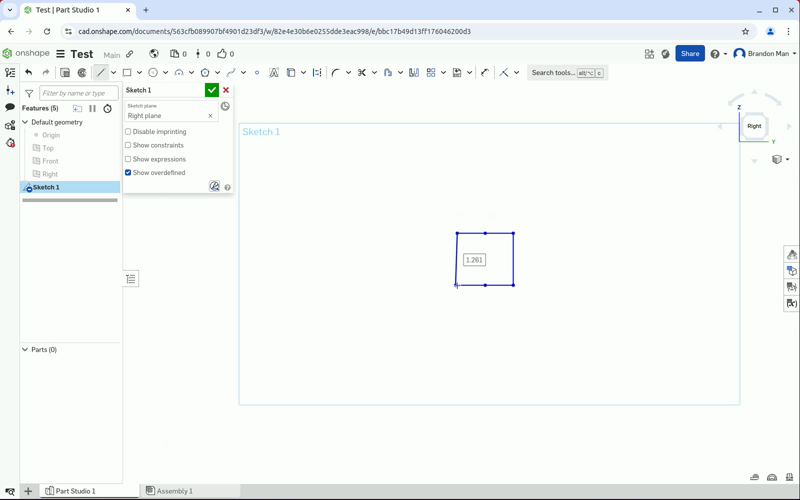
scroll(-6)
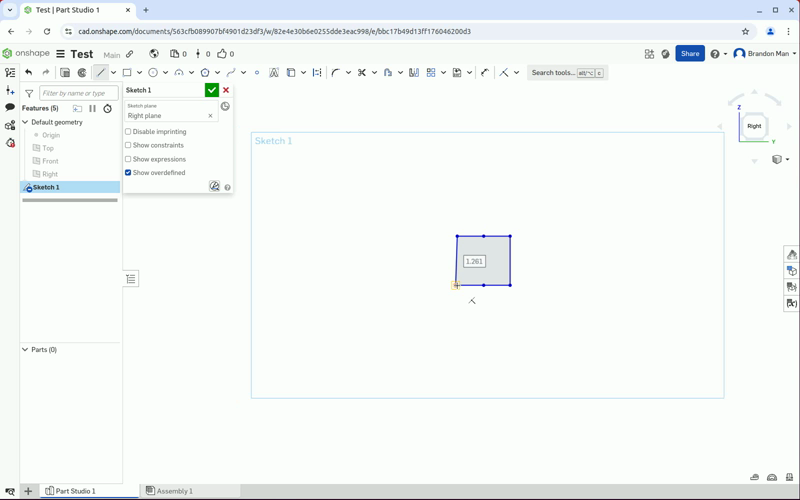
scroll(-6)
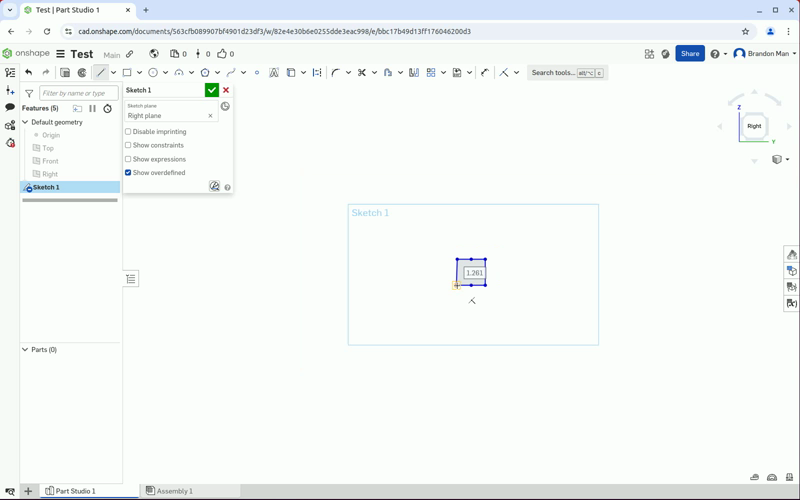
scroll(-6)
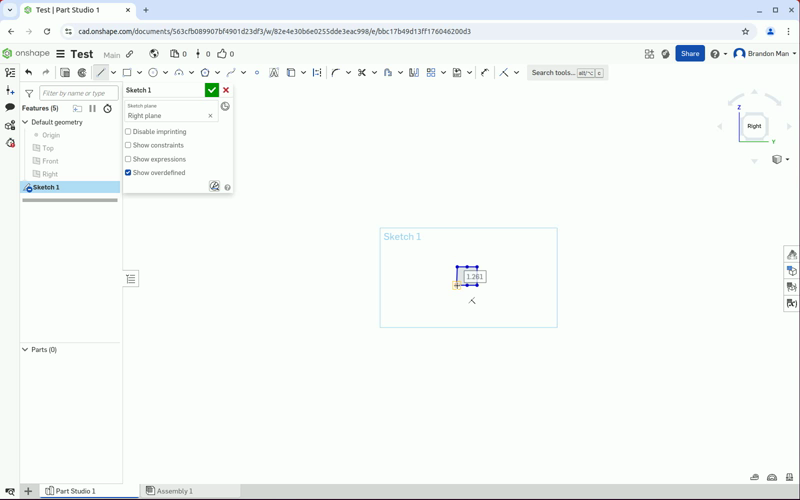
scroll(-6)
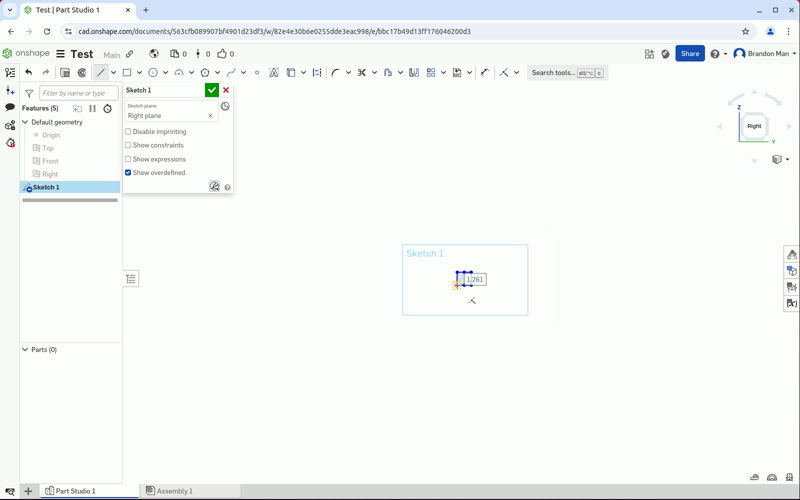
scroll(-6)
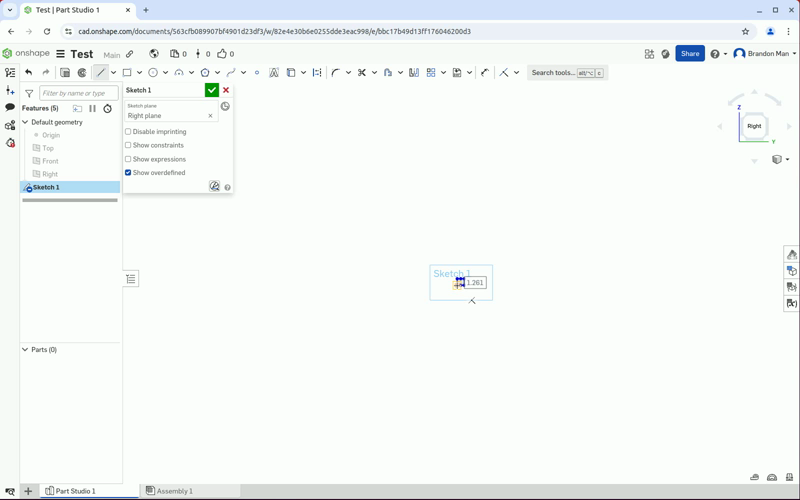
key(esc)
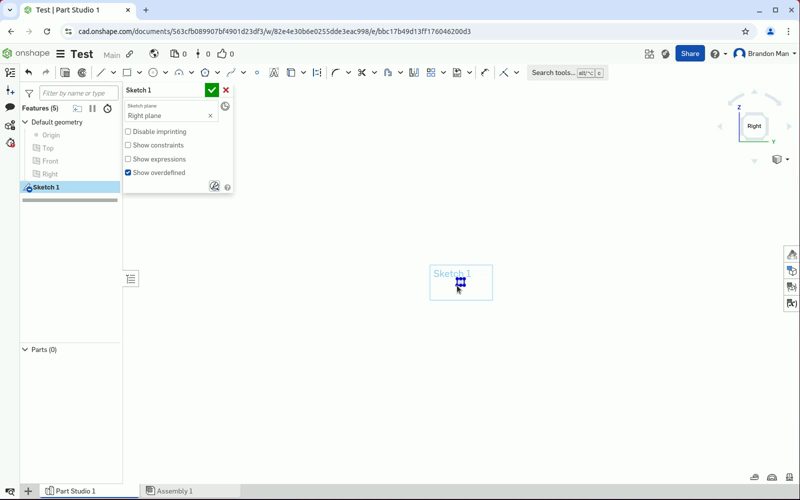
mouse_move(463, 280)
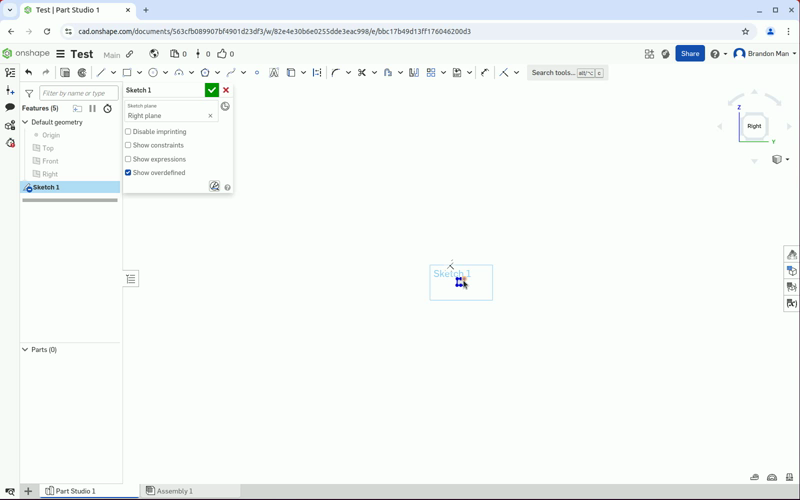
scroll(6)
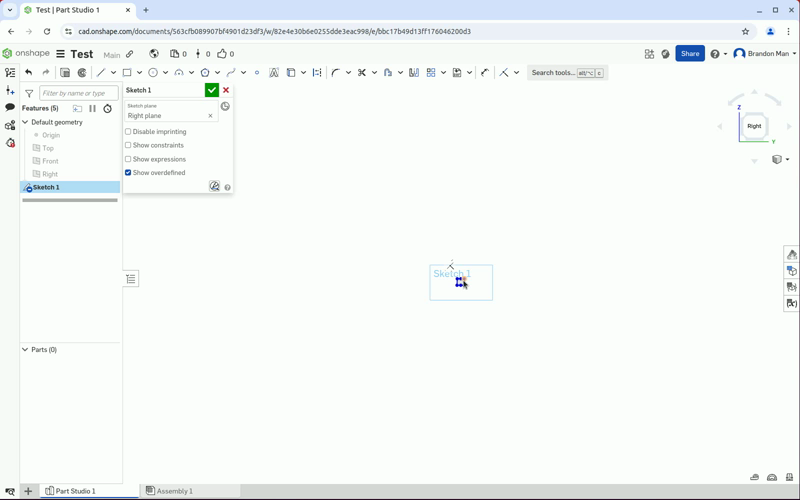
scroll(6)
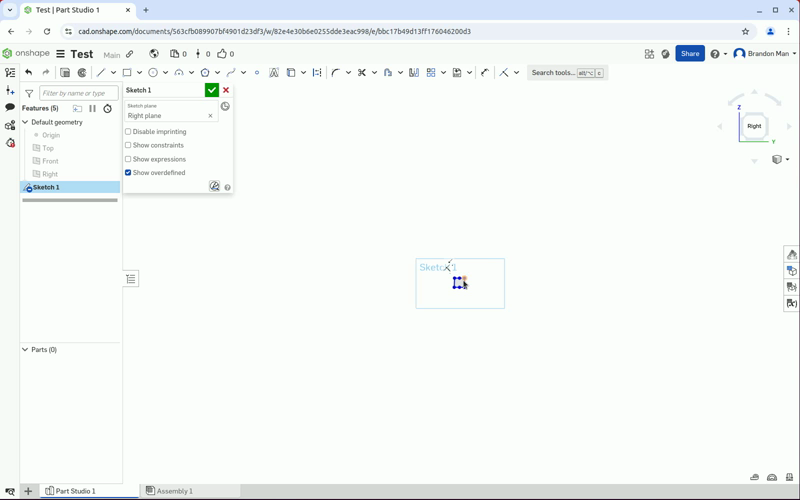
scroll(6)
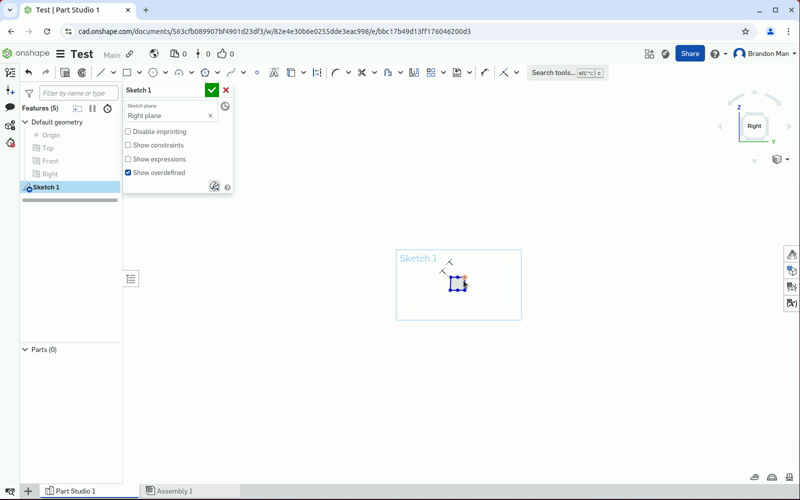
scroll(6)
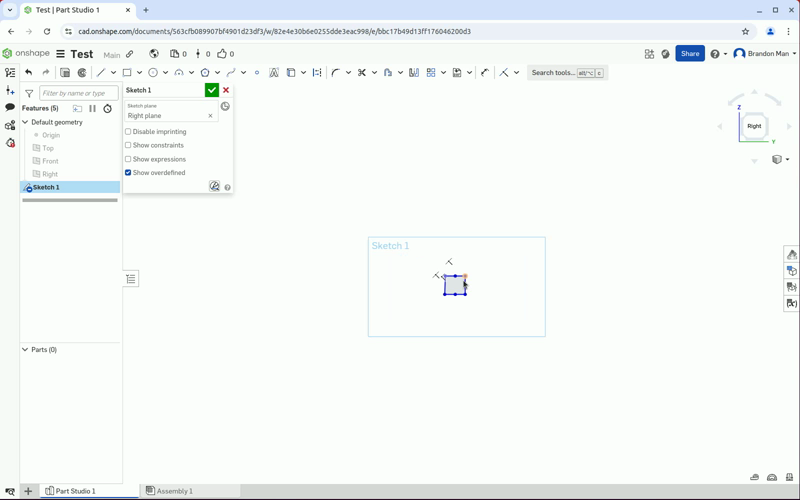
scroll(6)
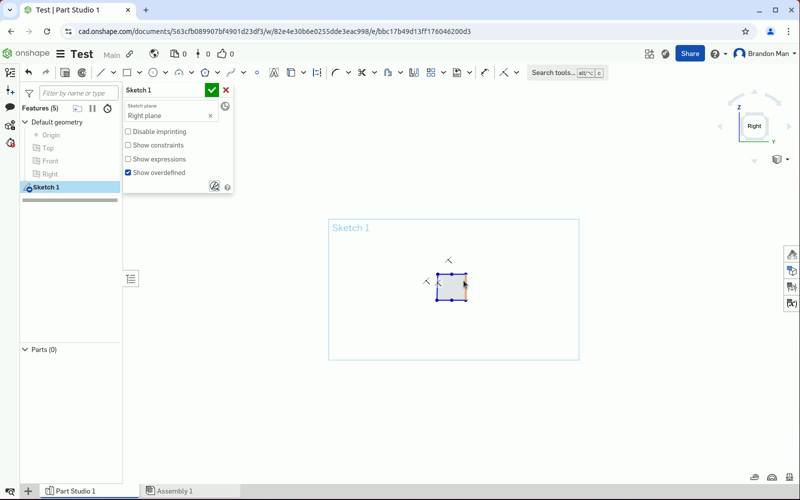
scroll(6)
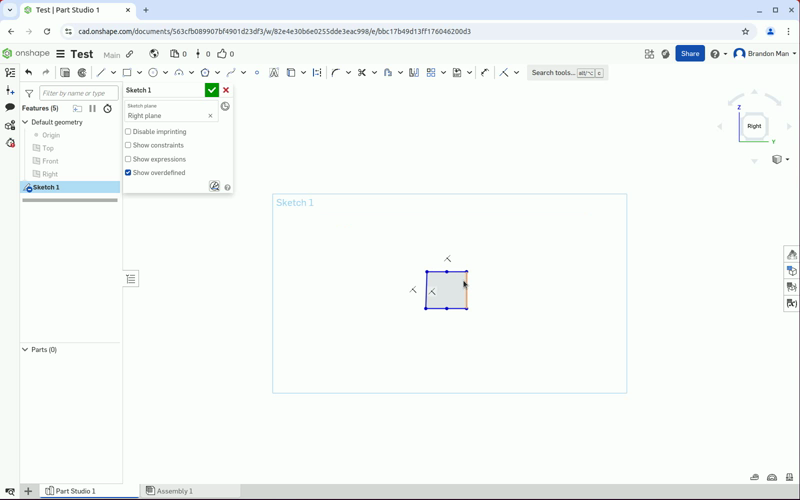
scroll(6)
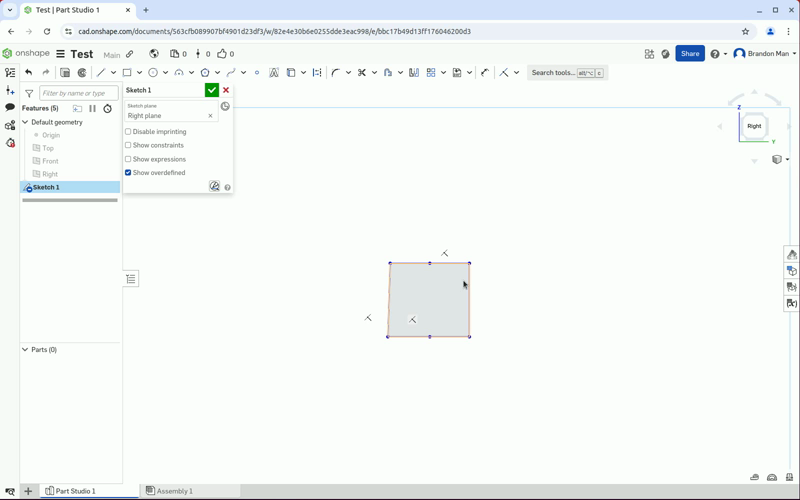
click(463, 280)
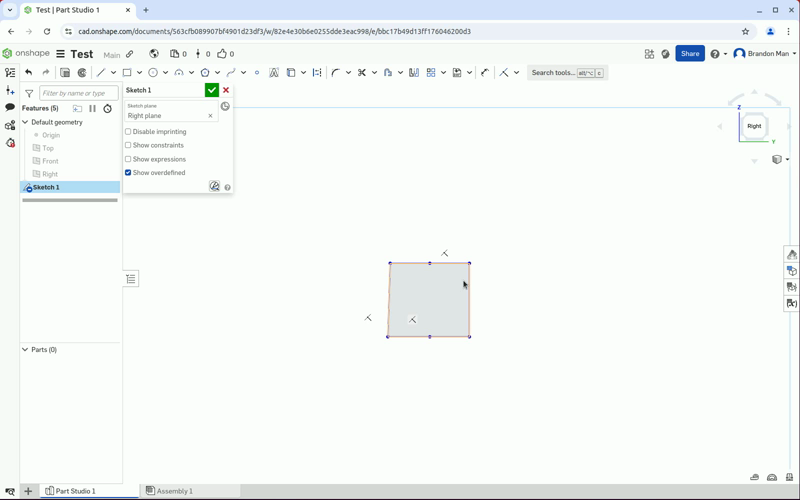
scroll(-6)
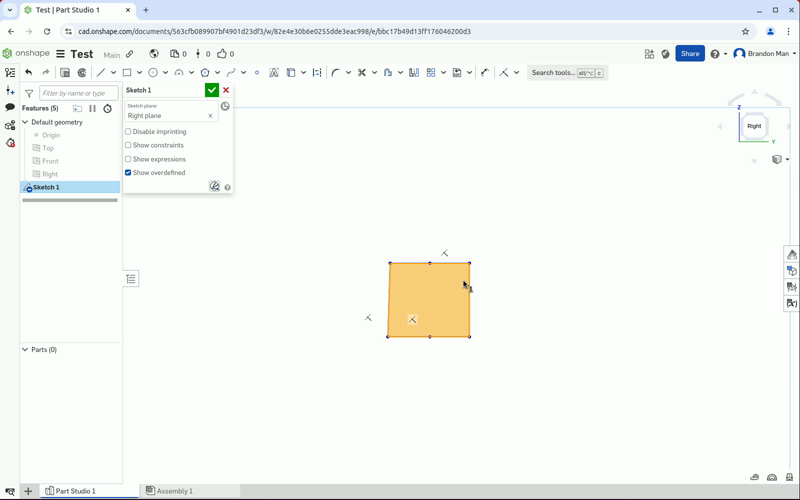
scroll(-6)
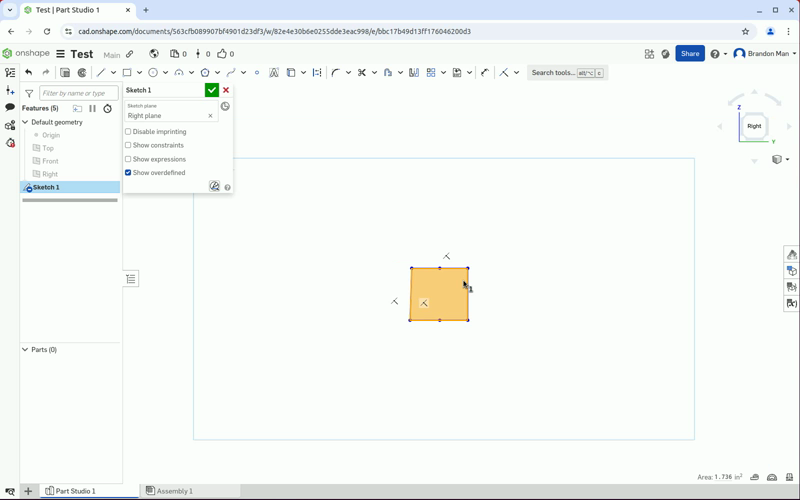
scroll(-6)
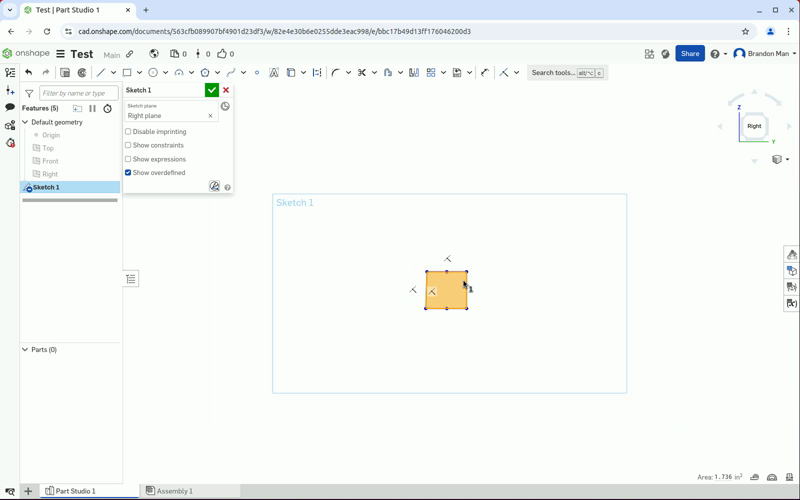
scroll(-6)
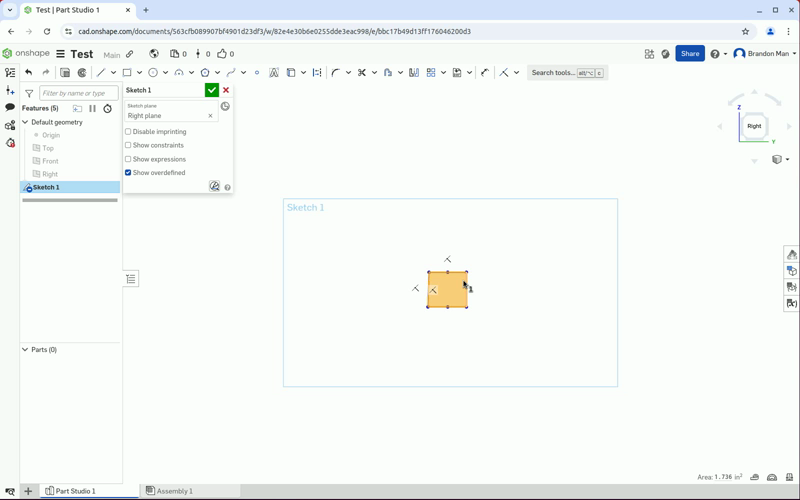
scroll(-6)
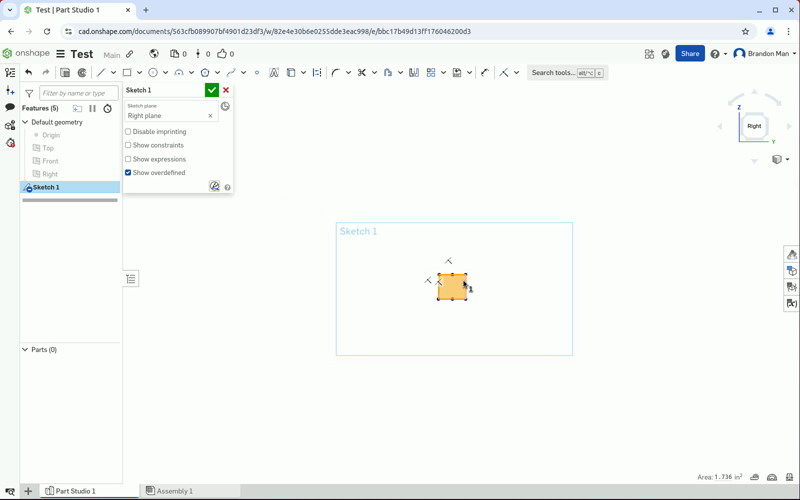
scroll(-6)
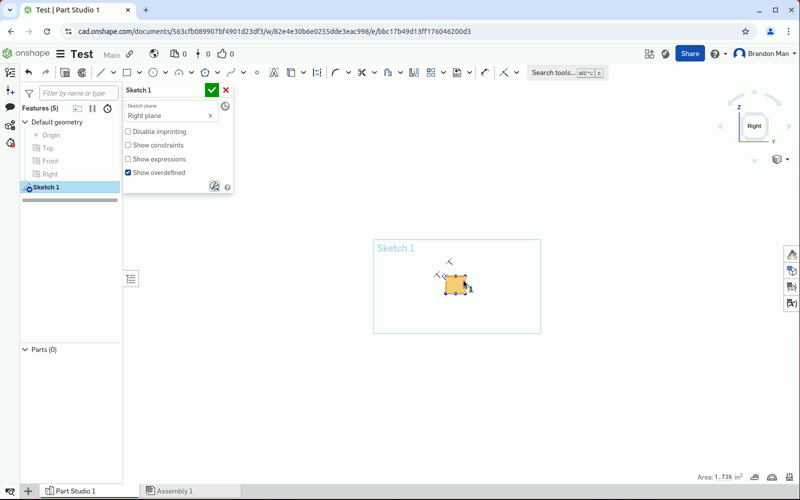
scroll(-6)
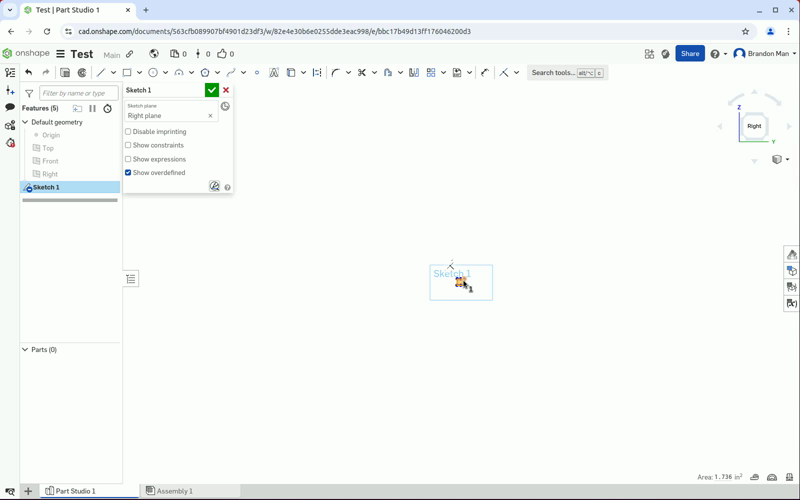
mouse_move(73, 352)
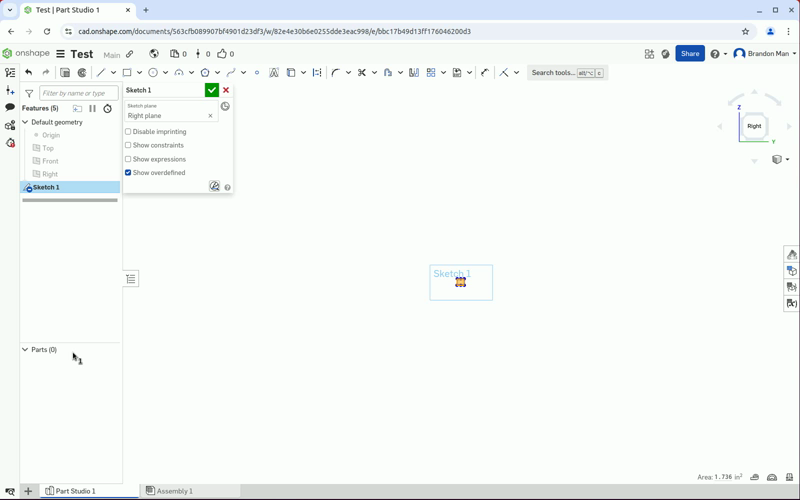
key(shift+y)
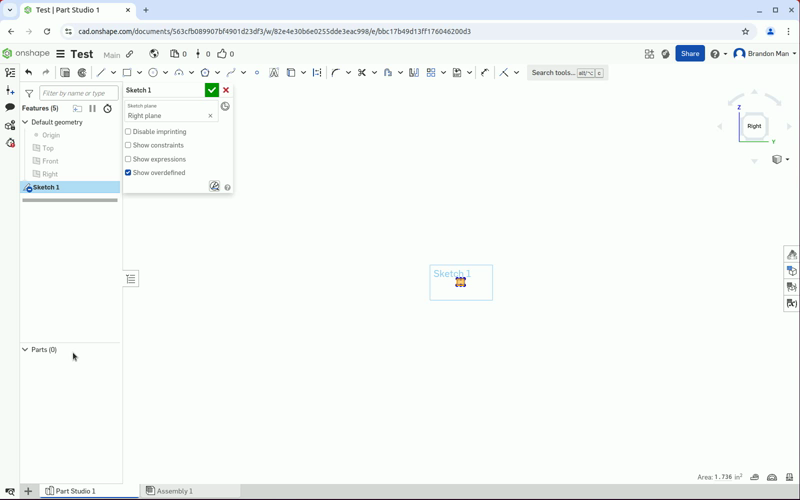
key(shift+e)
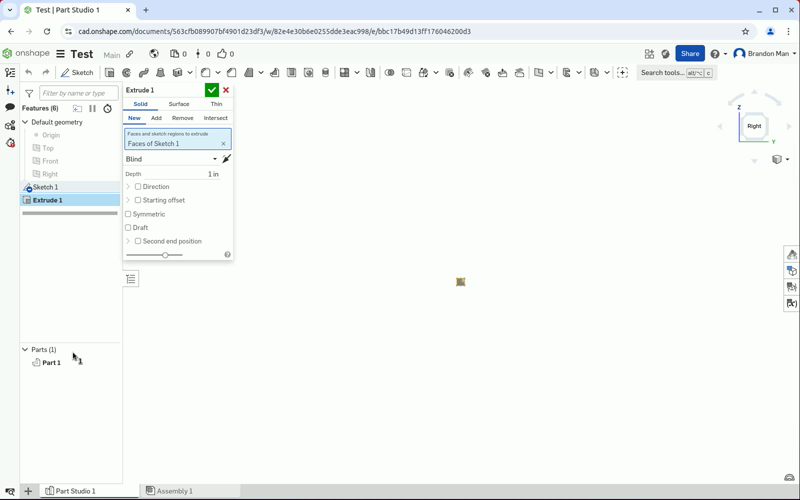
mouse_move(143, 106)
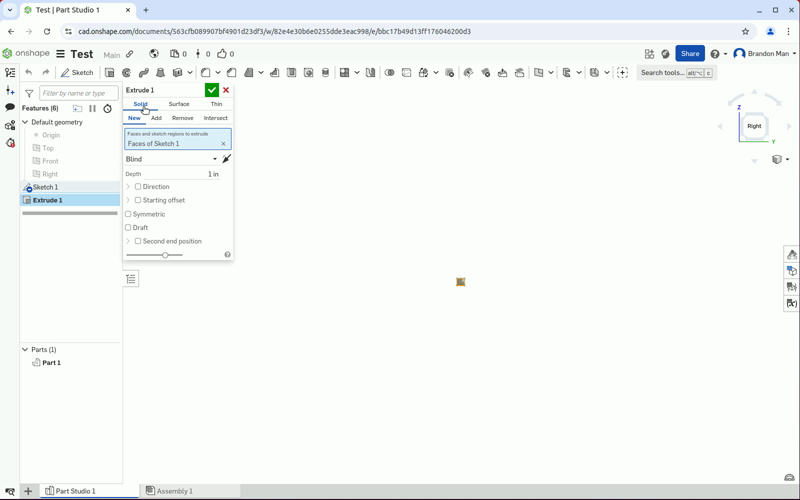
click(143, 106)
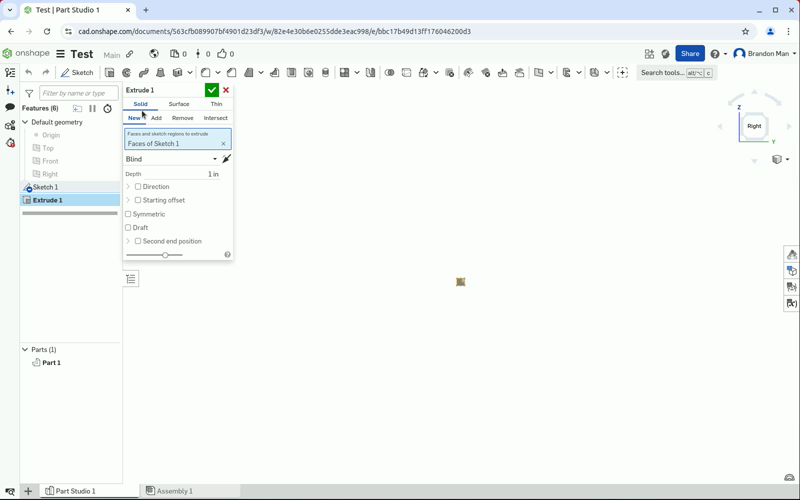
mouse_move(137, 120)
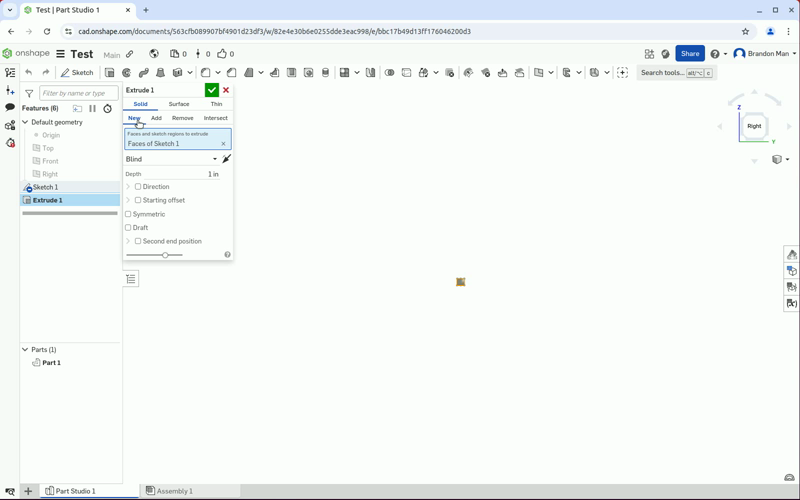
click(137, 120)
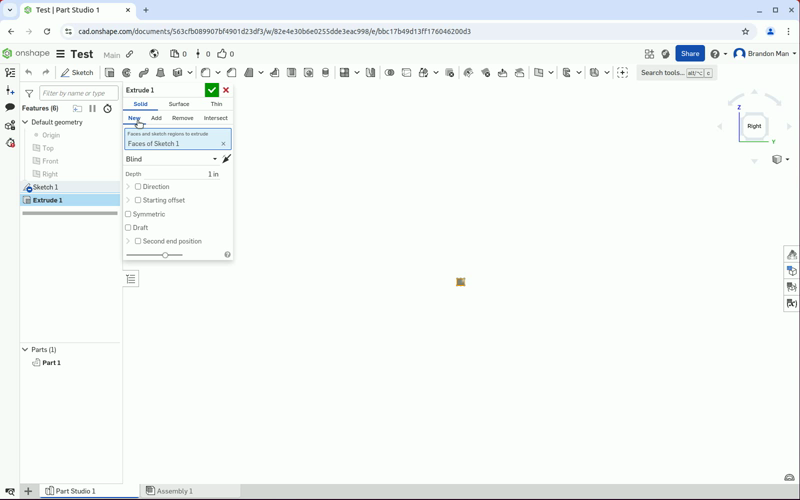
key(tab, 4)
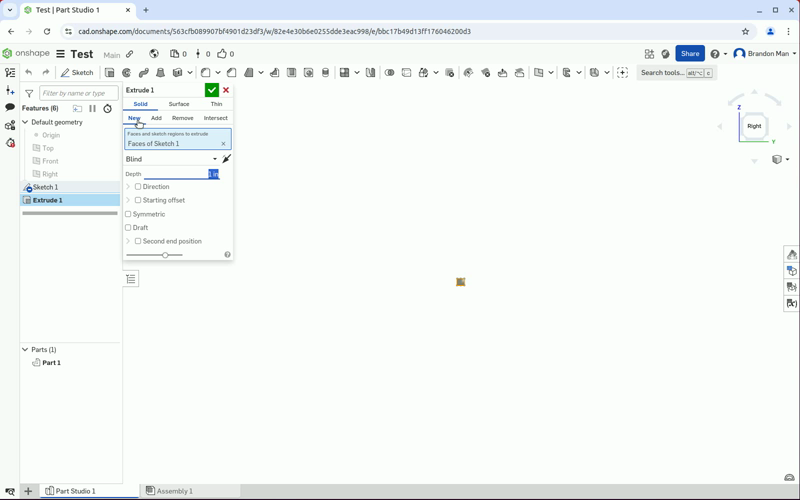
text(46.216)
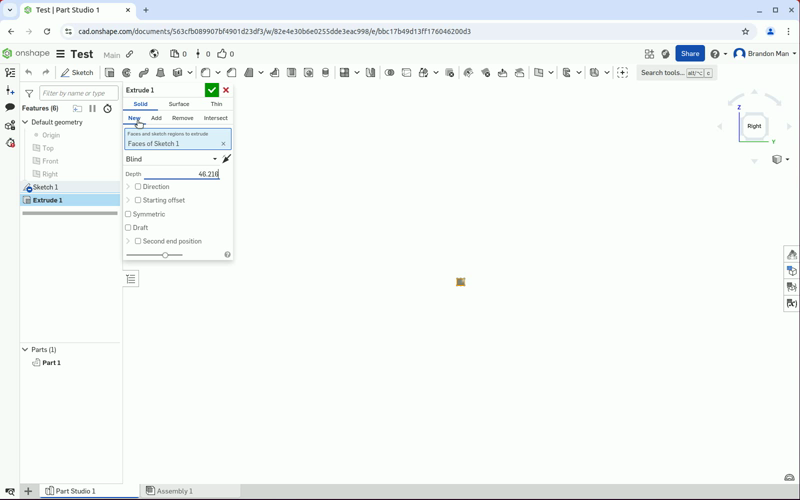
key(tab, 3)
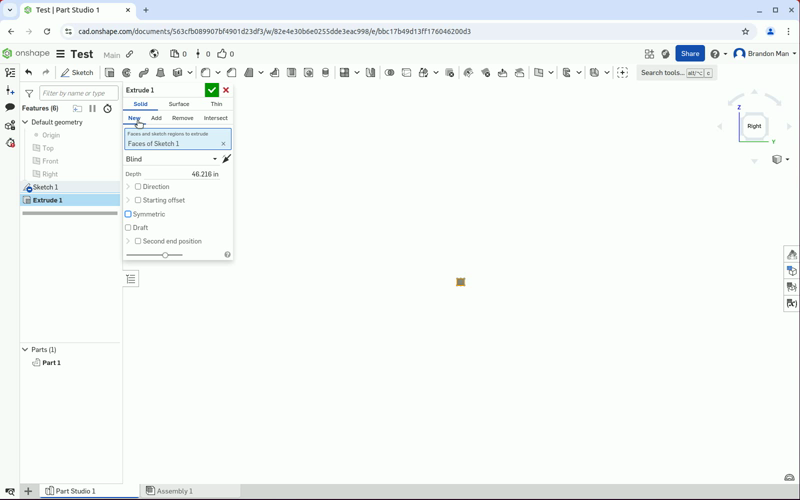
key(space)
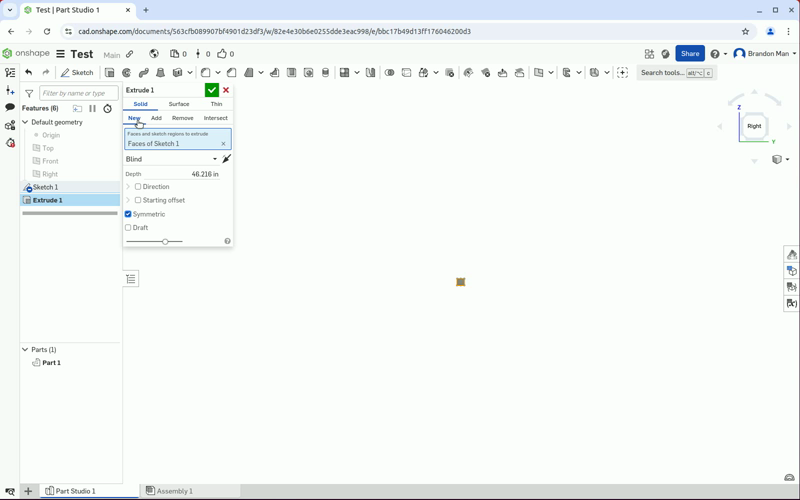
key(enter)
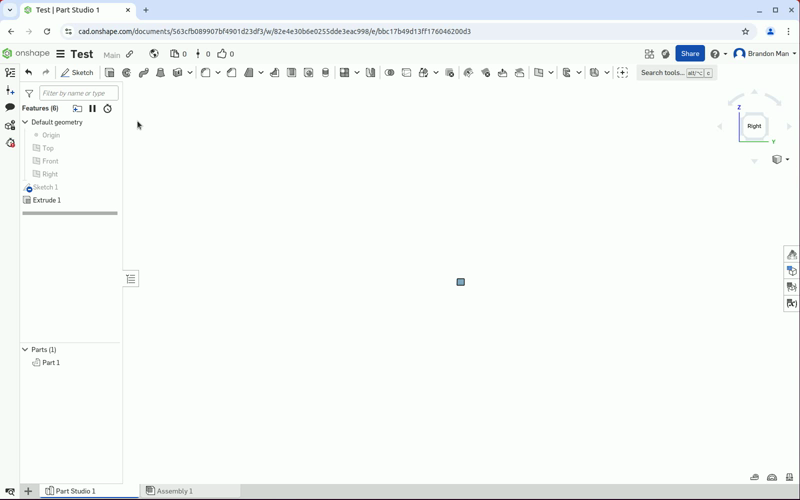
key(shift+h)
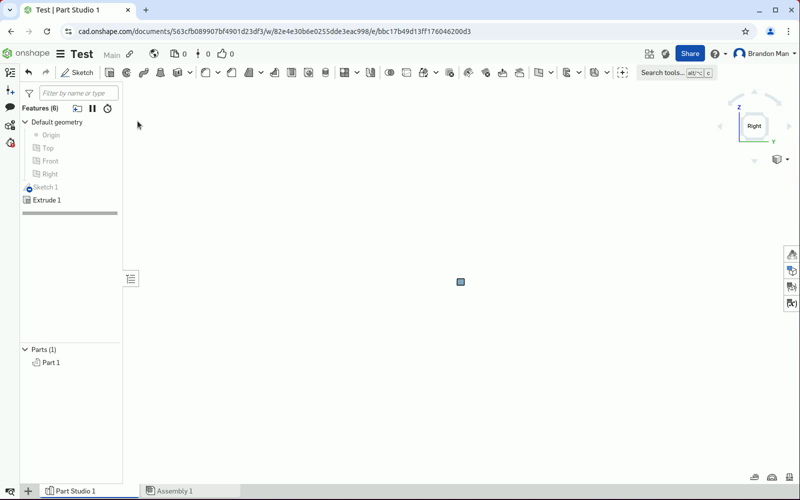
key(shift+h)
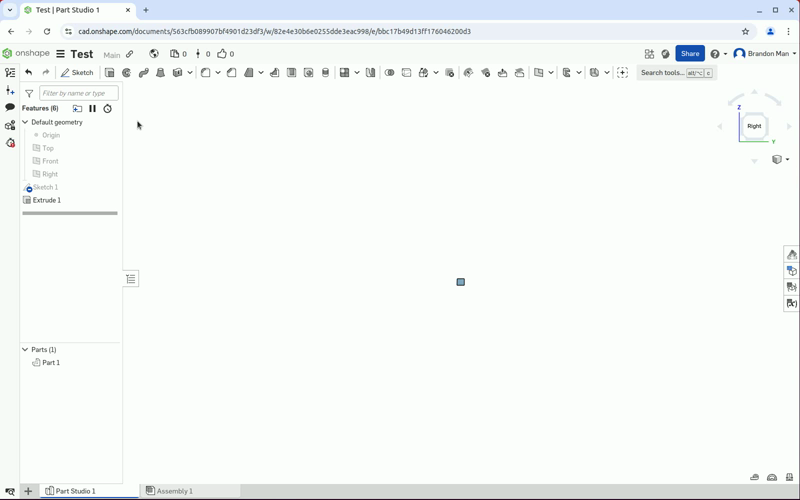
mouse_move(73, 189)
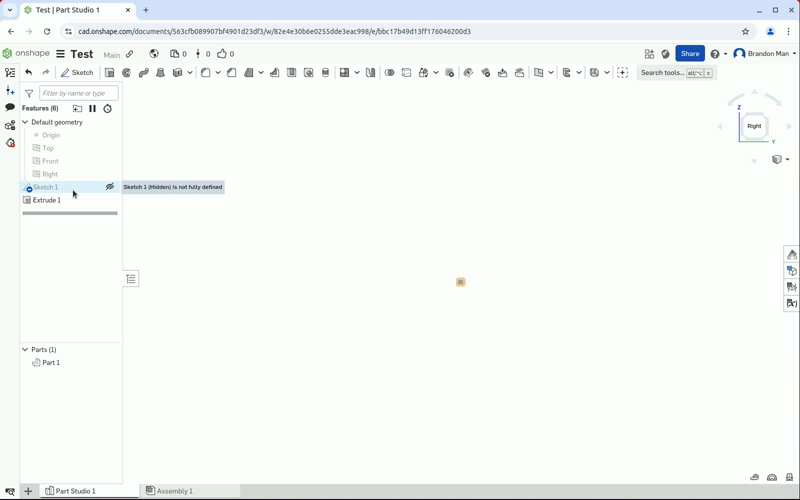
click(73, 189)
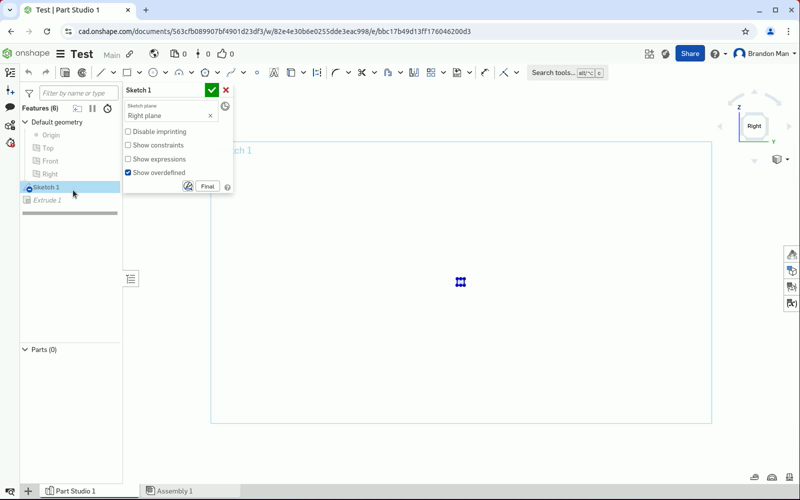
mouse_move(229, 92)
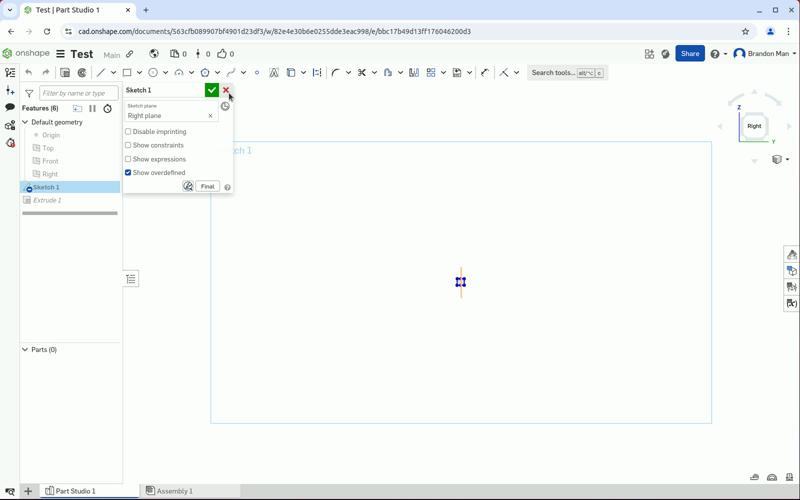
click(229, 92)
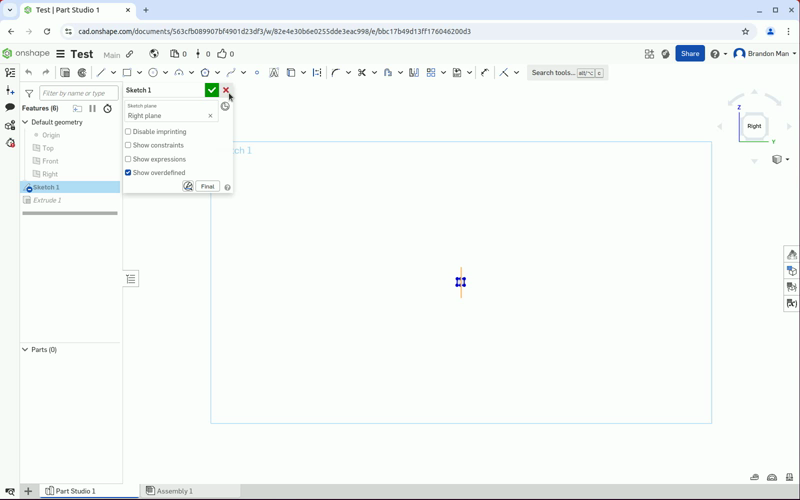
key(shift+s)
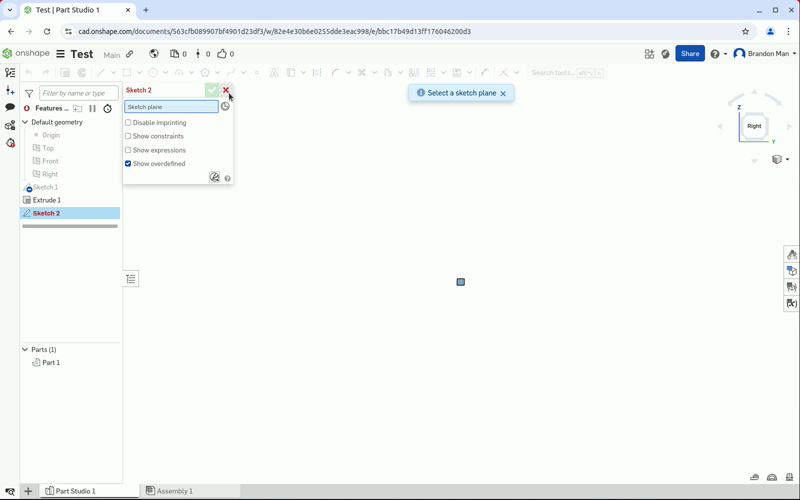
mouse_move(73, 176)
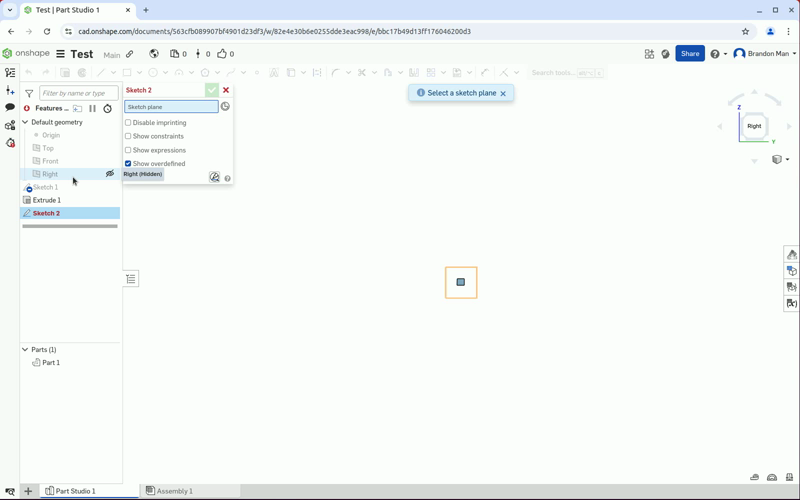
click(73, 176)
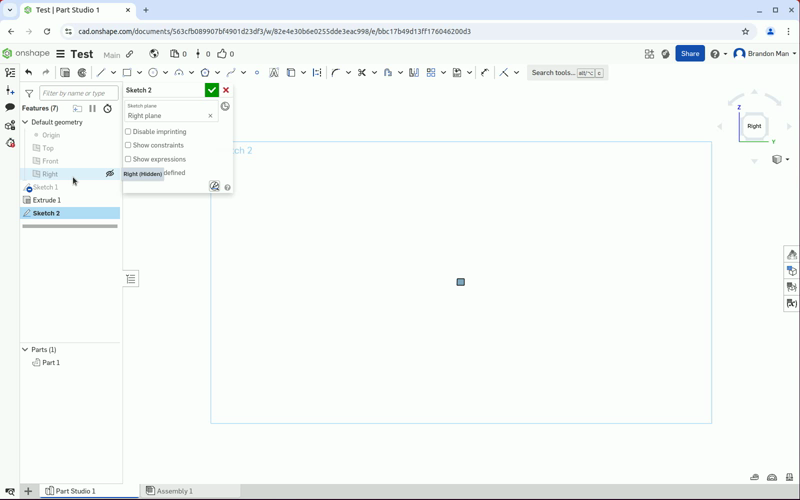
mouse_move(73, 352)
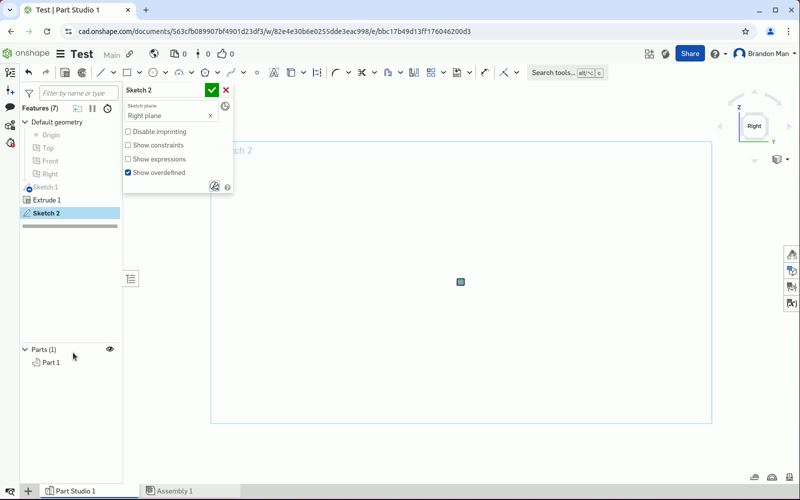
key(y)
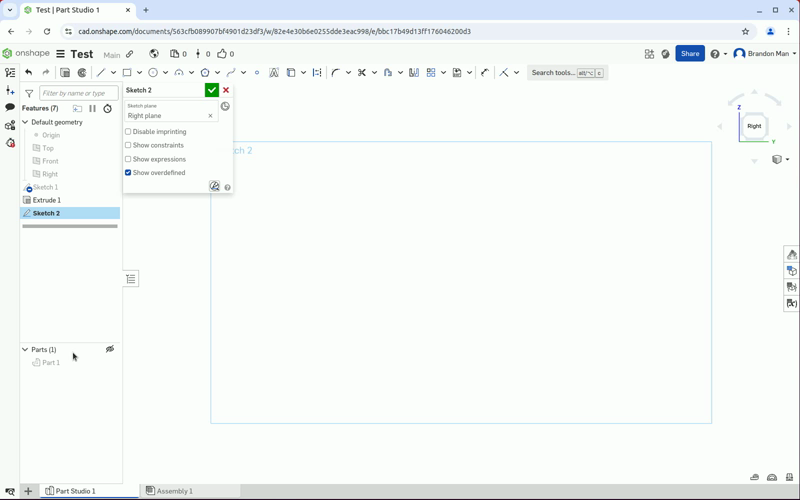
key(l)
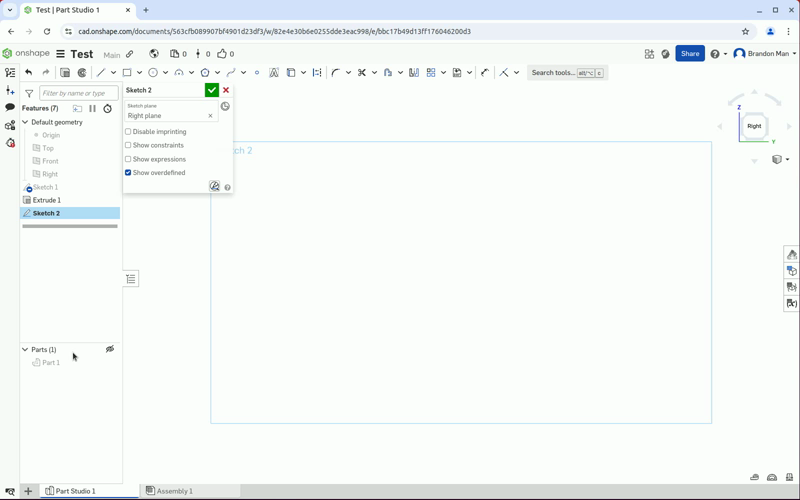
key_down(shift)
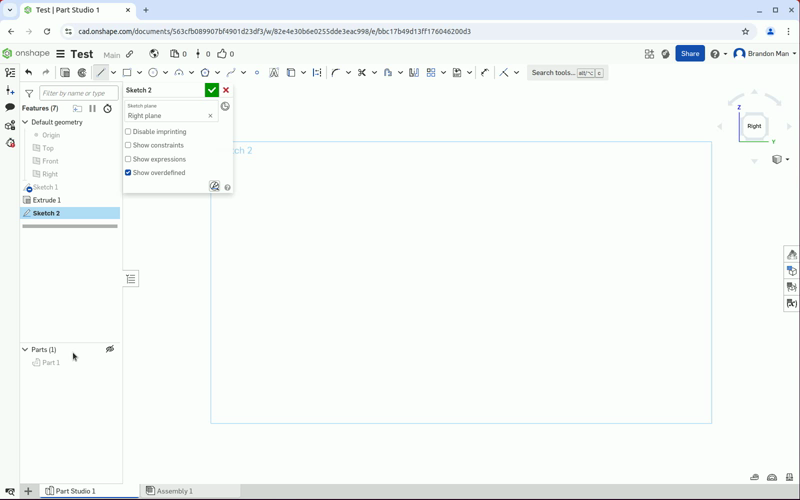
mouse_move(454, 280)
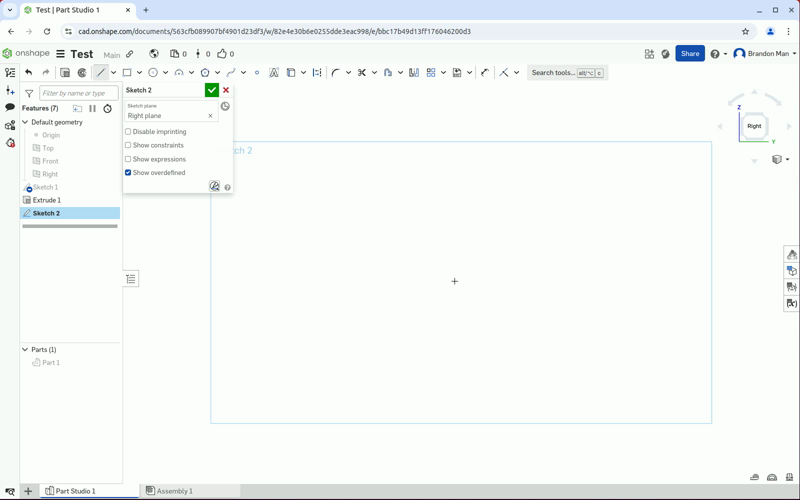
click(454, 280)
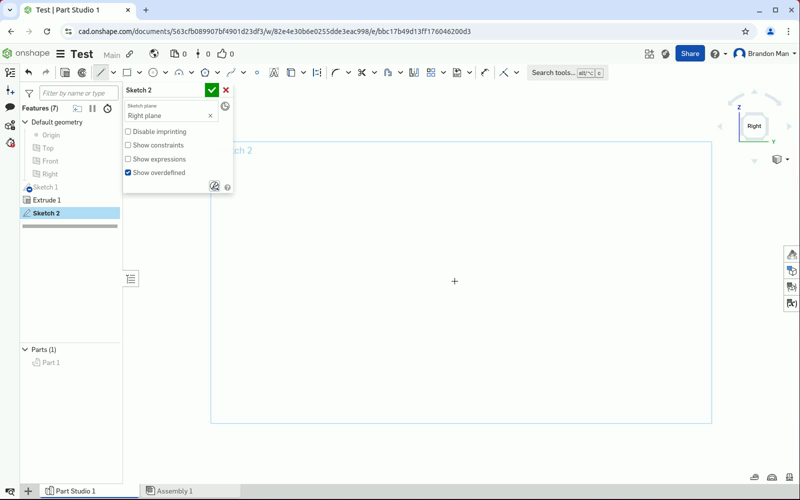
key_up(shift)
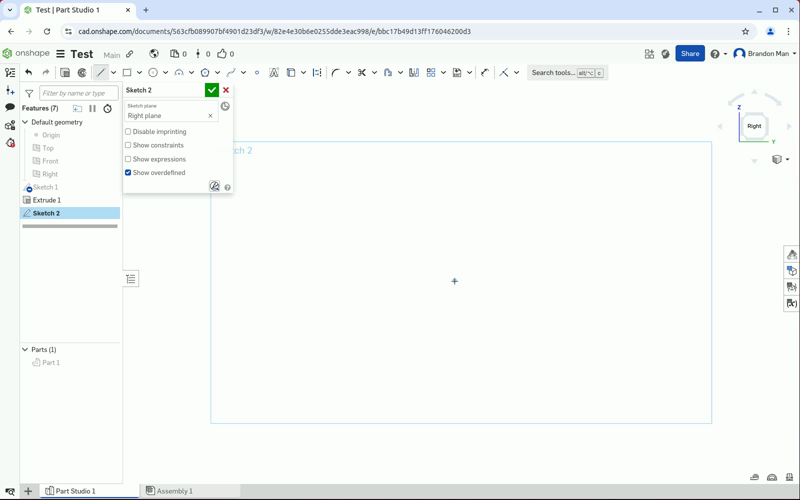
key_down(shift)
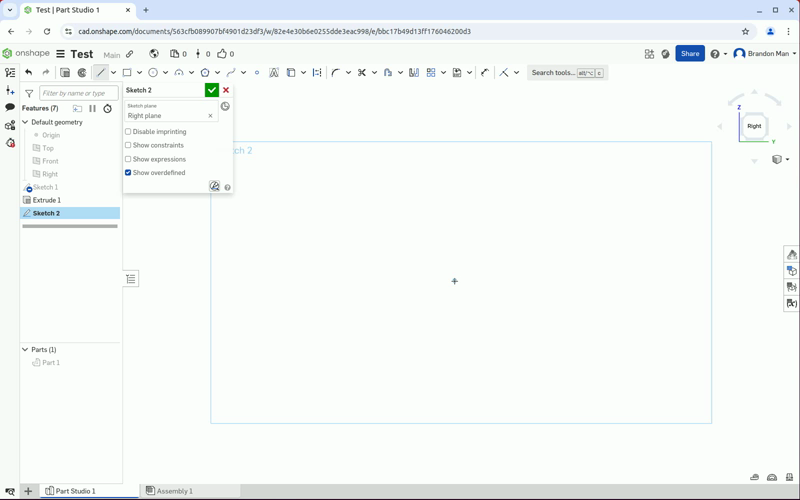
mouse_move(484, 280)
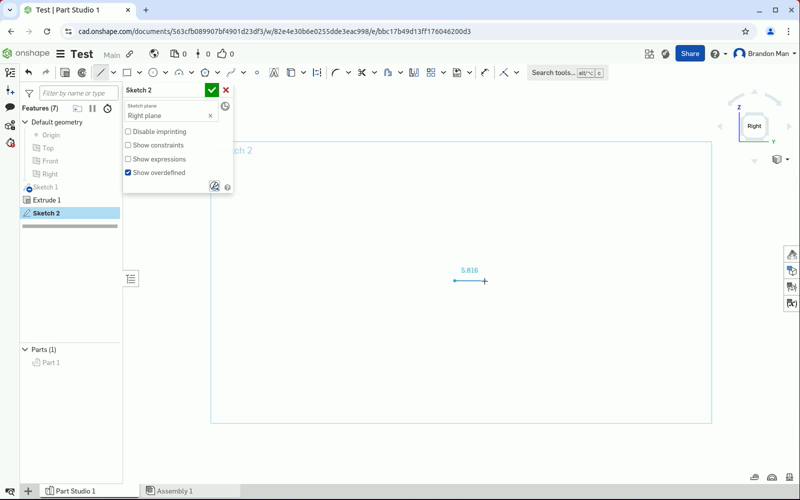
mouse_move(458, 280)
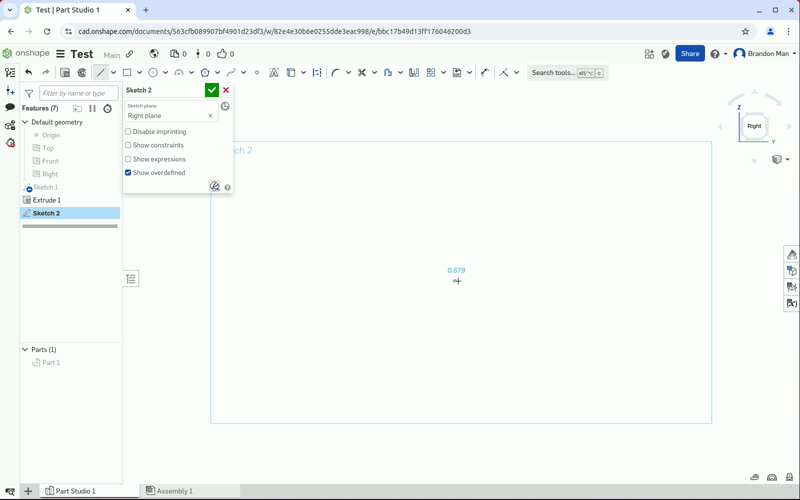
scroll(6)
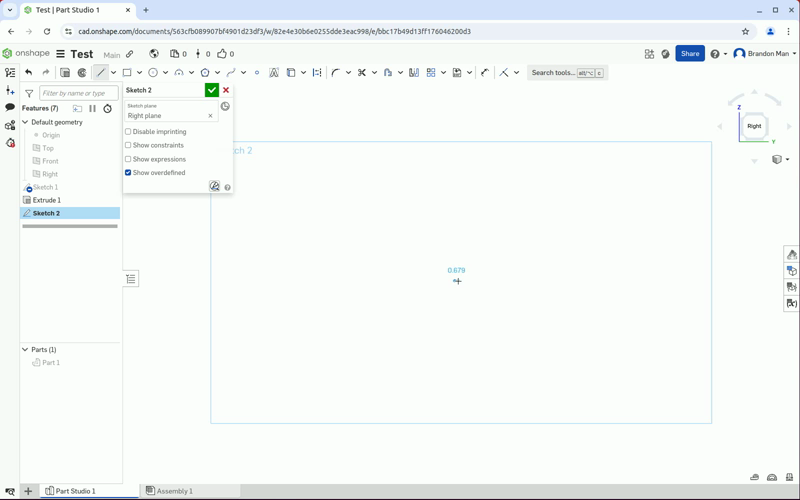
scroll(6)
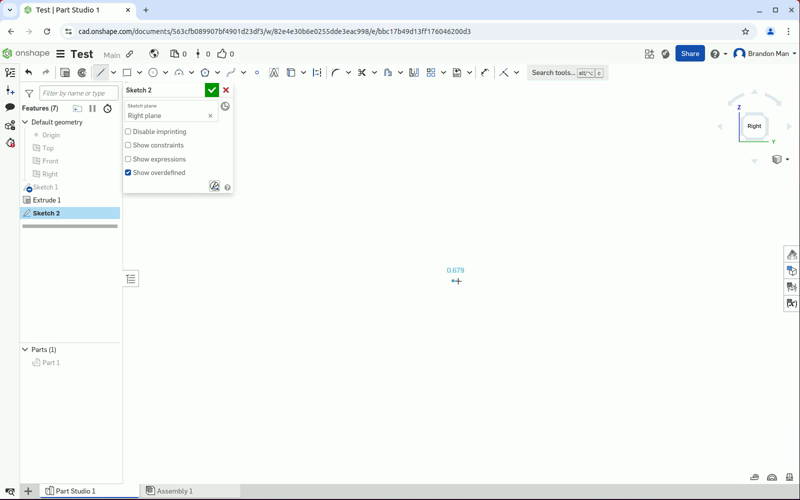
scroll(6)
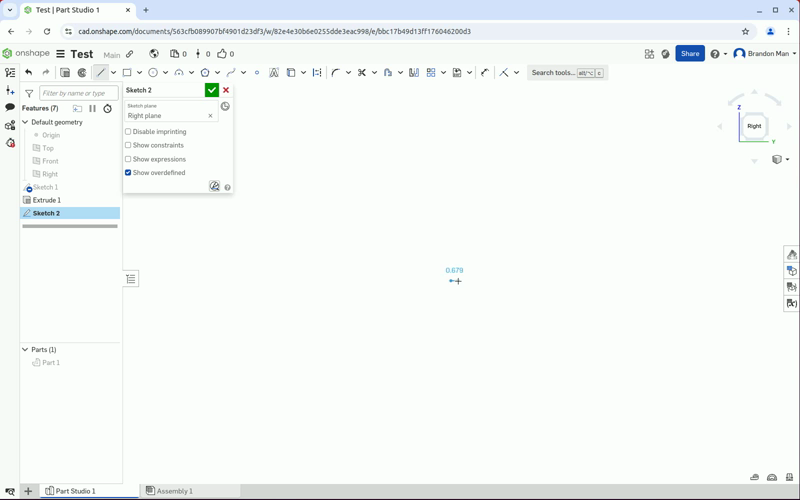
scroll(6)
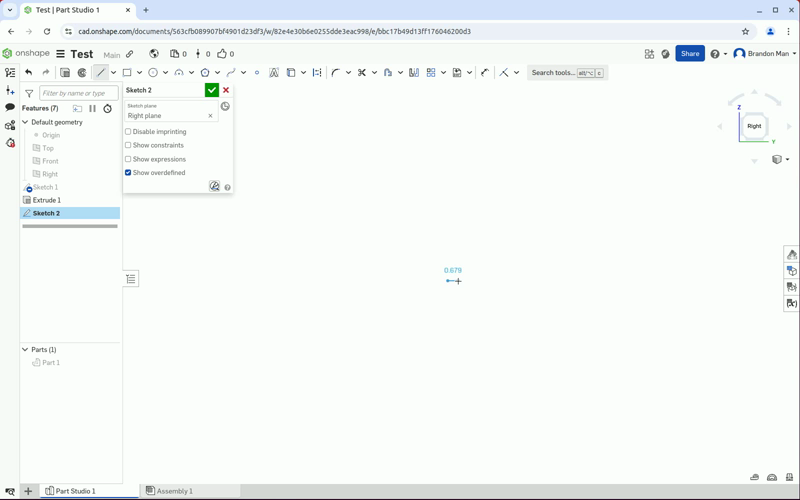
scroll(6)
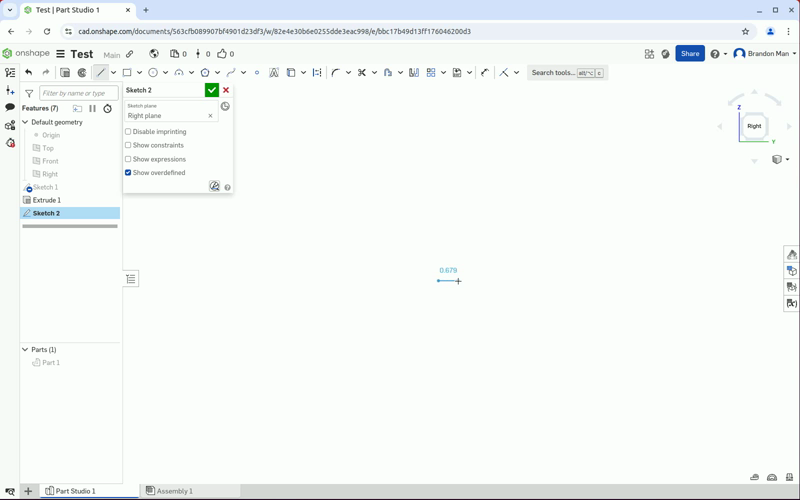
scroll(6)
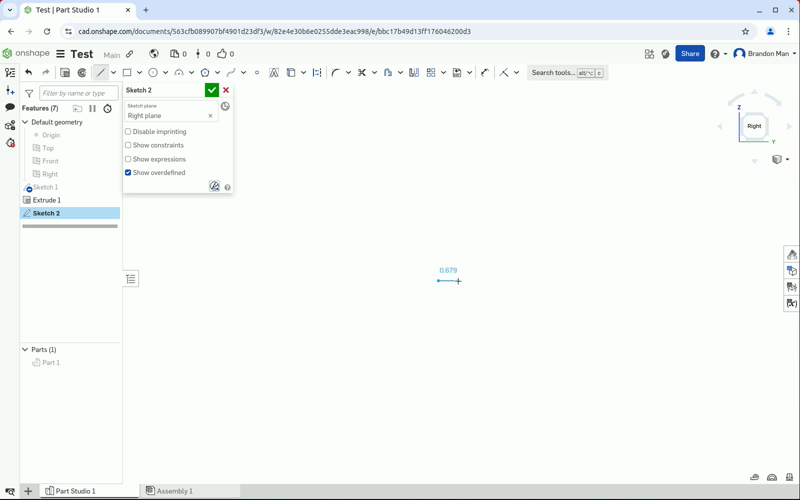
scroll(6)
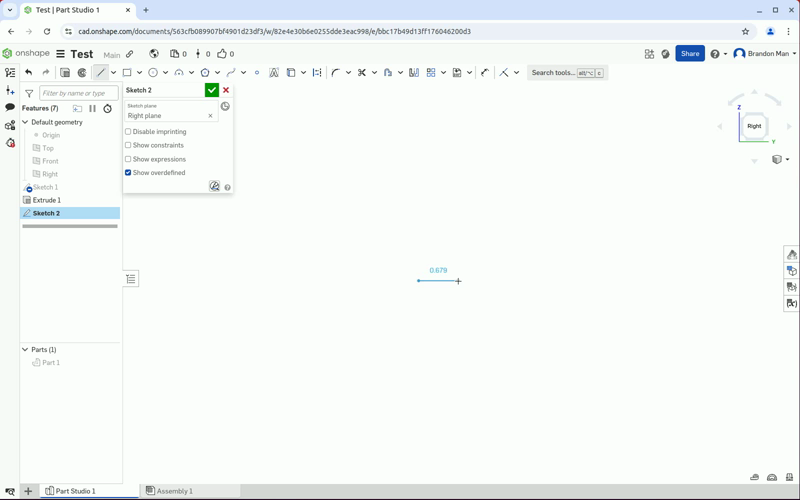
click(458, 280)
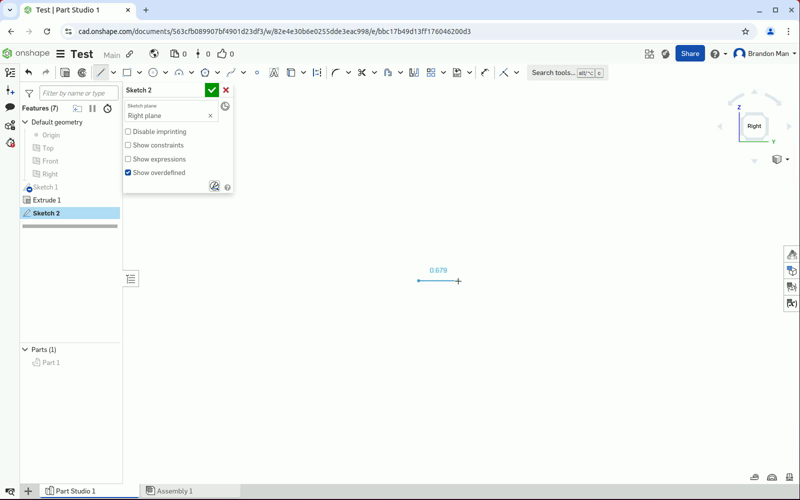
scroll(-6)
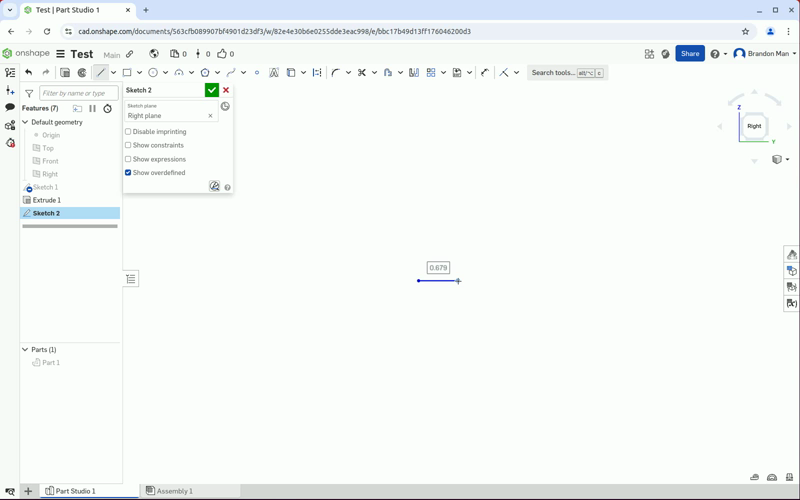
scroll(-6)
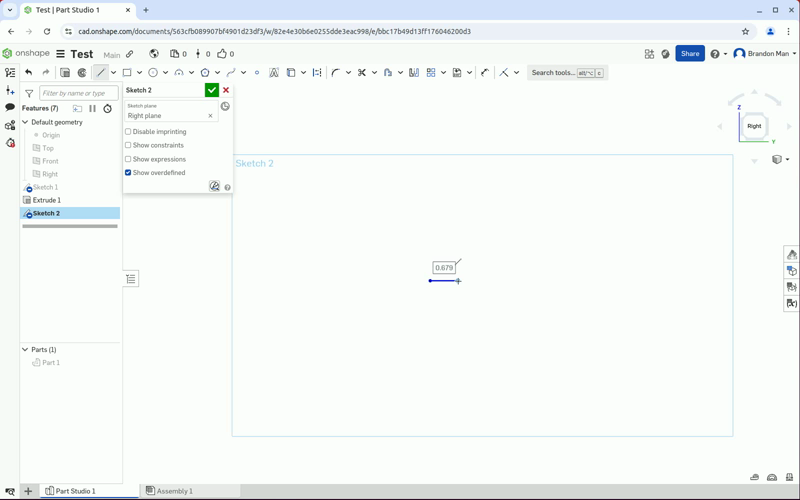
scroll(-6)
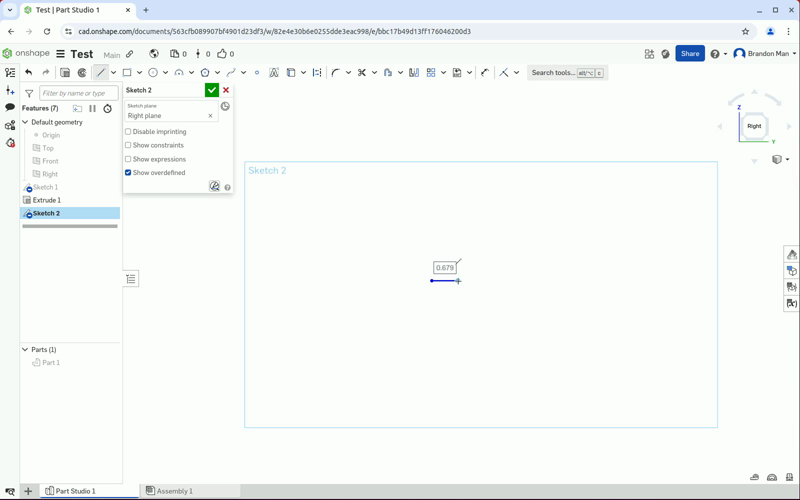
scroll(-6)
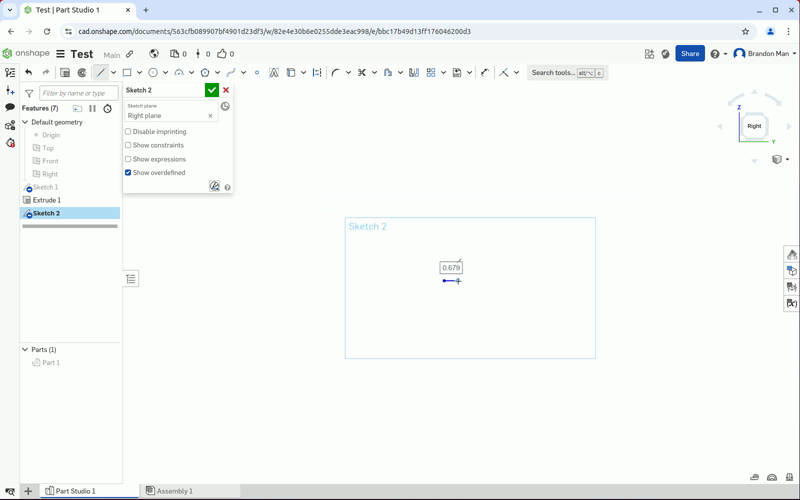
scroll(-6)
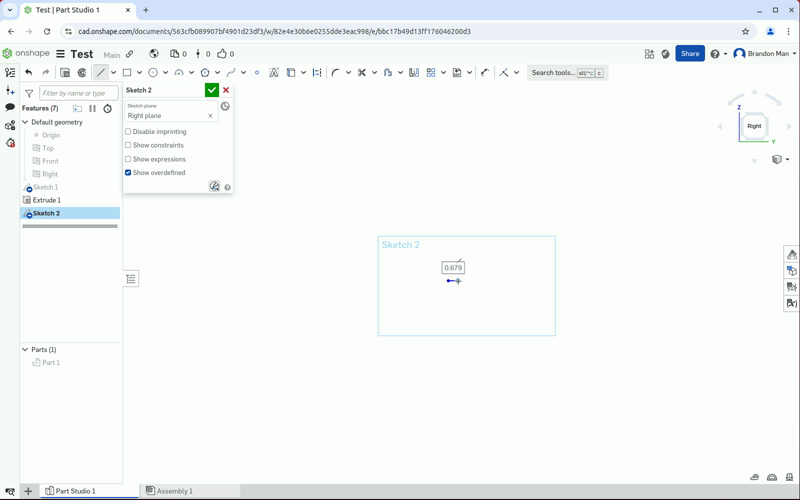
scroll(-6)
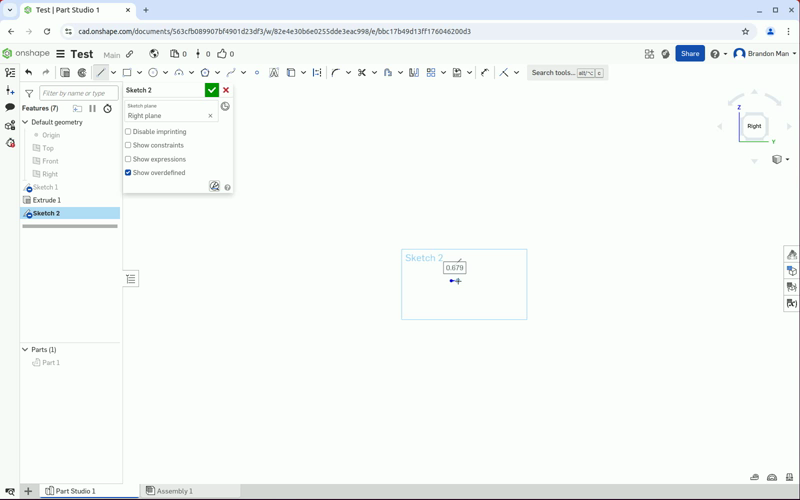
scroll(-6)
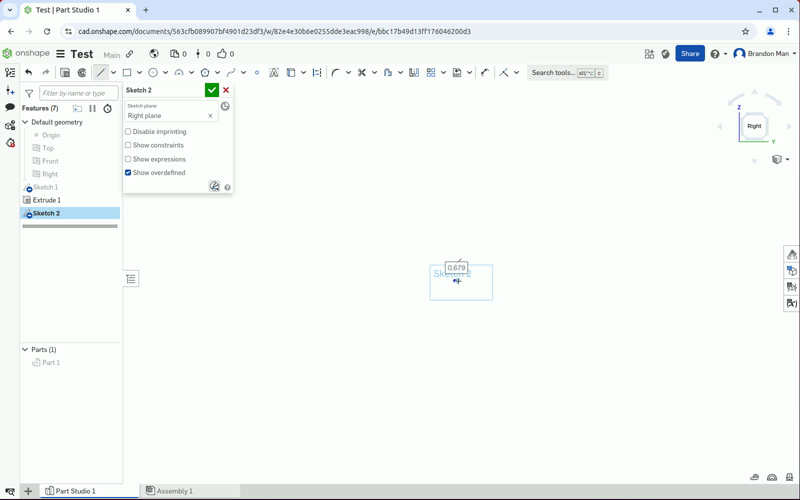
key_up(shift)
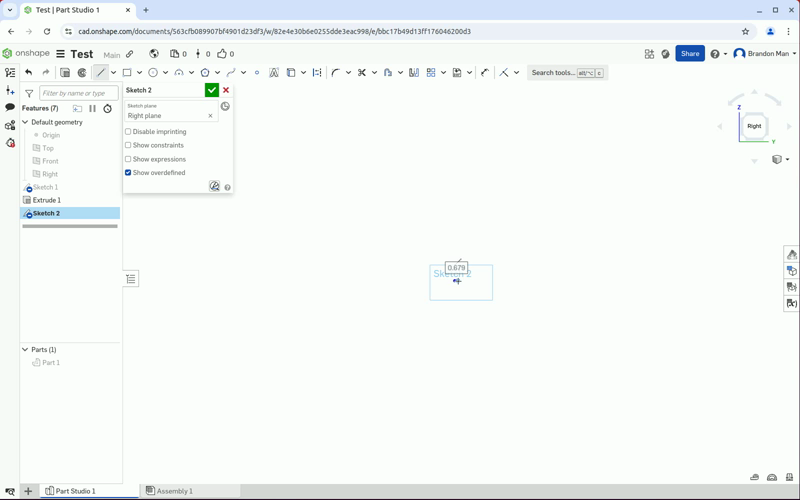
key_down(shift)
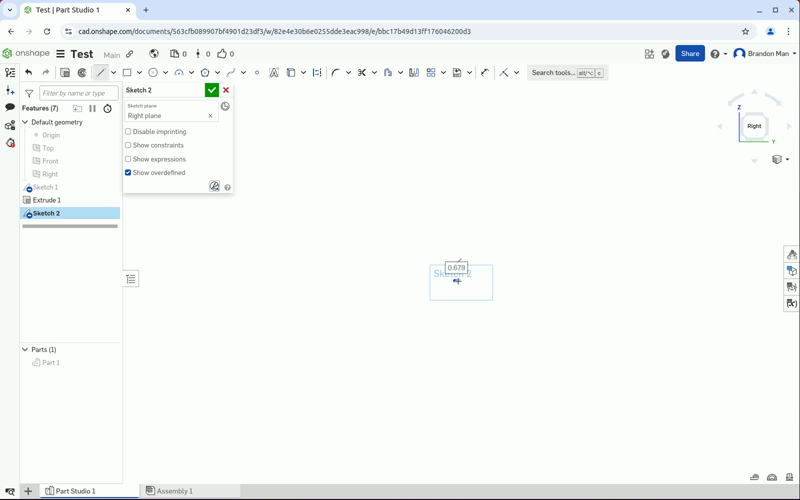
mouse_move(488, 280)
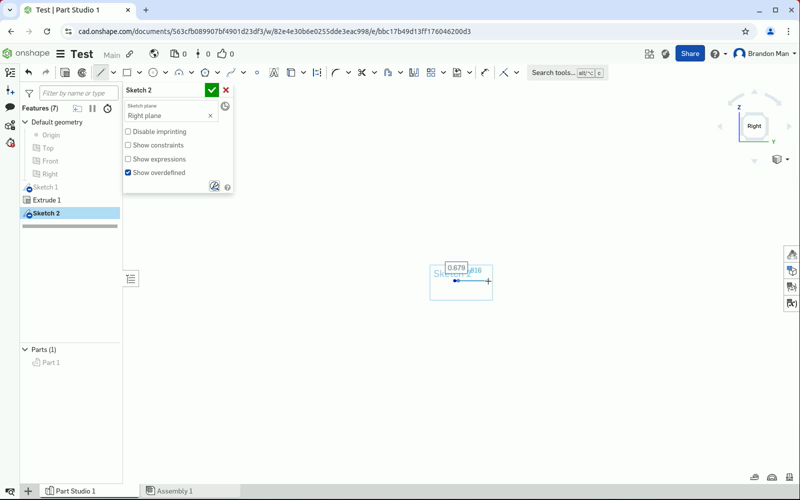
mouse_move(461, 280)
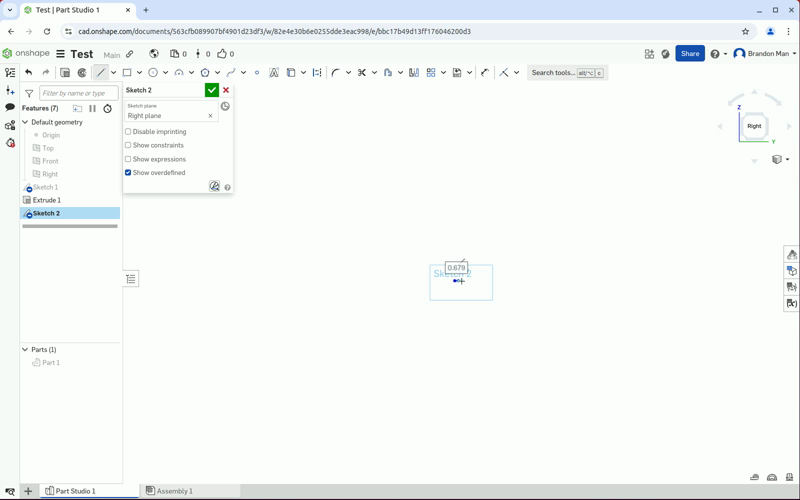
scroll(6)
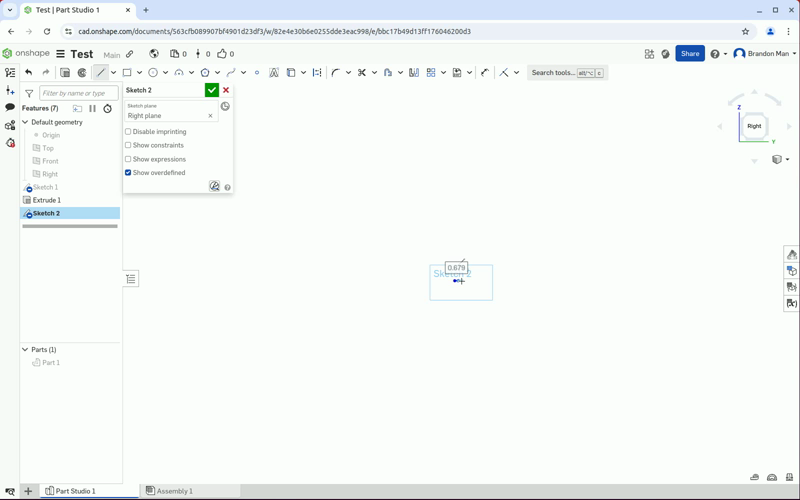
scroll(6)
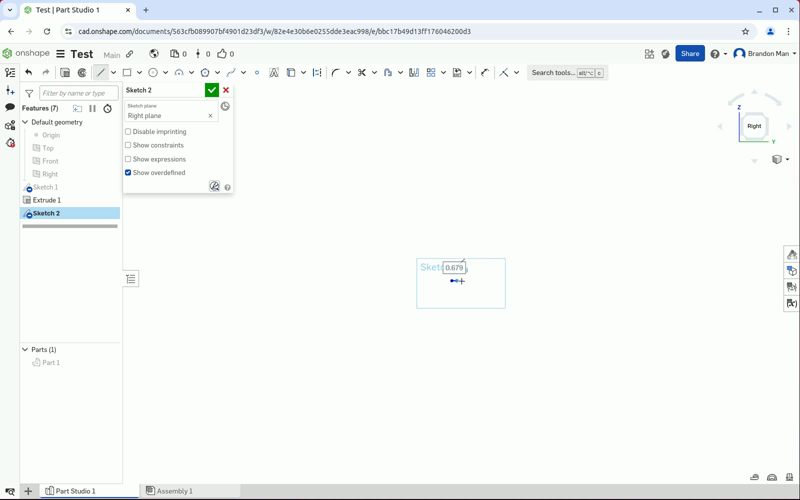
scroll(6)
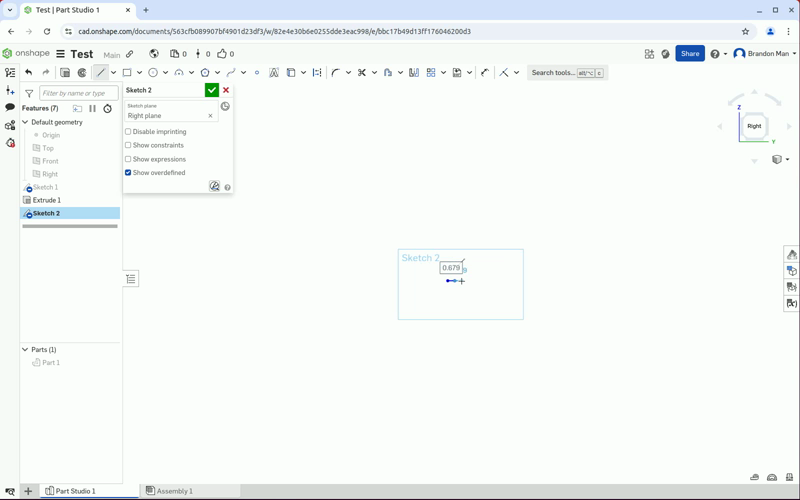
scroll(6)
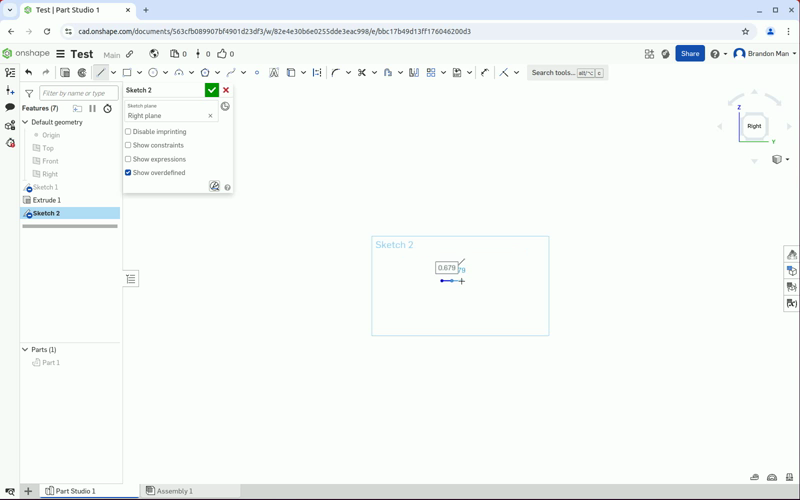
scroll(6)
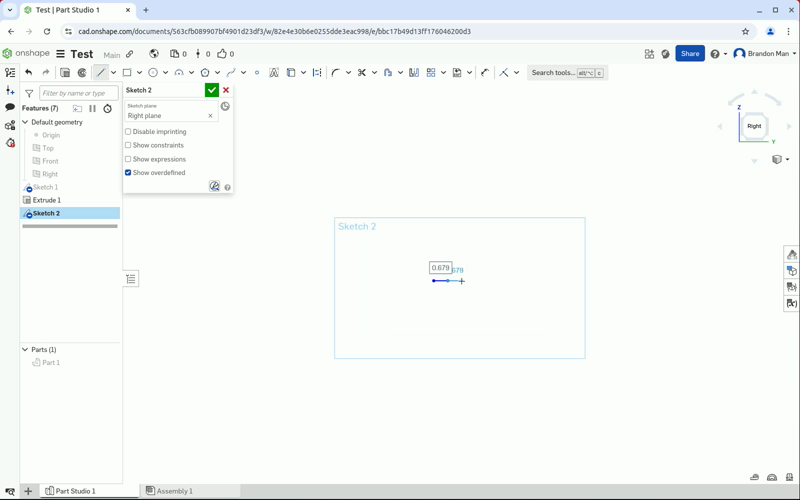
scroll(6)
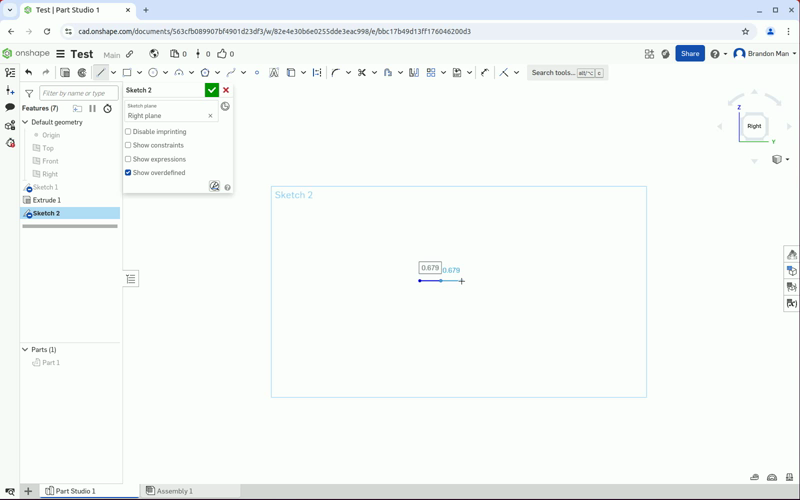
scroll(6)
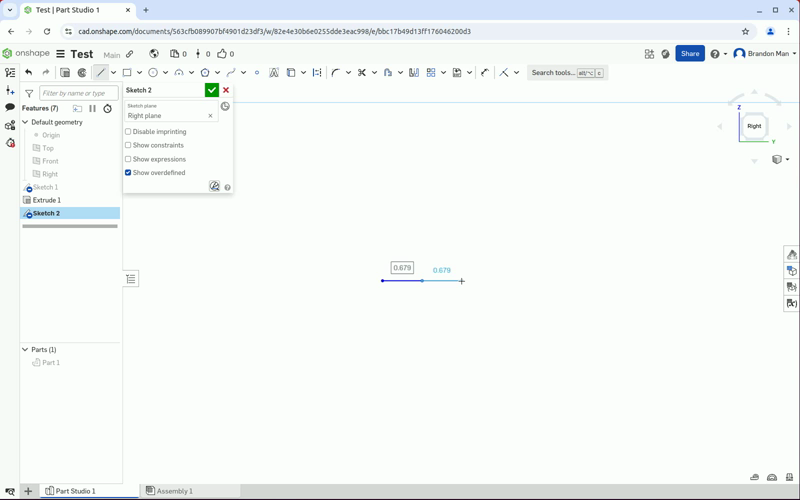
click(461, 280)
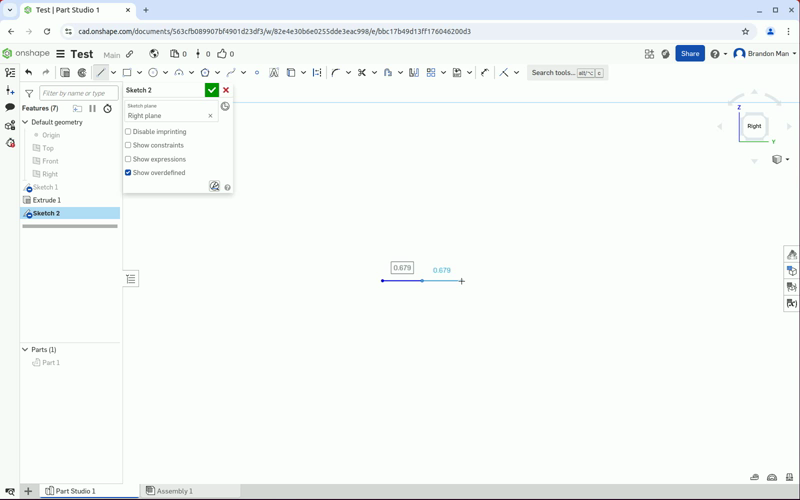
scroll(-6)
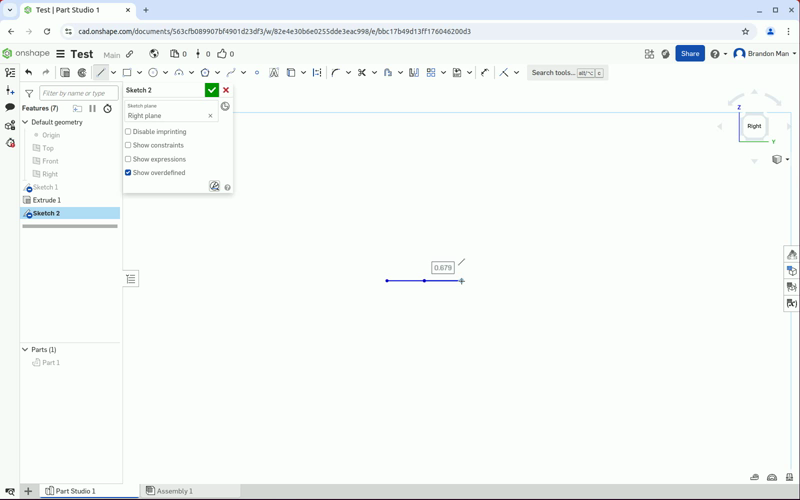
scroll(-6)
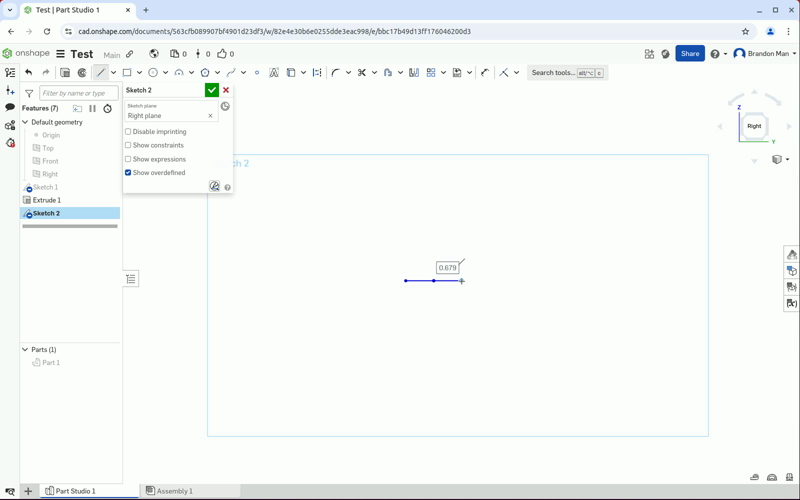
scroll(-6)
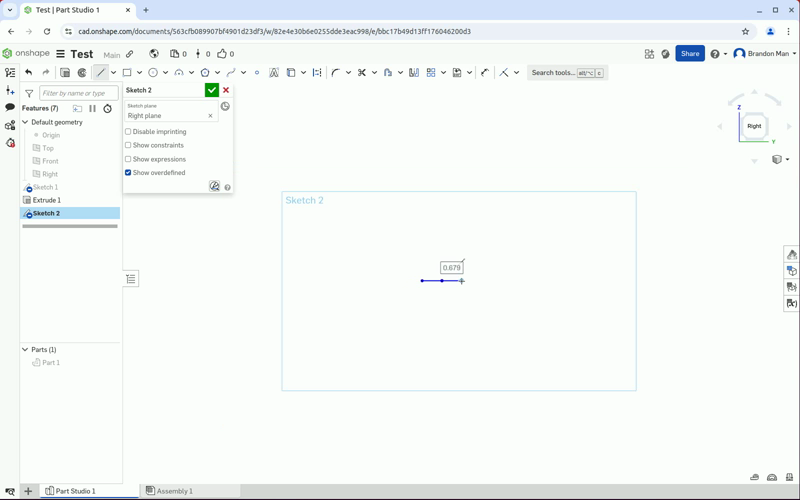
scroll(-6)
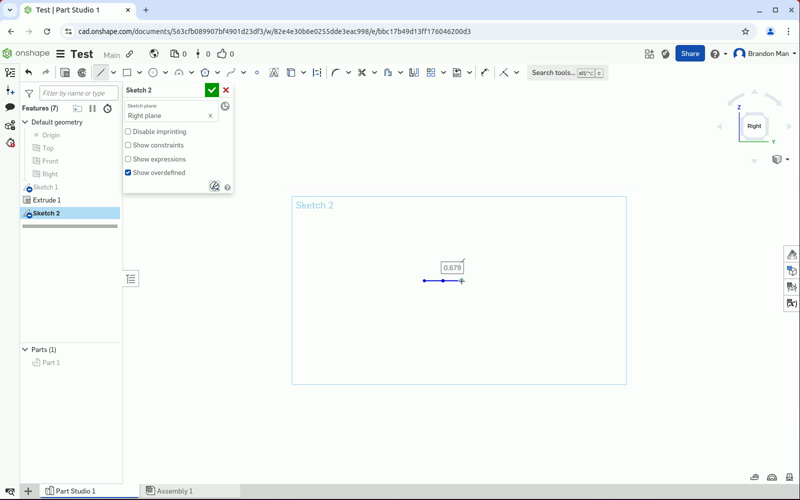
scroll(-6)
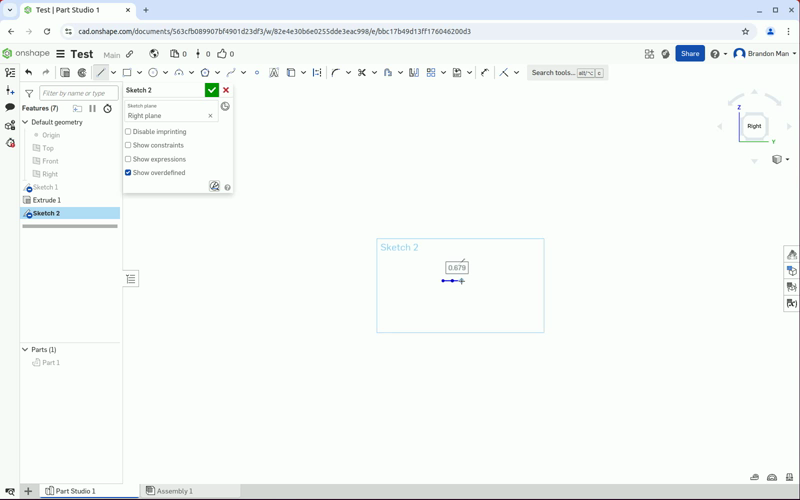
scroll(-6)
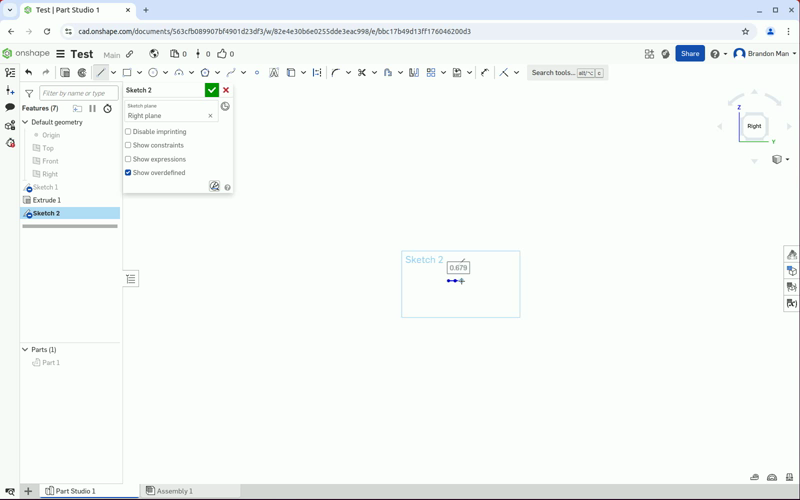
scroll(-6)
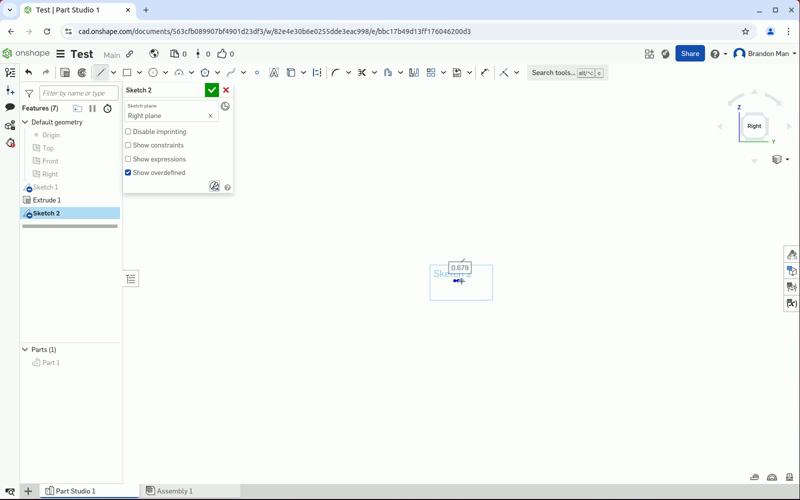
key_up(shift)
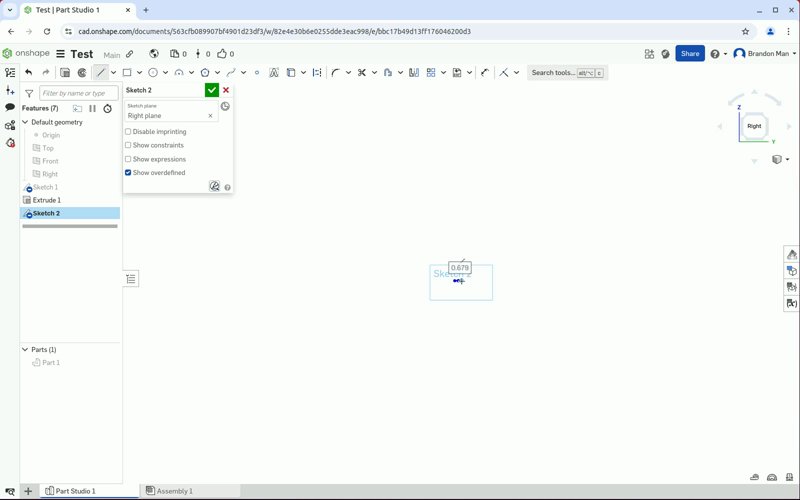
key_down(shift)
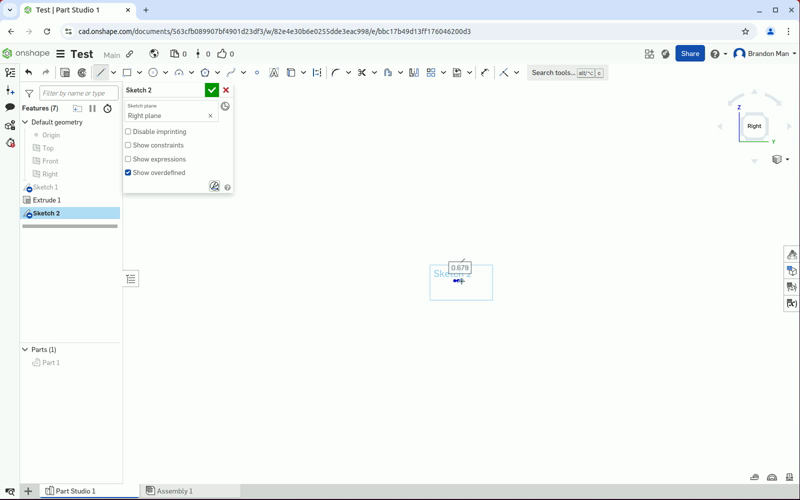
mouse_move(492, 280)
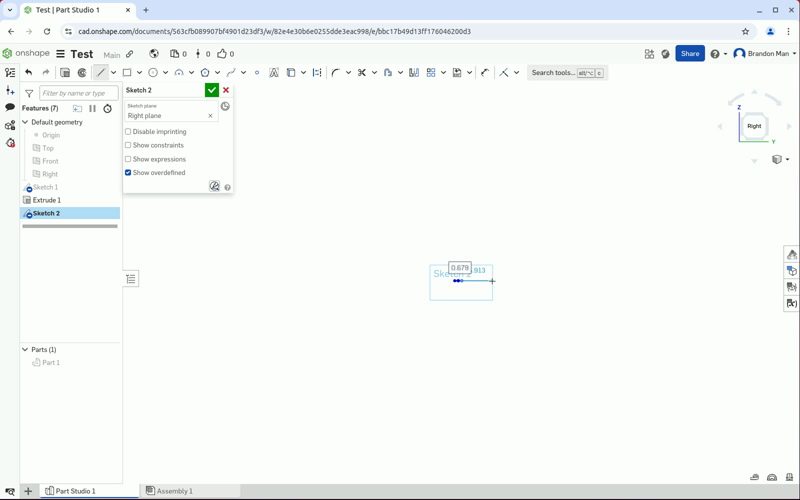
mouse_move(461, 276)
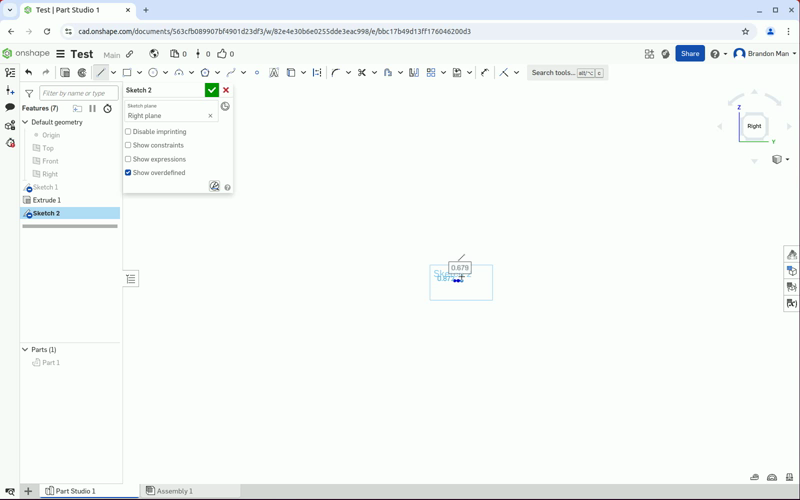
scroll(6)
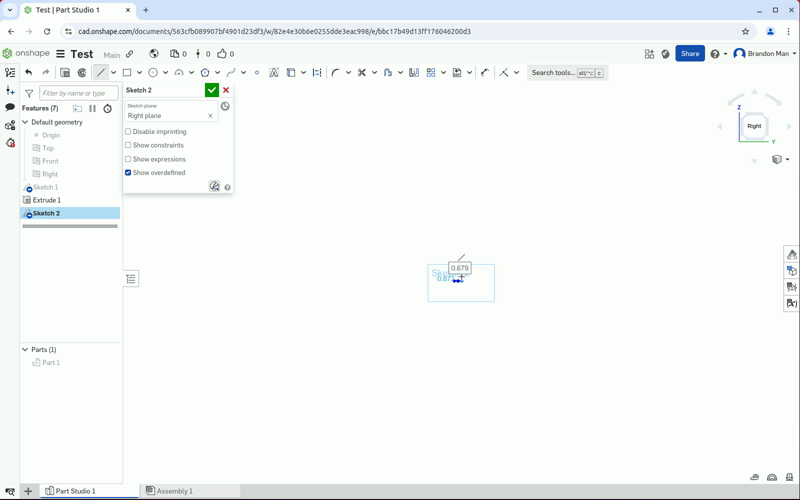
scroll(6)
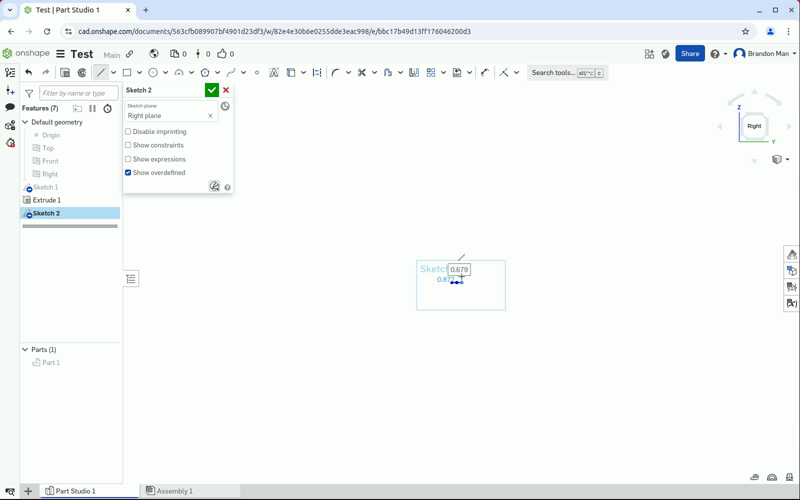
scroll(6)
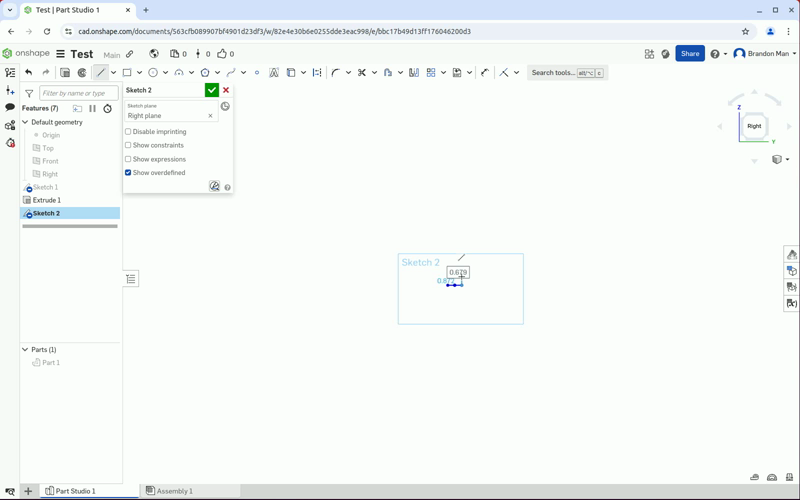
scroll(6)
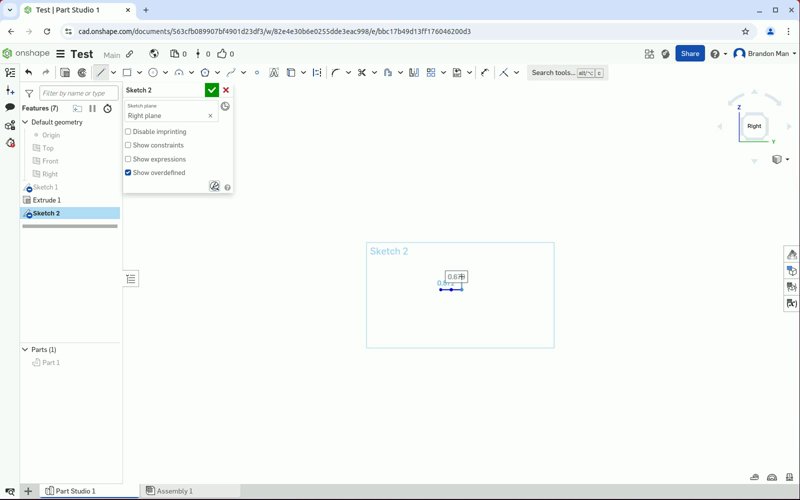
scroll(6)
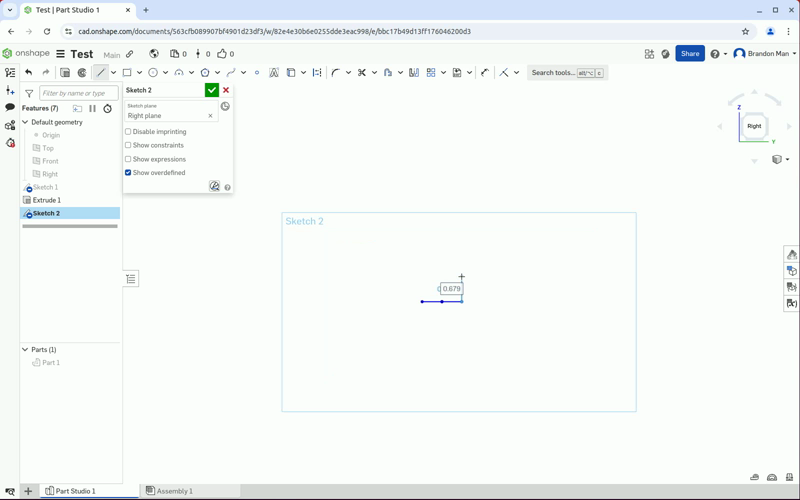
scroll(6)
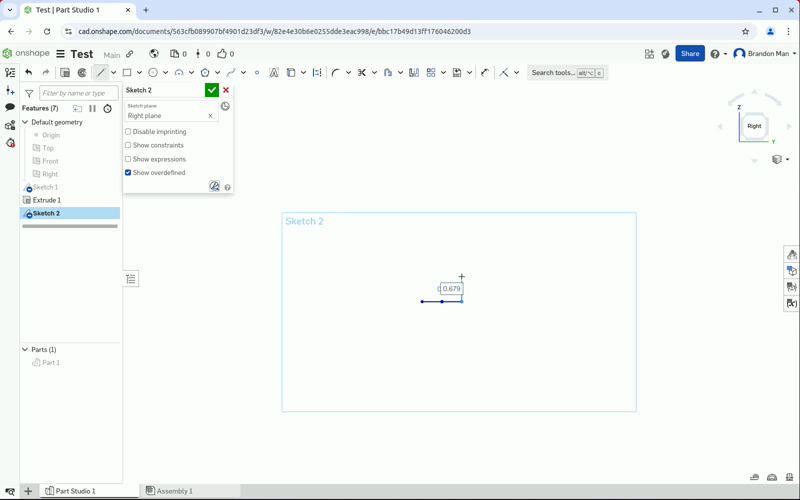
scroll(6)
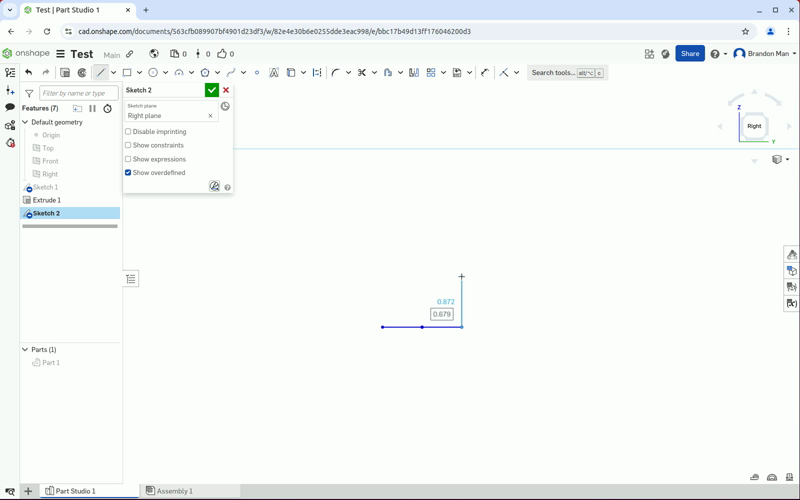
click(461, 276)
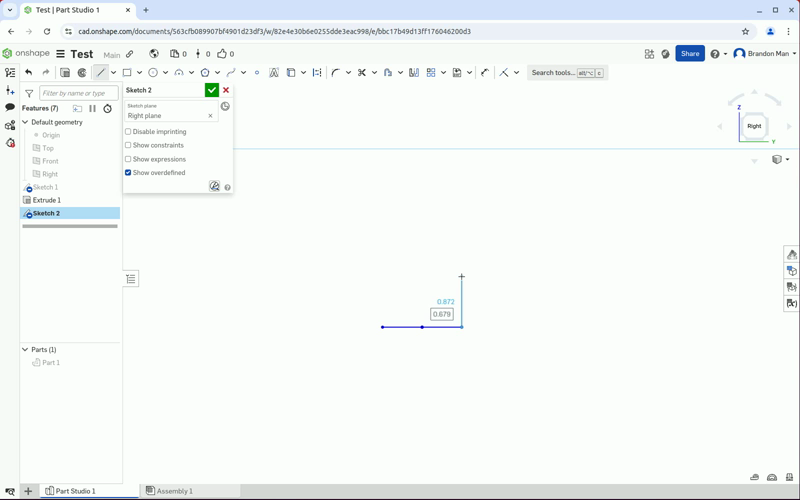
scroll(-6)
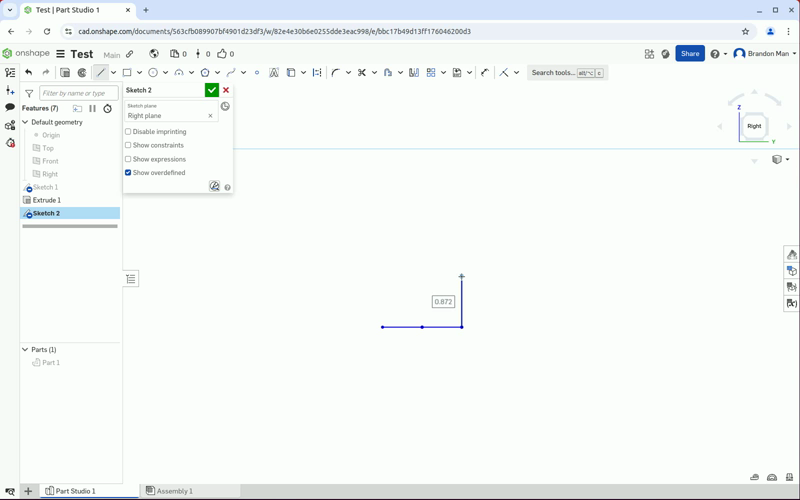
scroll(-6)
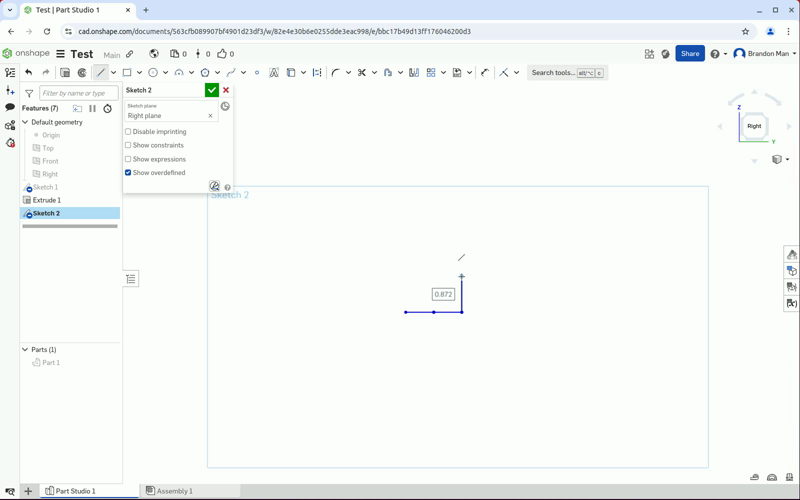
scroll(-6)
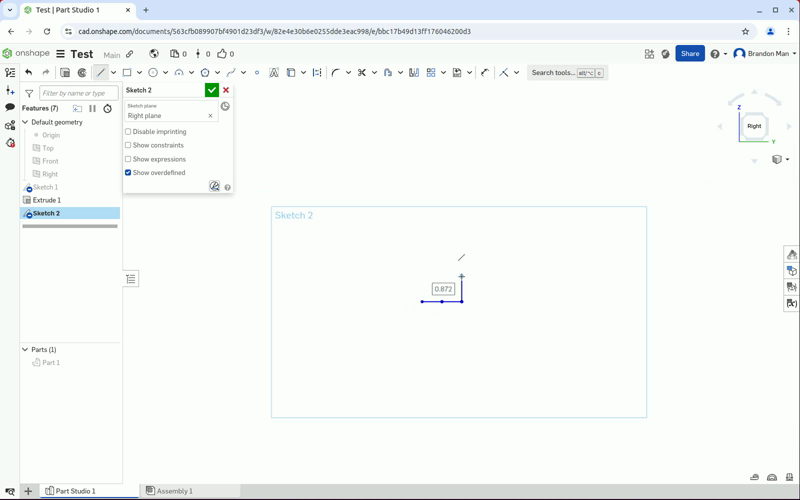
scroll(-6)
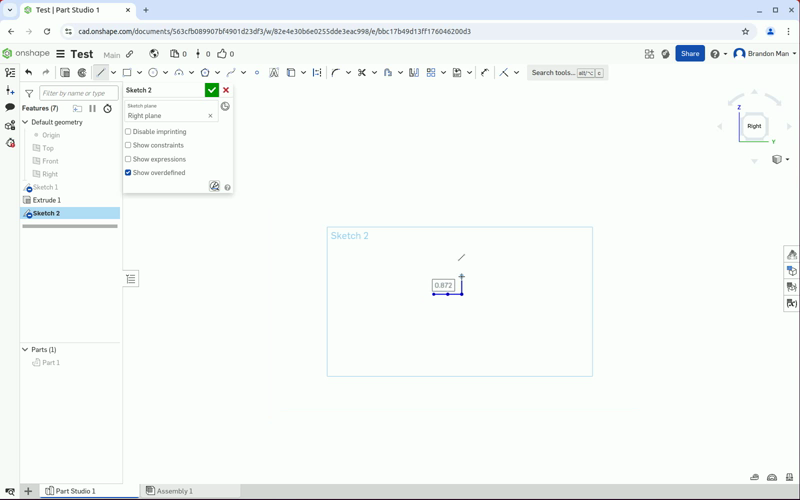
scroll(-6)
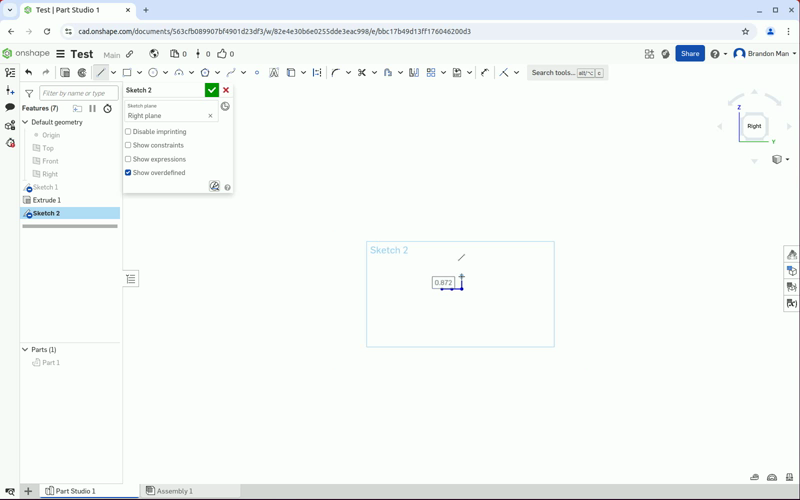
scroll(-6)
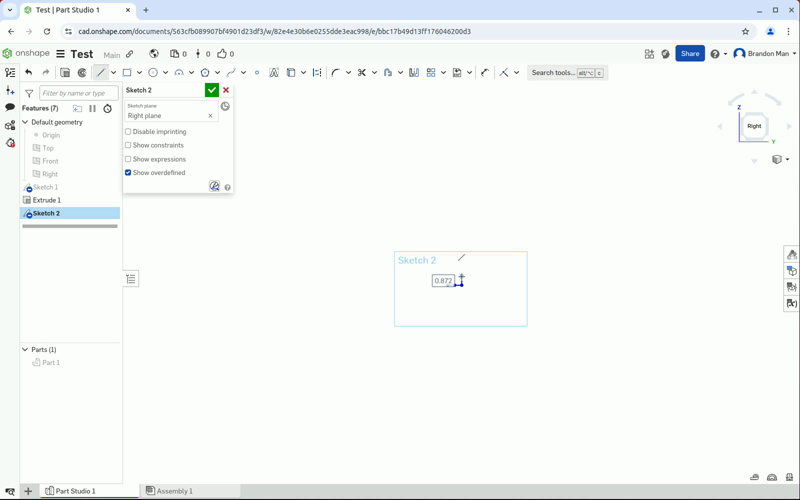
scroll(-6)
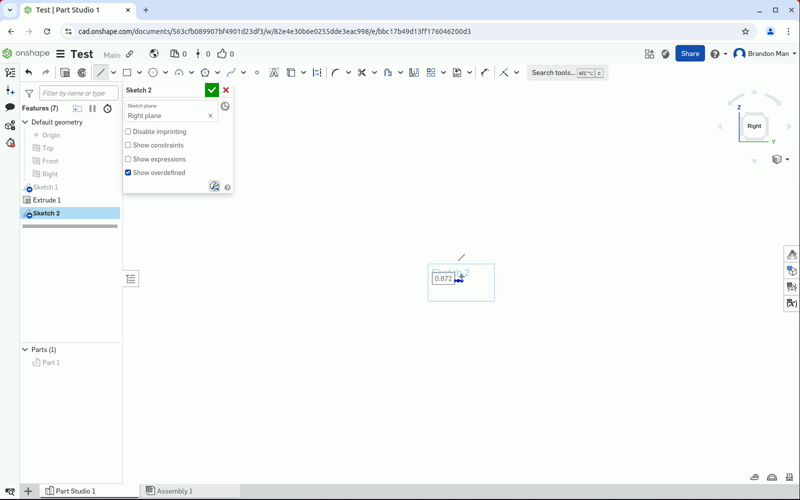
key_up(shift)
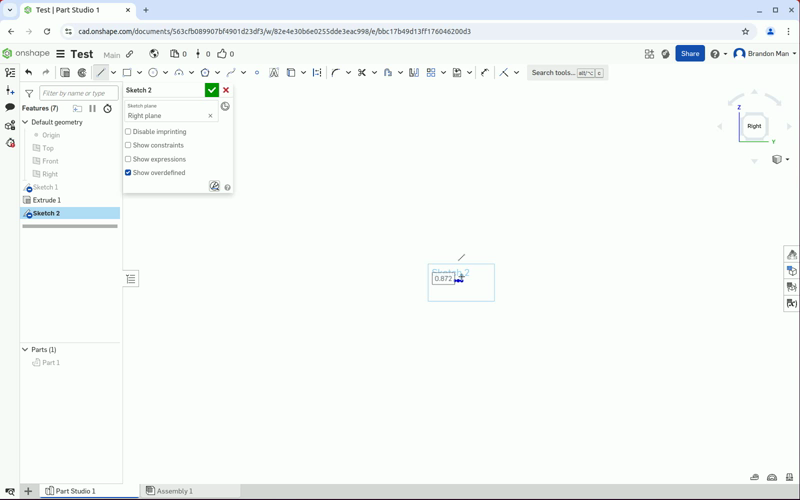
key(esc)
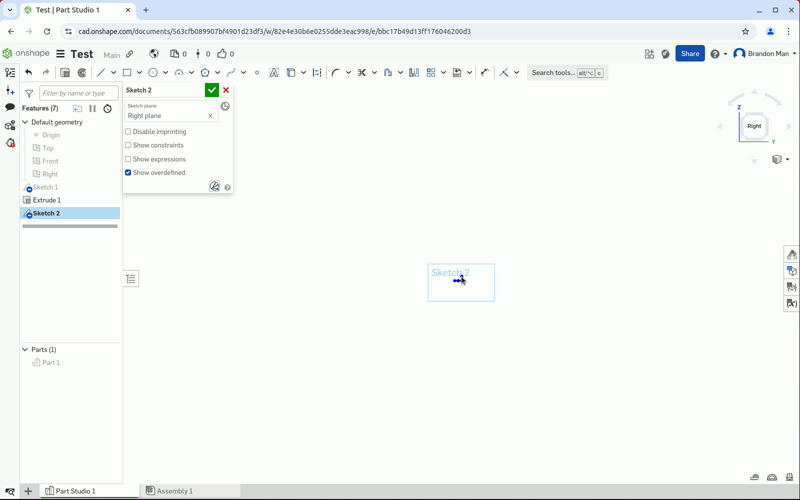
key(a)
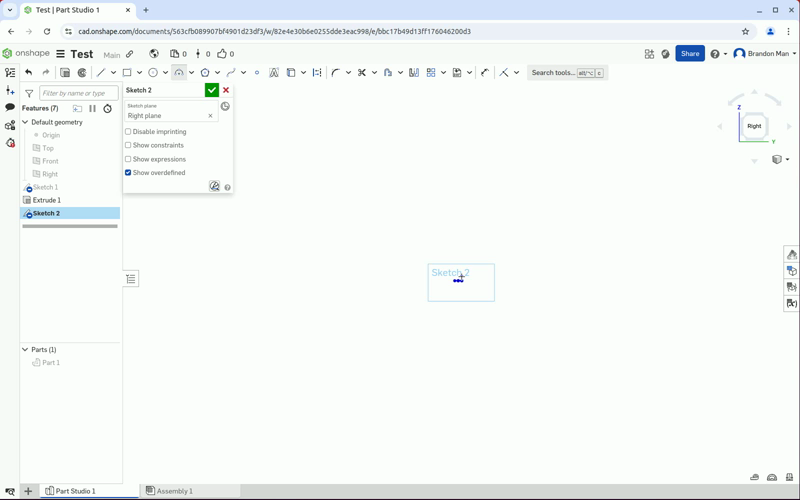
mouse_move(461, 276)
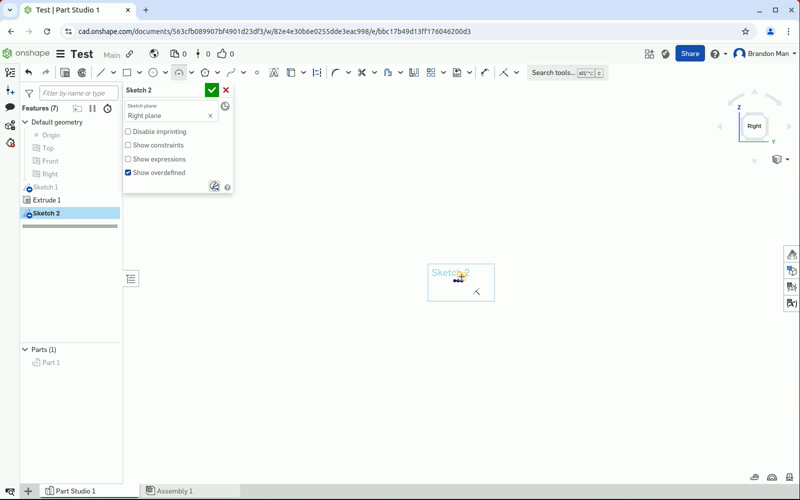
click(461, 276)
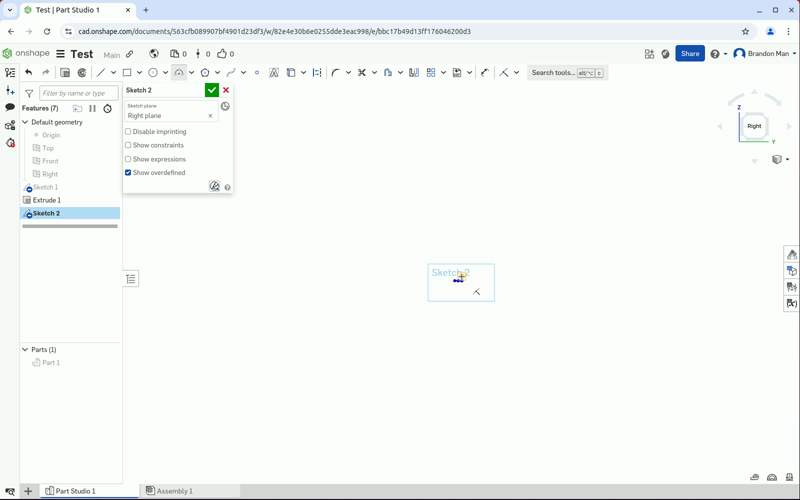
mouse_move(454, 280)
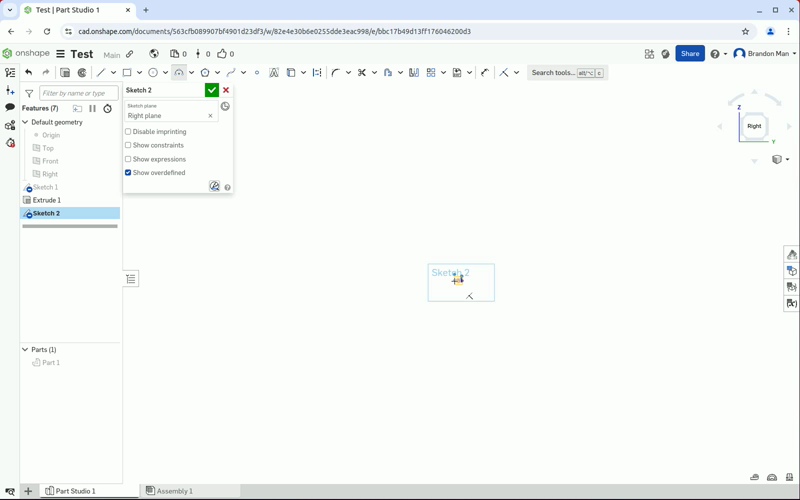
scroll(6)
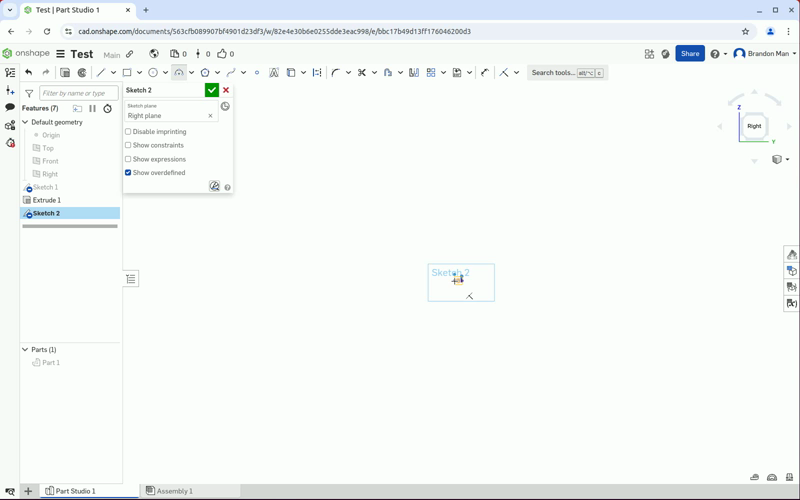
scroll(6)
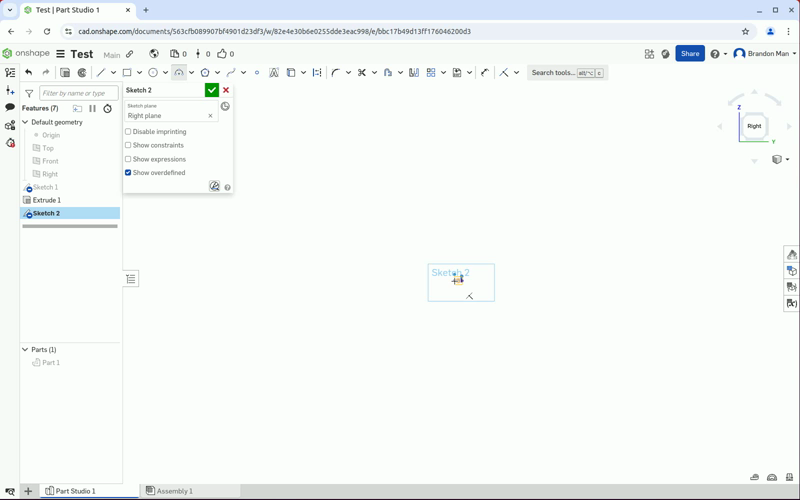
scroll(6)
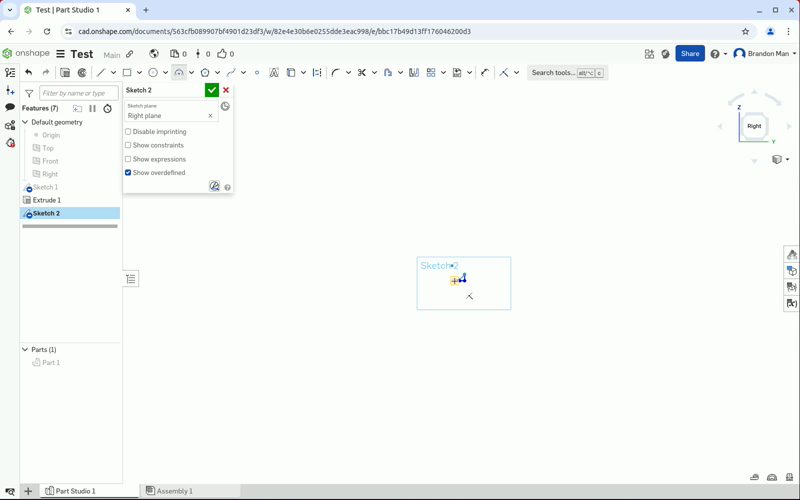
scroll(6)
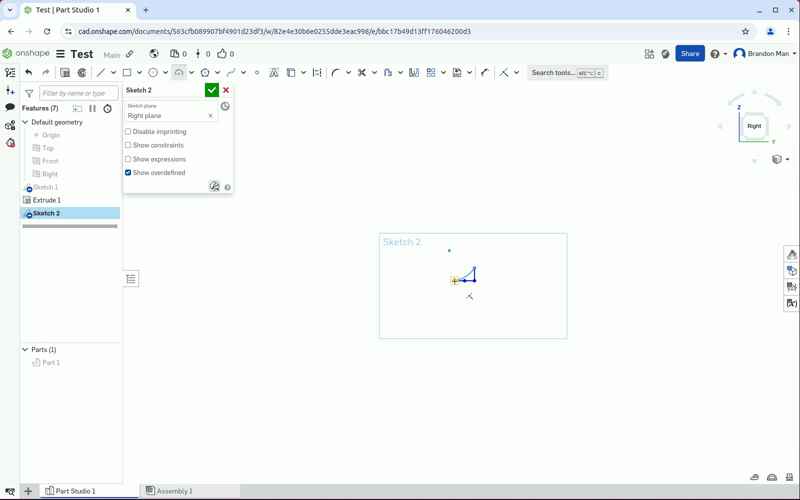
scroll(6)
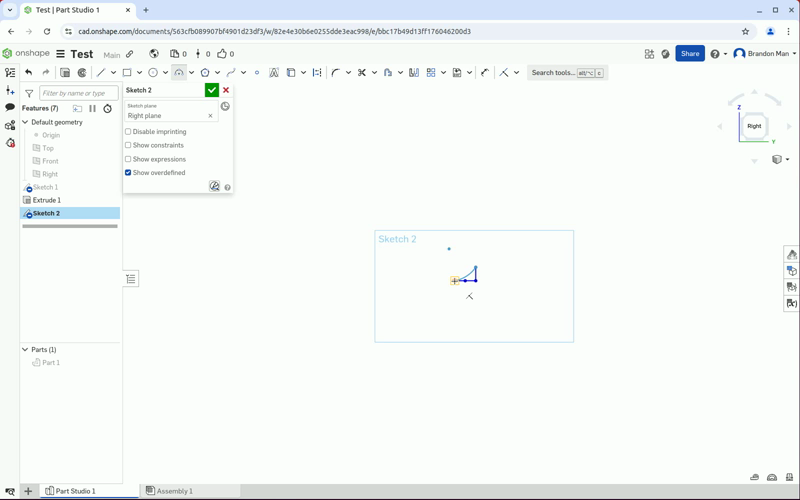
scroll(6)
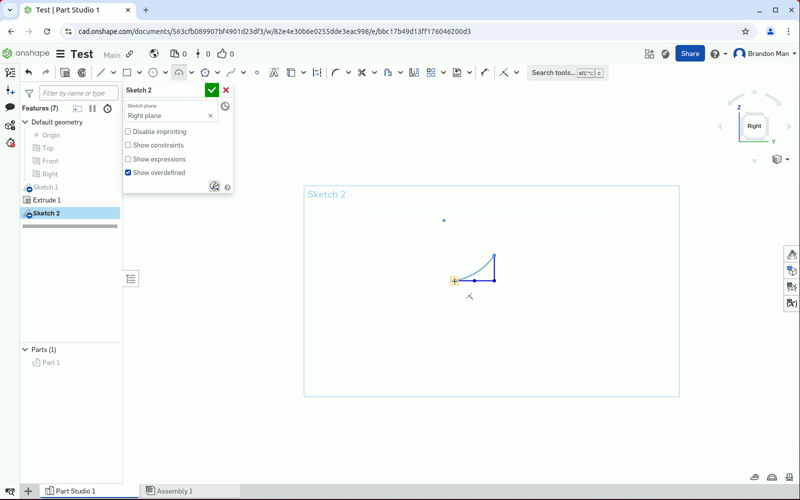
scroll(6)
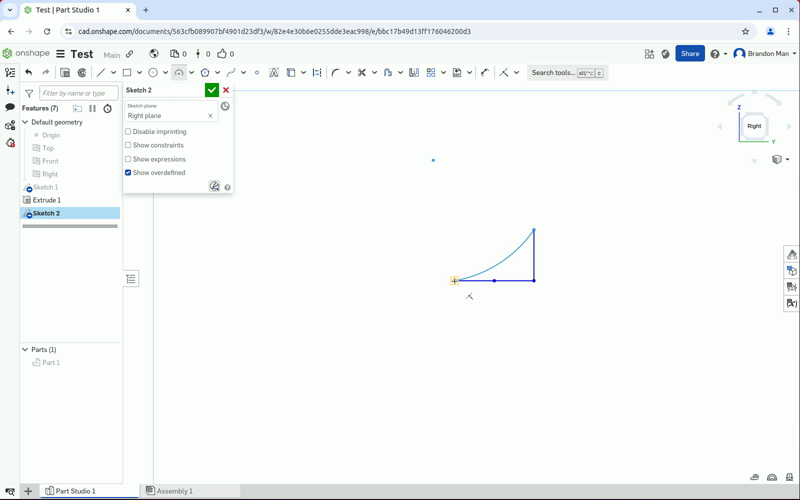
click(454, 280)
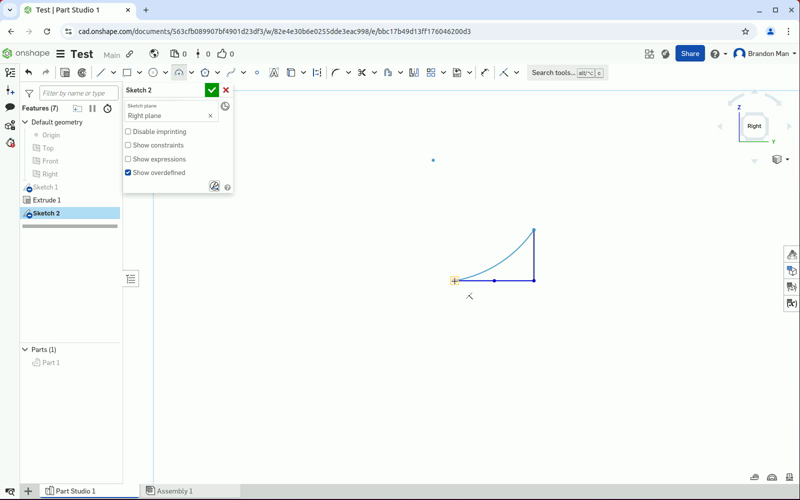
scroll(-6)
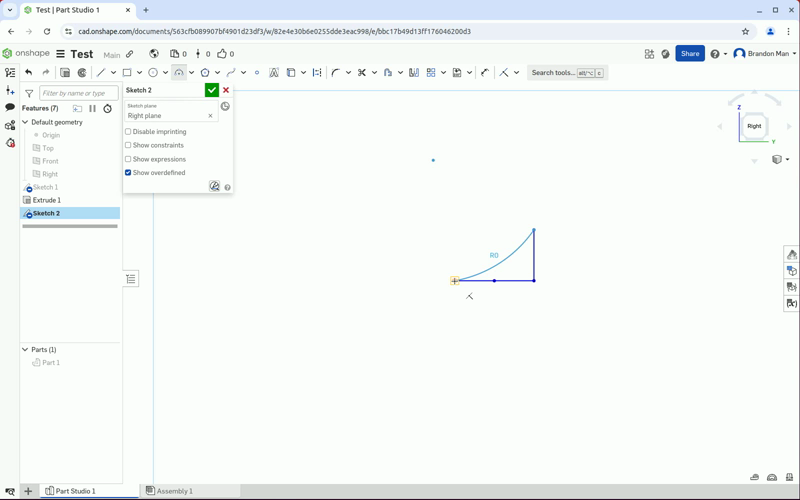
scroll(-6)
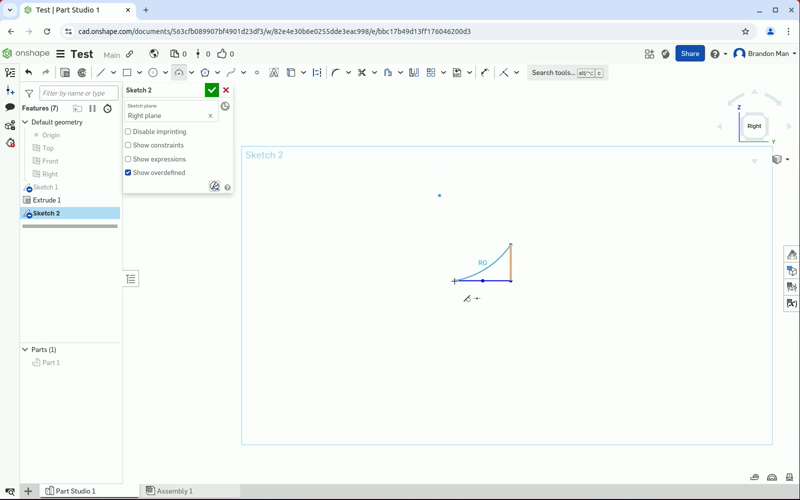
scroll(-6)
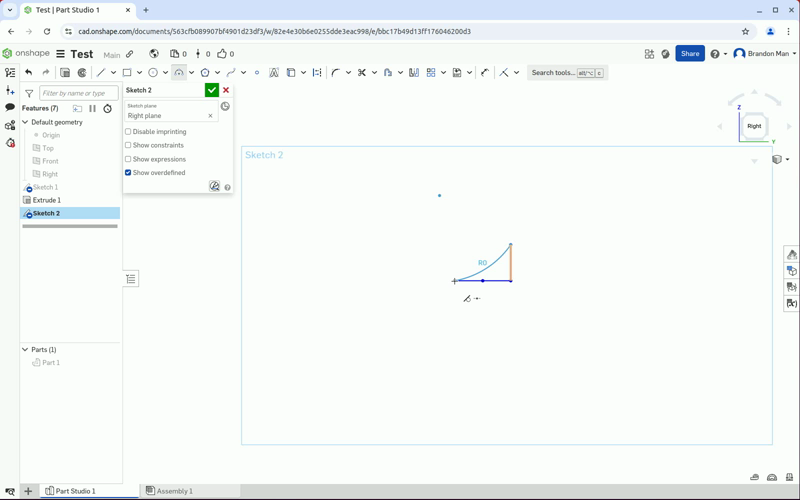
scroll(-6)
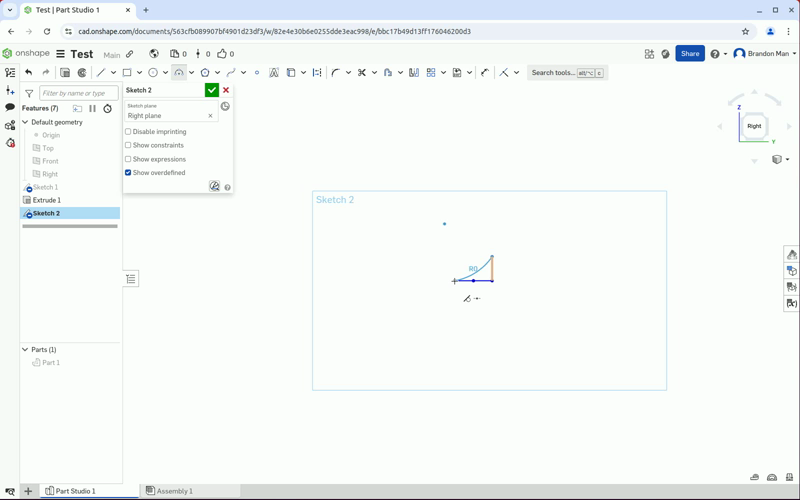
scroll(-6)
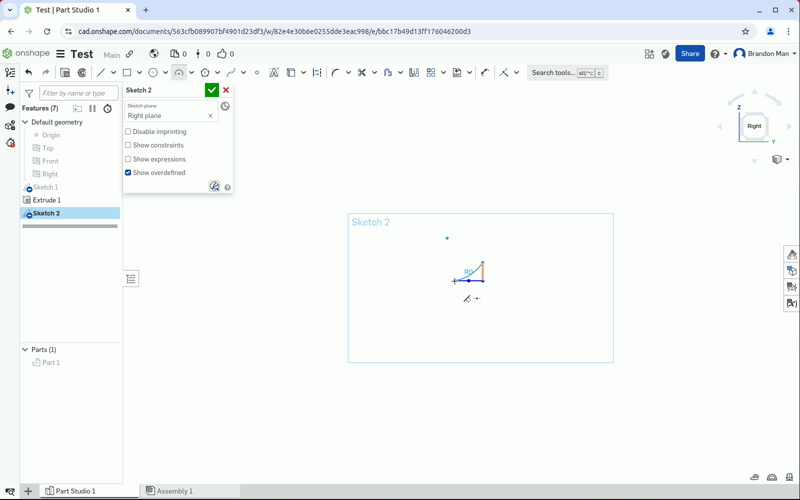
scroll(-6)
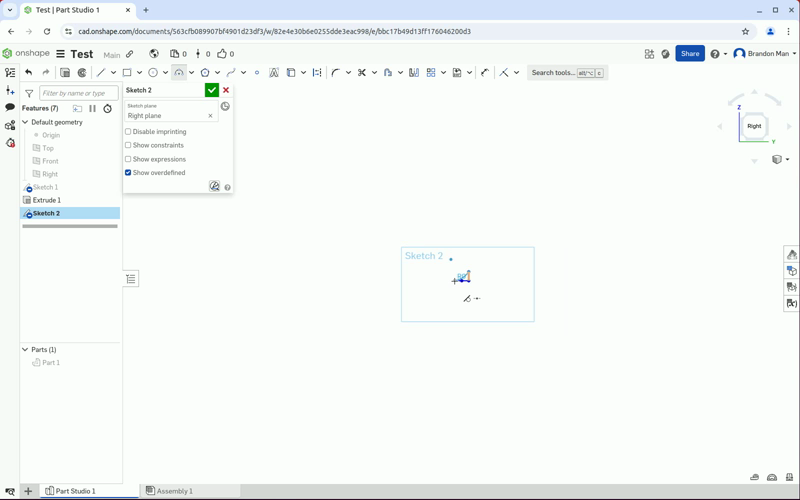
scroll(-6)
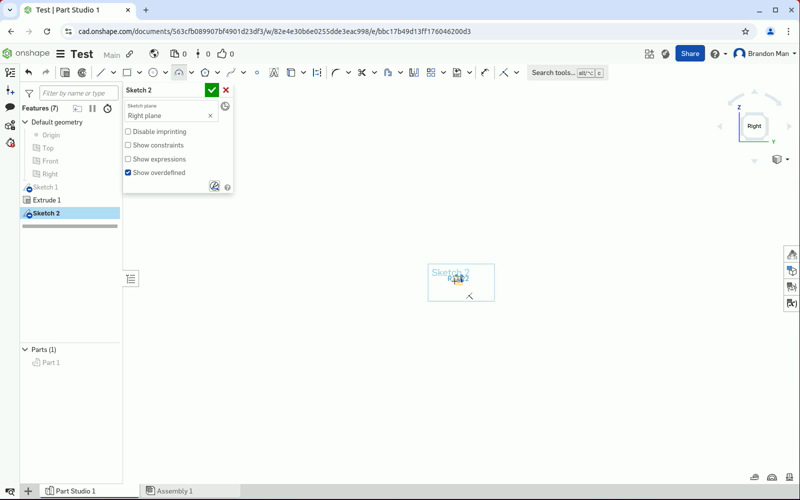
key_down(shift)
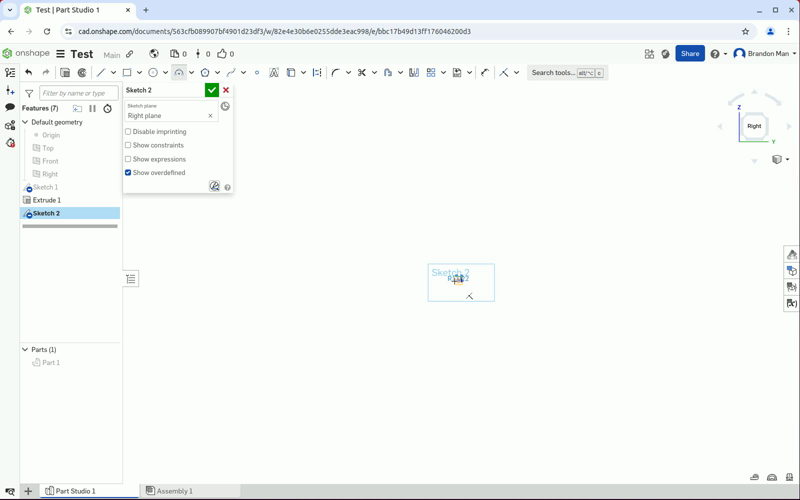
mouse_move(457, 277)
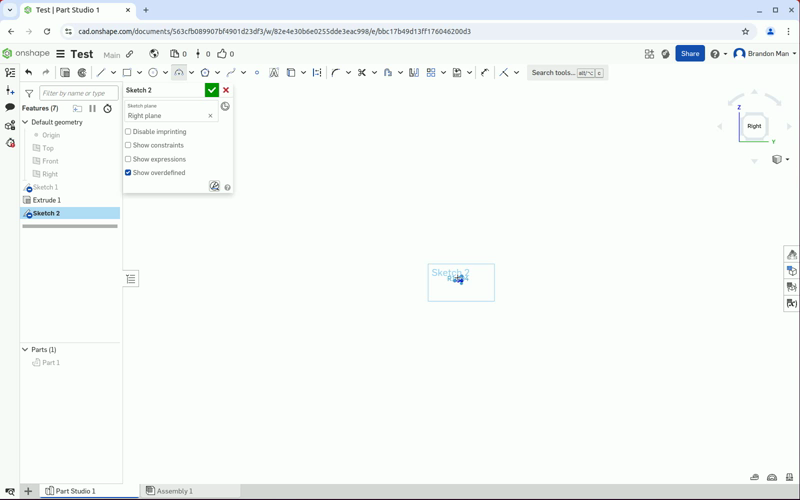
scroll(6)
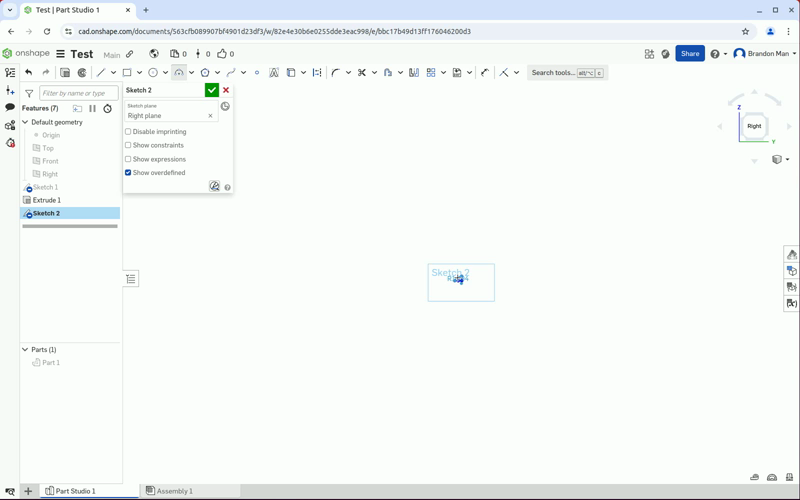
scroll(6)
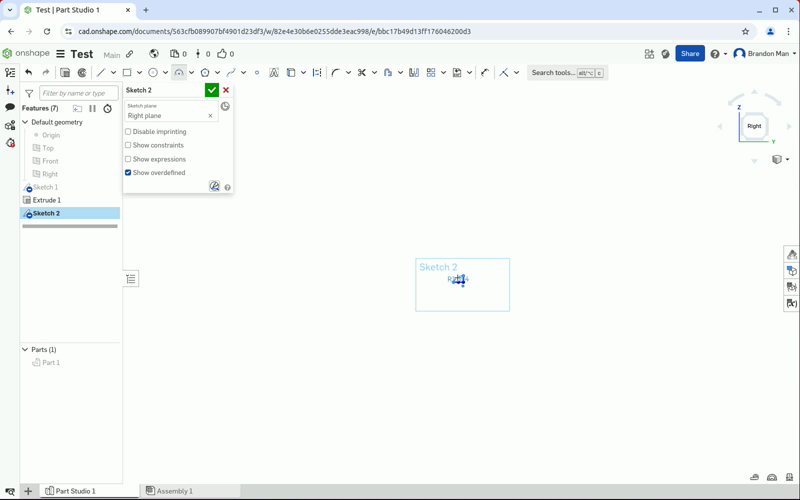
scroll(6)
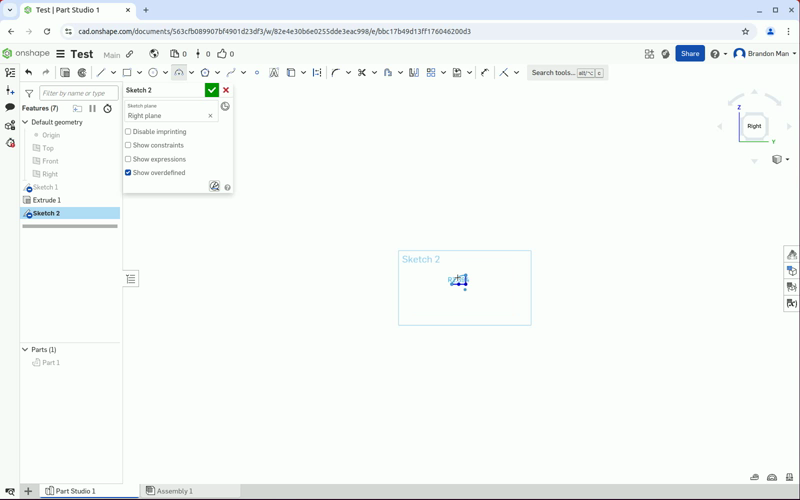
scroll(6)
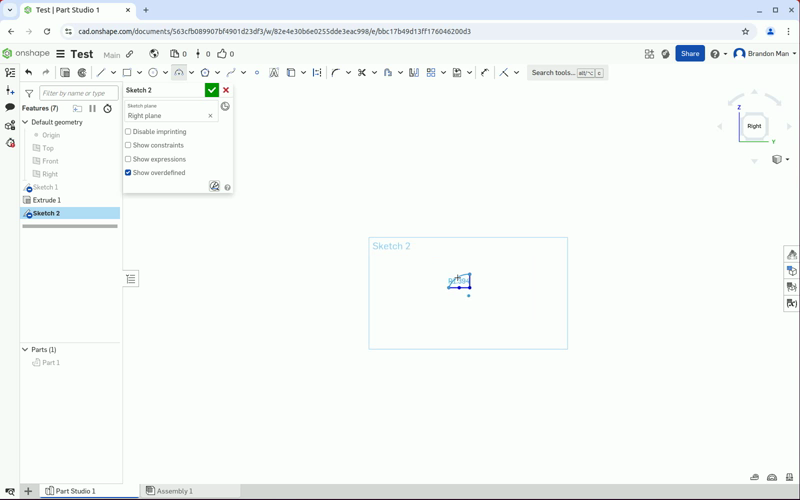
scroll(6)
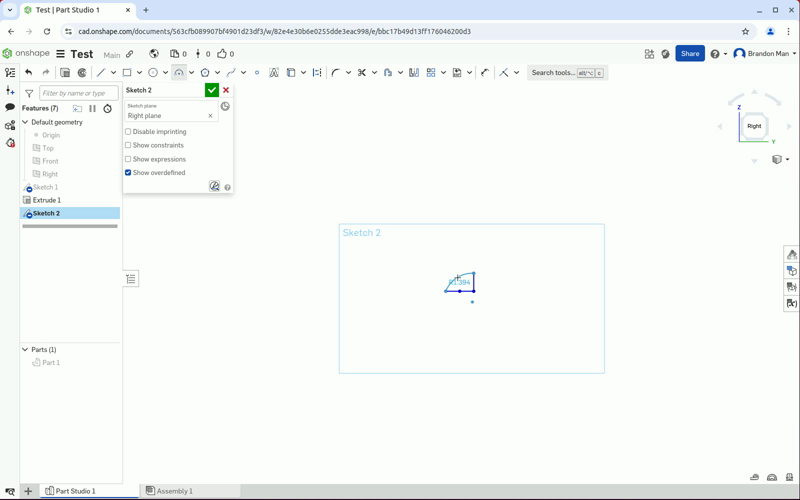
scroll(6)
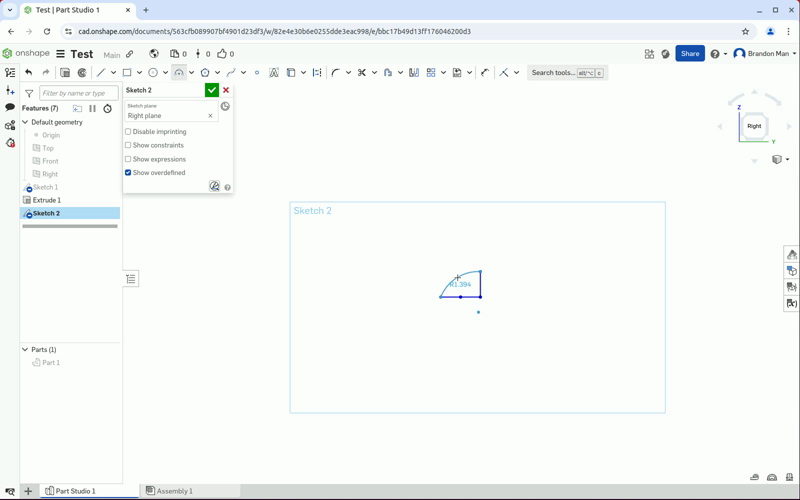
scroll(6)
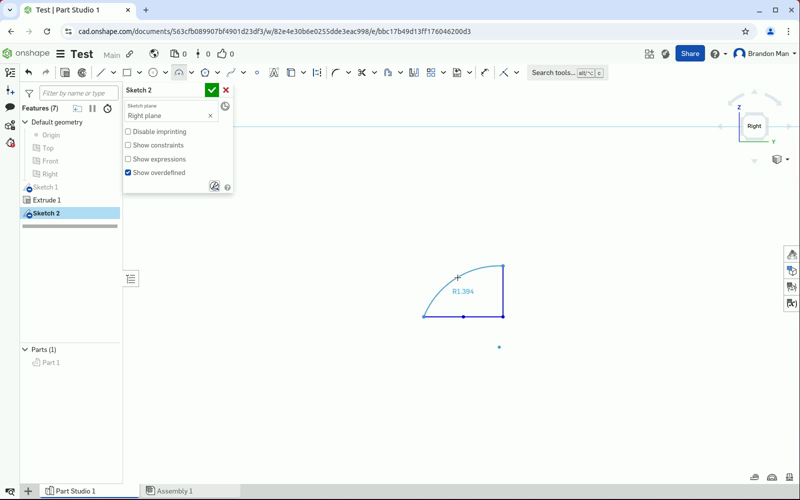
click(457, 277)
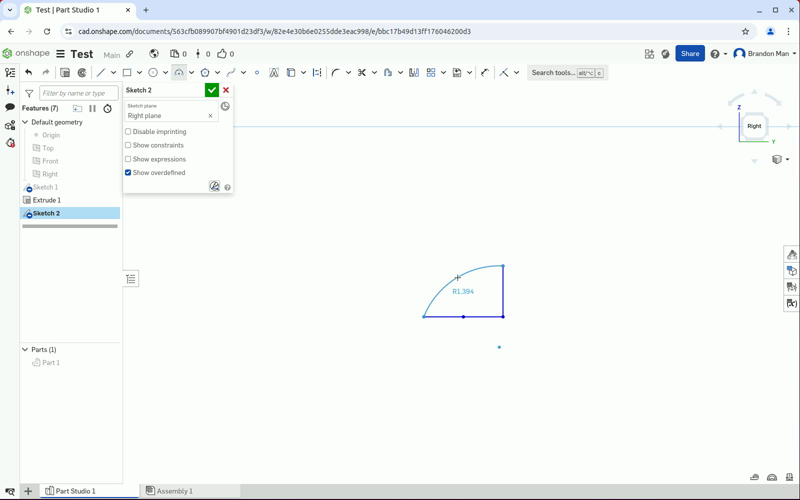
scroll(-6)
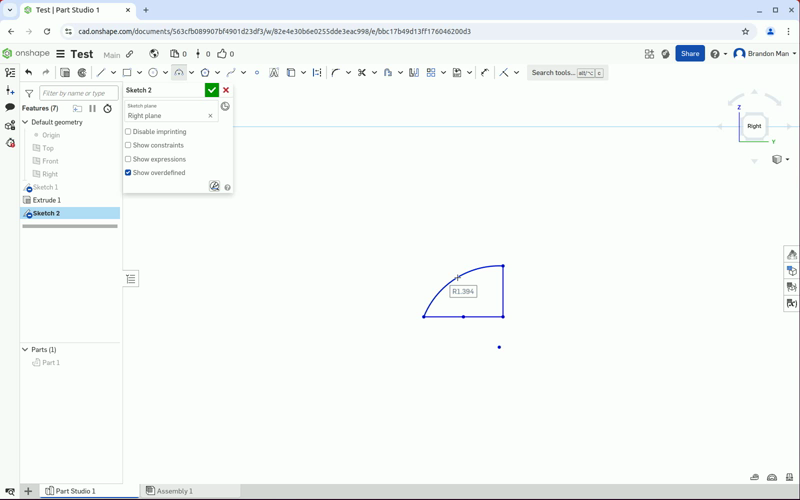
scroll(-6)
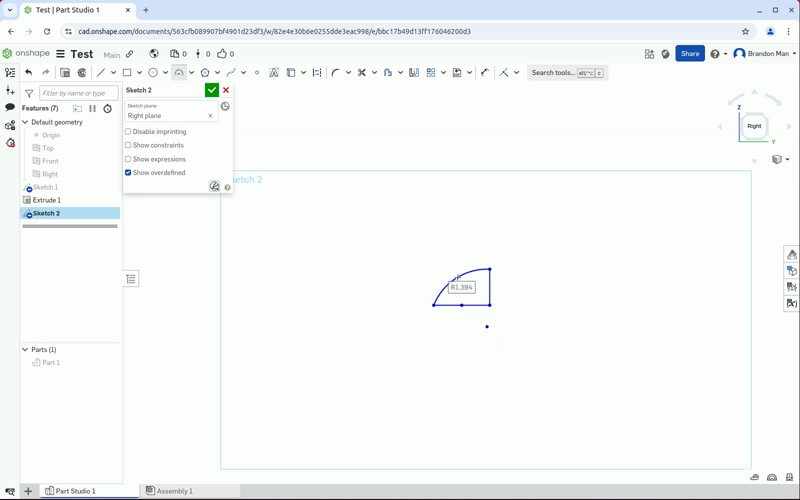
scroll(-6)
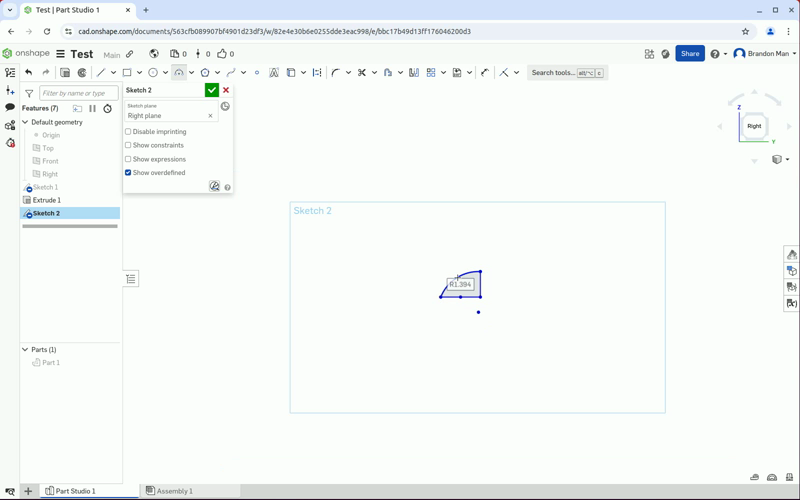
scroll(-6)
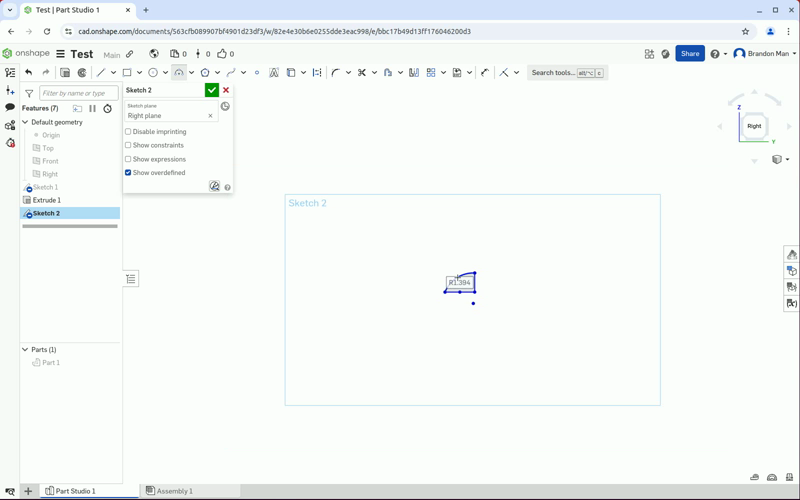
scroll(-6)
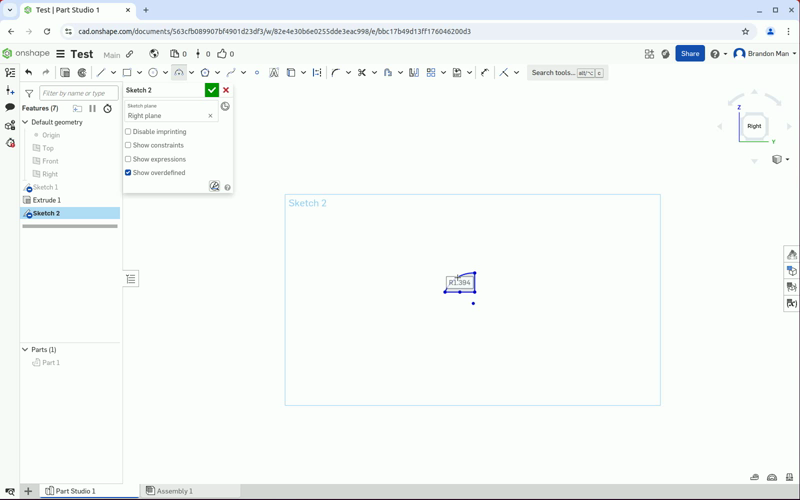
scroll(-6)
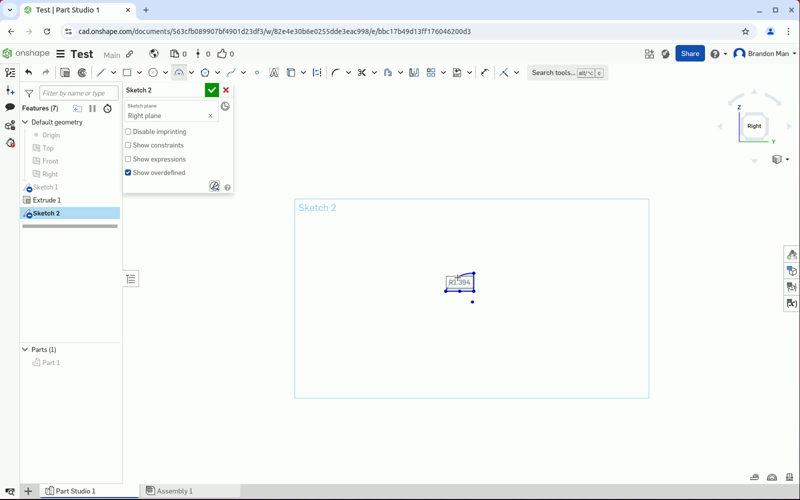
scroll(-6)
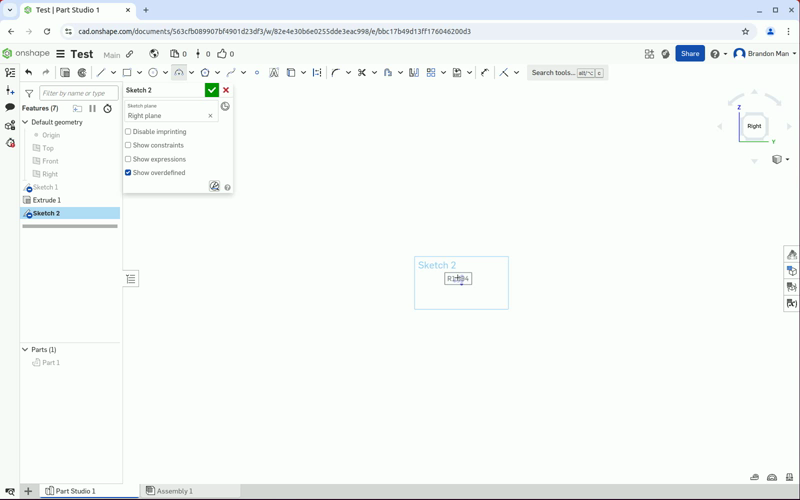
key_up(shift)
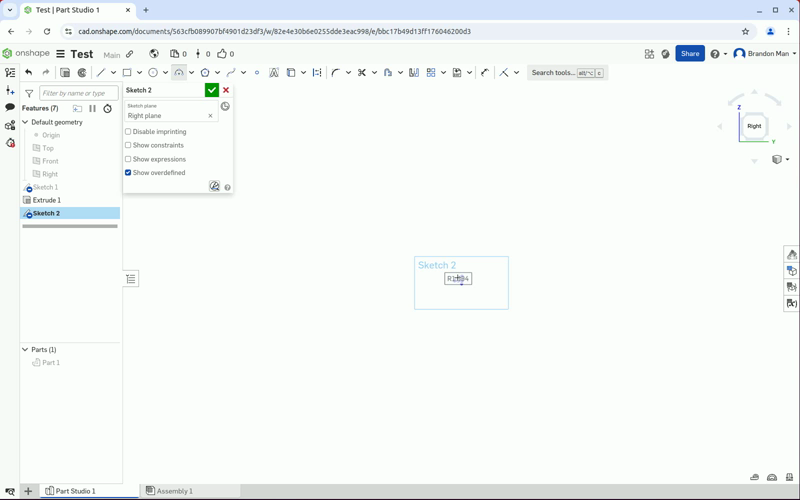
key(esc)
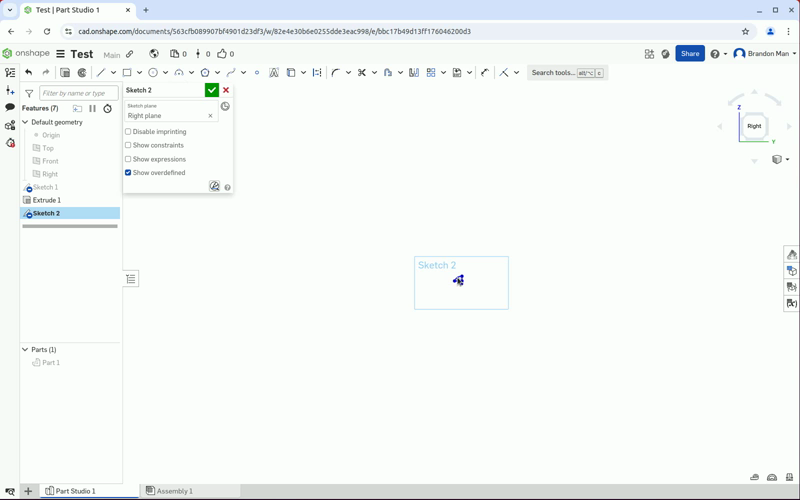
mouse_move(456, 279)
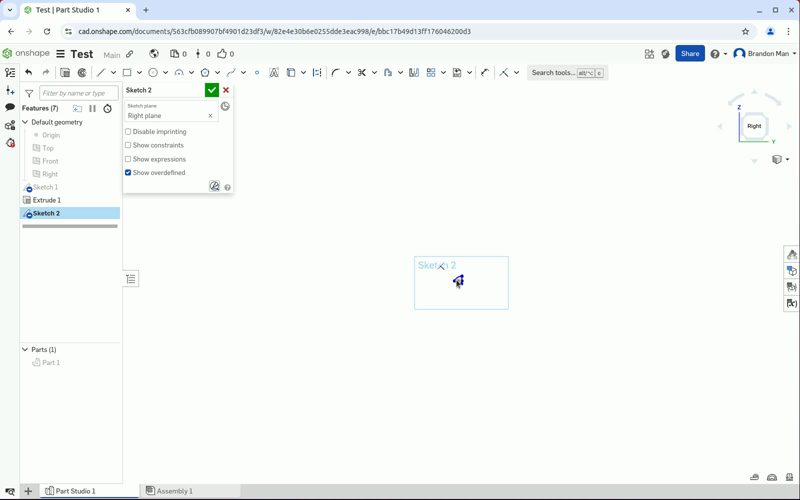
scroll(6)
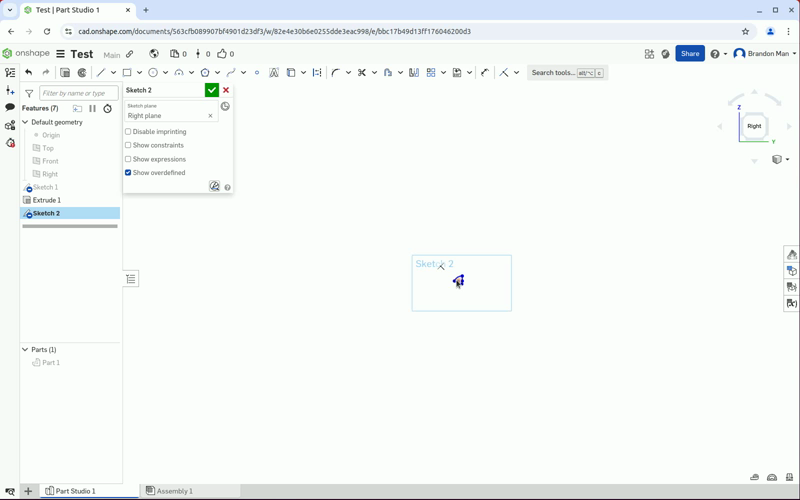
scroll(6)
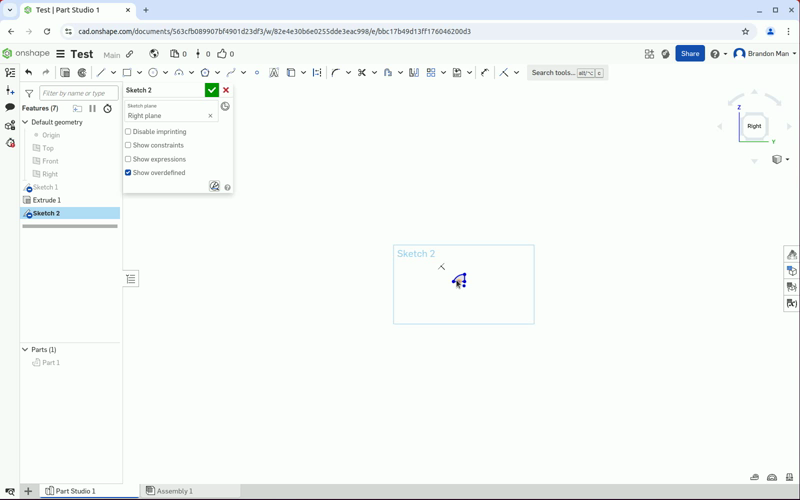
scroll(6)
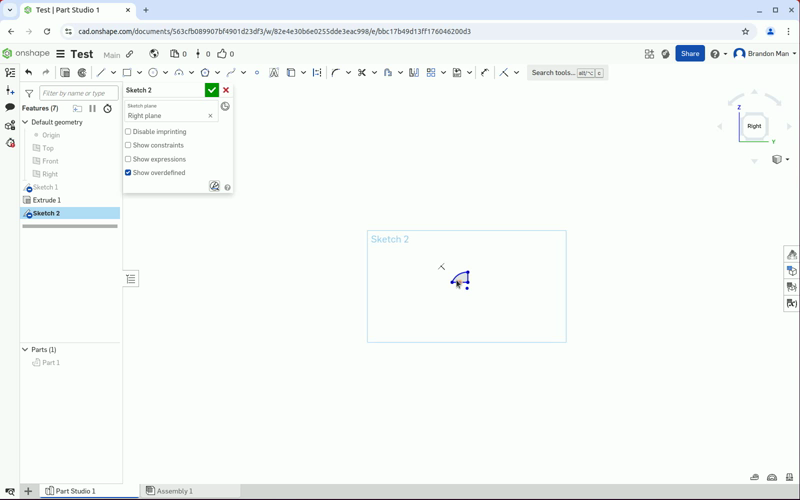
scroll(6)
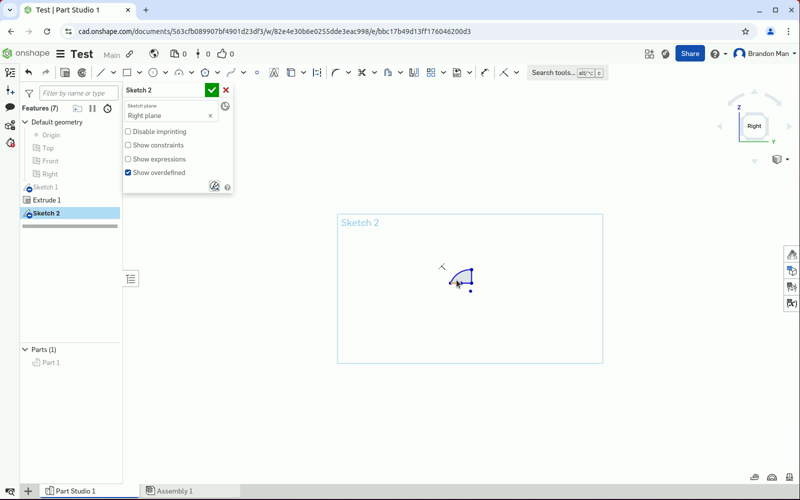
scroll(6)
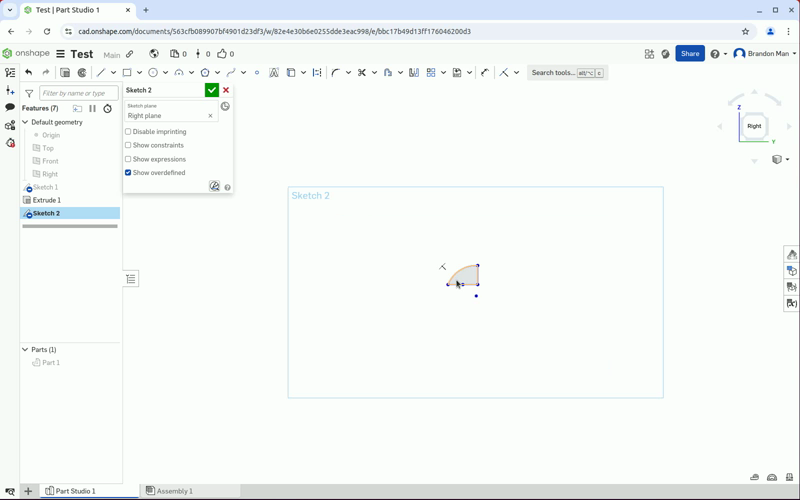
scroll(6)
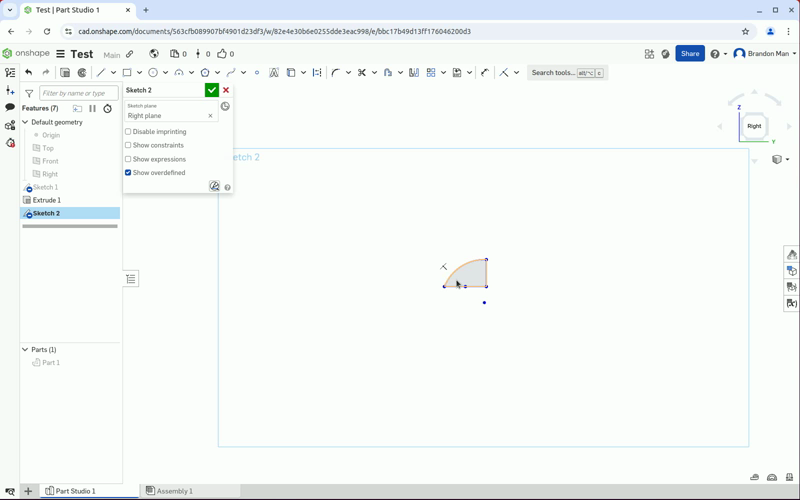
scroll(6)
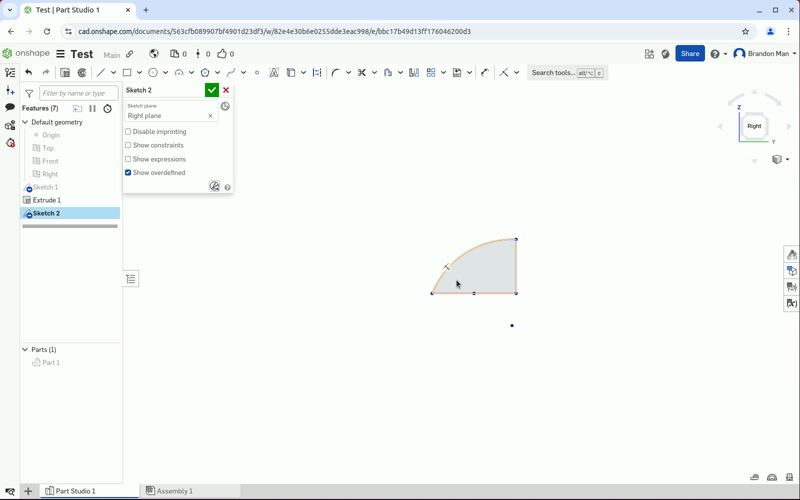
click(456, 279)
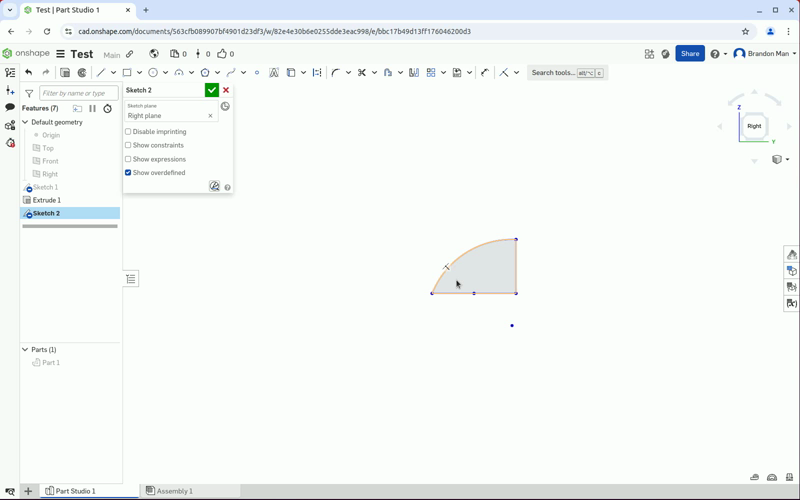
scroll(-6)
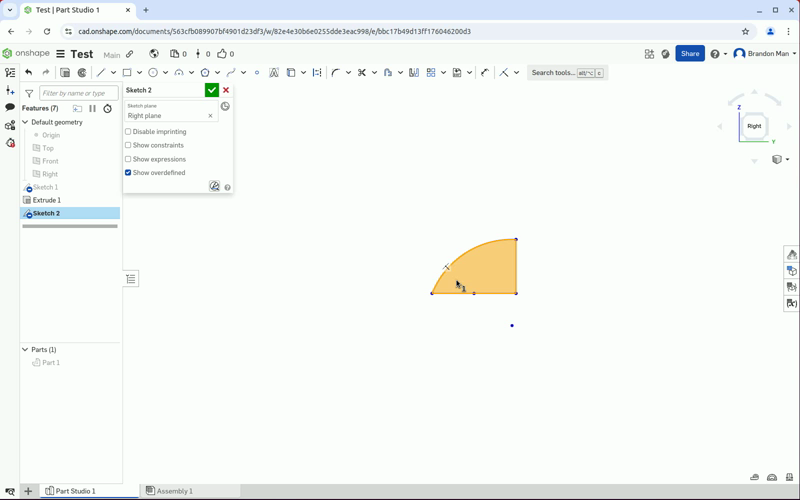
scroll(-6)
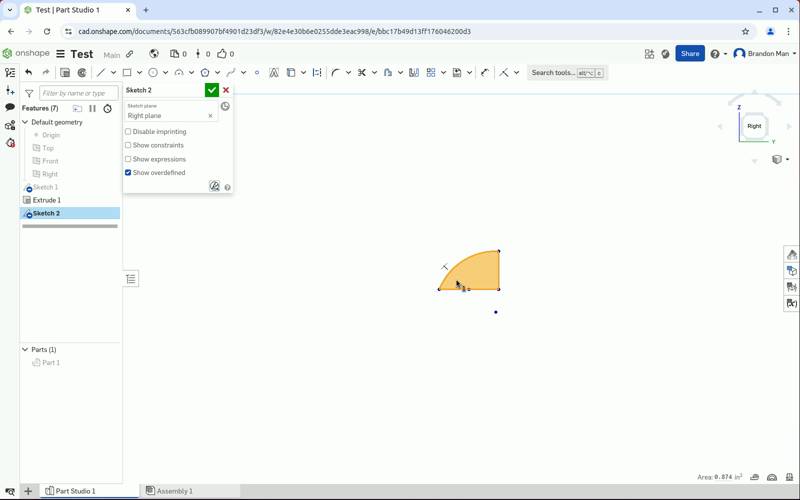
scroll(-6)
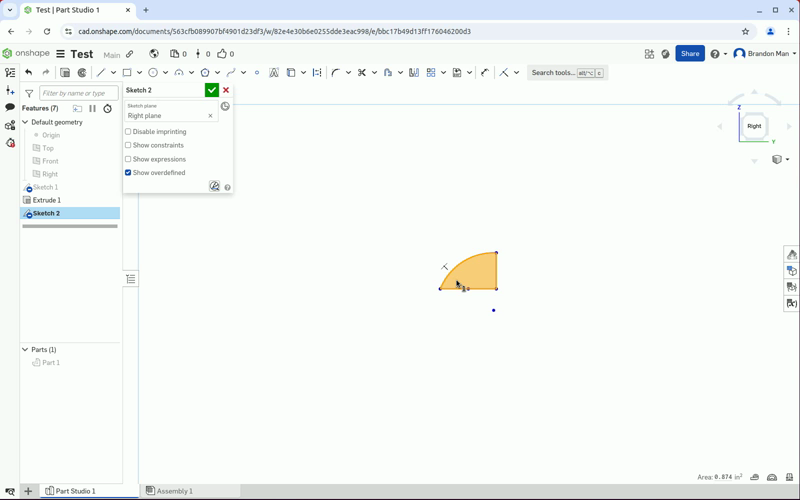
scroll(-6)
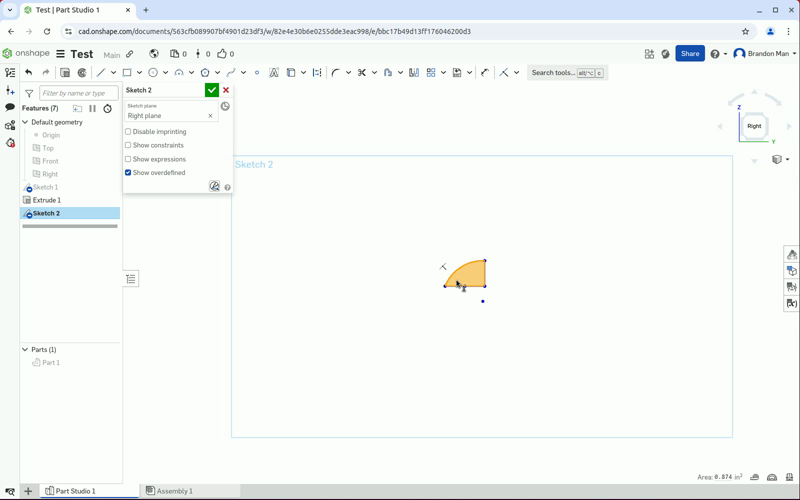
scroll(-6)
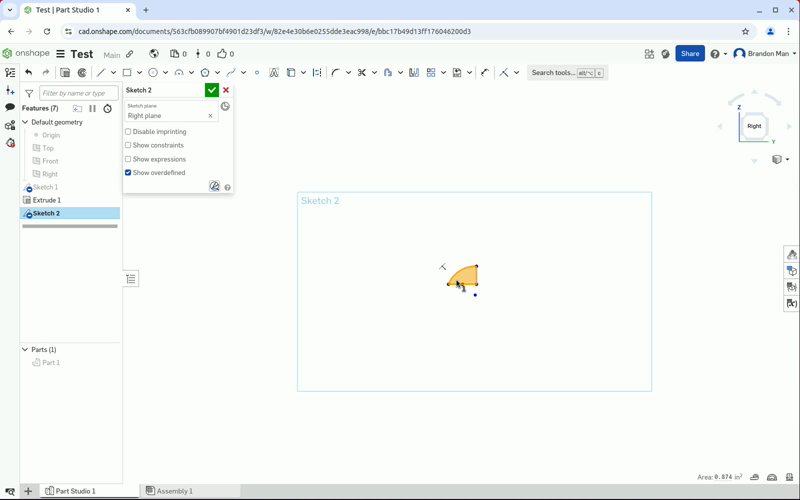
scroll(-6)
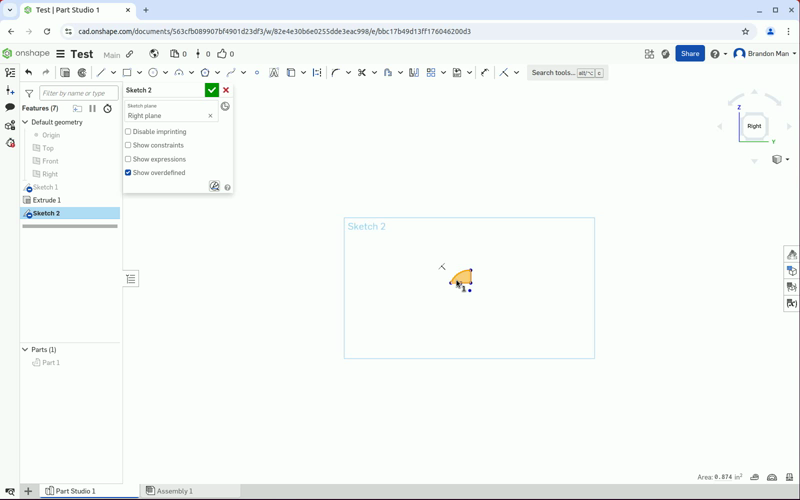
scroll(-6)
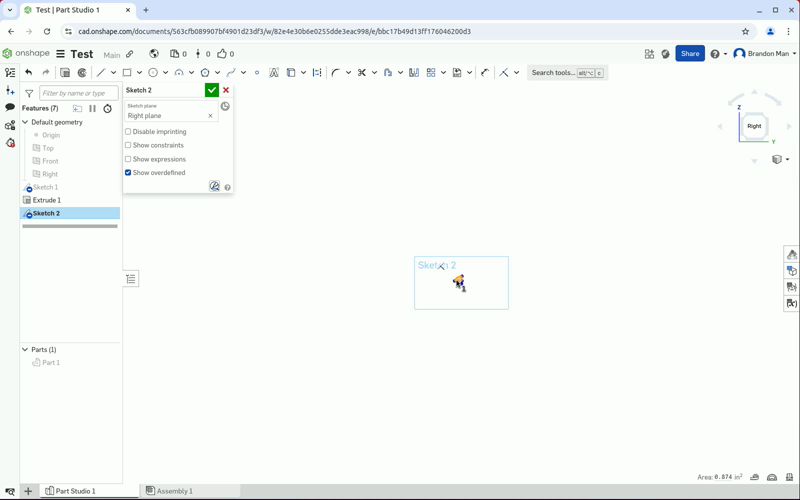
mouse_move(73, 352)
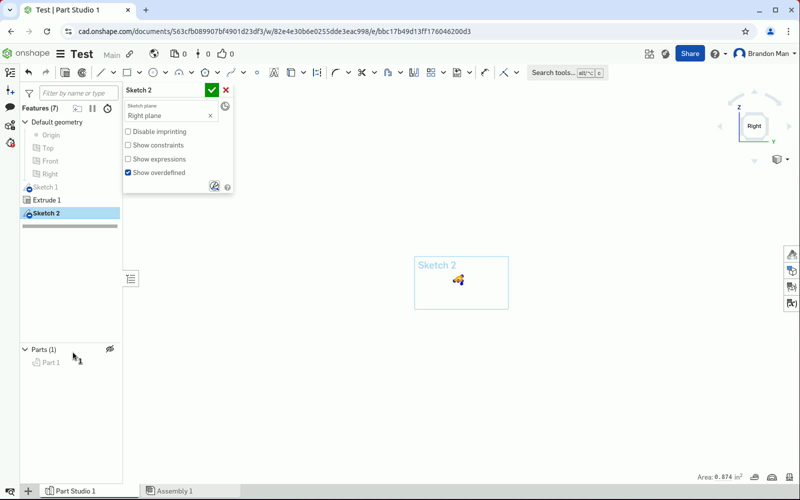
key(shift+y)
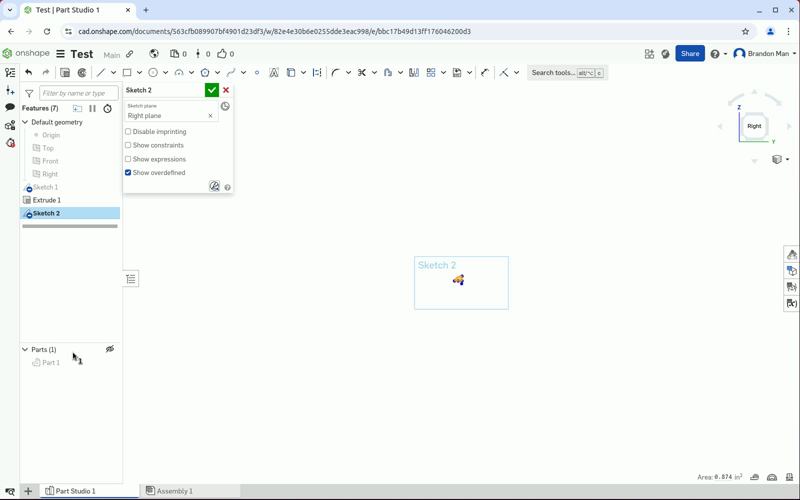
key(shift+e)
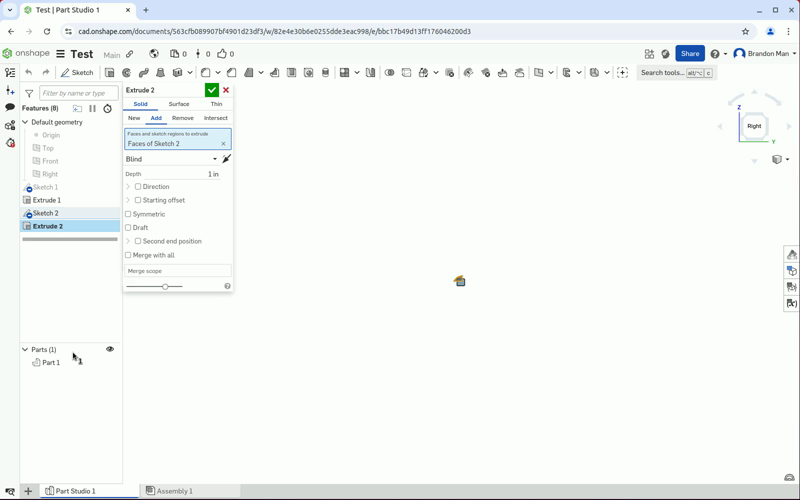
mouse_move(143, 106)
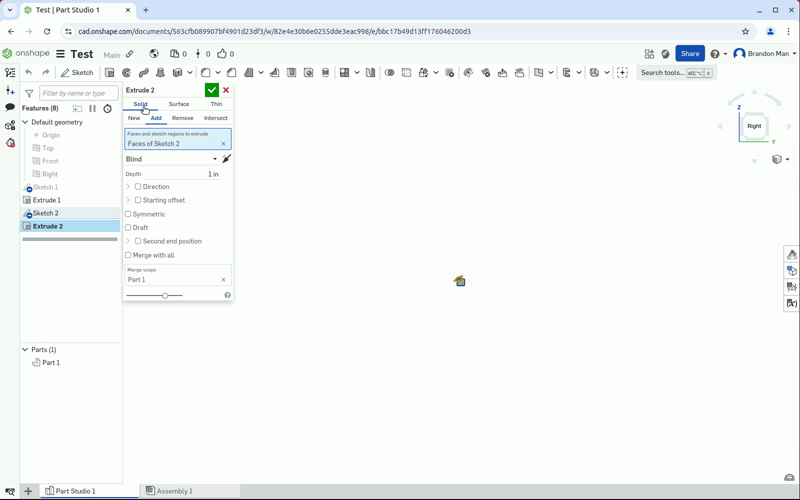
click(143, 106)
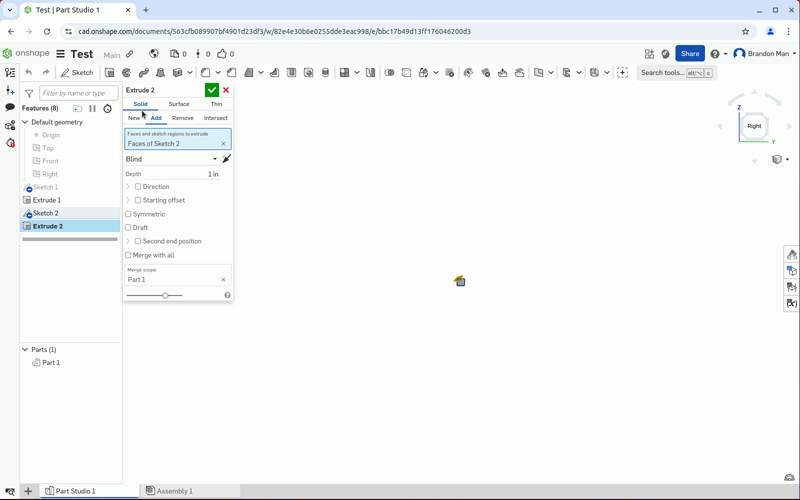
mouse_move(137, 120)
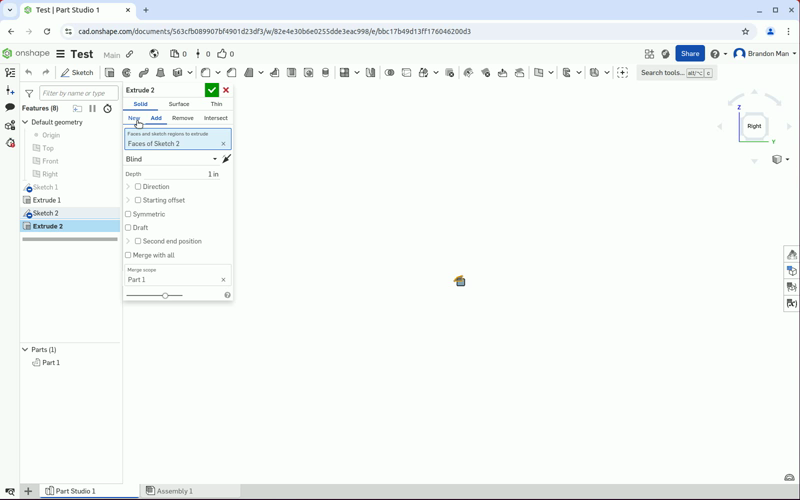
click(137, 120)
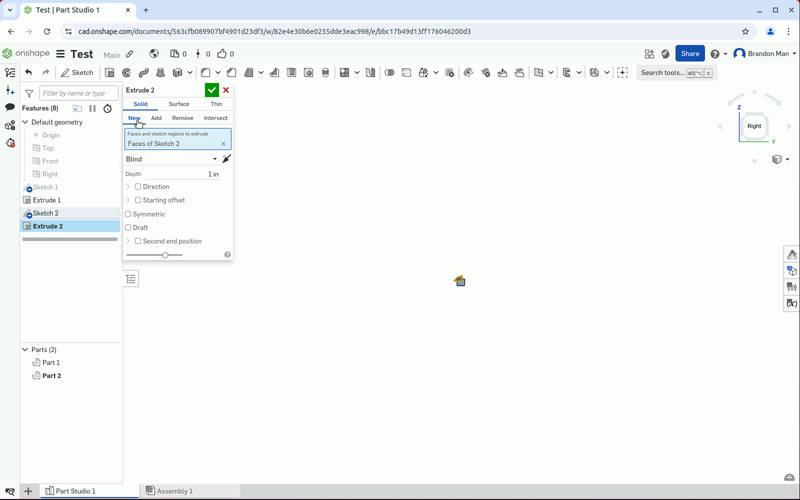
key(tab, 4)
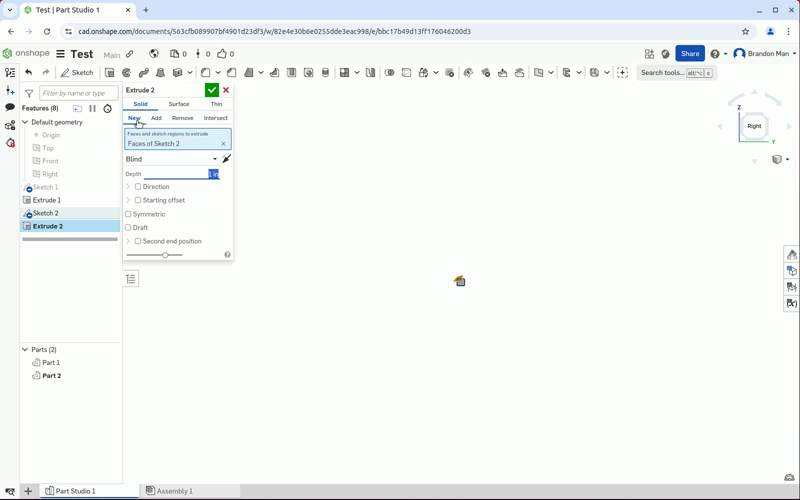
text(46.216)
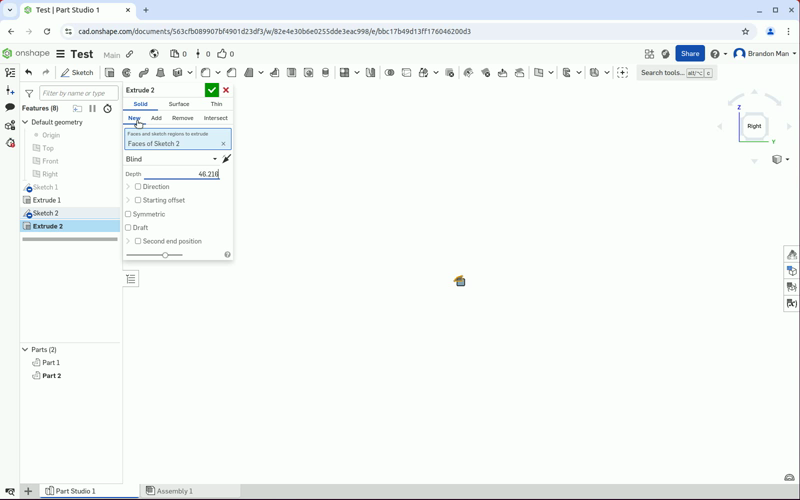
key(tab, 3)
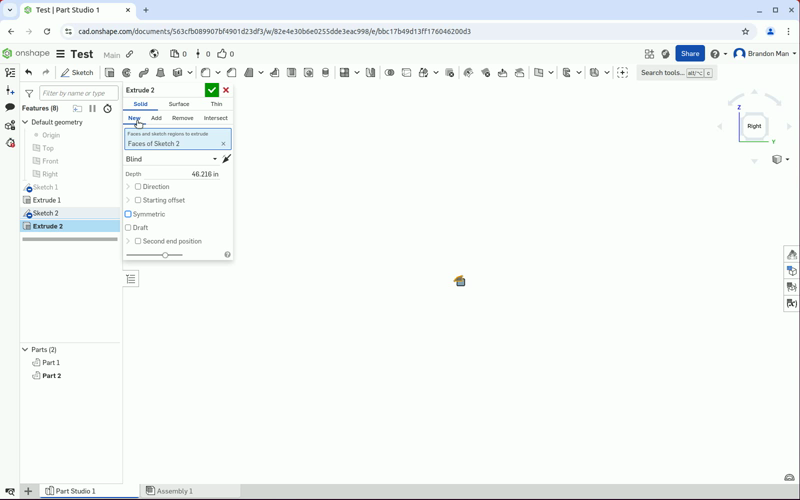
key(space)
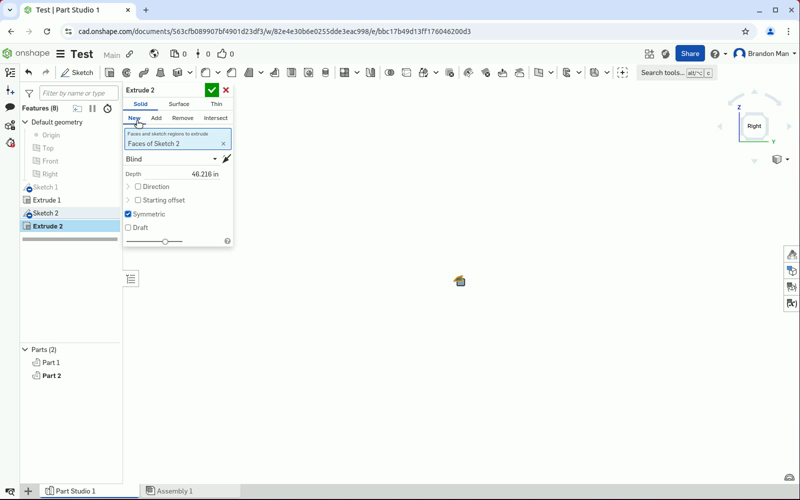
key(enter)
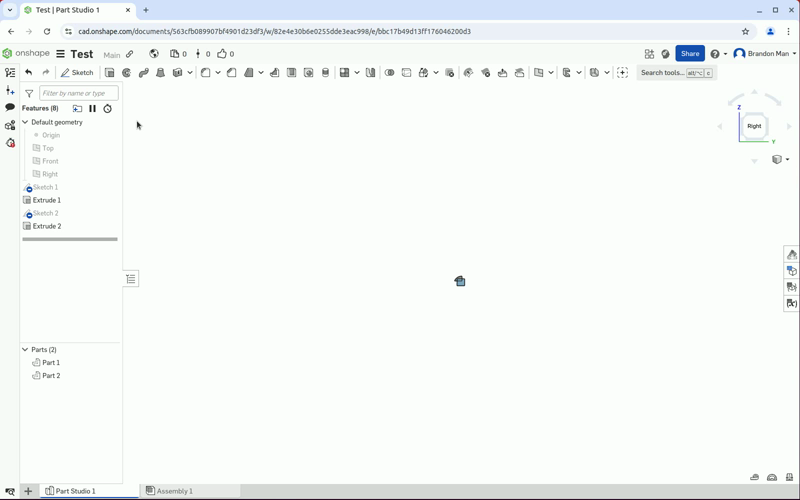
key(shift+h)
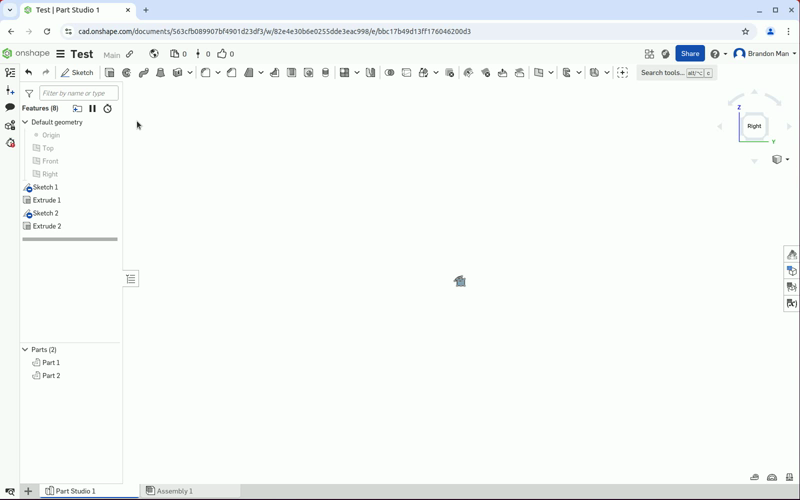
key(shift+h)
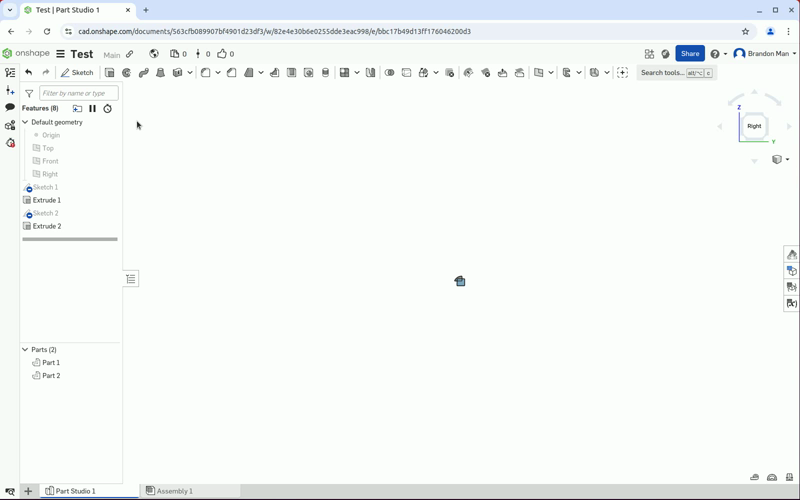
mouse_move(73, 189)
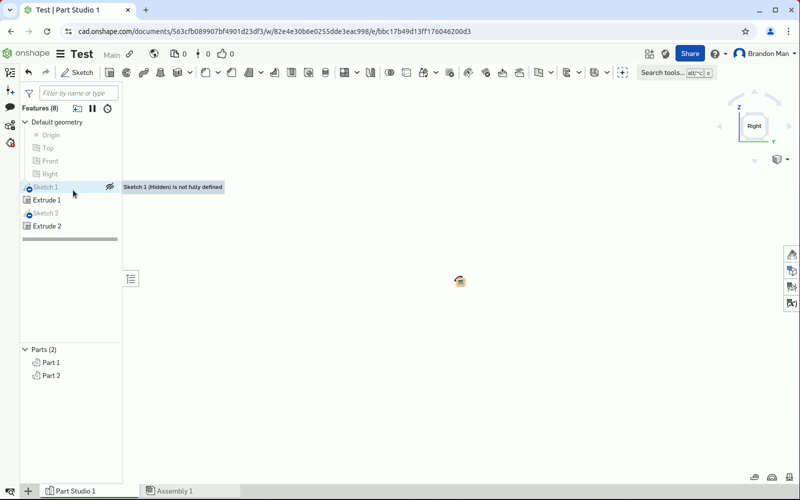
click(73, 189)
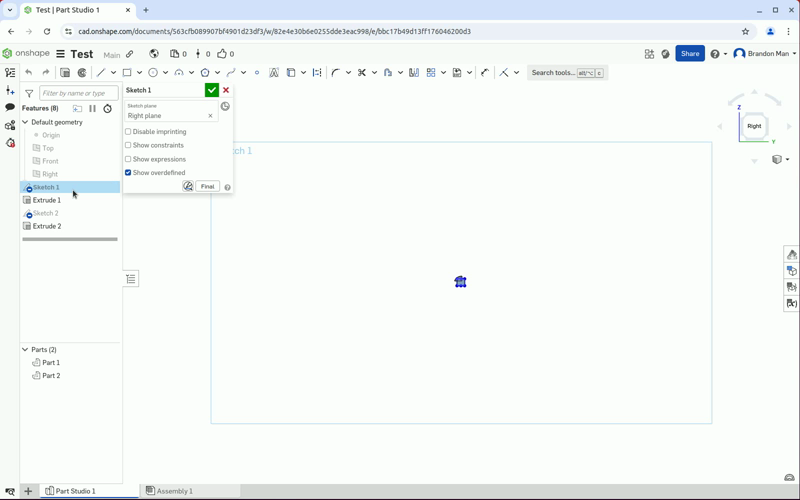
mouse_move(229, 92)
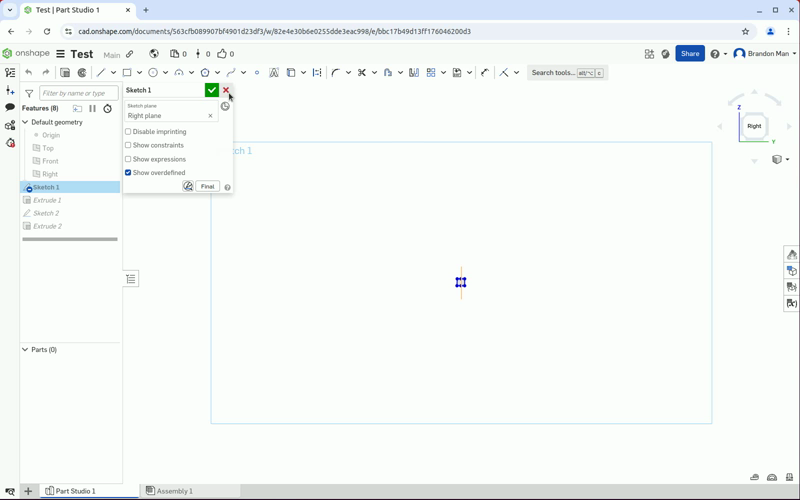
click(229, 92)
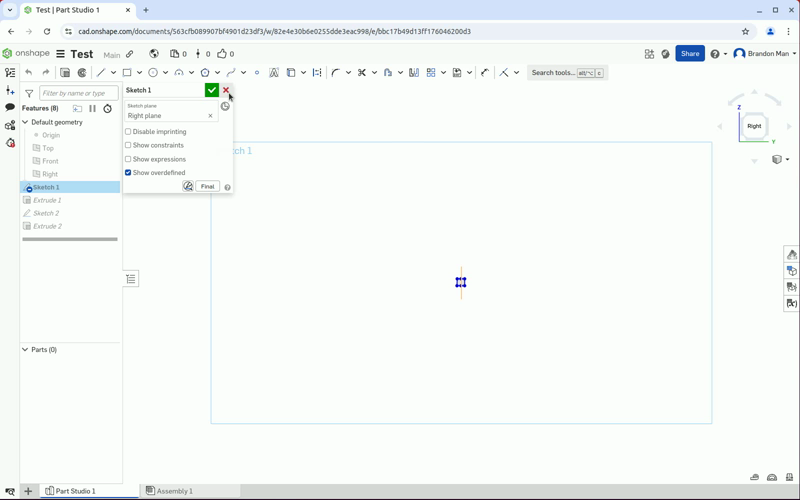
key(shift+s)
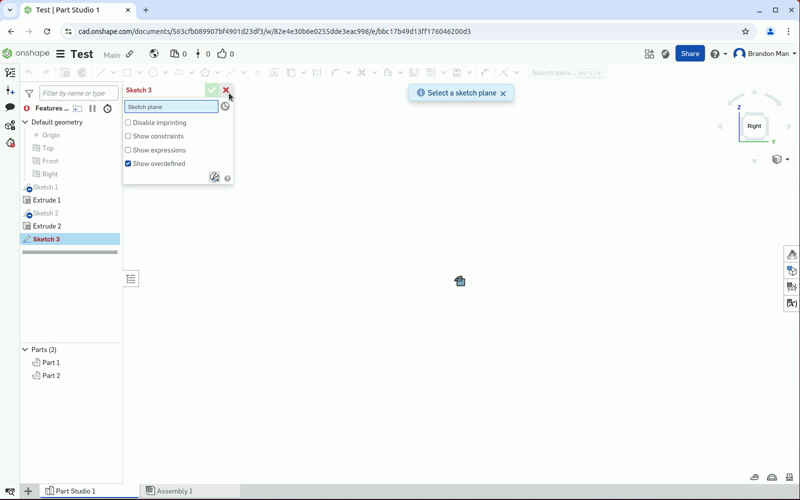
mouse_move(73, 176)
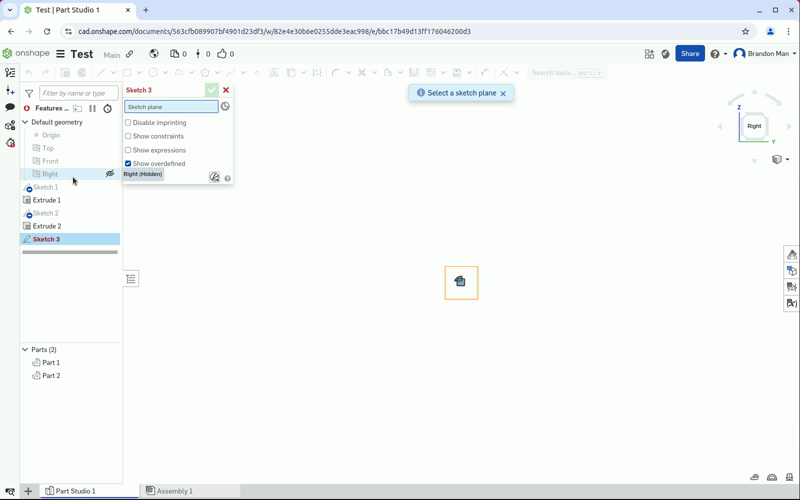
click(73, 176)
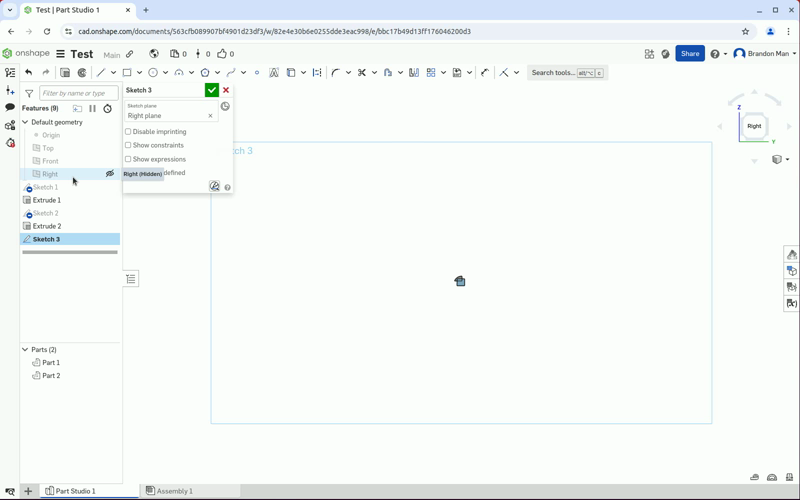
mouse_move(73, 352)
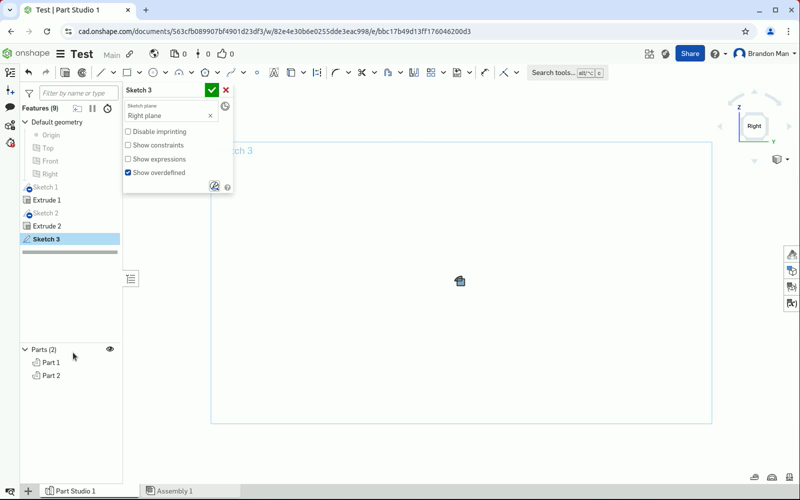
key(y)
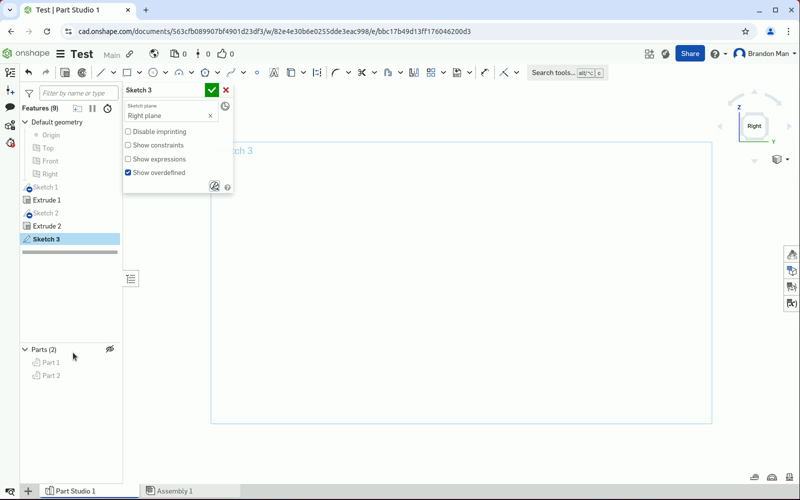
key(l)
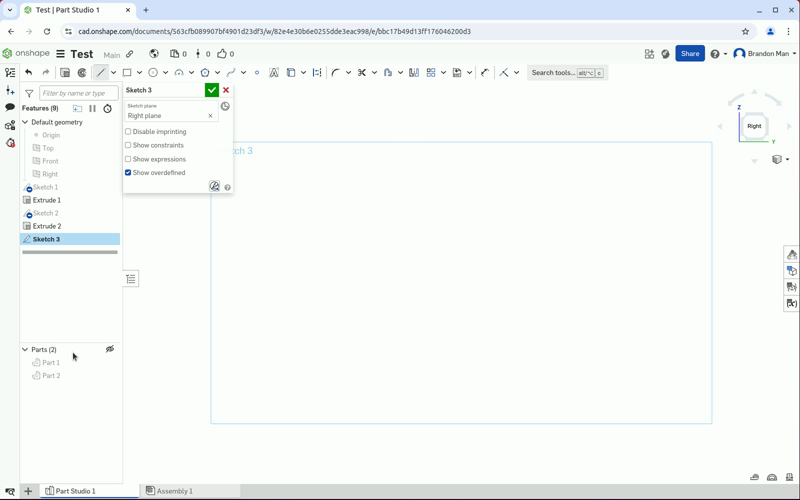
key_down(shift)
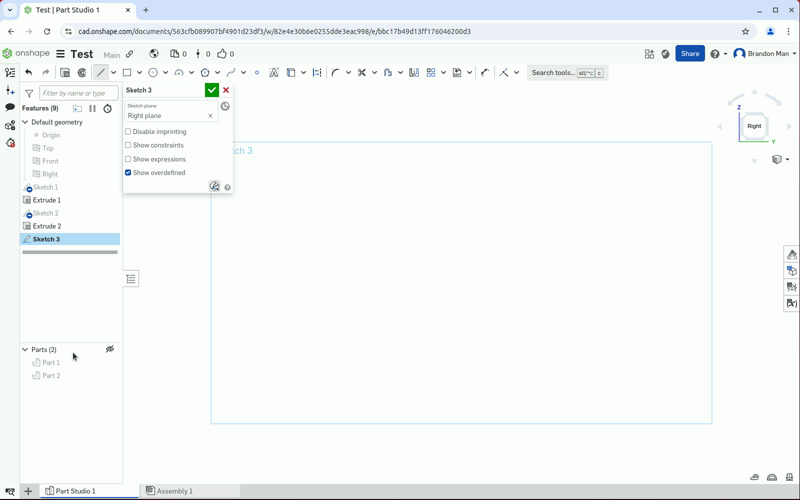
mouse_move(460, 280)
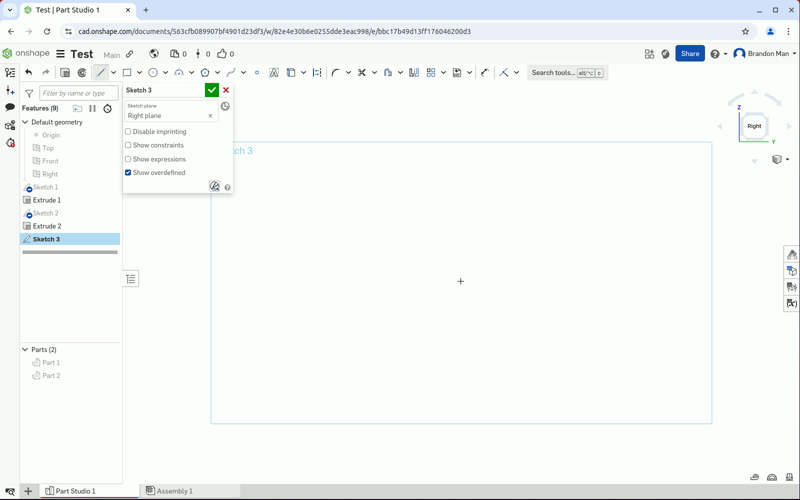
click(460, 280)
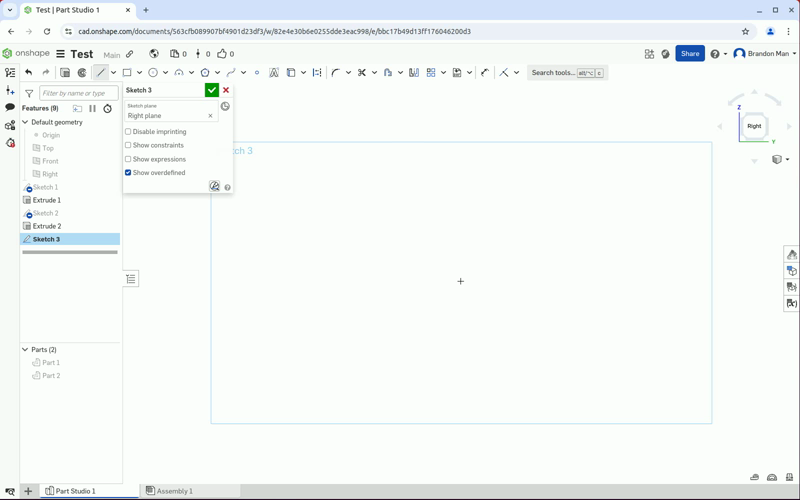
key_up(shift)
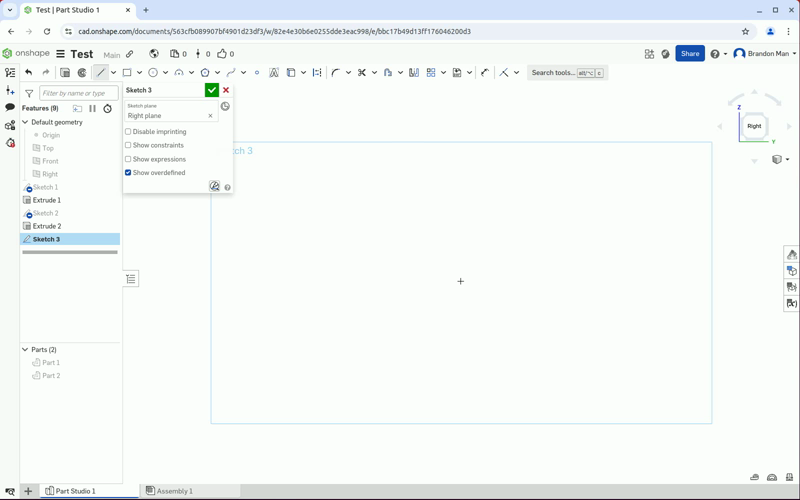
key_down(shift)
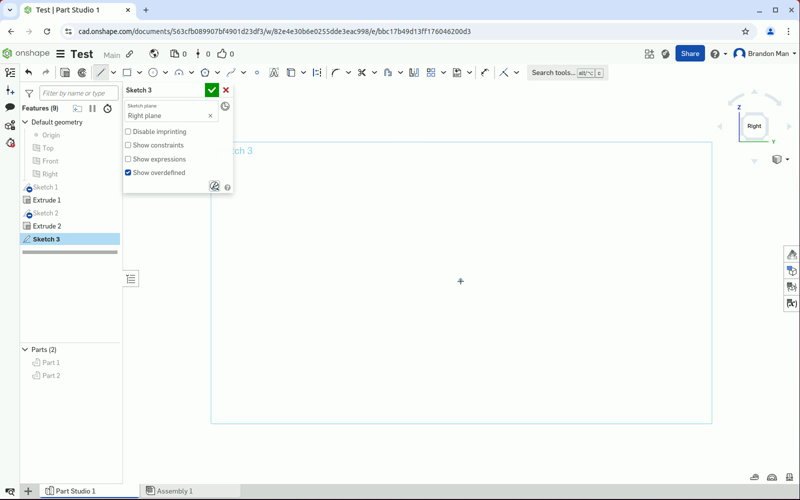
mouse_move(490, 280)
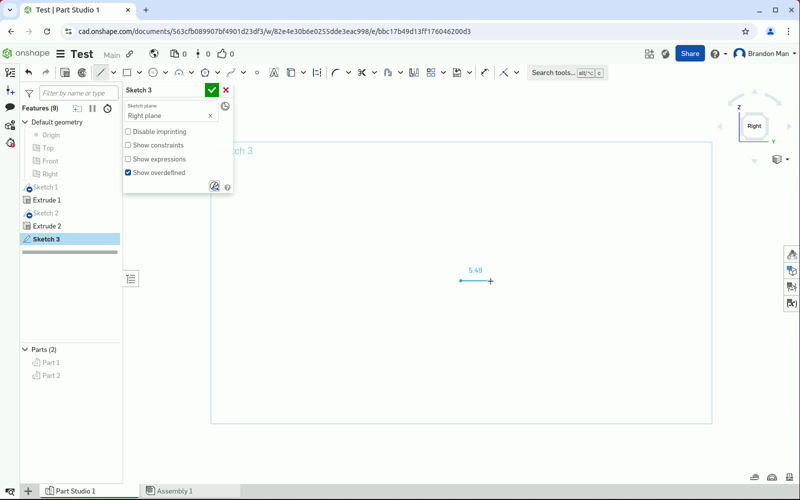
mouse_move(464, 280)
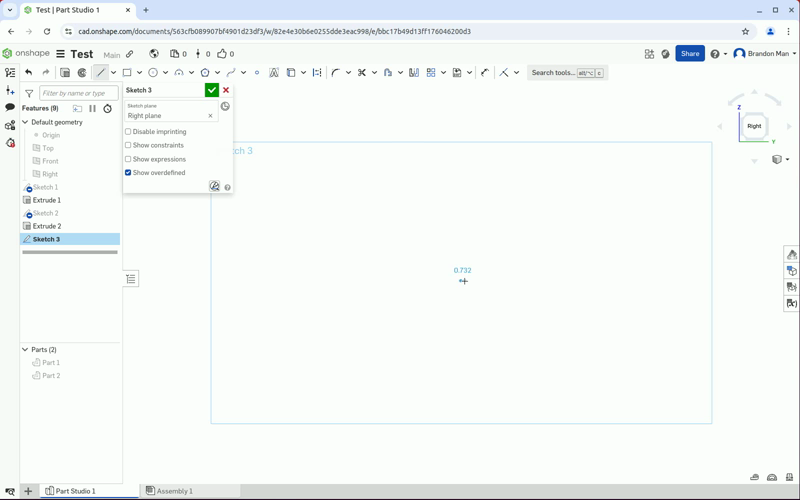
scroll(6)
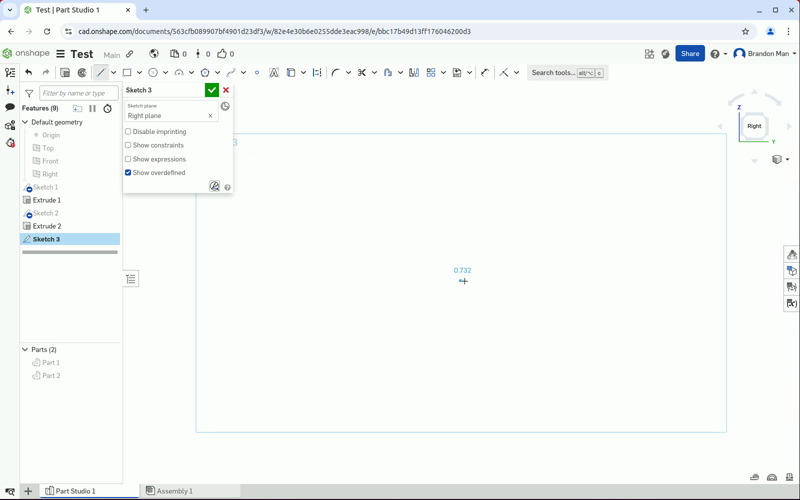
scroll(6)
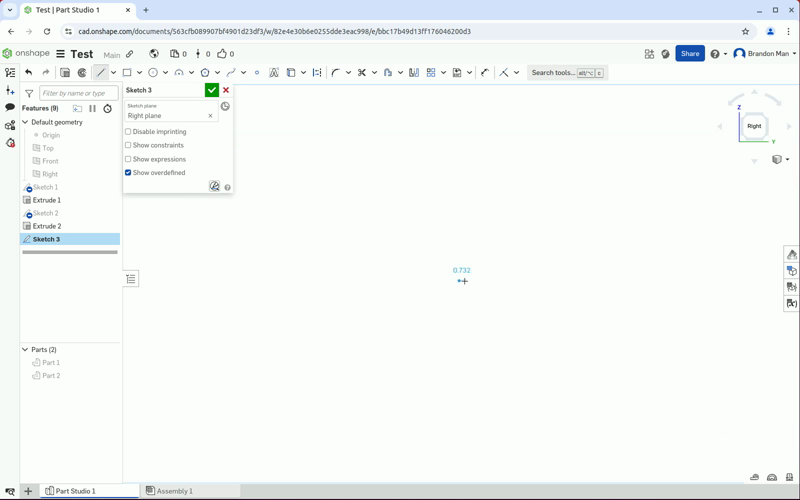
scroll(6)
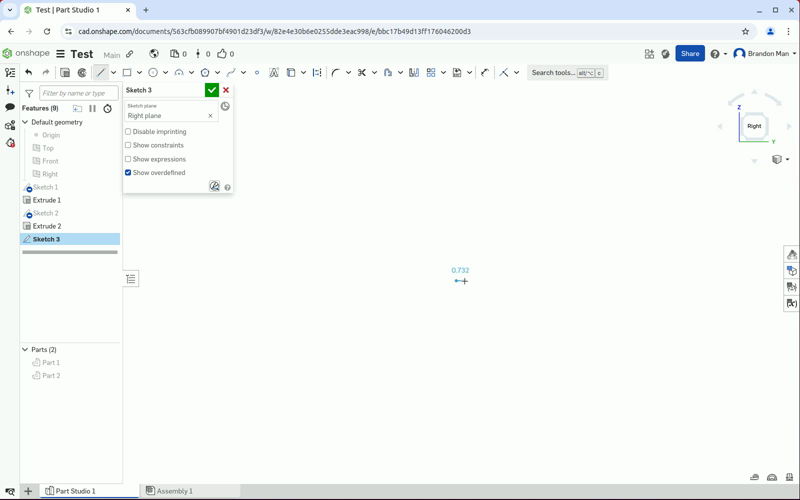
scroll(6)
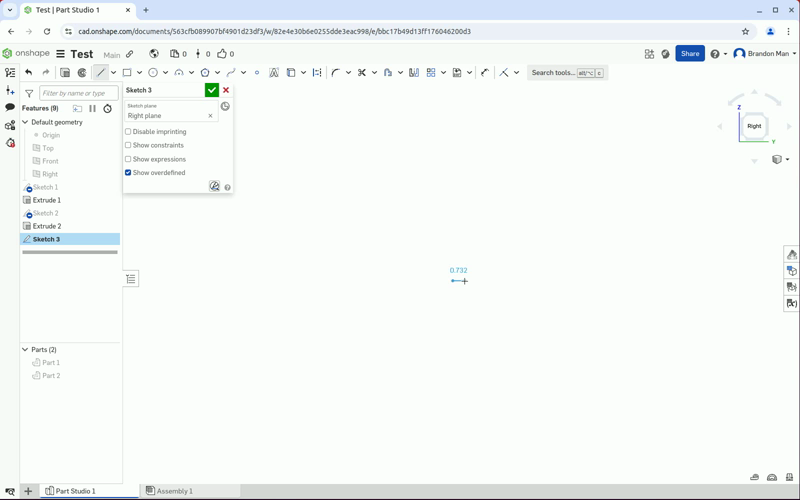
scroll(6)
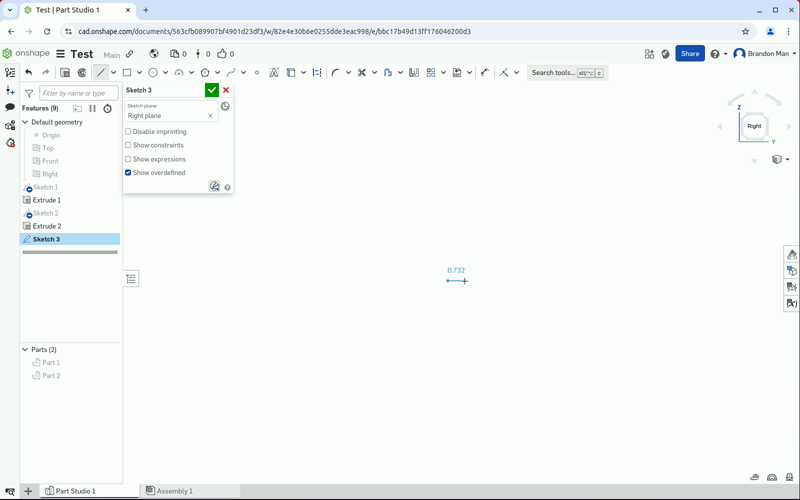
scroll(6)
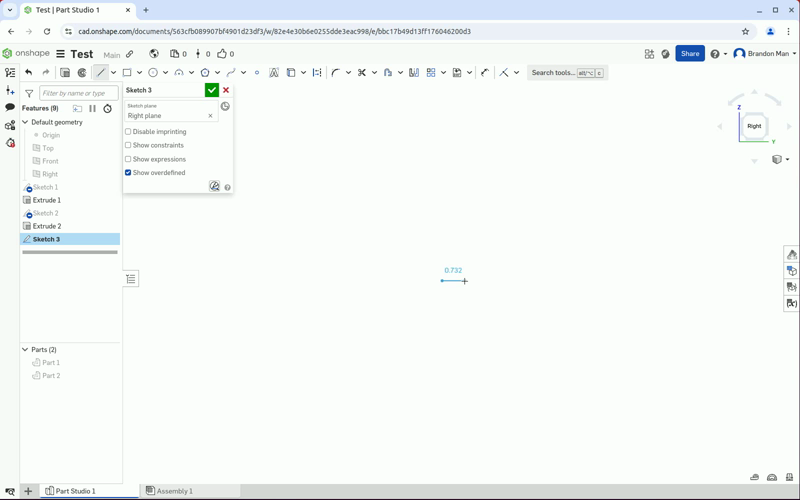
scroll(6)
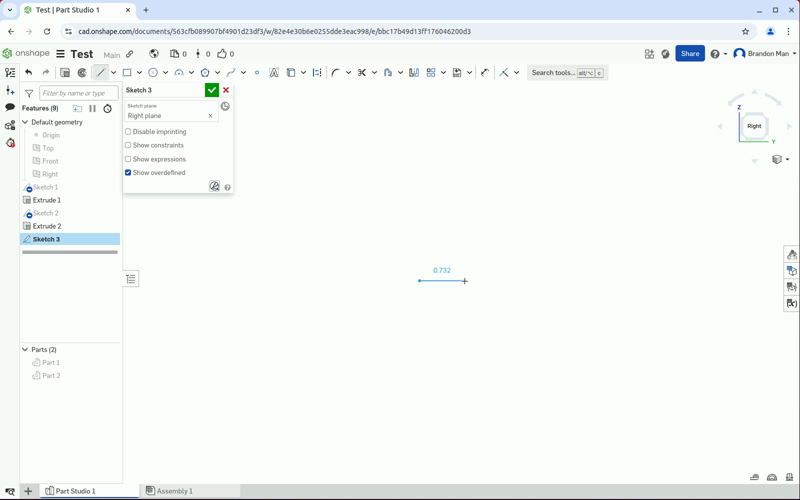
click(464, 280)
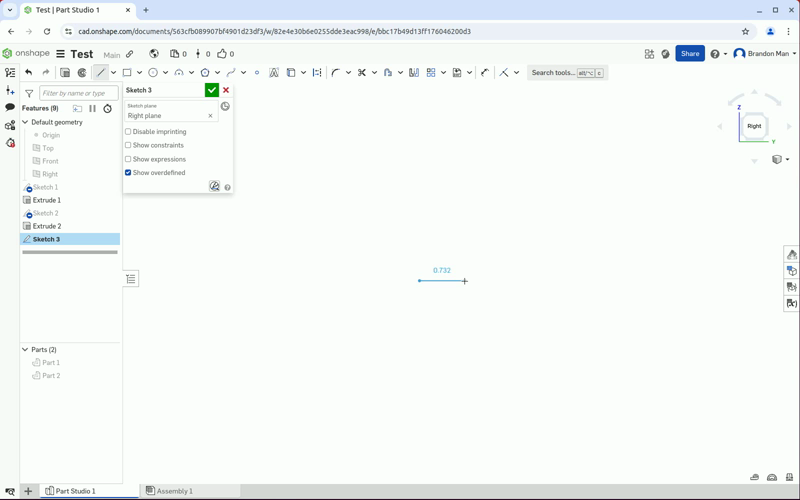
scroll(-6)
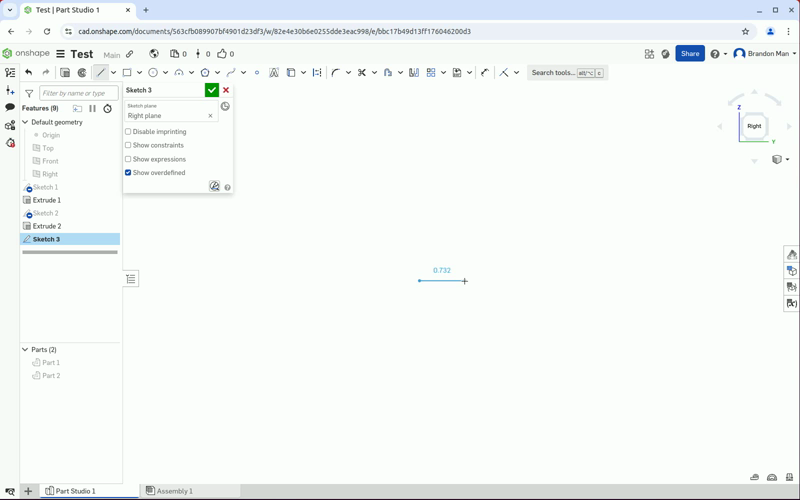
scroll(-6)
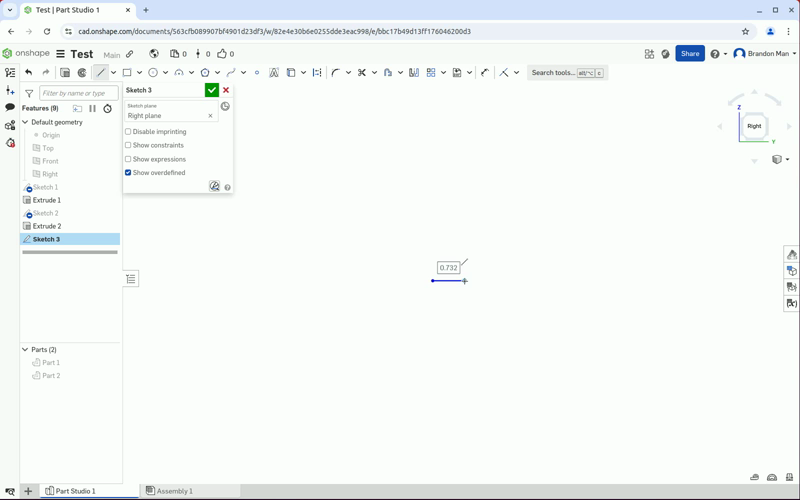
scroll(-6)
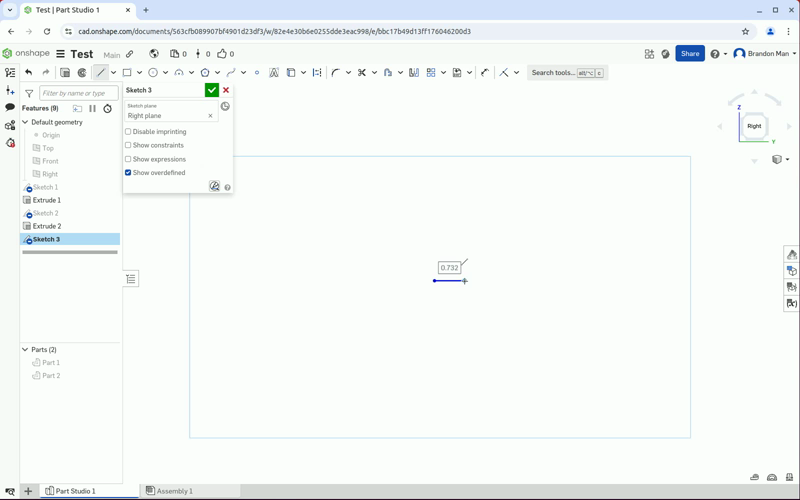
scroll(-6)
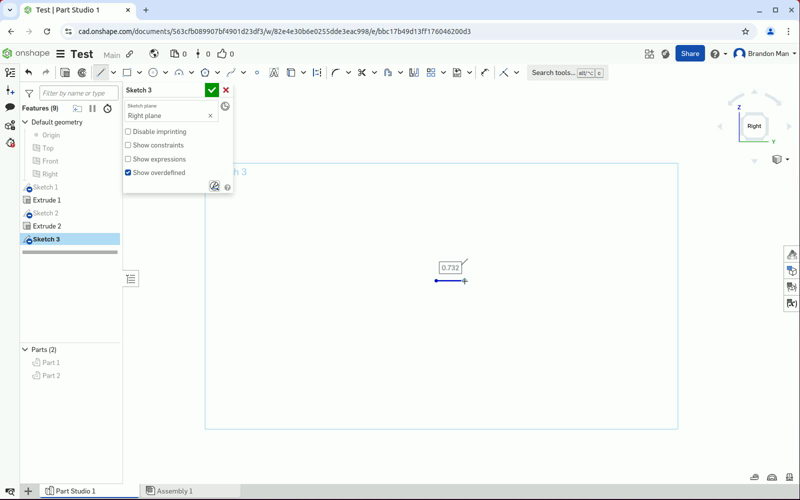
scroll(-6)
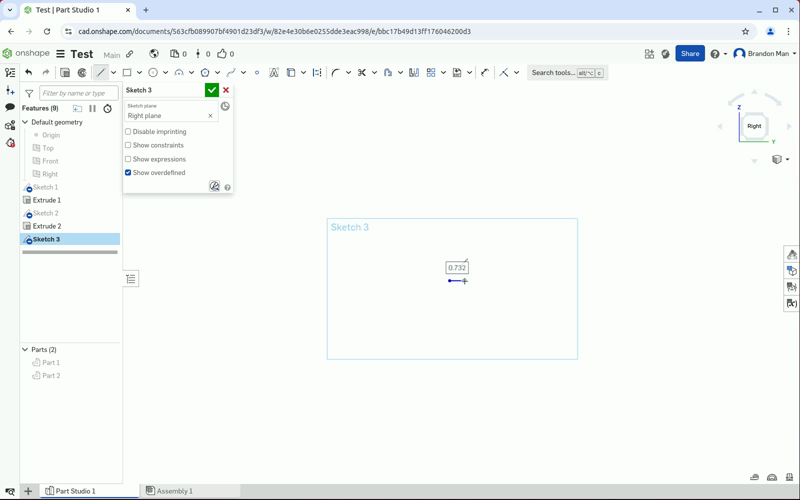
scroll(-6)
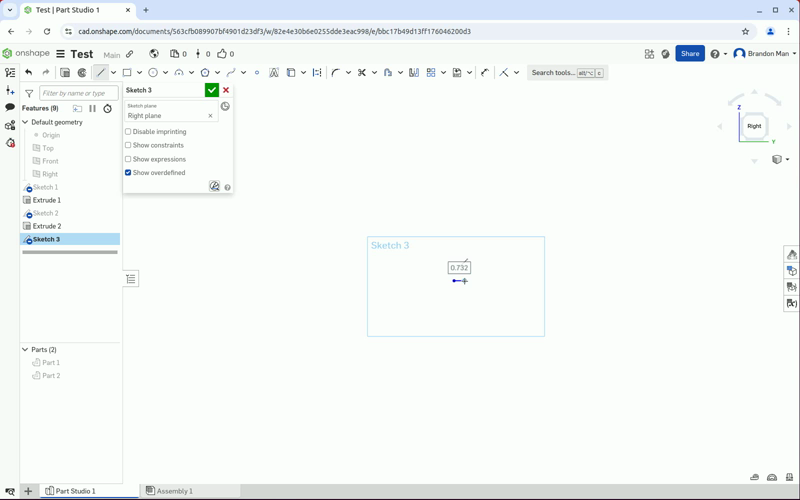
scroll(-6)
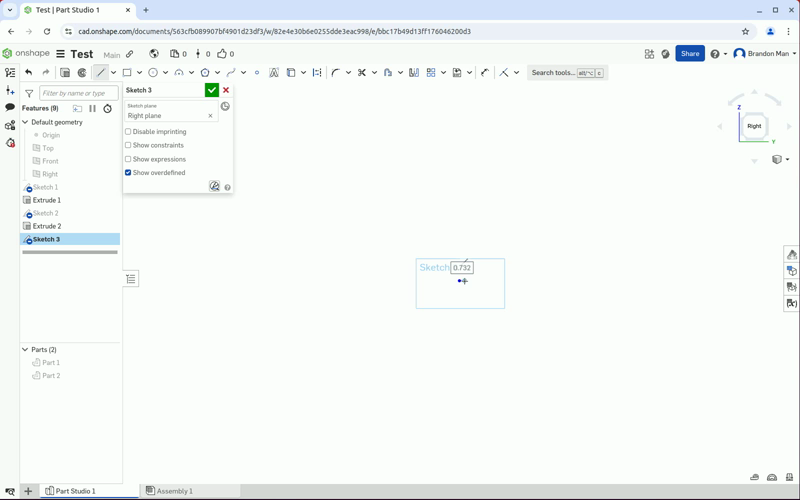
key_up(shift)
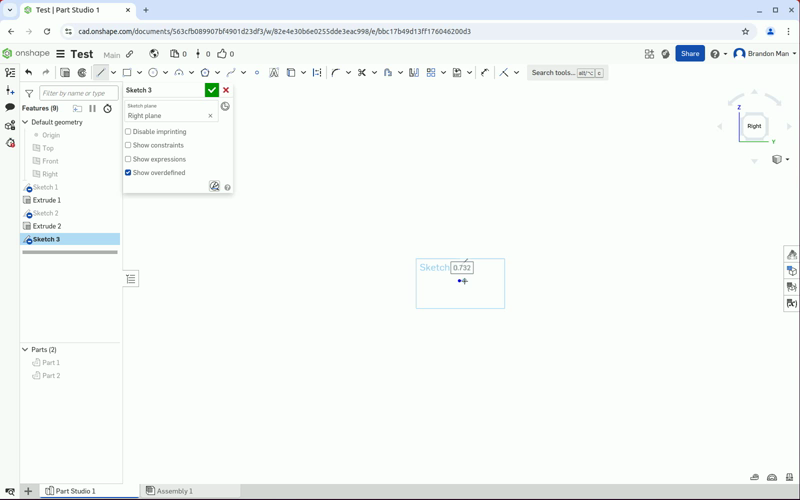
key_down(shift)
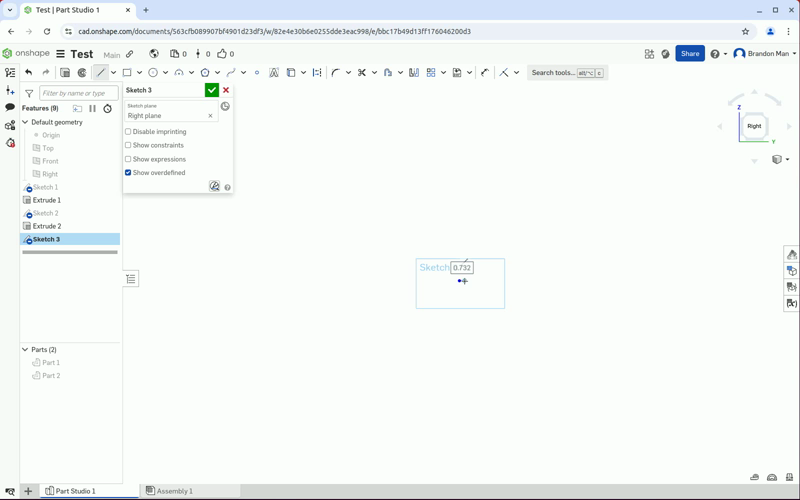
mouse_move(494, 280)
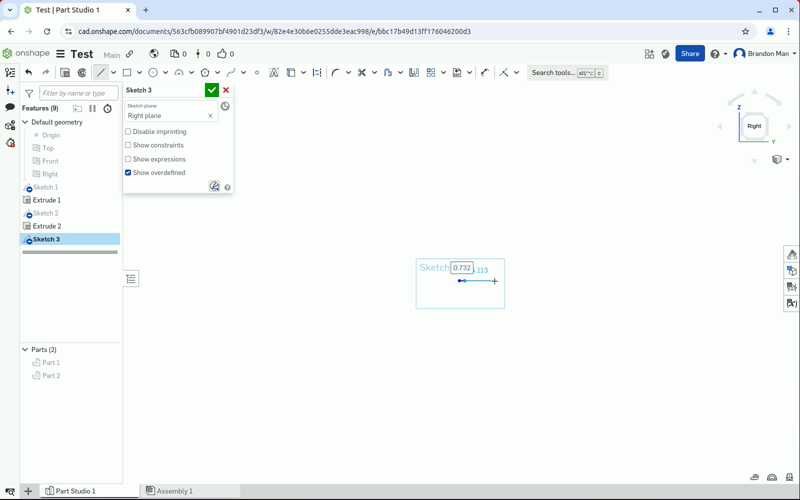
mouse_move(467, 280)
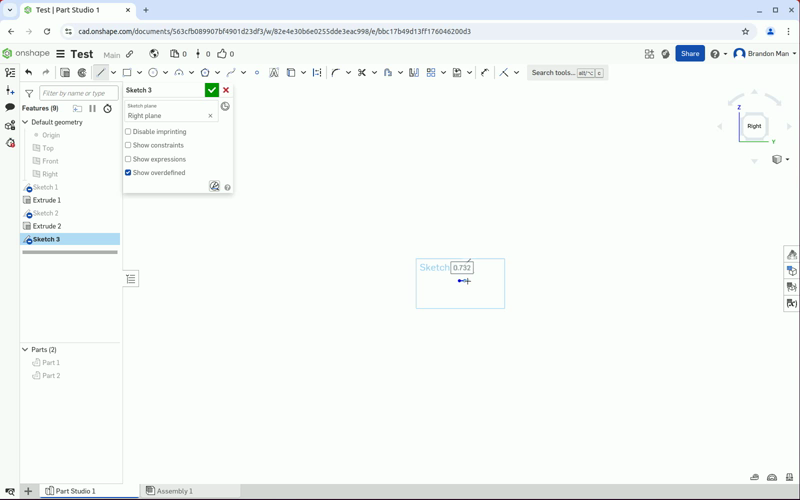
scroll(6)
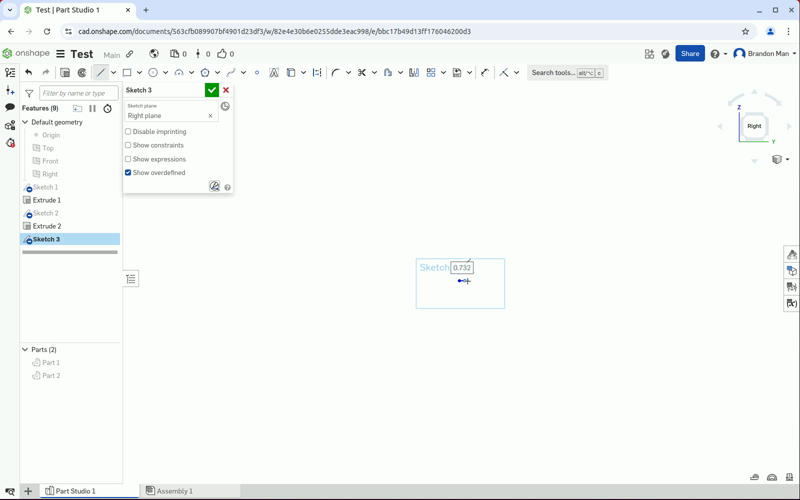
scroll(6)
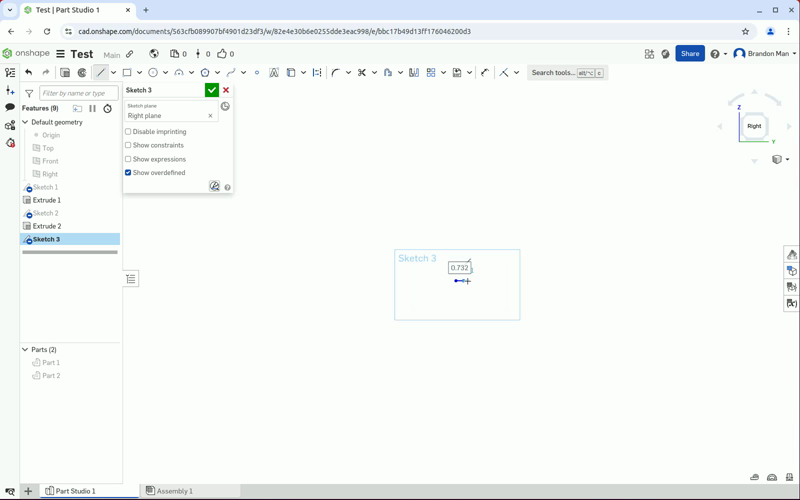
scroll(6)
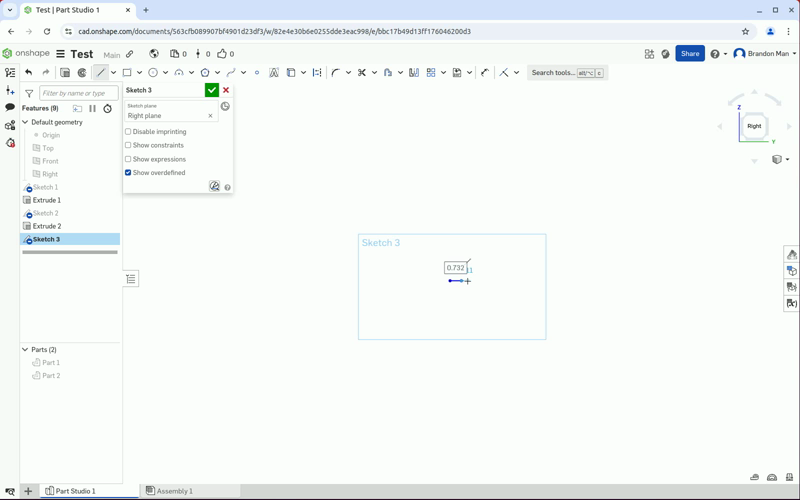
scroll(6)
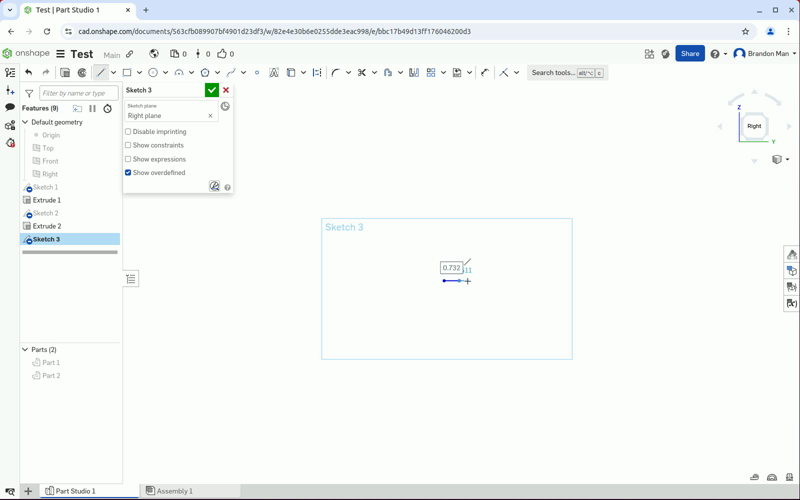
scroll(6)
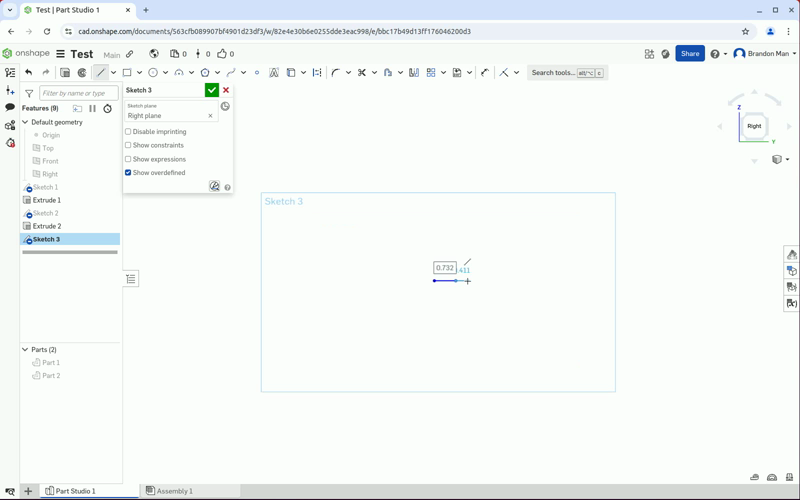
scroll(6)
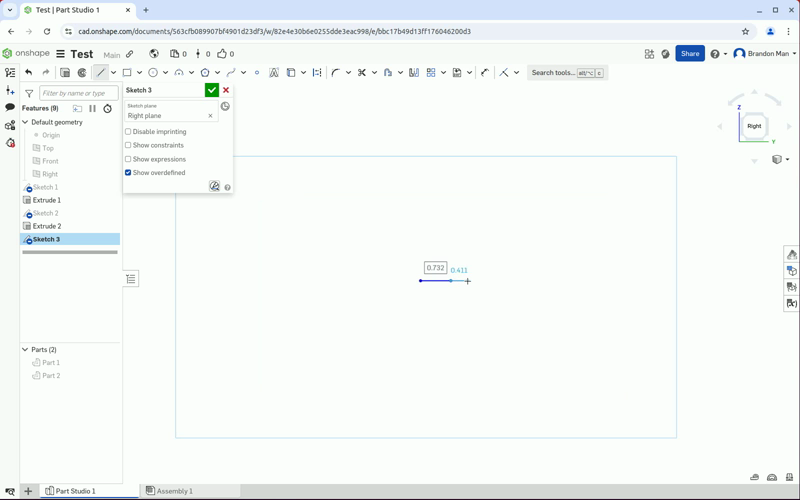
scroll(6)
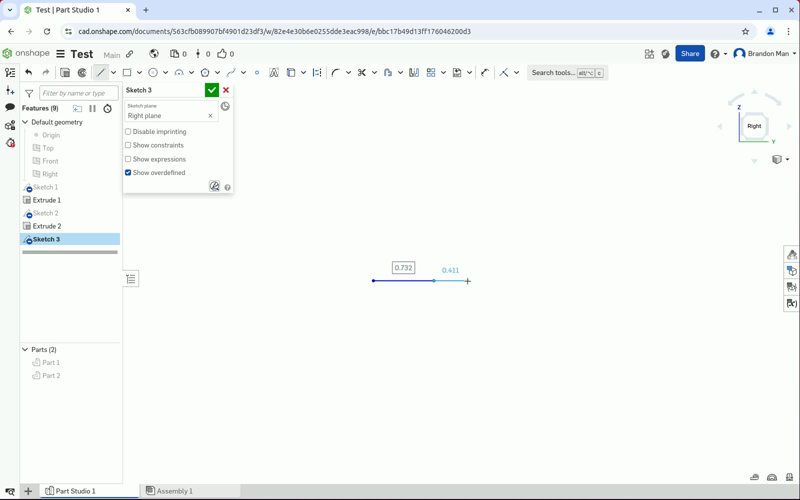
click(467, 280)
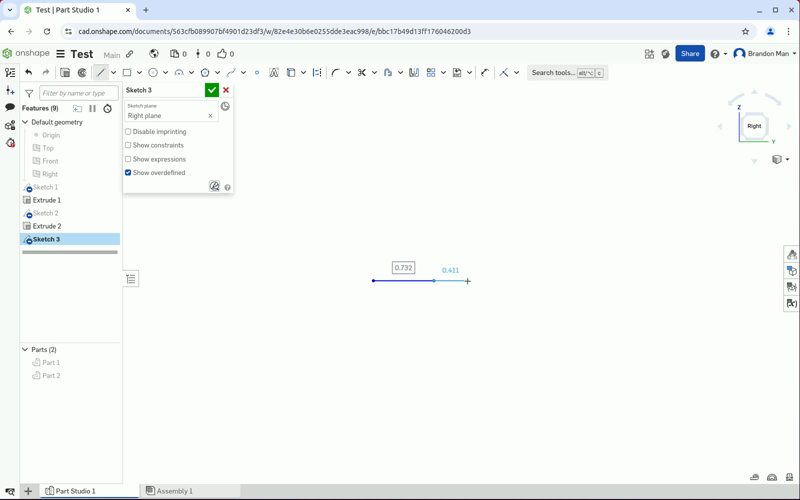
scroll(-6)
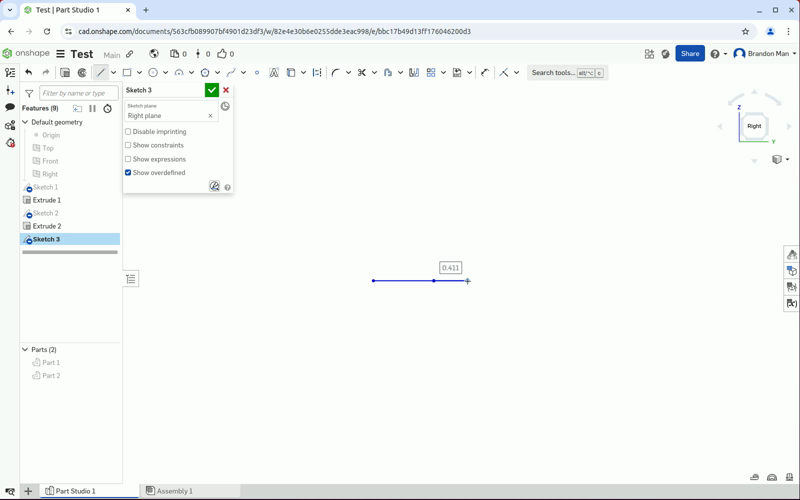
scroll(-6)
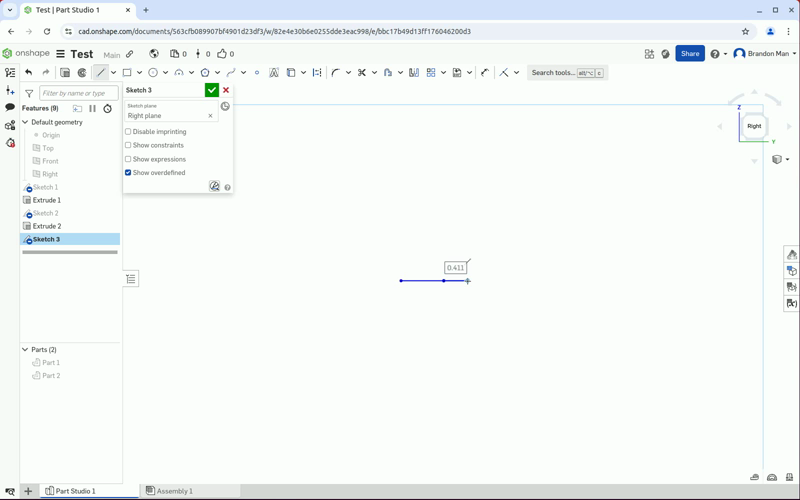
scroll(-6)
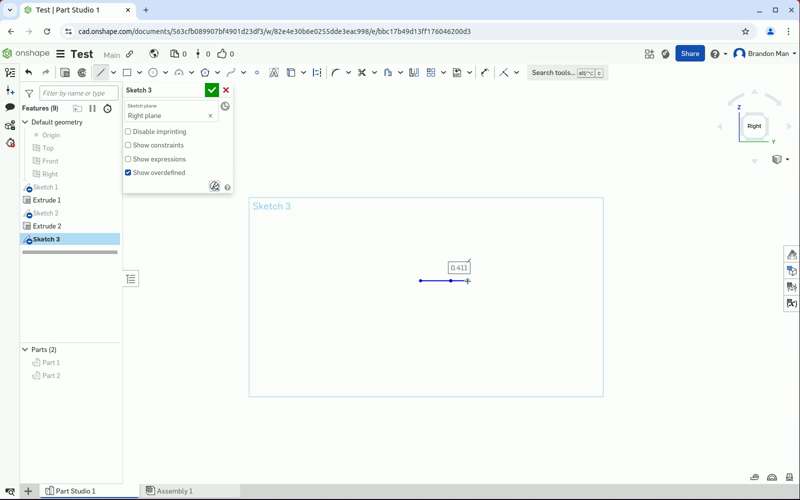
scroll(-6)
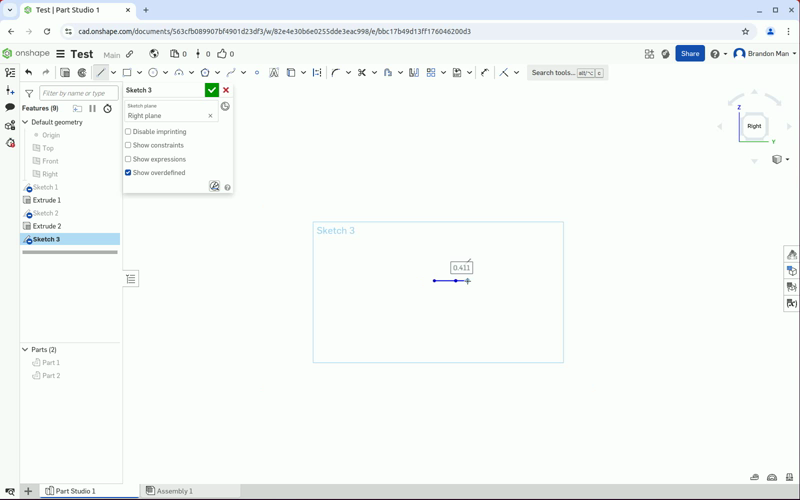
scroll(-6)
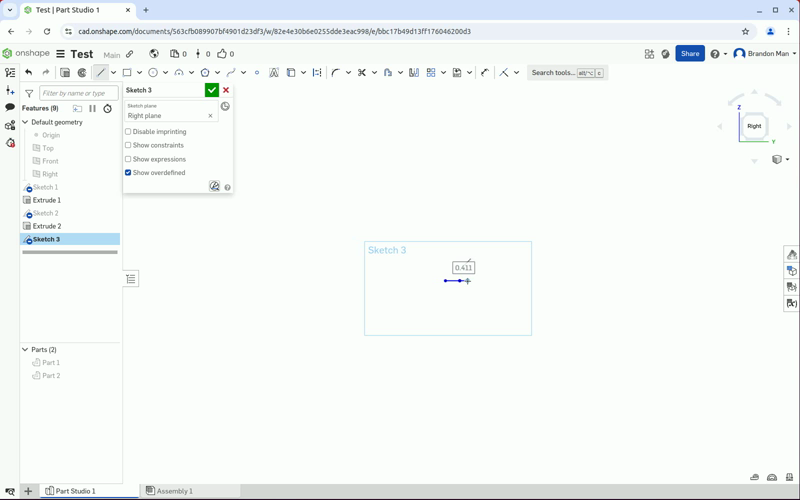
scroll(-6)
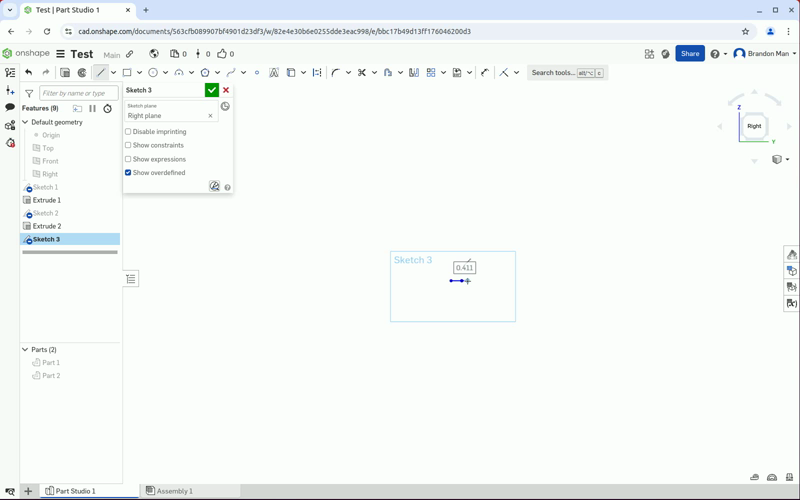
scroll(-6)
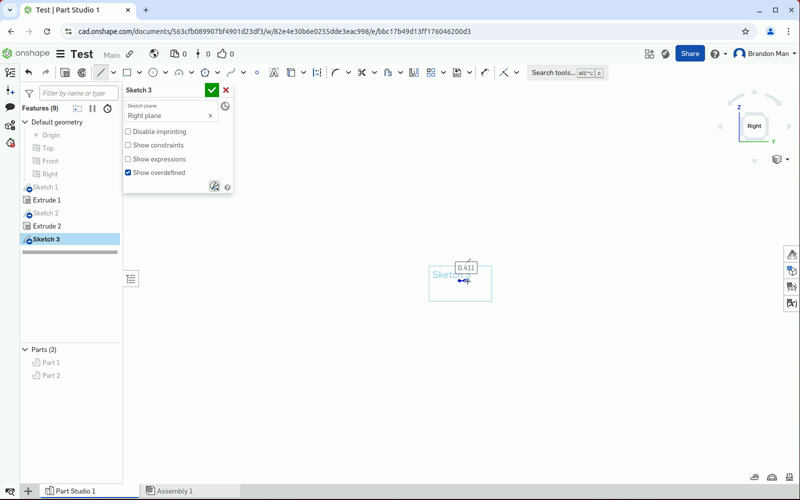
key_up(shift)
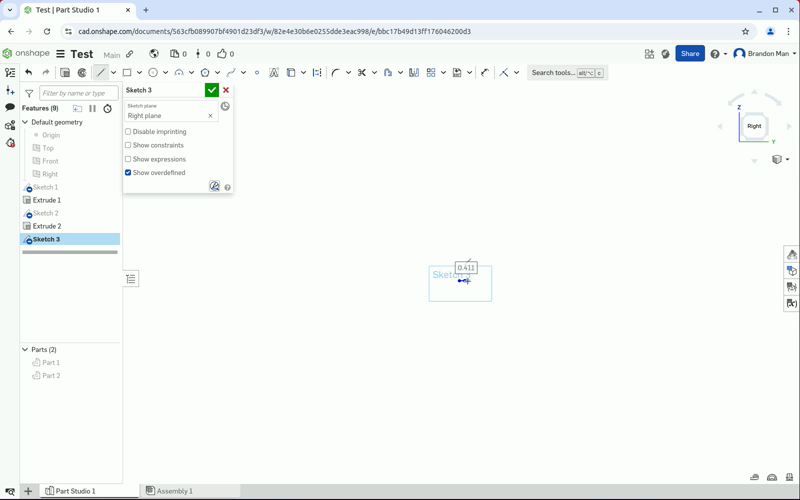
key(esc)
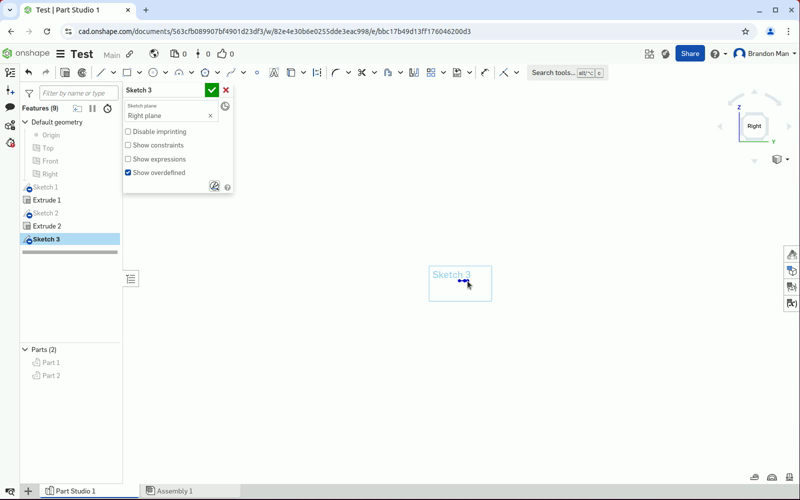
key(a)
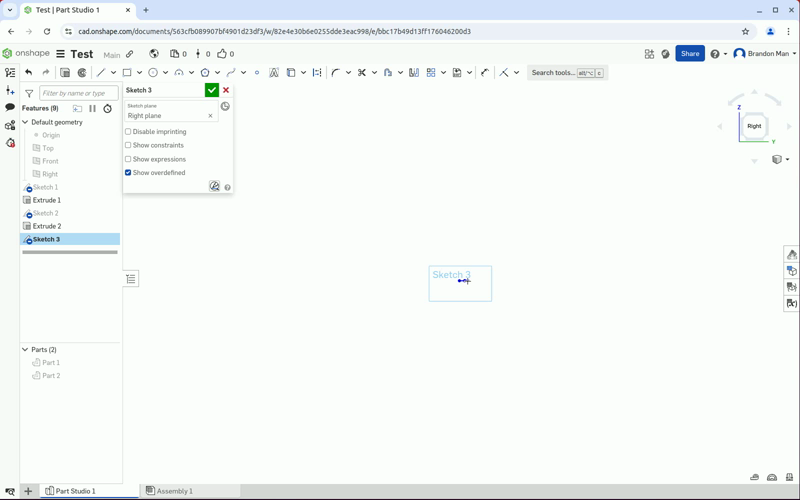
mouse_move(467, 280)
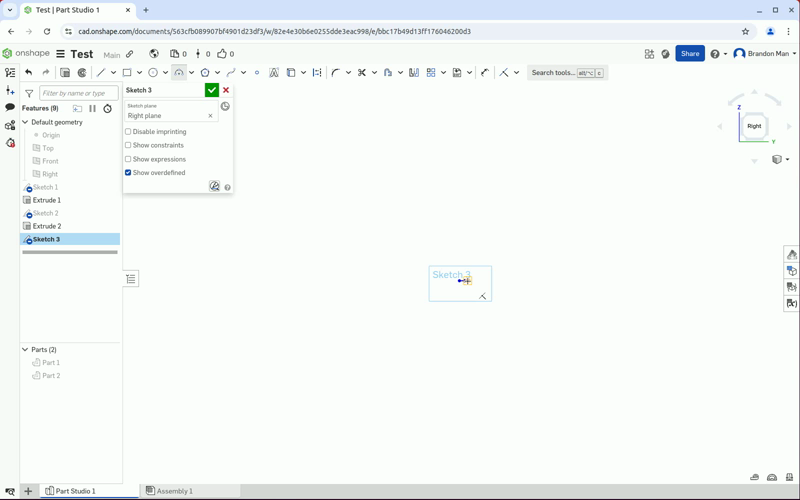
scroll(6)
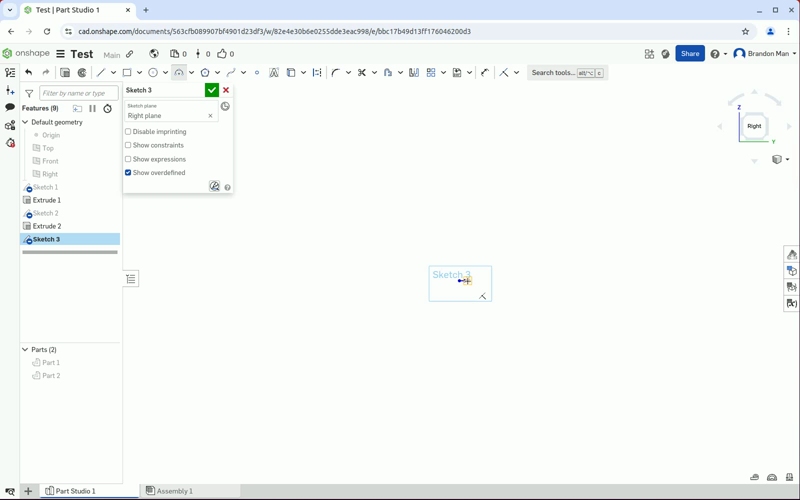
scroll(6)
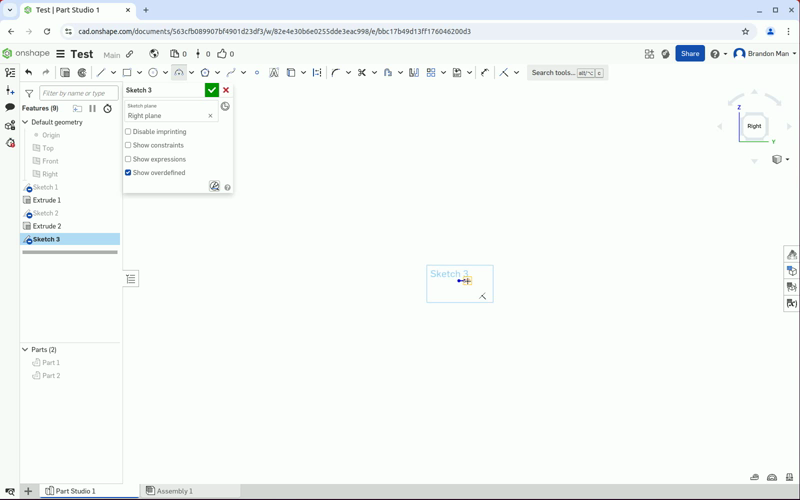
scroll(6)
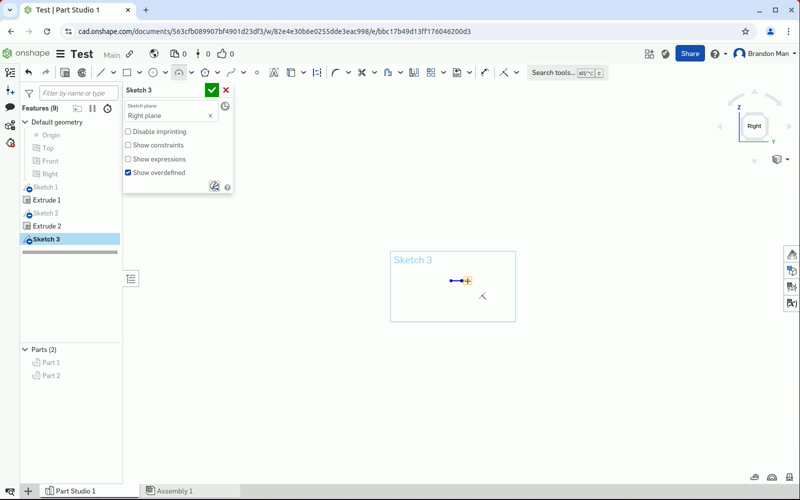
scroll(6)
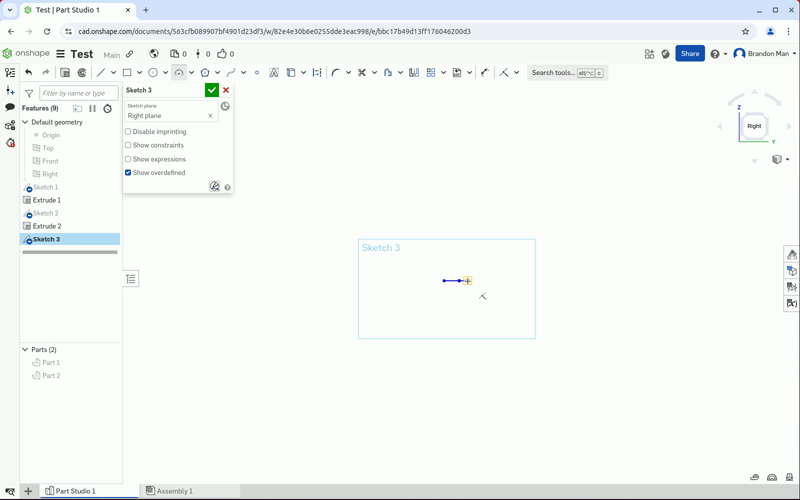
scroll(6)
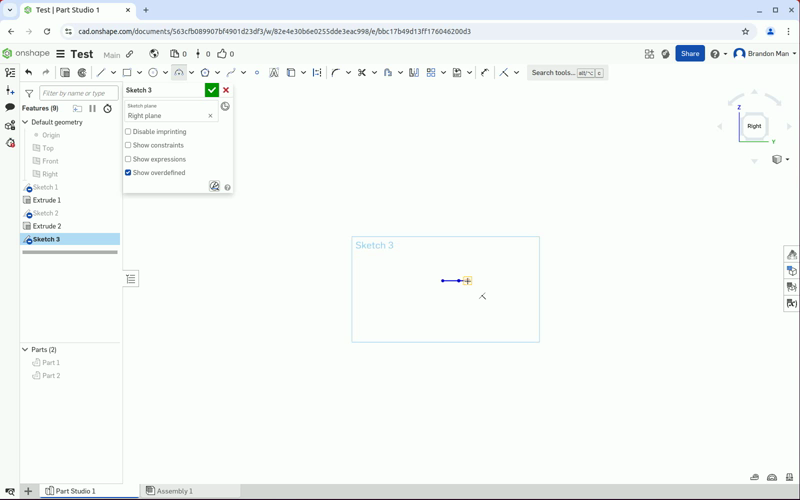
scroll(6)
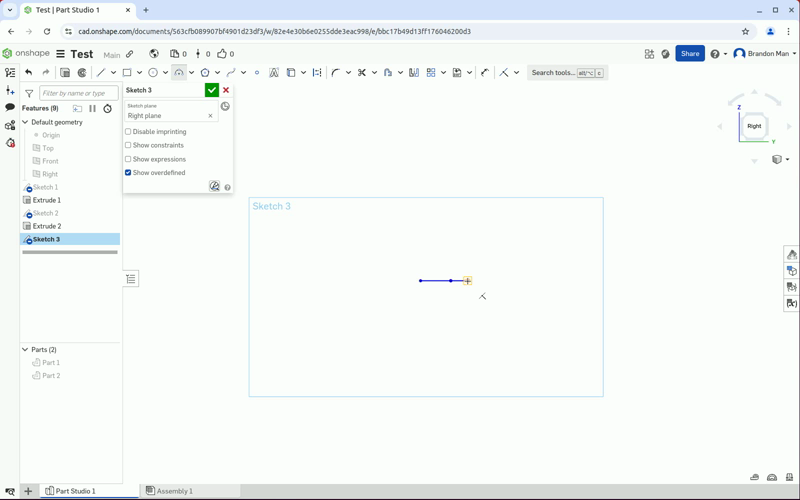
scroll(6)
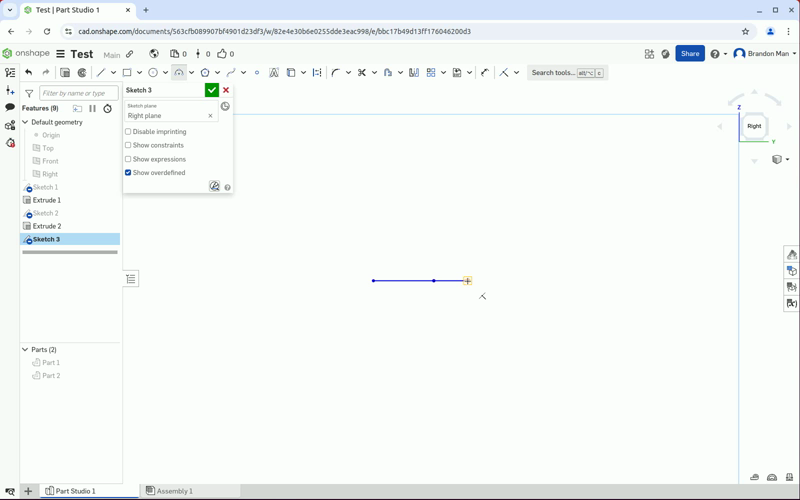
click(467, 280)
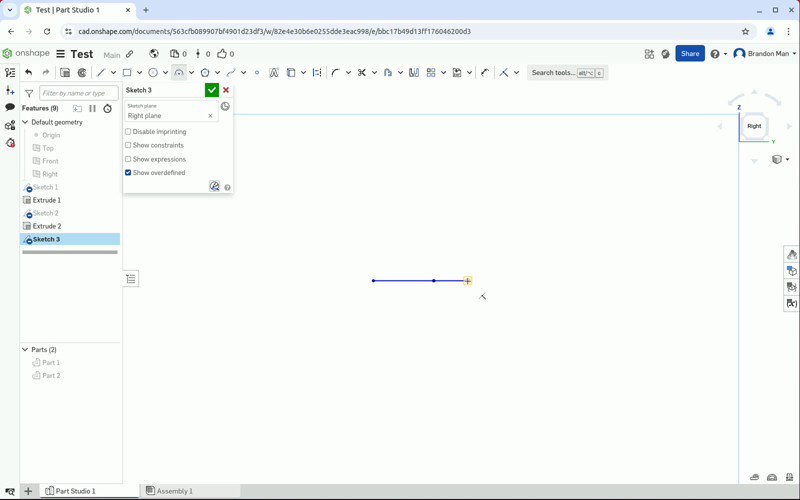
scroll(-6)
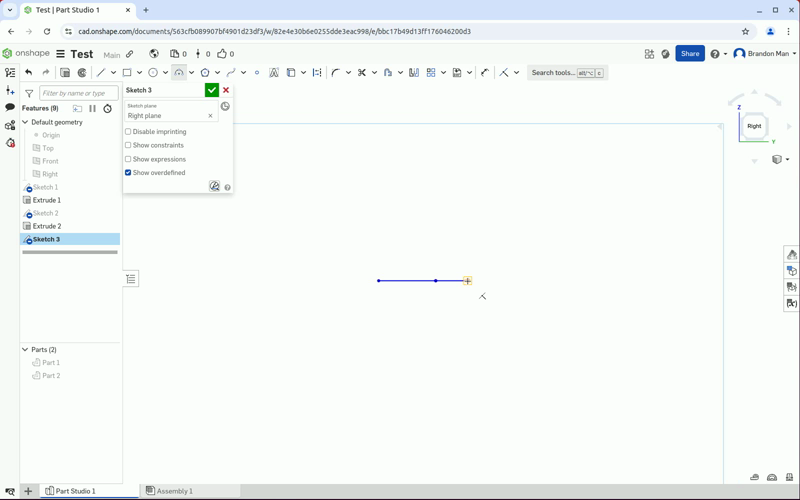
scroll(-6)
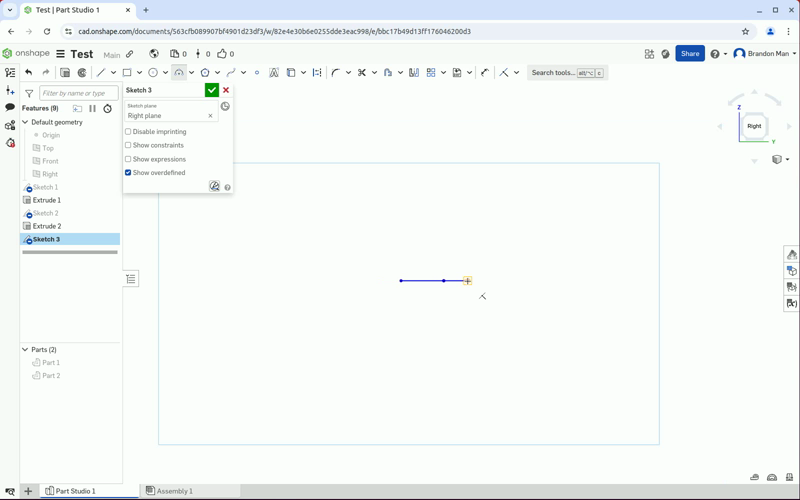
scroll(-6)
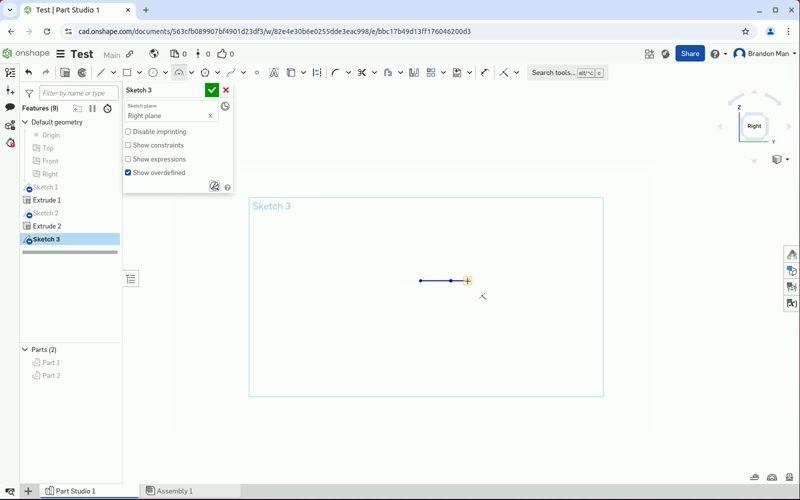
scroll(-6)
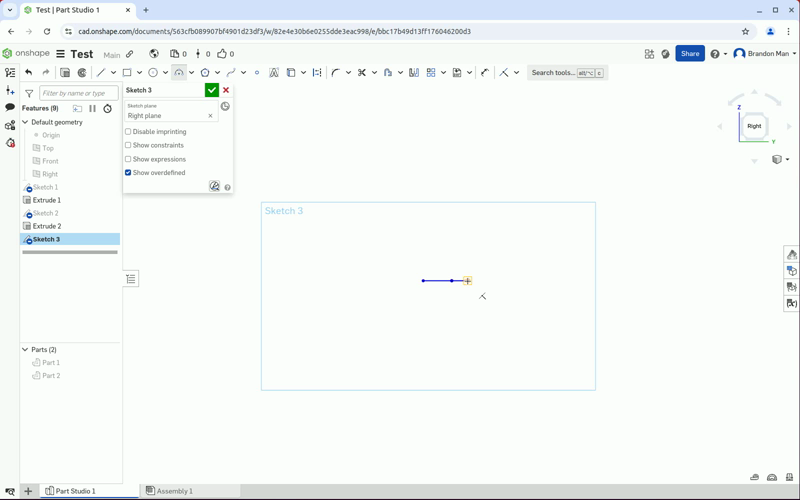
scroll(-6)
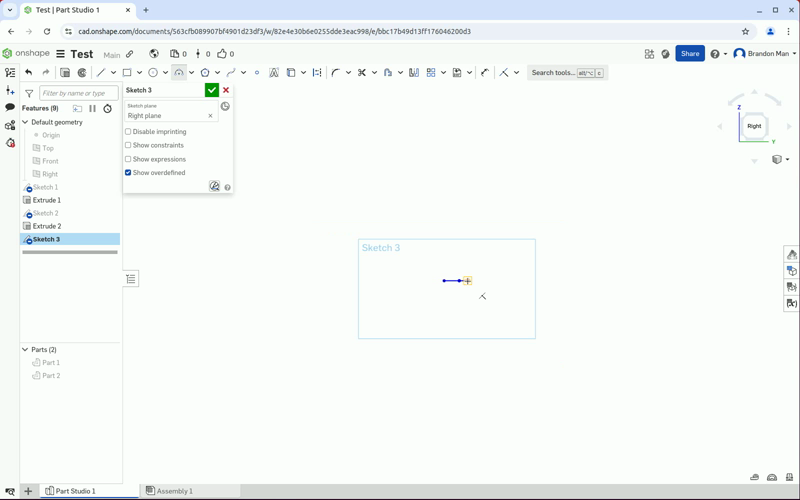
scroll(-6)
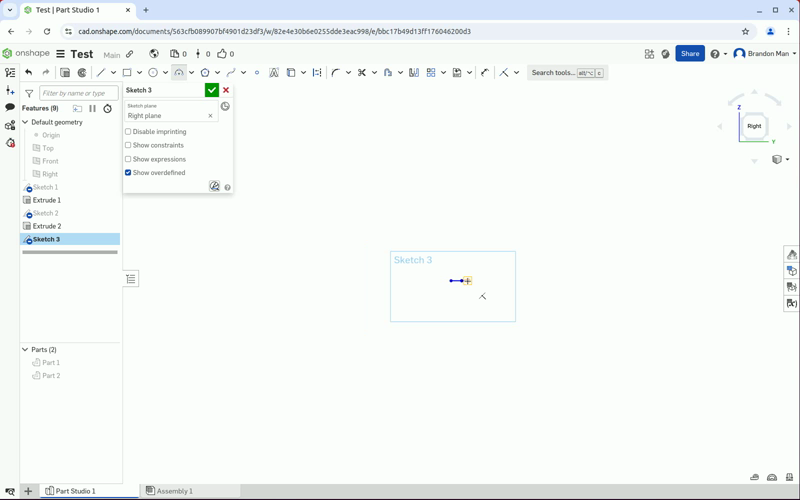
scroll(-6)
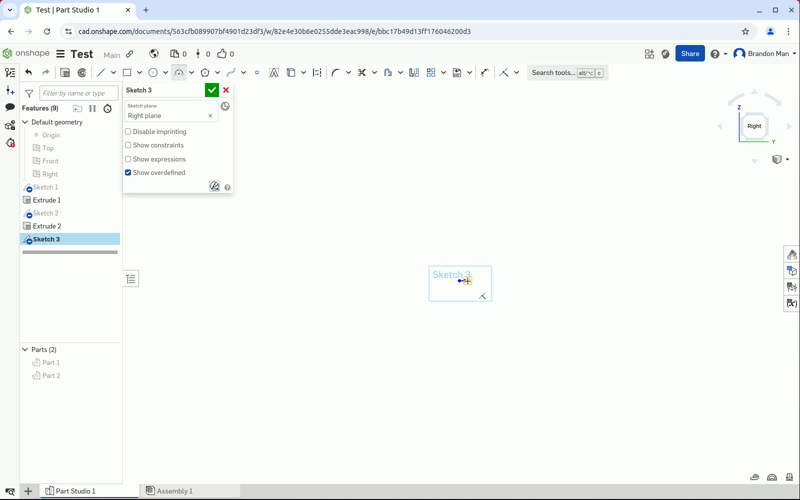
key_down(shift)
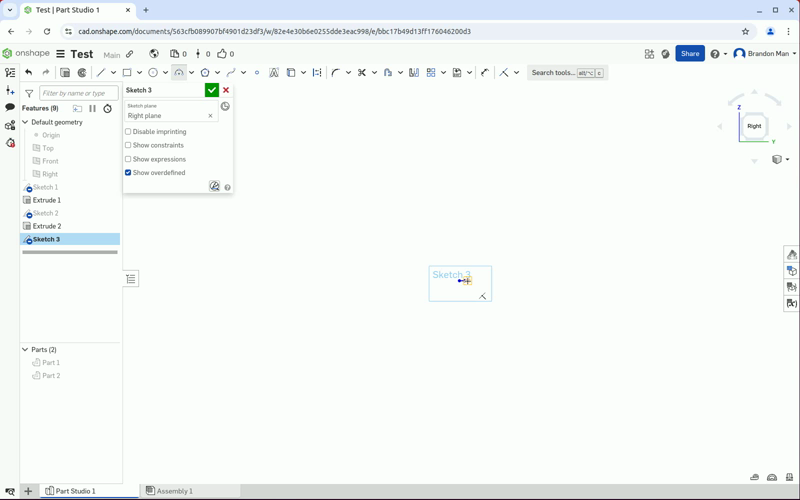
mouse_move(460, 276)
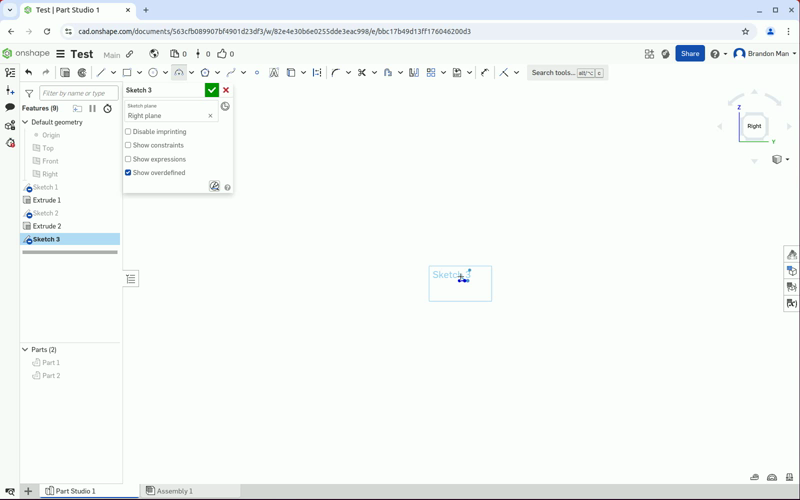
click(460, 276)
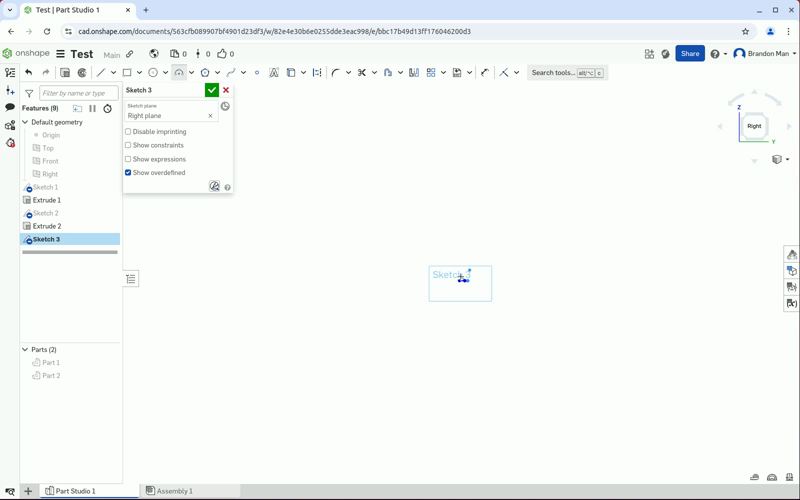
mouse_move(464, 277)
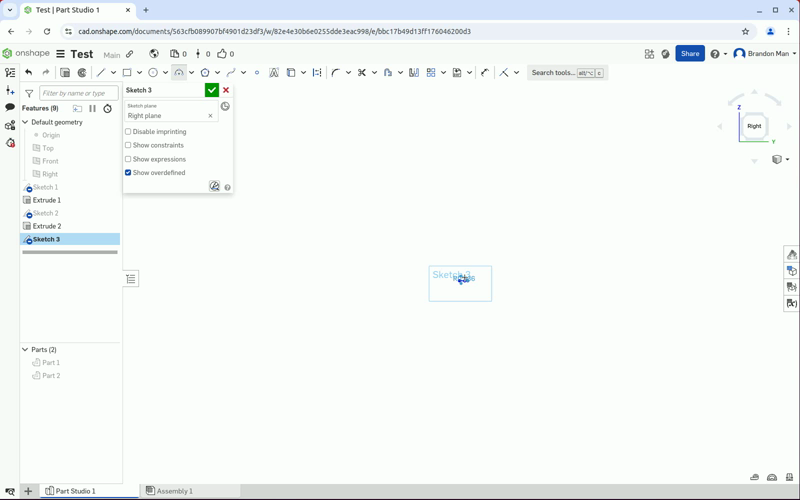
scroll(6)
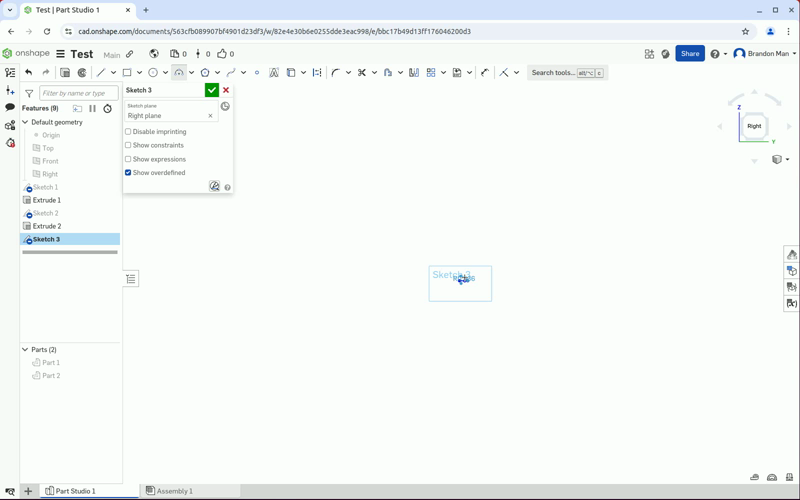
scroll(6)
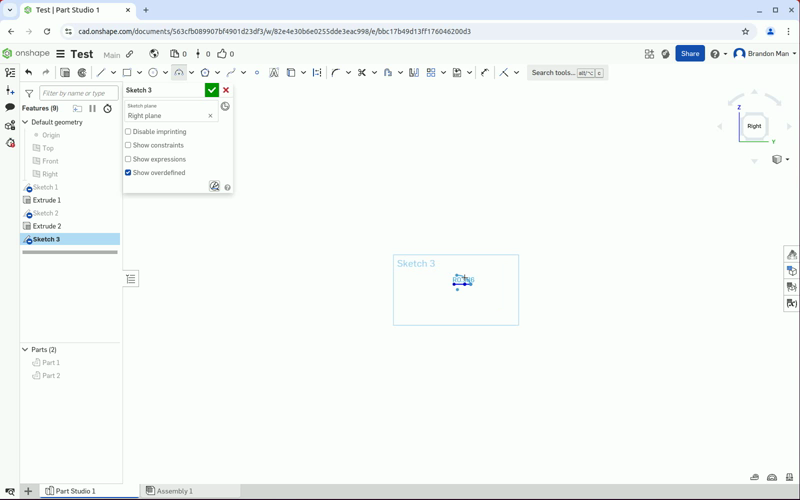
scroll(6)
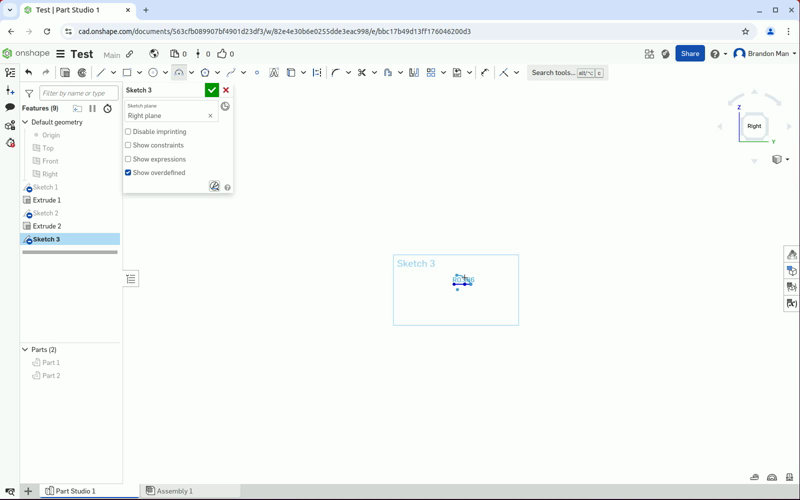
scroll(6)
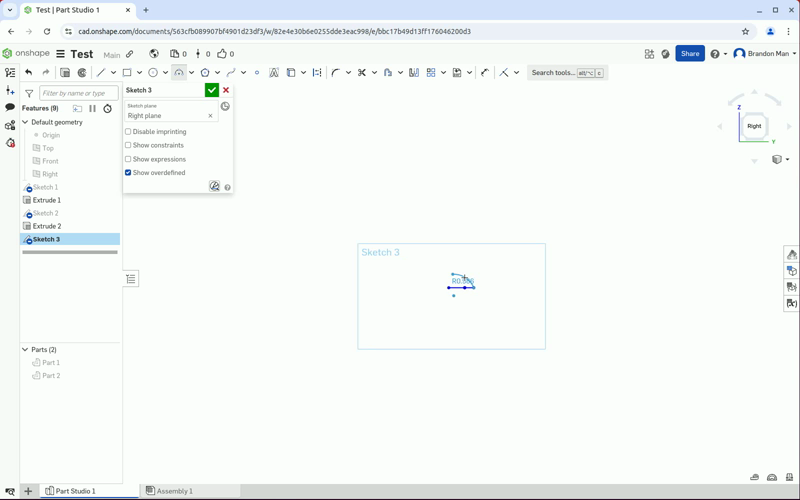
scroll(6)
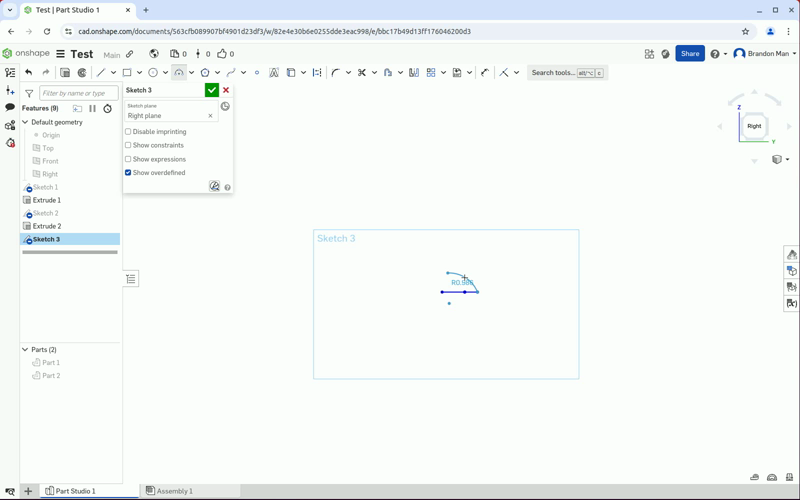
scroll(6)
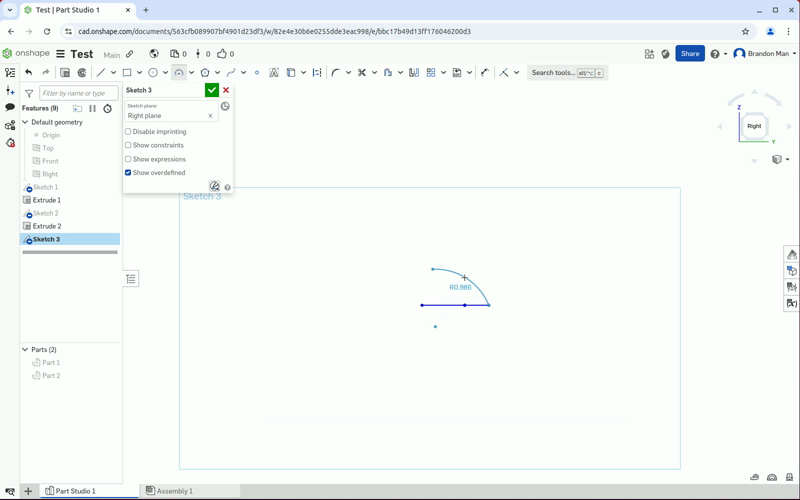
scroll(6)
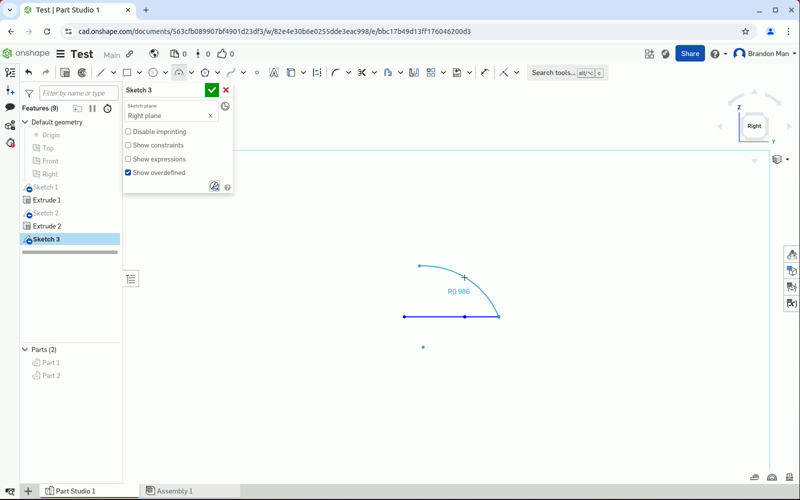
click(464, 277)
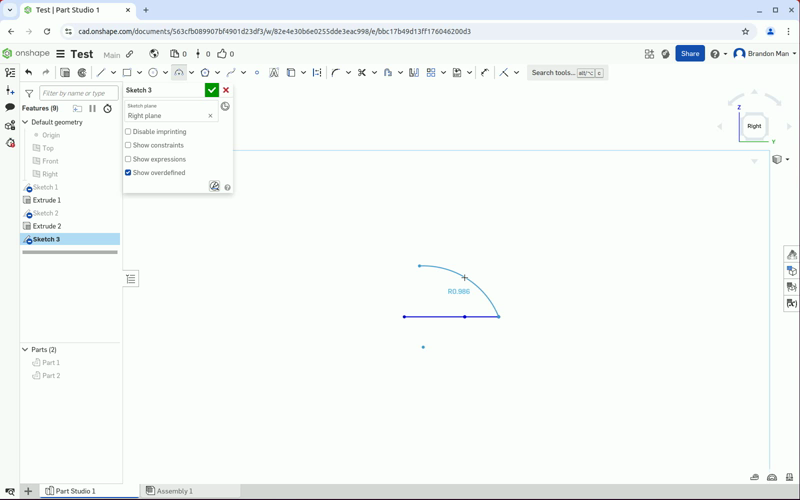
scroll(-6)
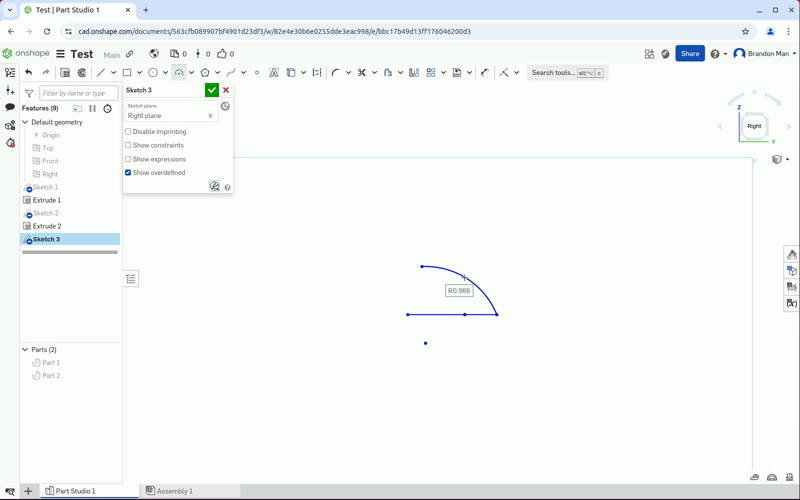
scroll(-6)
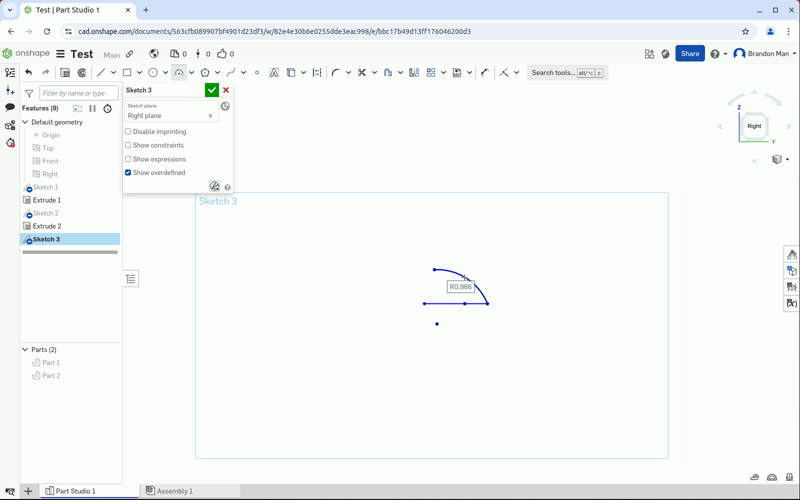
scroll(-6)
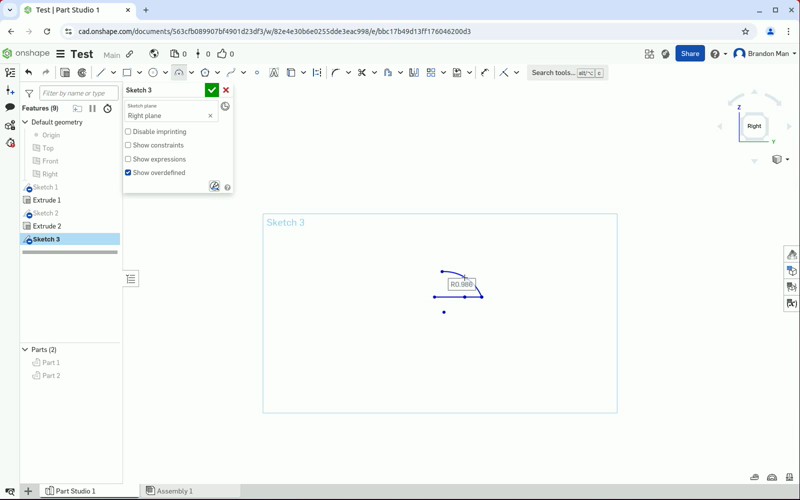
scroll(-6)
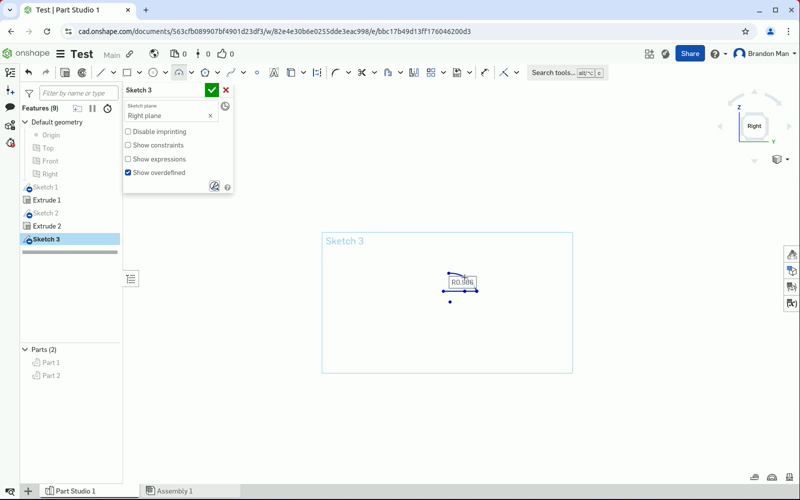
scroll(-6)
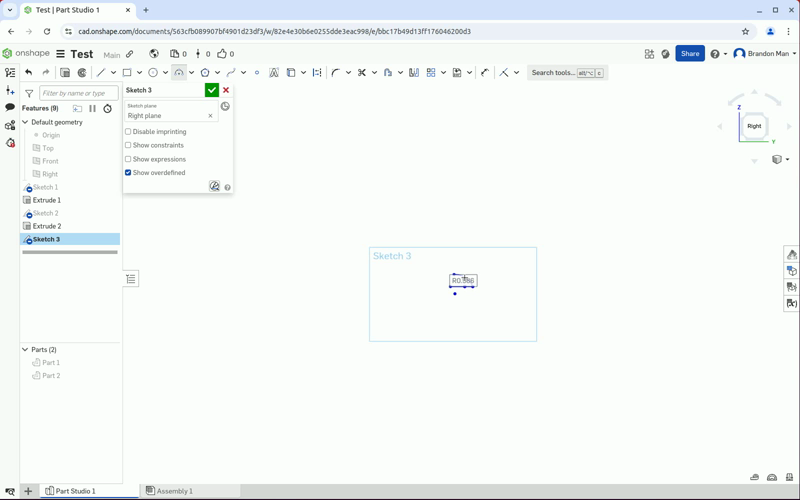
scroll(-6)
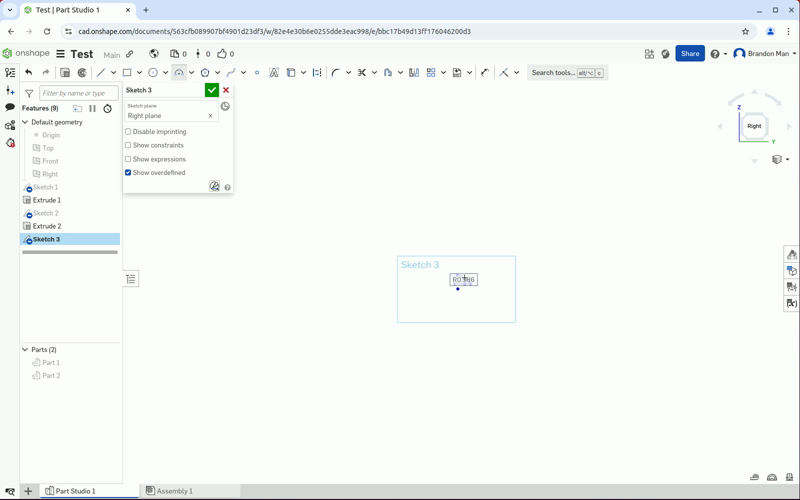
scroll(-6)
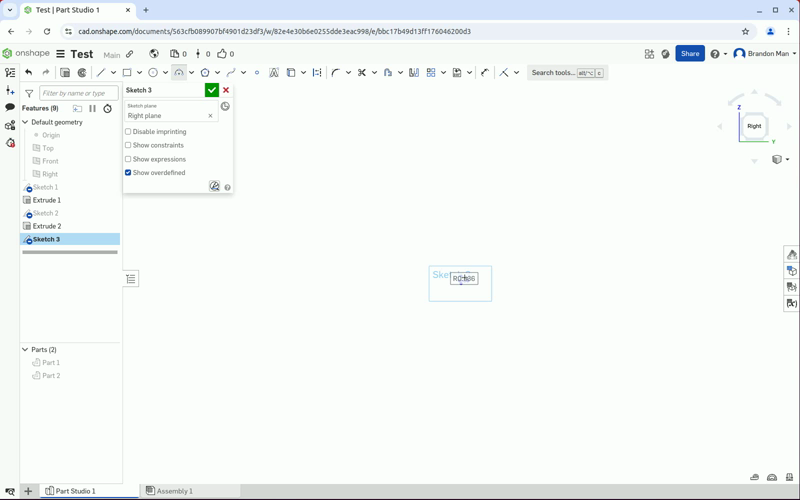
key_up(shift)
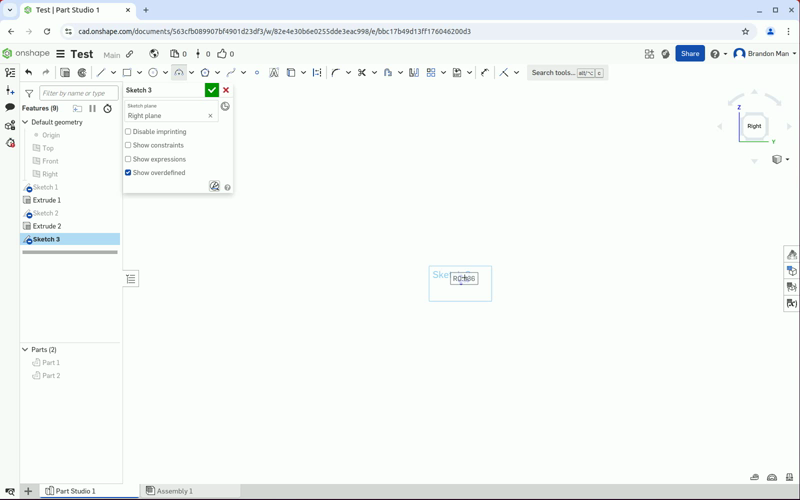
key(esc)
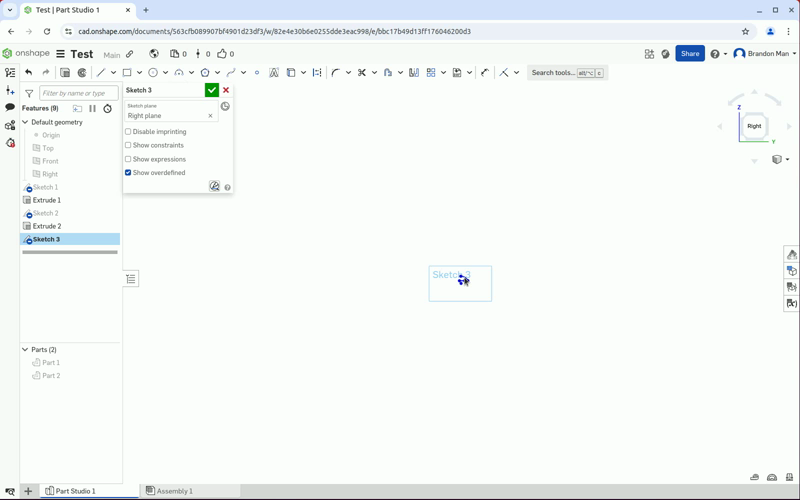
key(l)
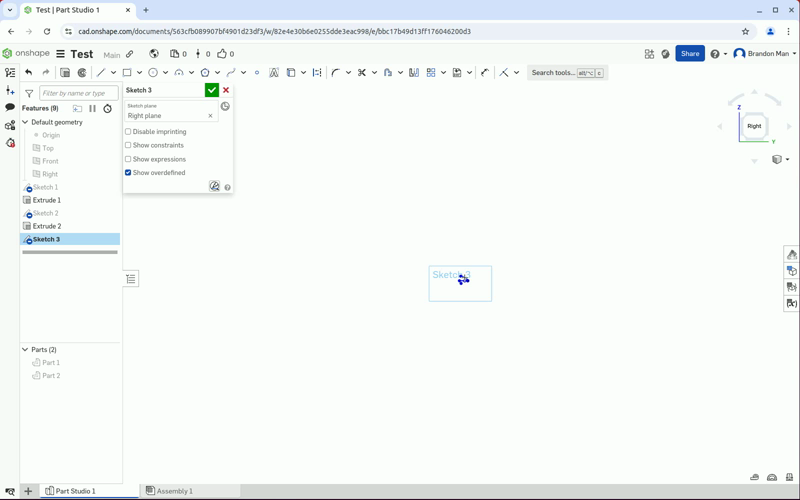
mouse_move(460, 276)
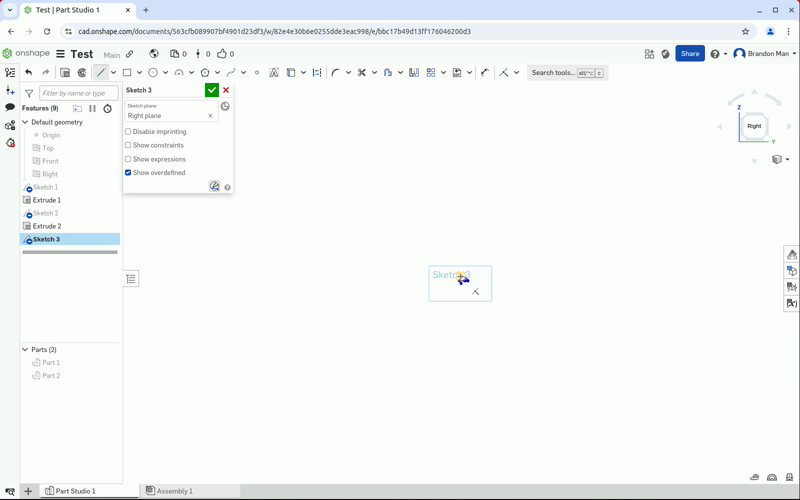
scroll(6)
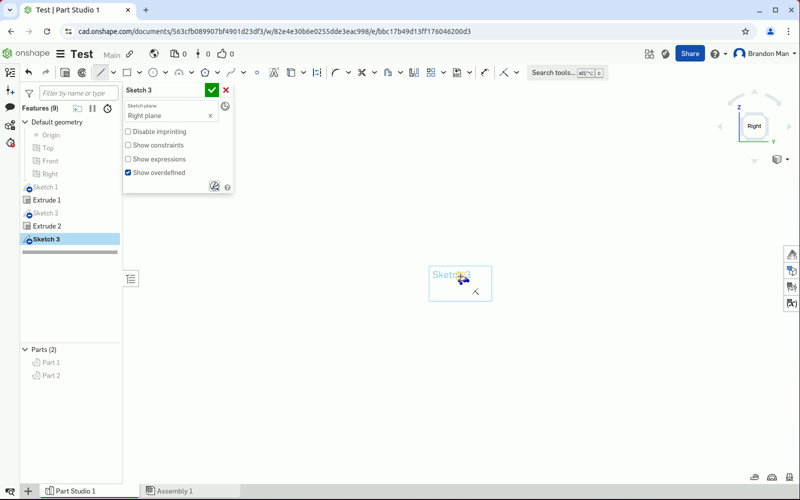
scroll(6)
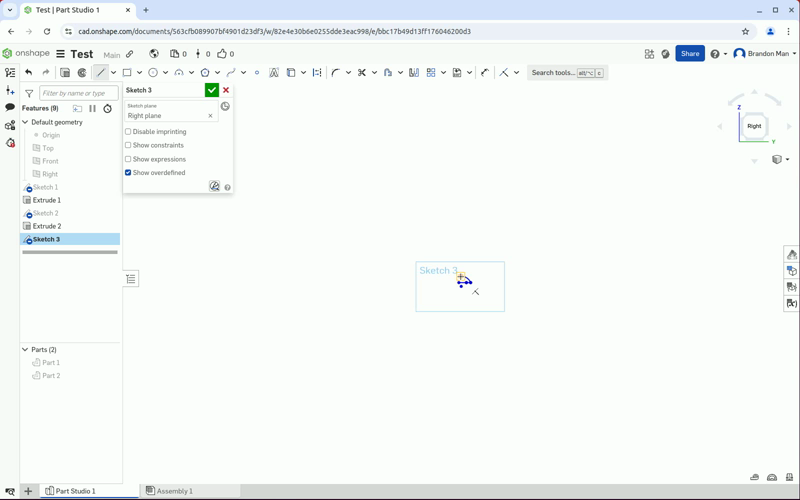
scroll(6)
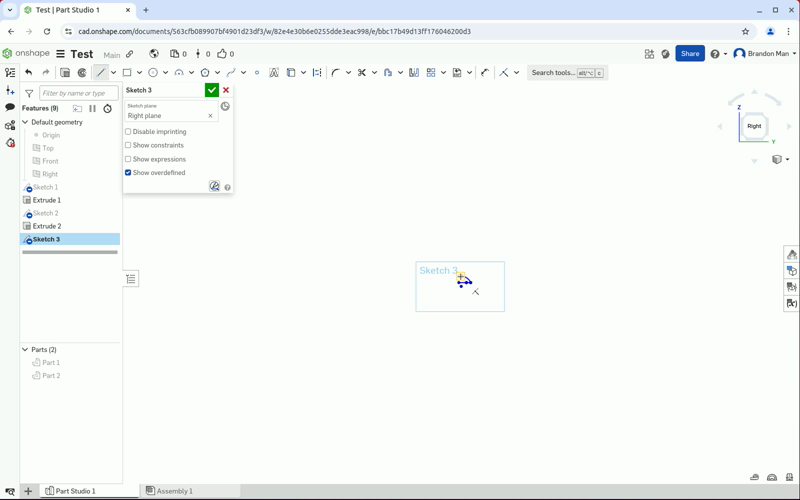
scroll(6)
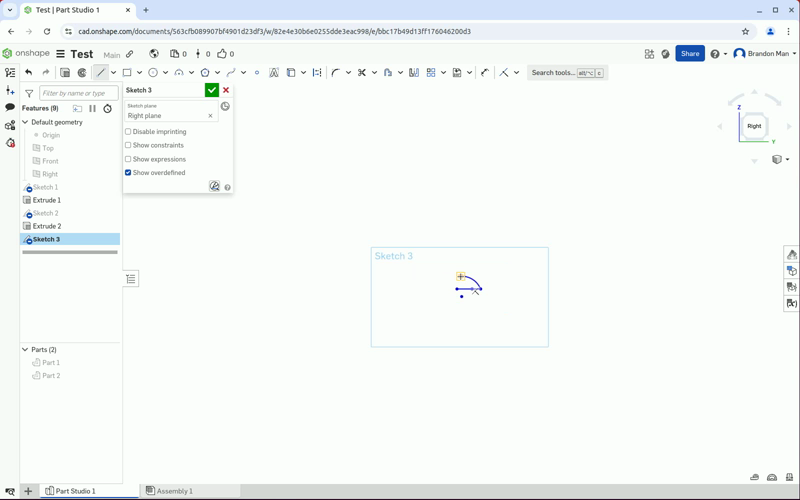
scroll(6)
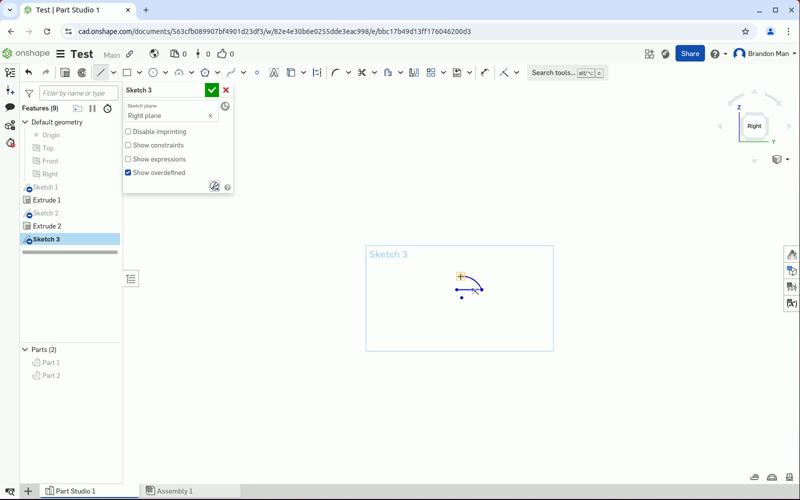
scroll(6)
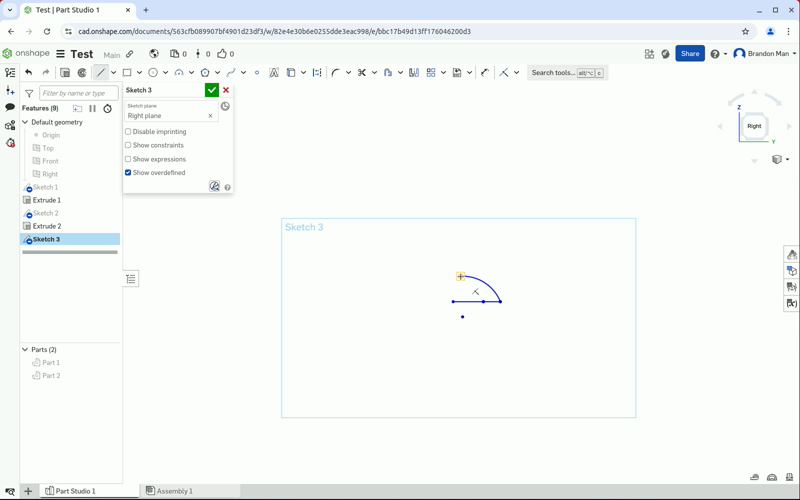
scroll(6)
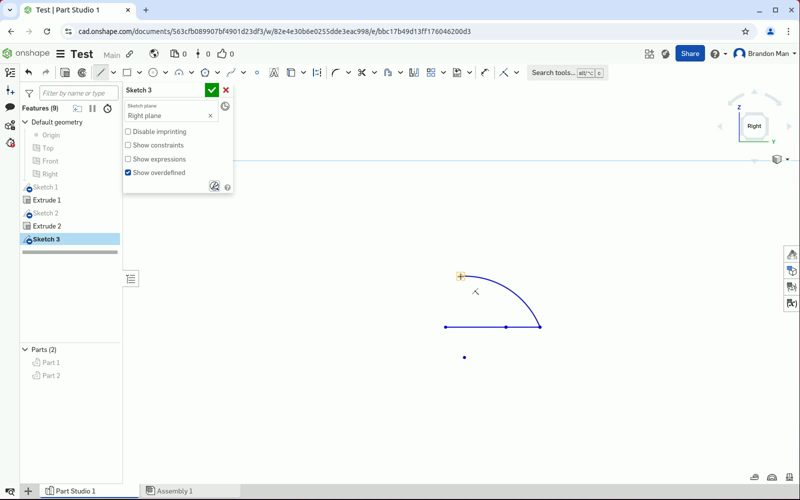
click(460, 276)
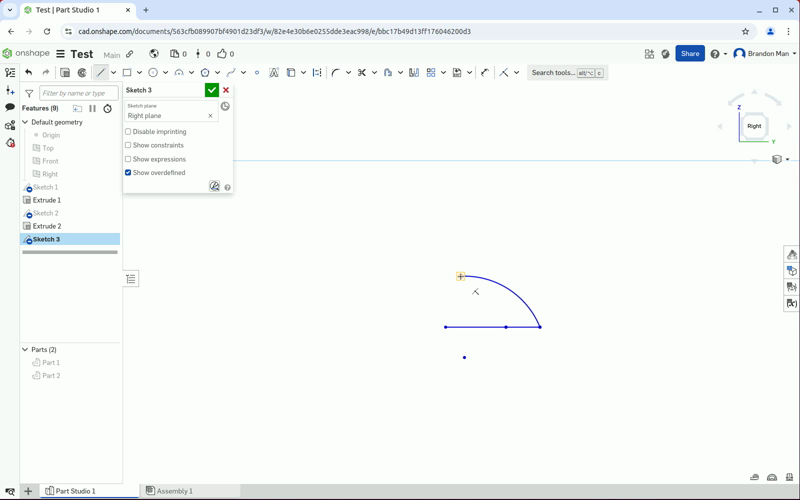
scroll(-6)
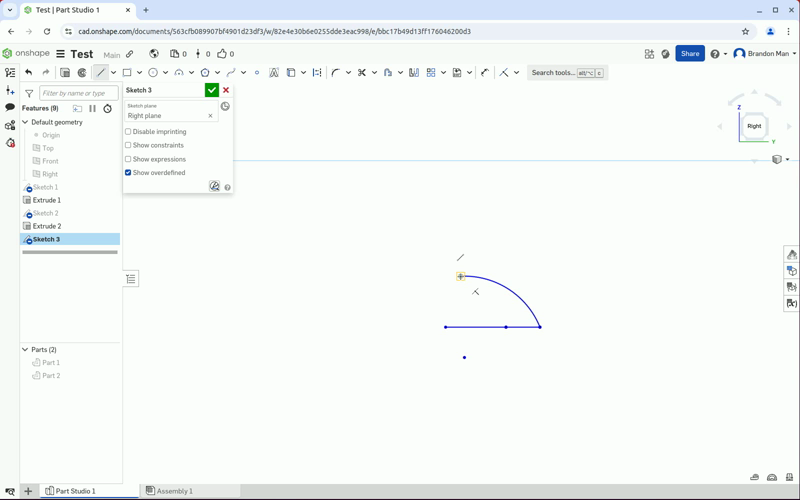
scroll(-6)
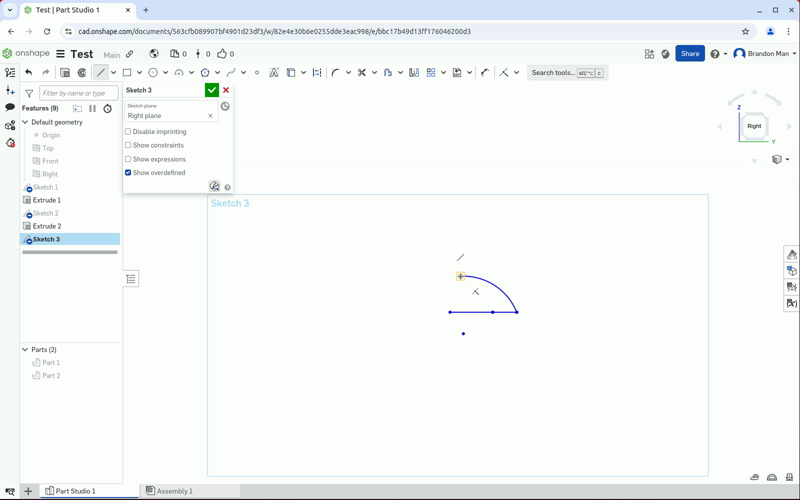
scroll(-6)
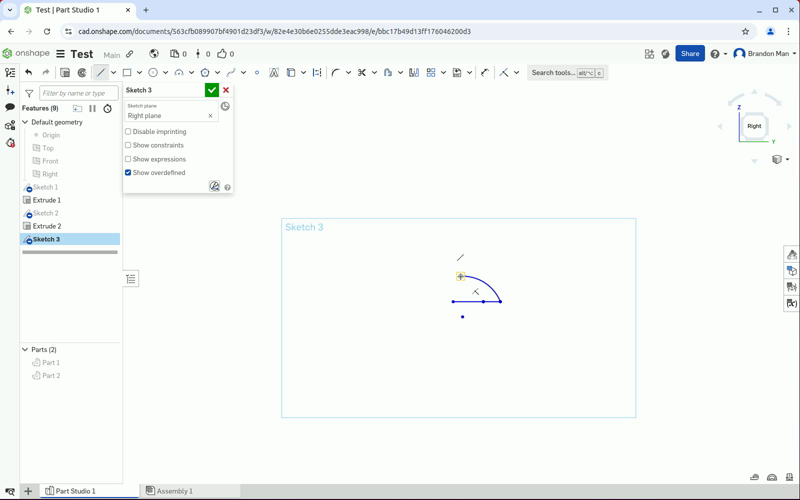
scroll(-6)
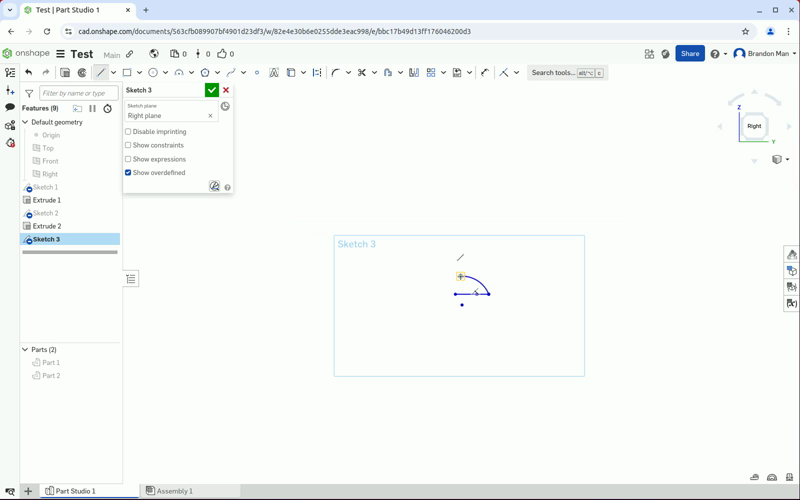
scroll(-6)
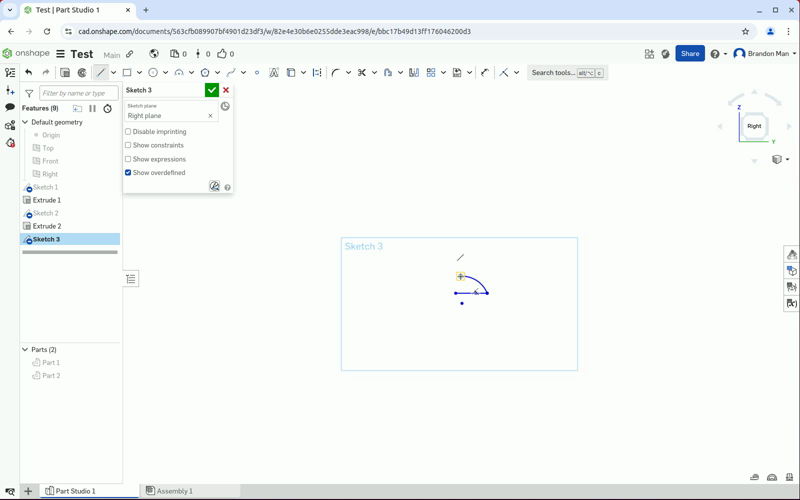
scroll(-6)
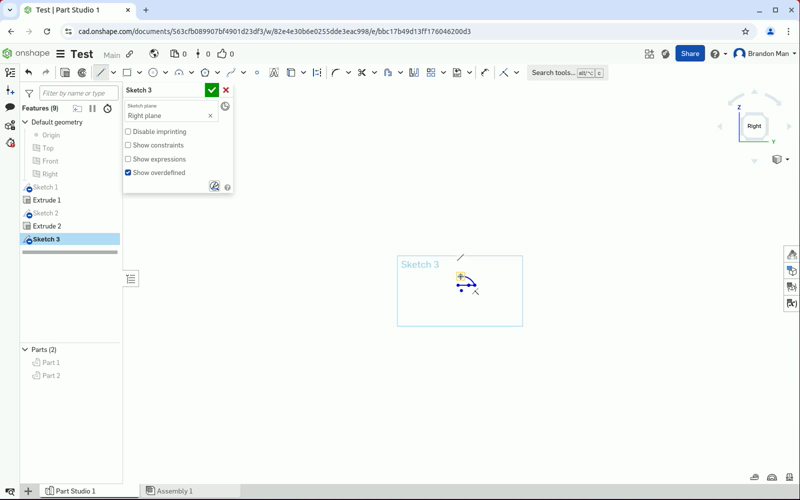
scroll(-6)
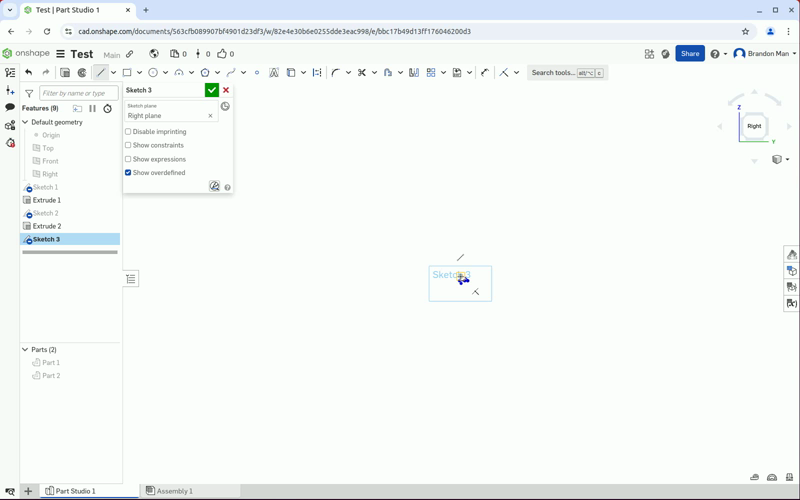
mouse_move(490, 276)
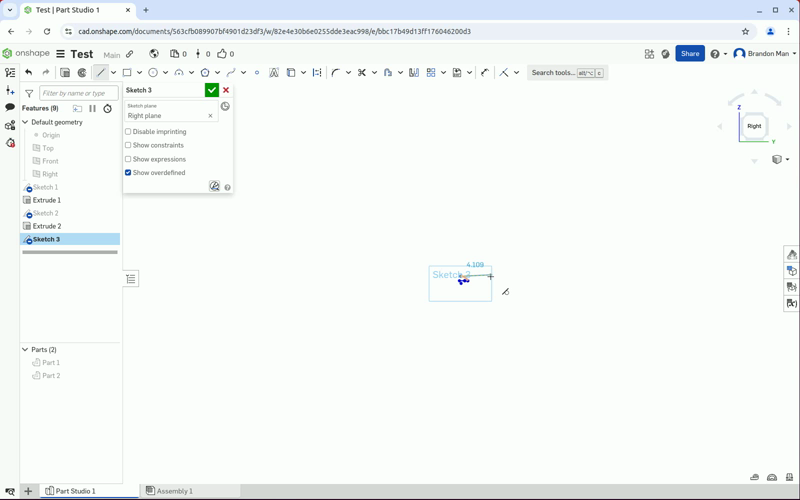
key_down(shift)
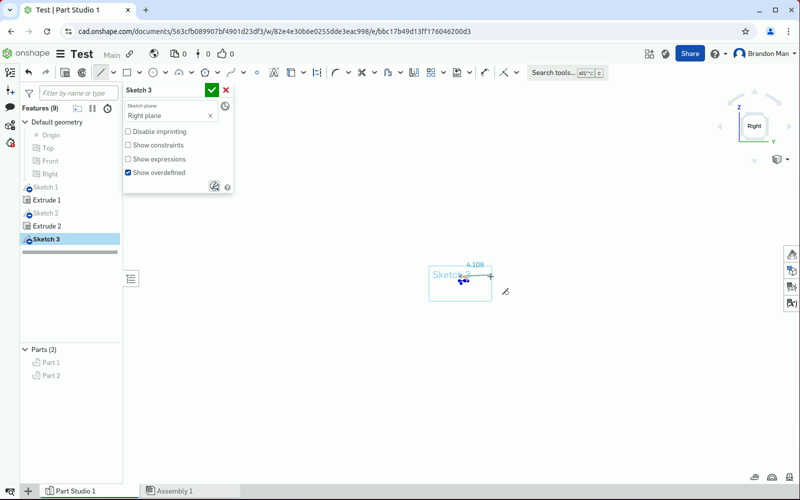
mouse_move(460, 280)
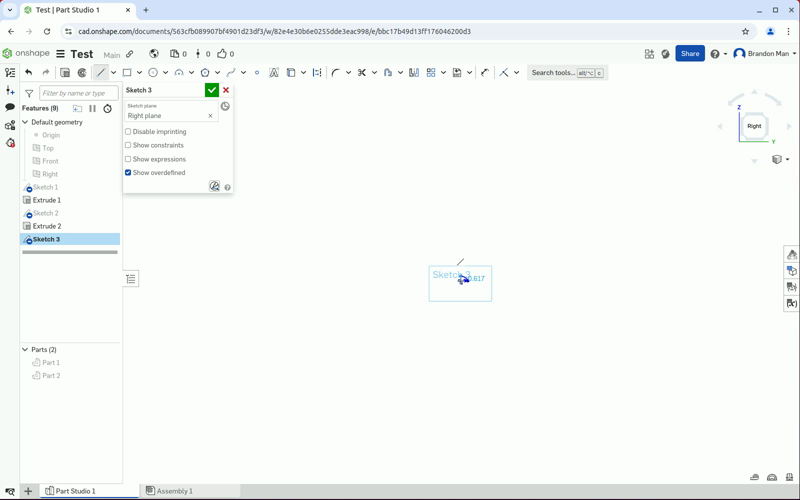
scroll(6)
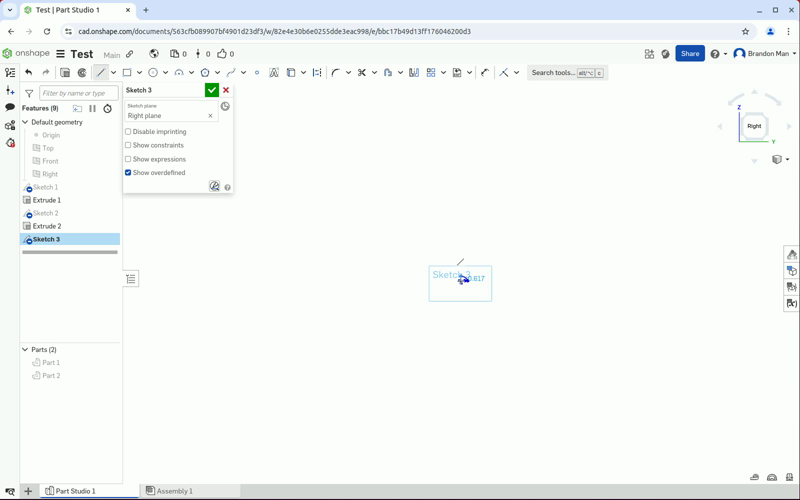
scroll(6)
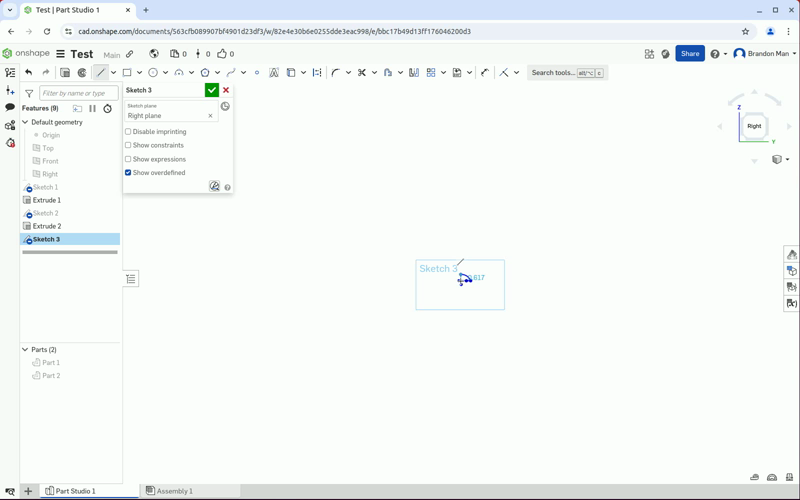
scroll(6)
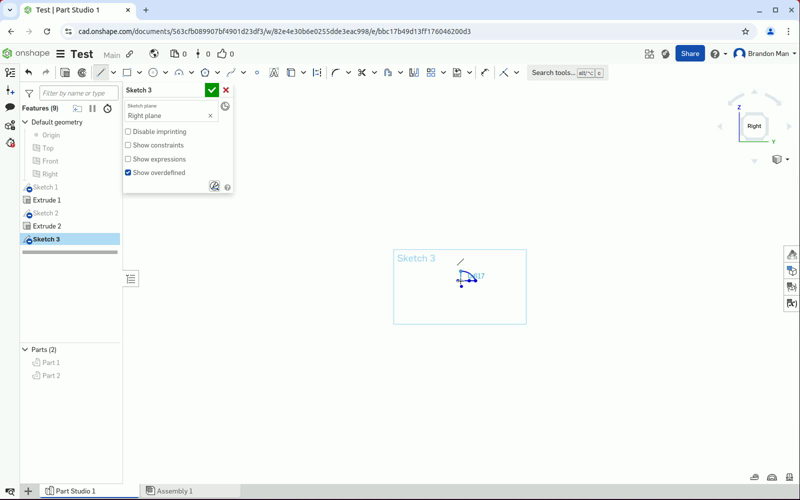
scroll(6)
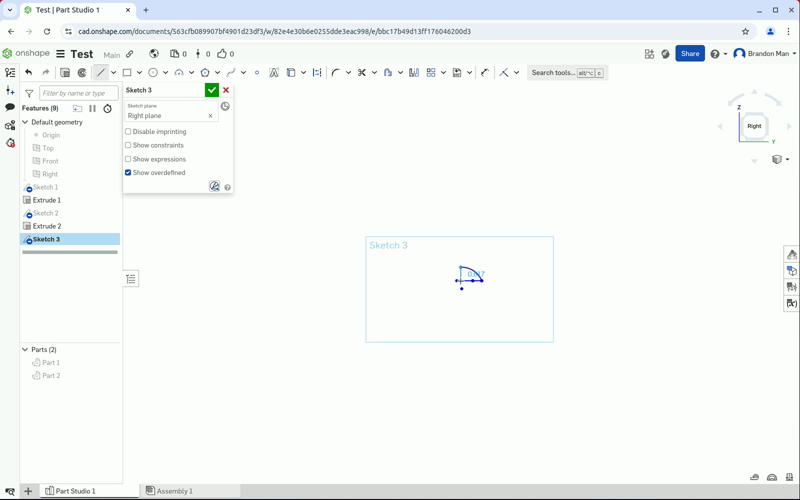
scroll(6)
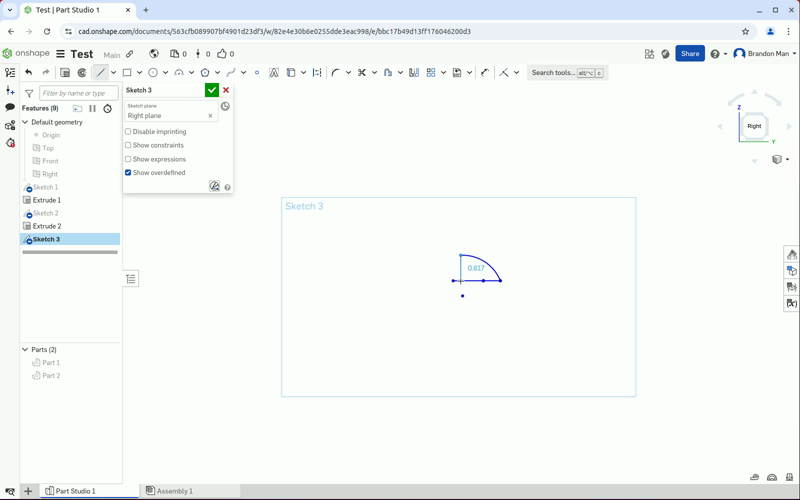
scroll(6)
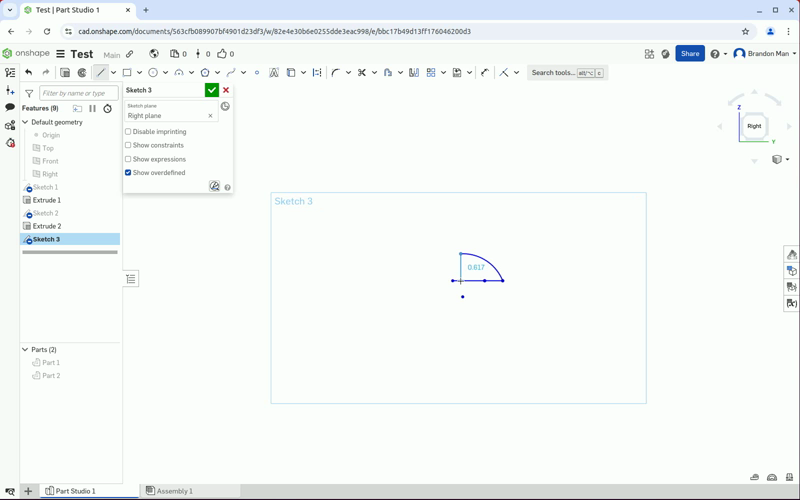
scroll(6)
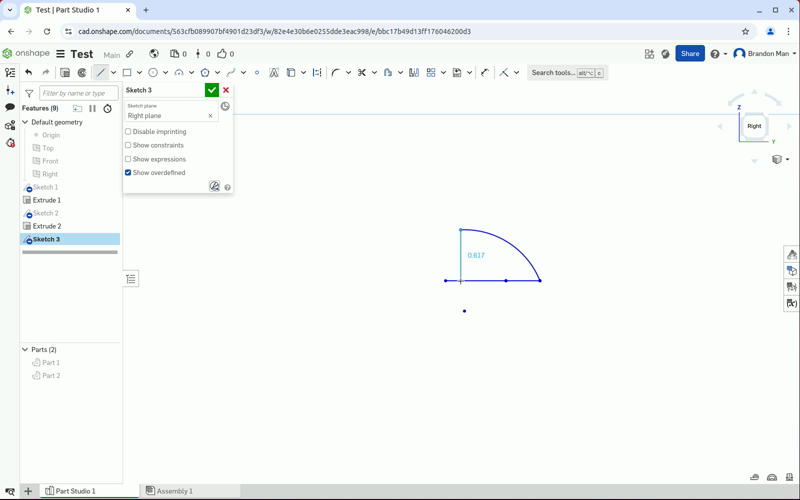
key_up(shift)
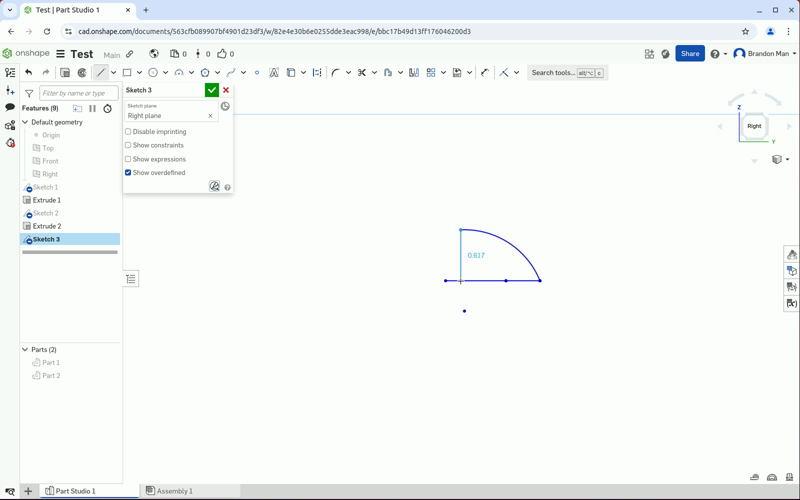
click(460, 280)
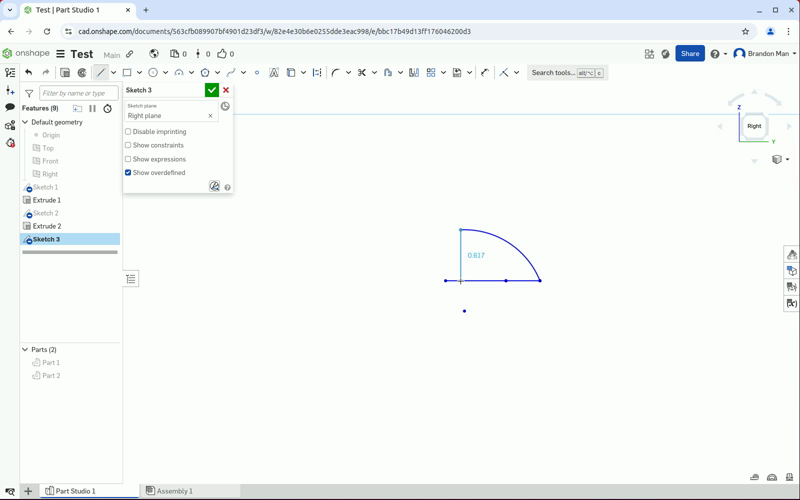
scroll(-6)
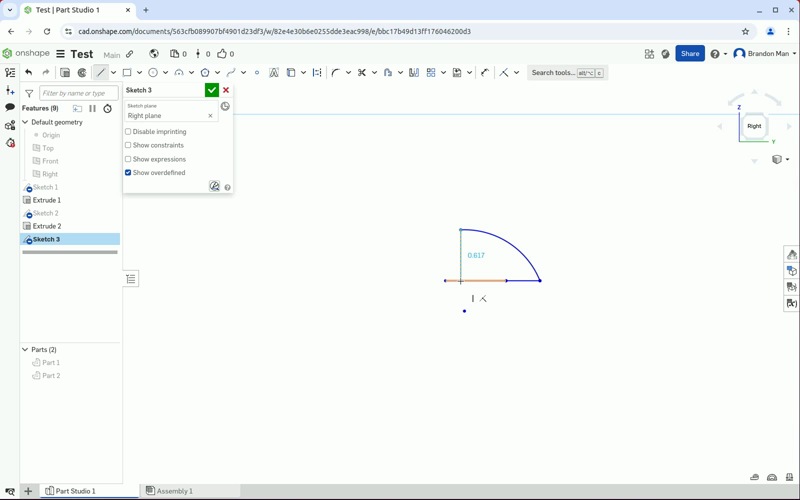
scroll(-6)
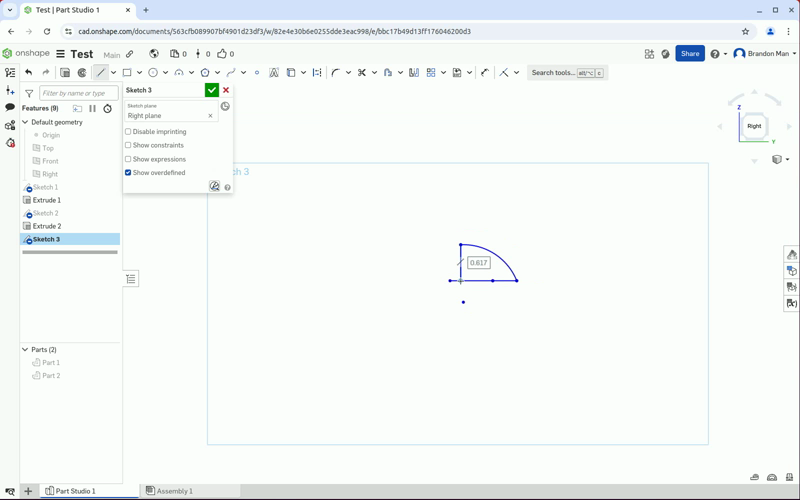
scroll(-6)
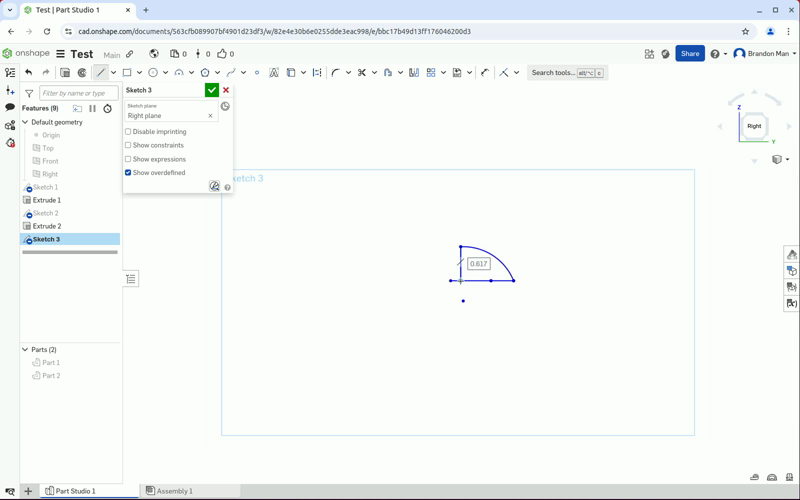
scroll(-6)
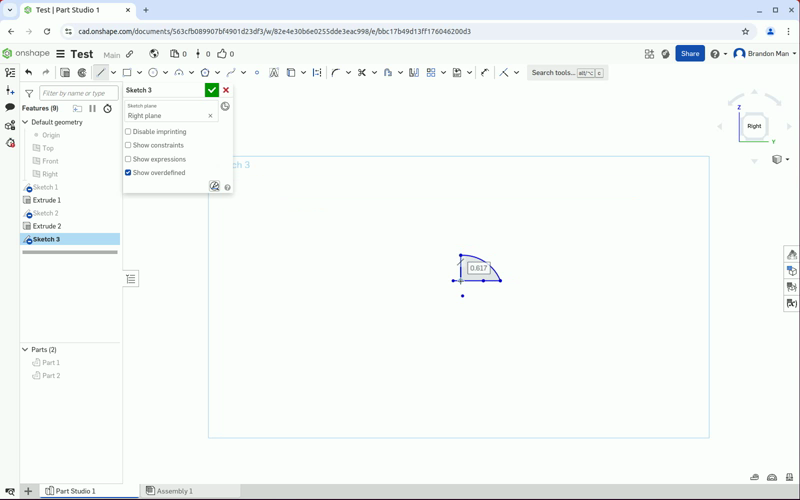
scroll(-6)
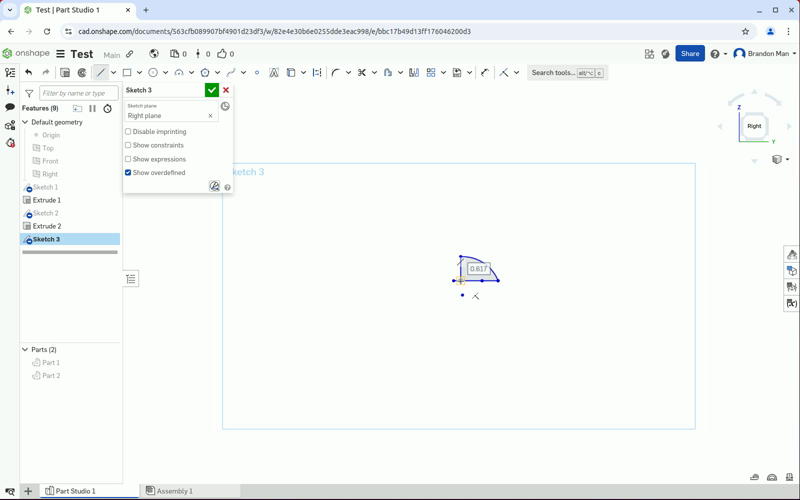
scroll(-6)
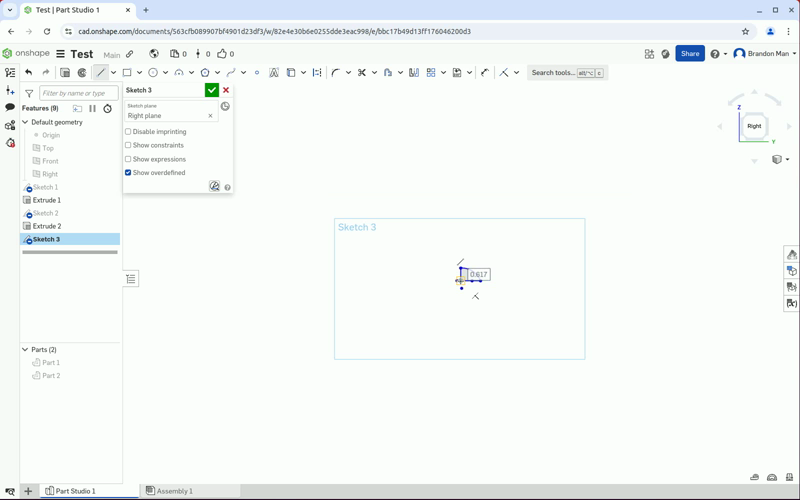
scroll(-6)
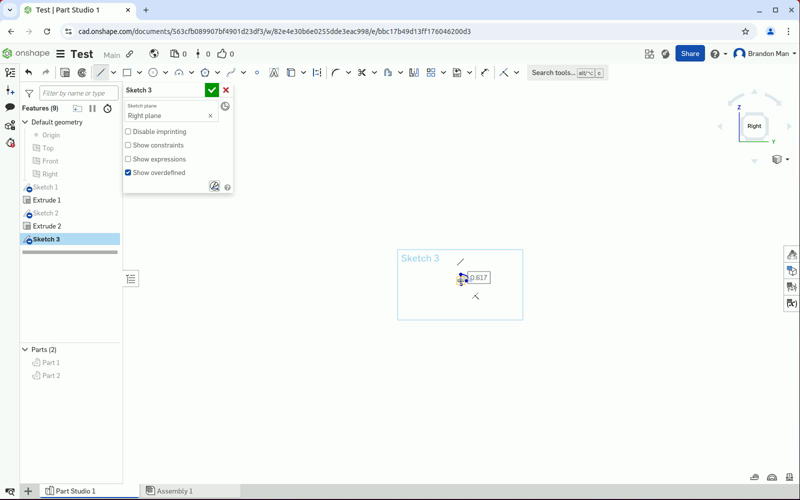
key(esc)
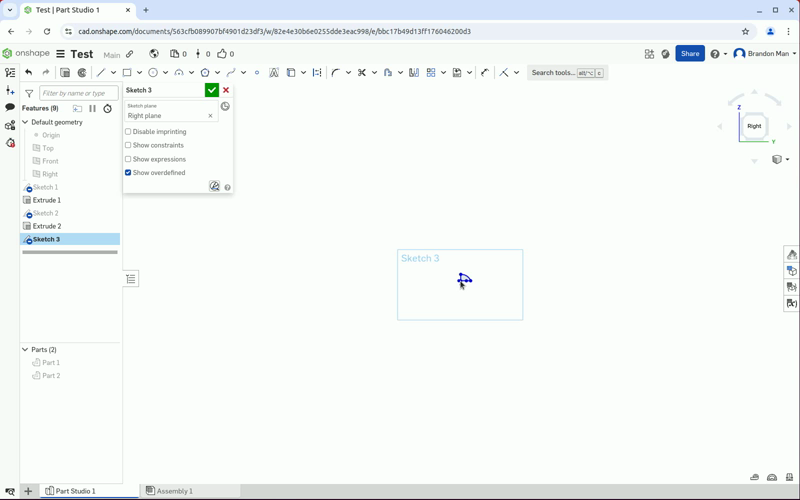
mouse_move(462, 279)
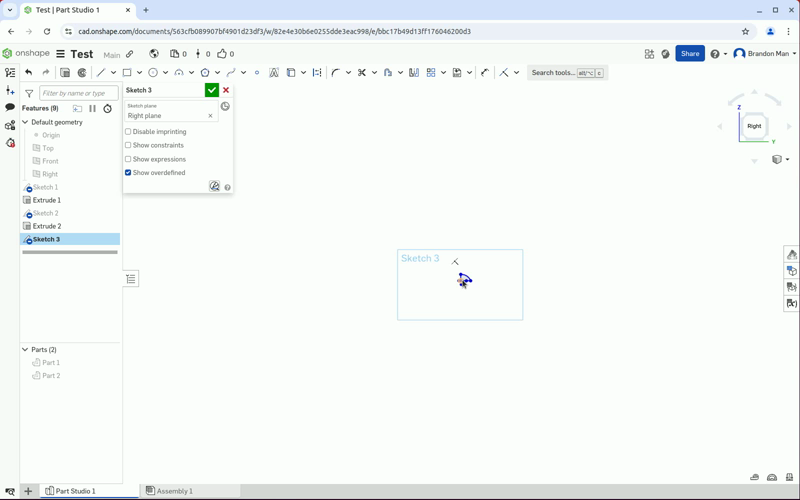
scroll(6)
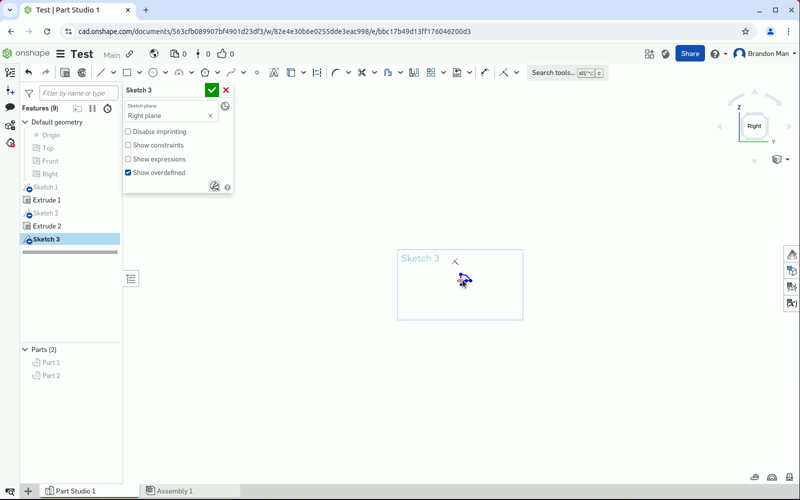
scroll(6)
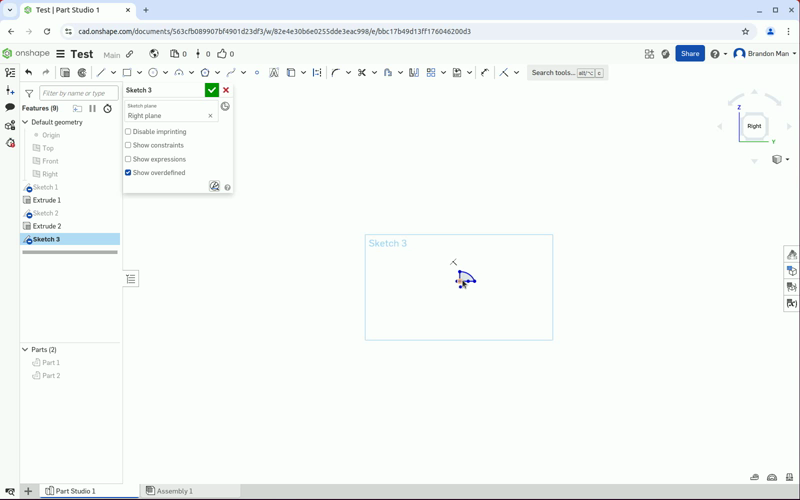
scroll(6)
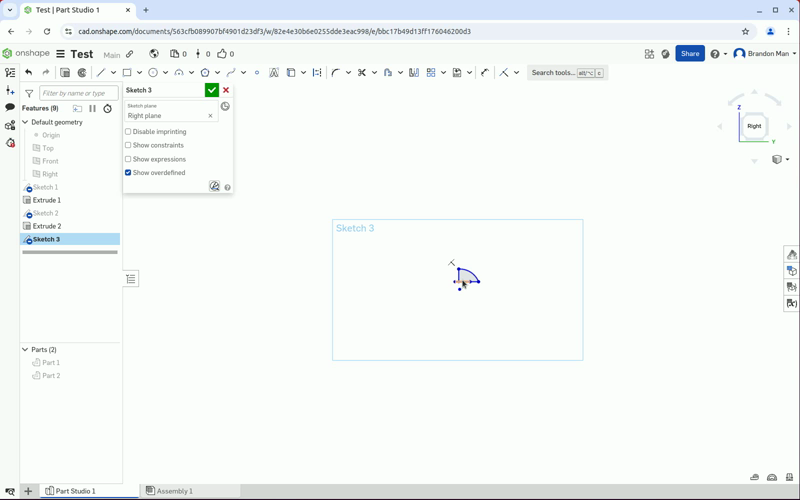
scroll(6)
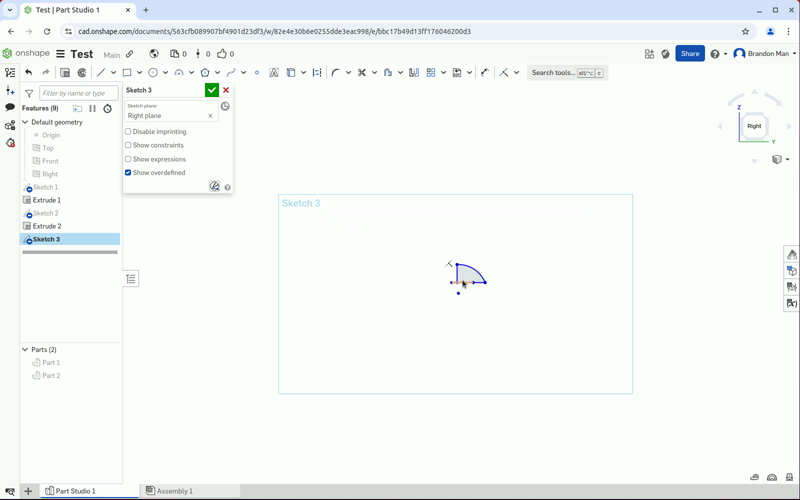
scroll(6)
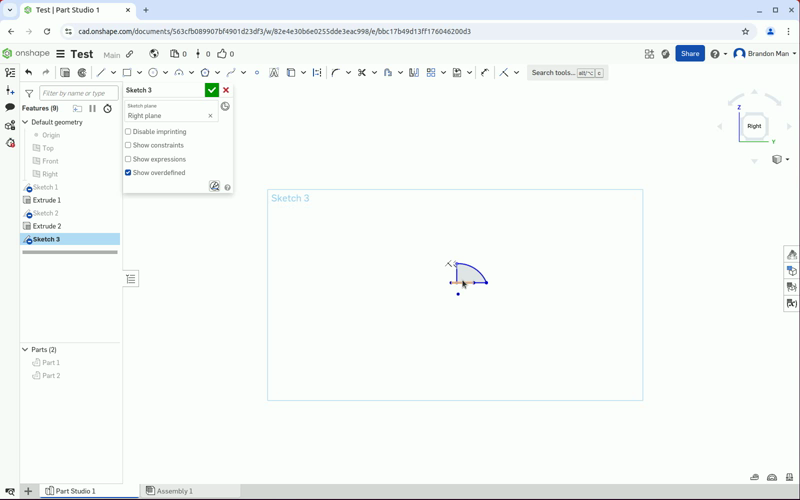
scroll(6)
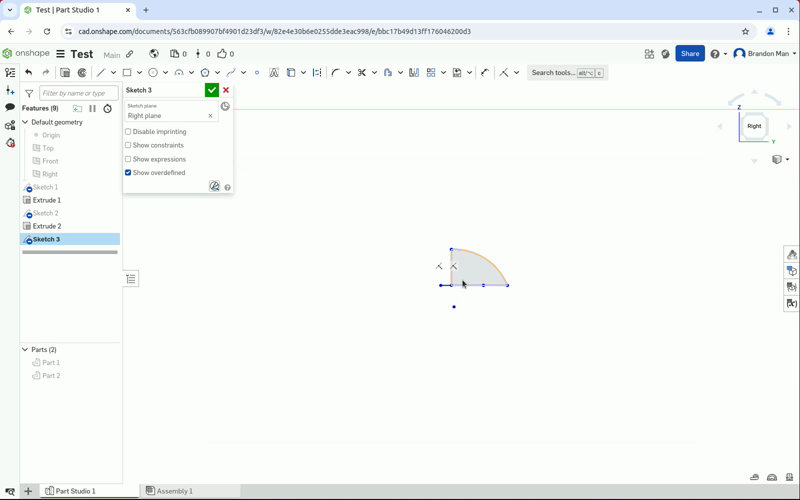
scroll(6)
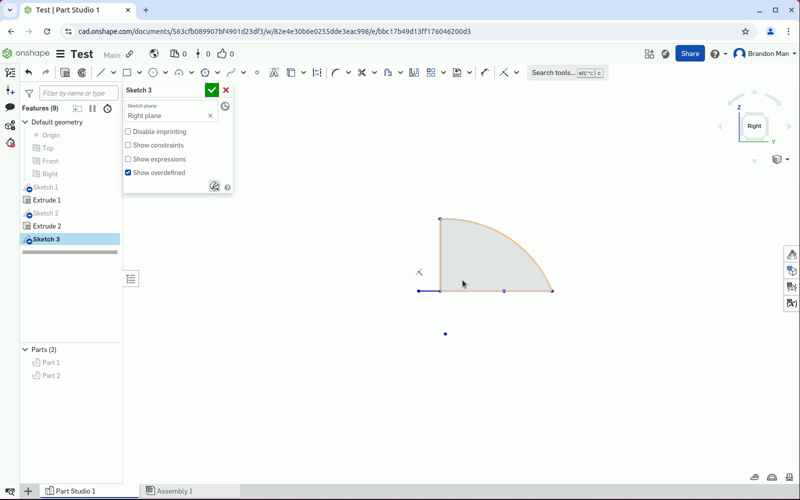
click(462, 279)
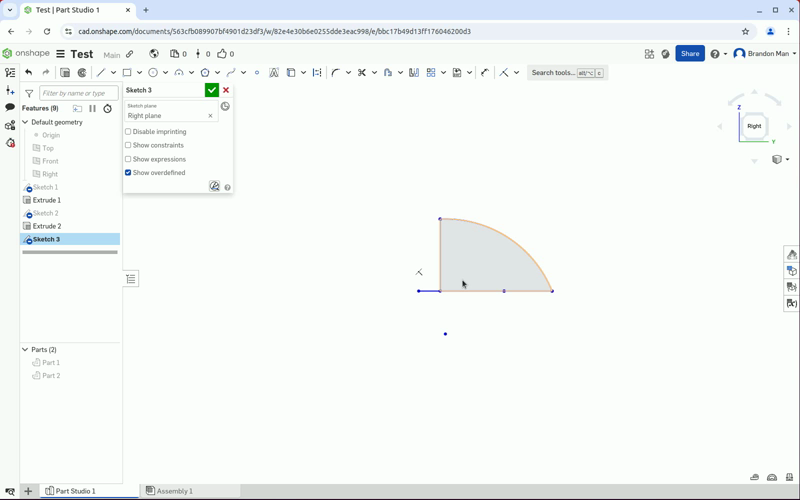
scroll(-6)
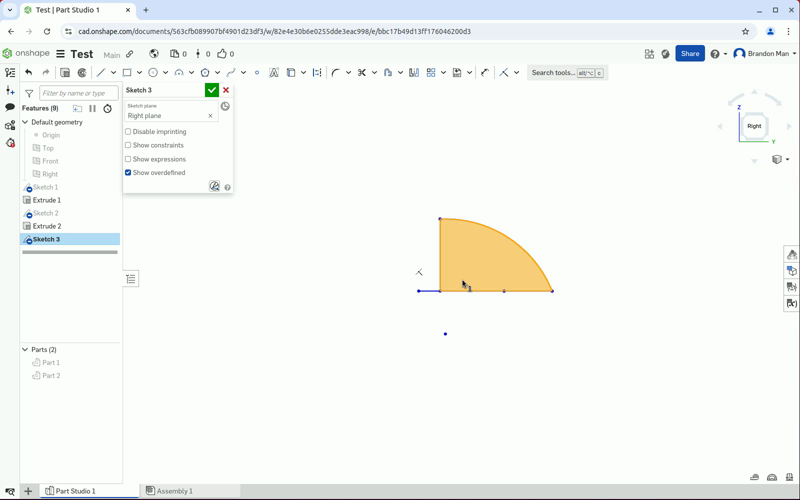
scroll(-6)
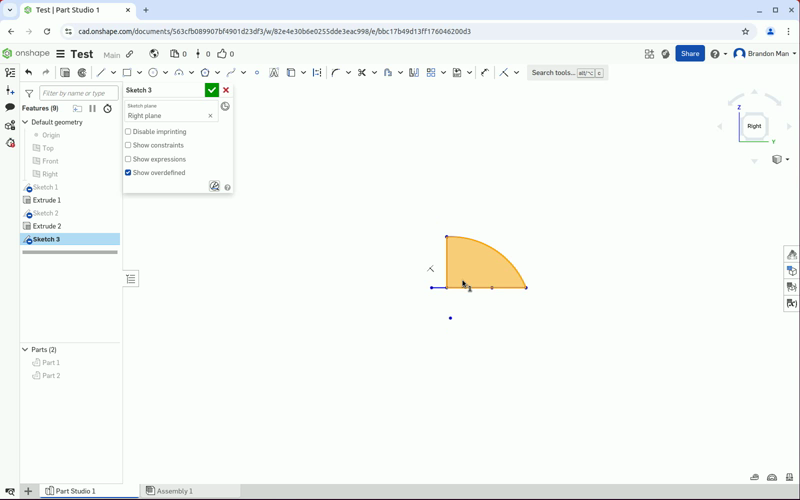
scroll(-6)
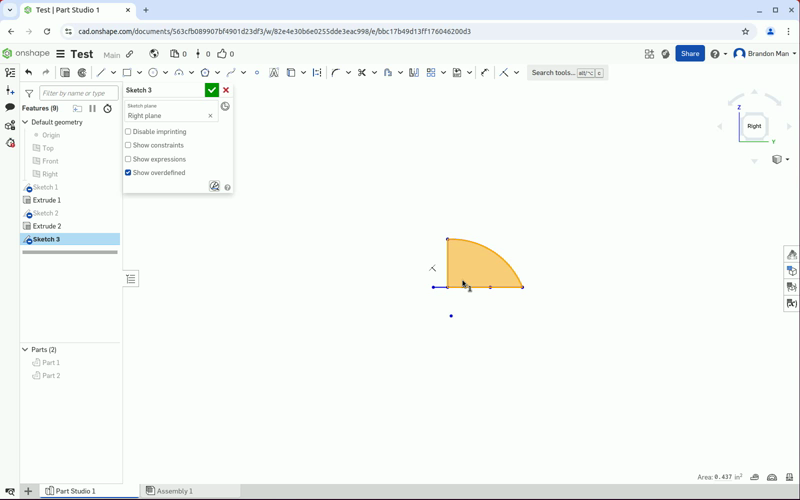
scroll(-6)
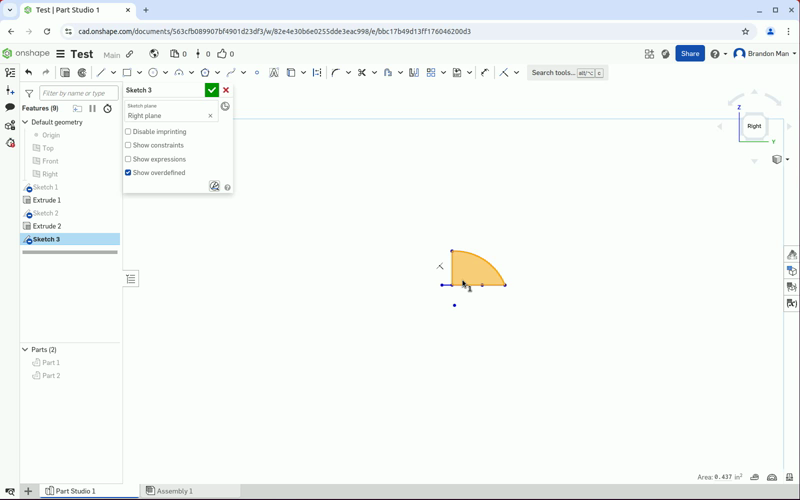
scroll(-6)
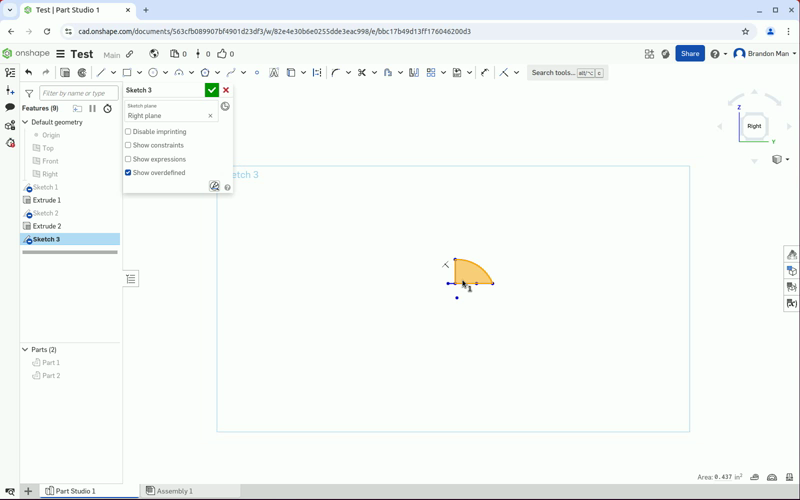
scroll(-6)
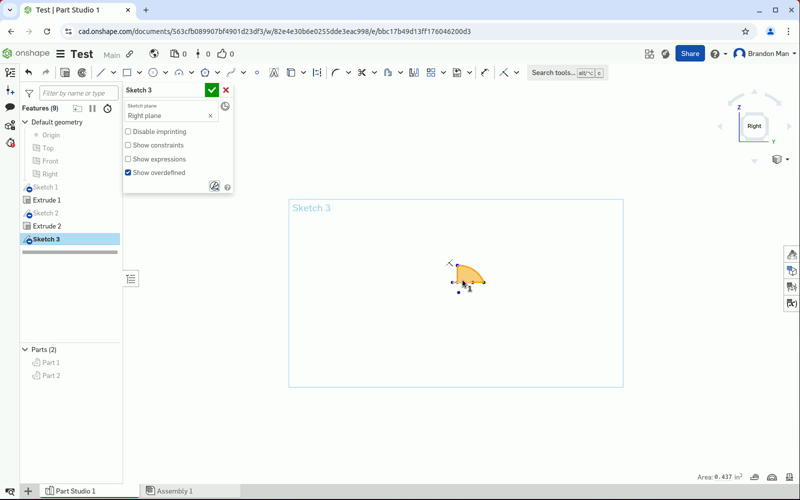
scroll(-6)
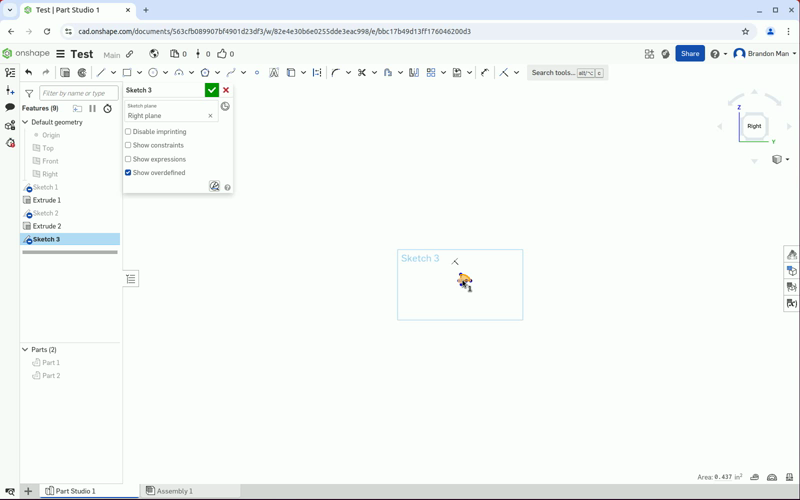
mouse_move(73, 352)
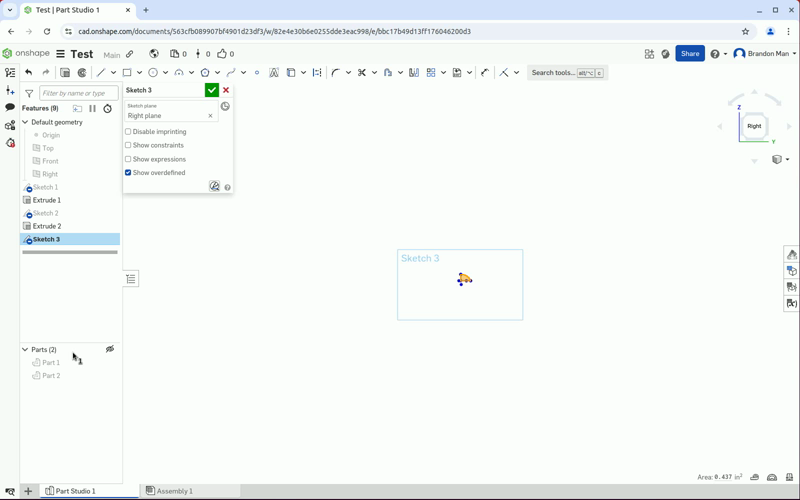
key(shift+y)
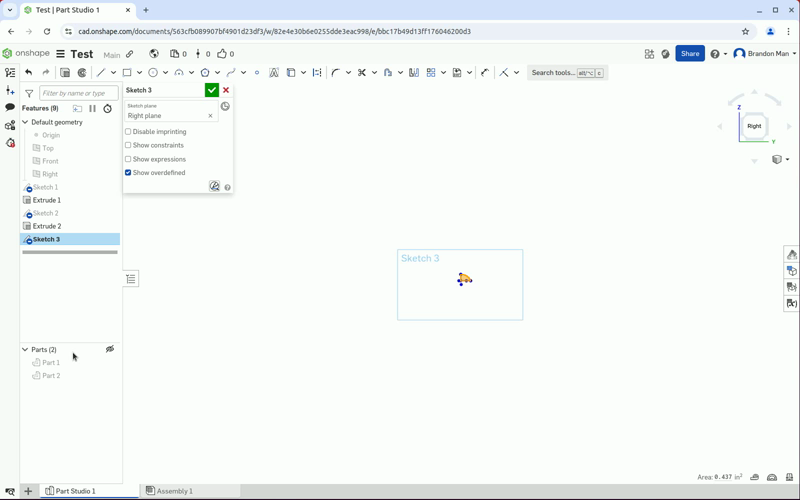
key(shift+e)
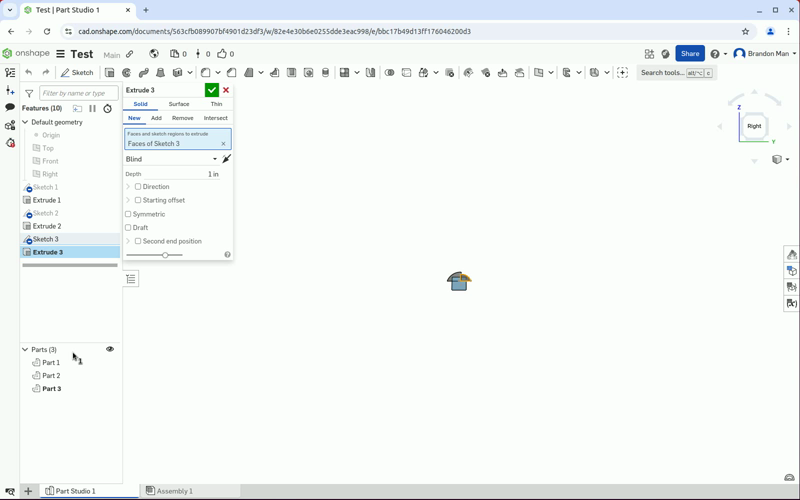
mouse_move(143, 106)
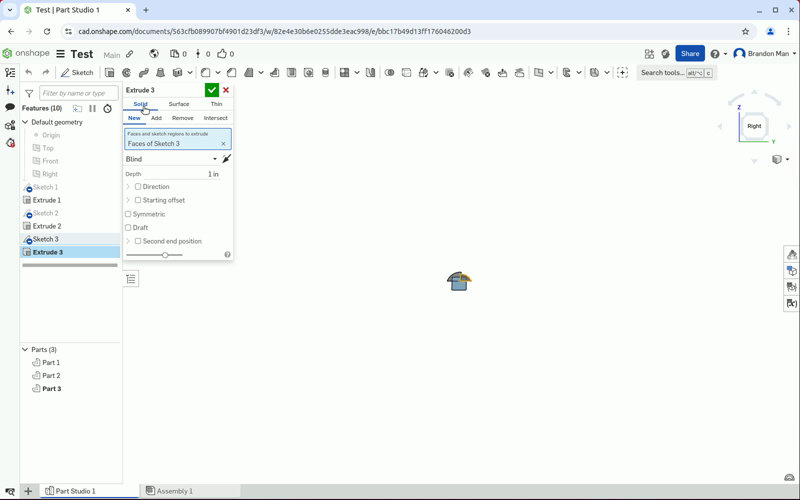
click(143, 106)
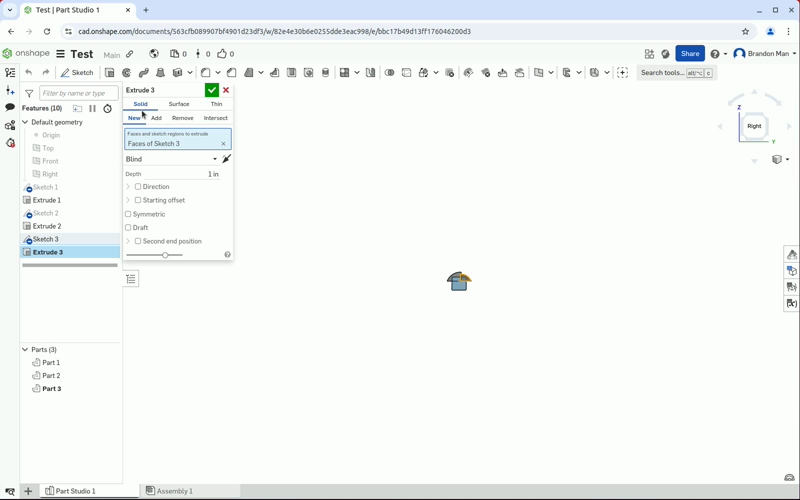
mouse_move(137, 120)
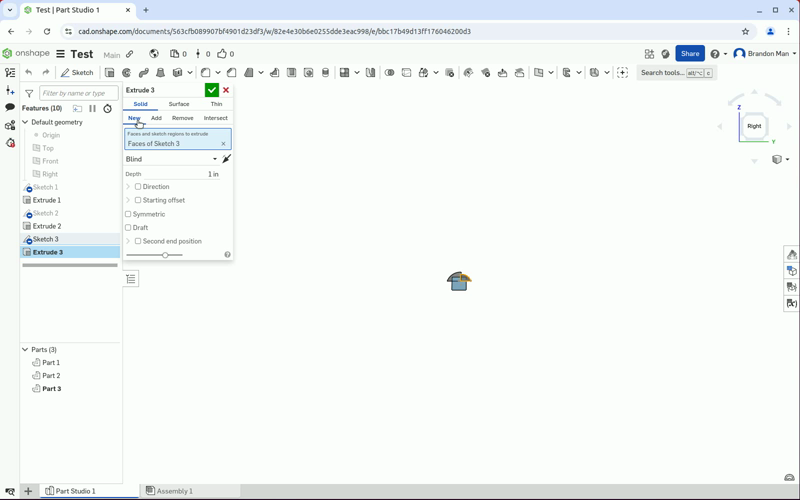
click(137, 120)
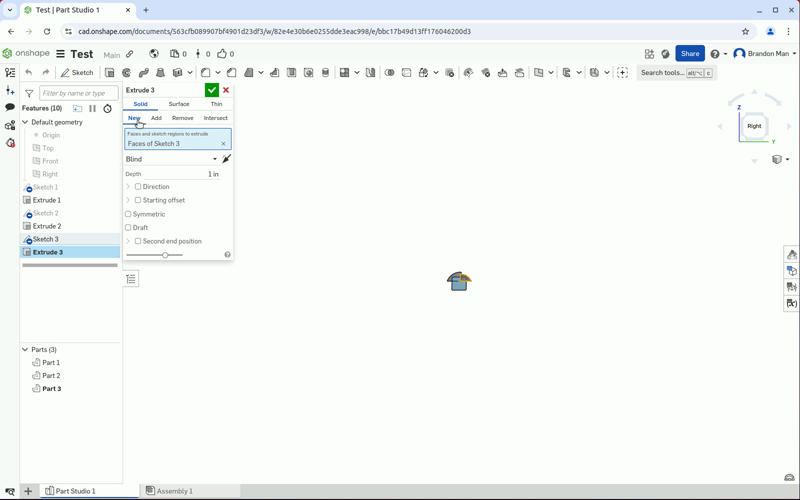
key(tab, 4)
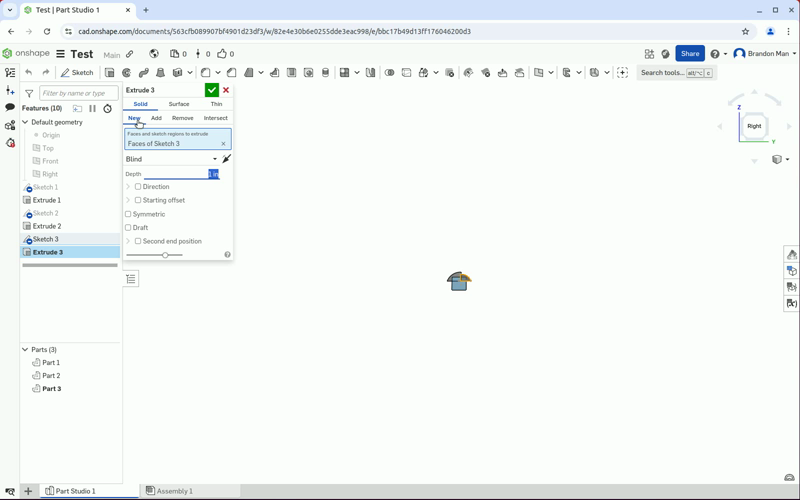
text(46.216)
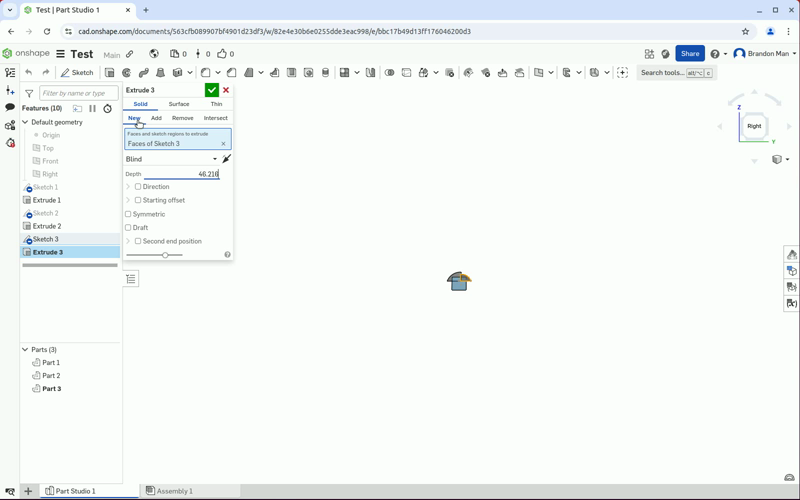
key(tab, 3)
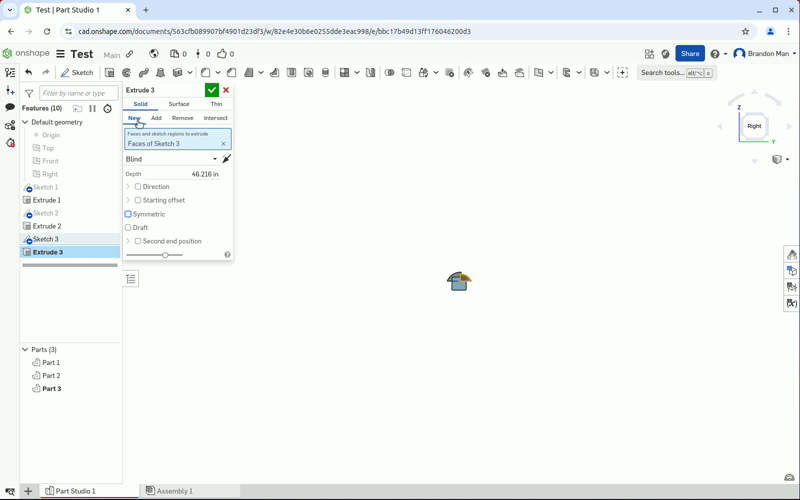
key(space)
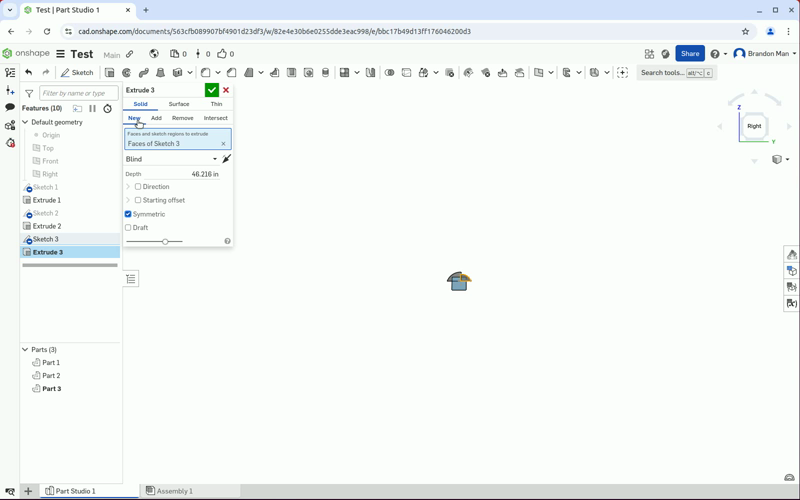
key(enter)
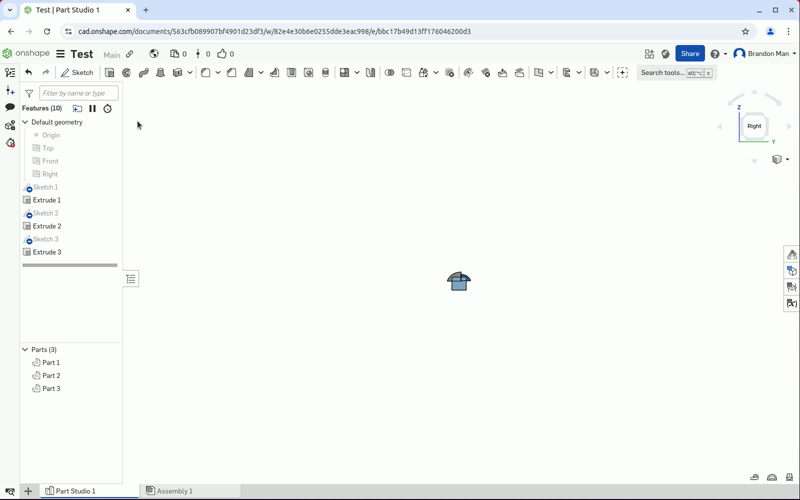
key(shift+h)
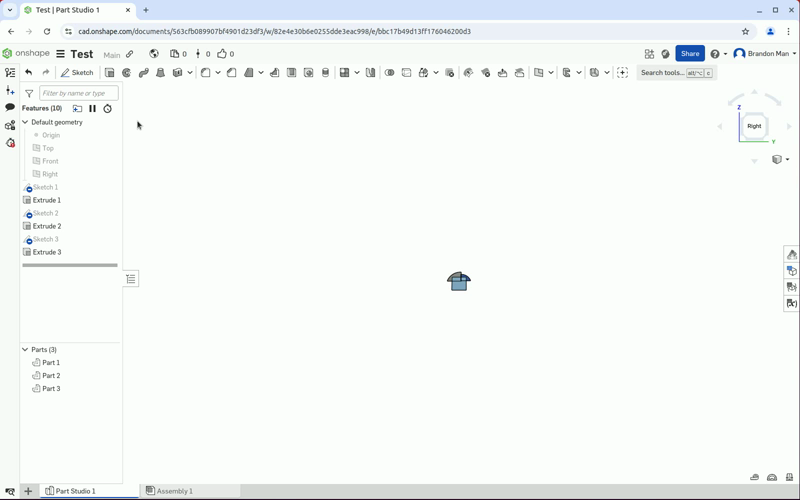
key(shift+h)
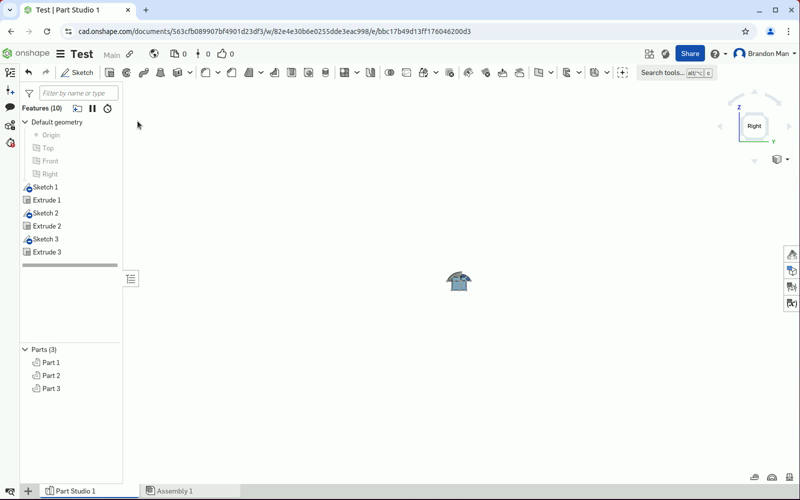
key(shift+7)
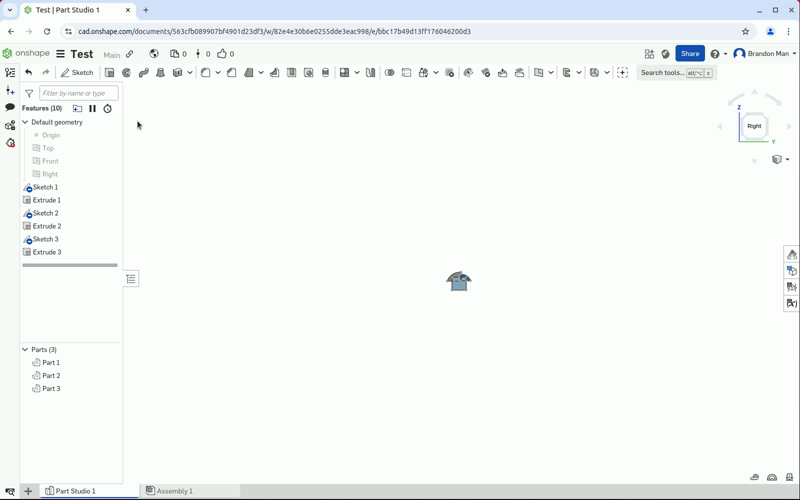
key(right, 2)
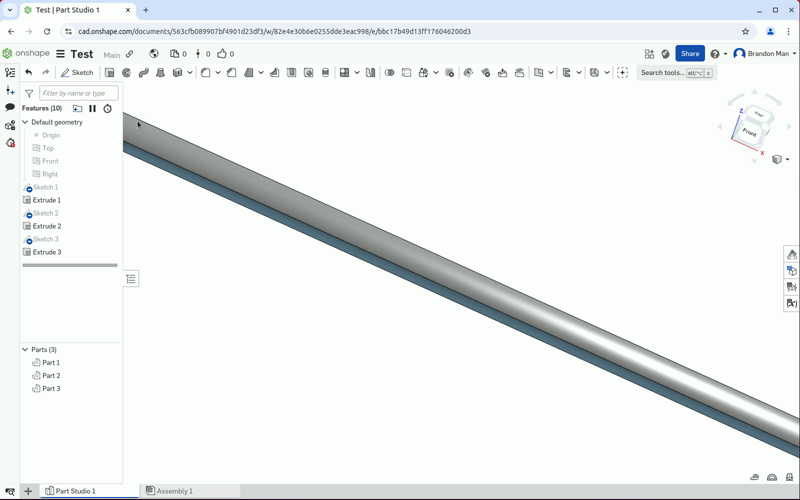
key(down, 2)
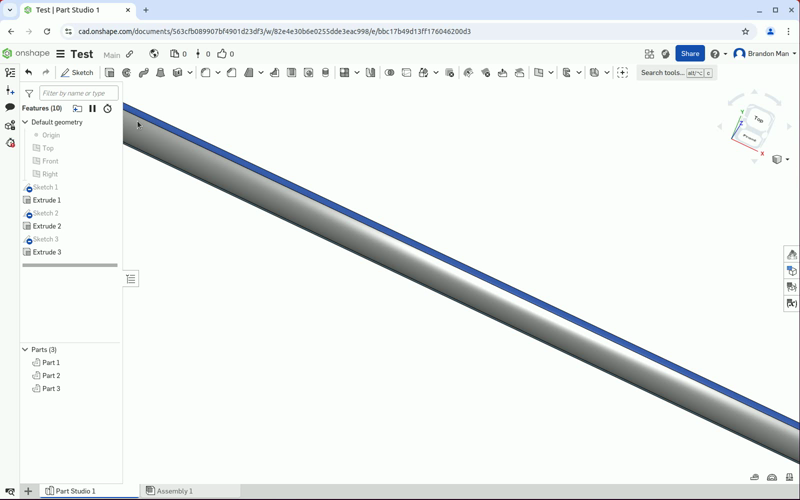
key(up, 2)
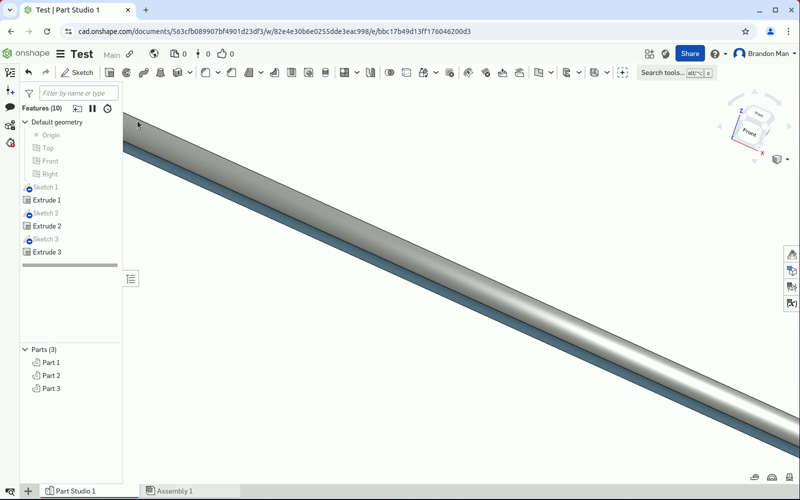
key(left, 2)
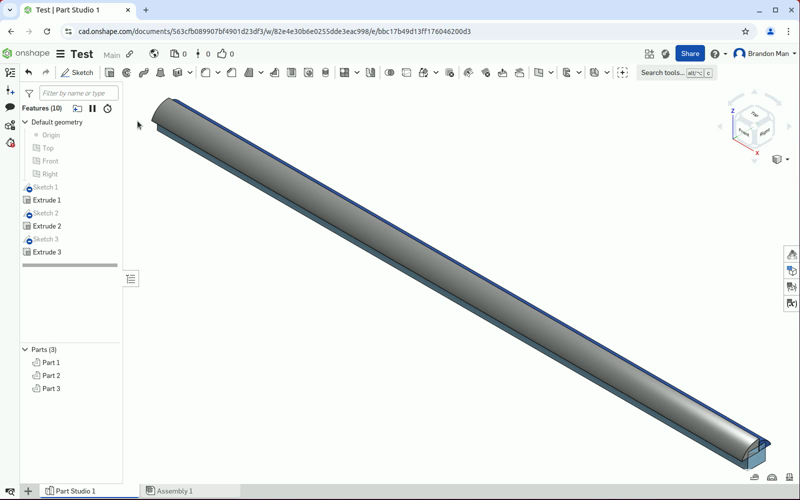
mouse_move(73, 189)
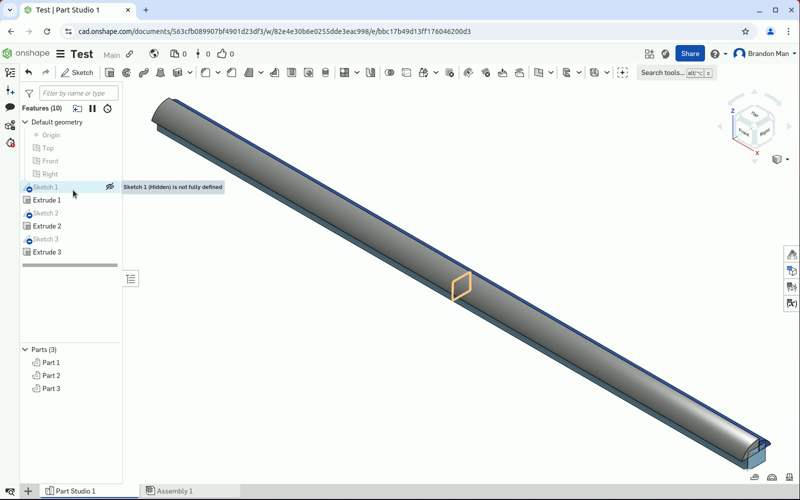
click(73, 189)